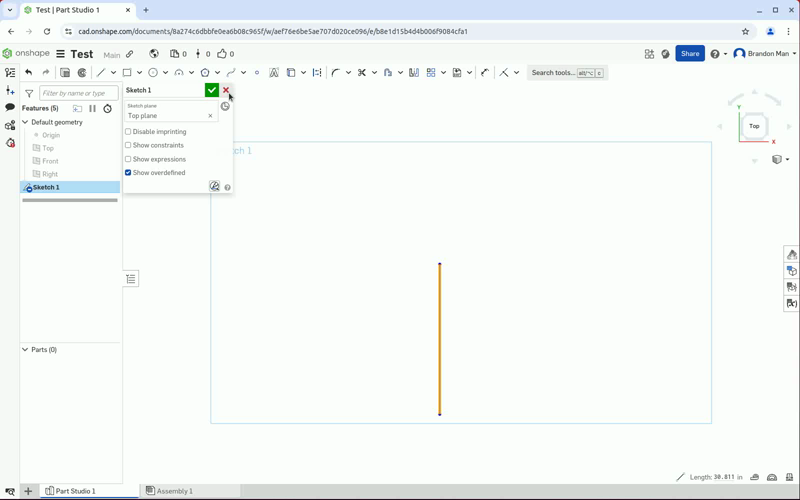
key(shift+h)
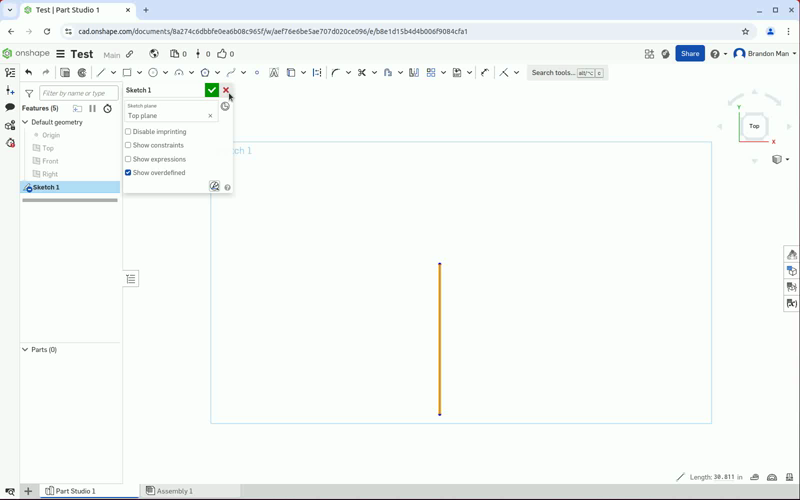
key(shift+s)
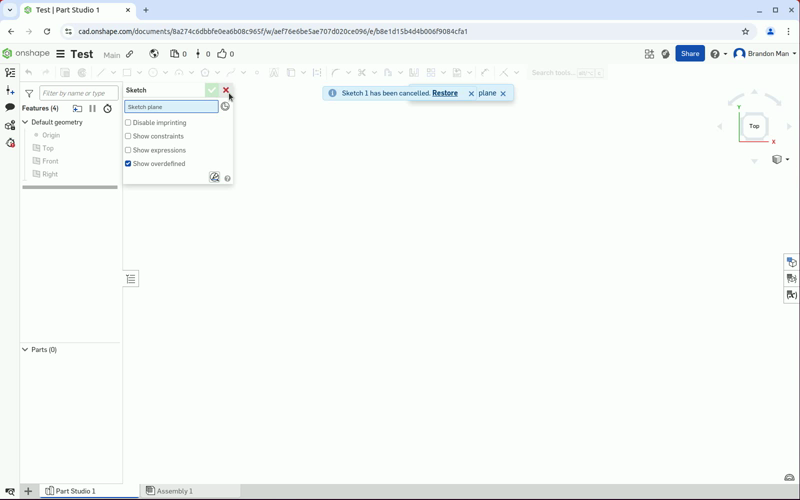
mouse_move(73, 150)
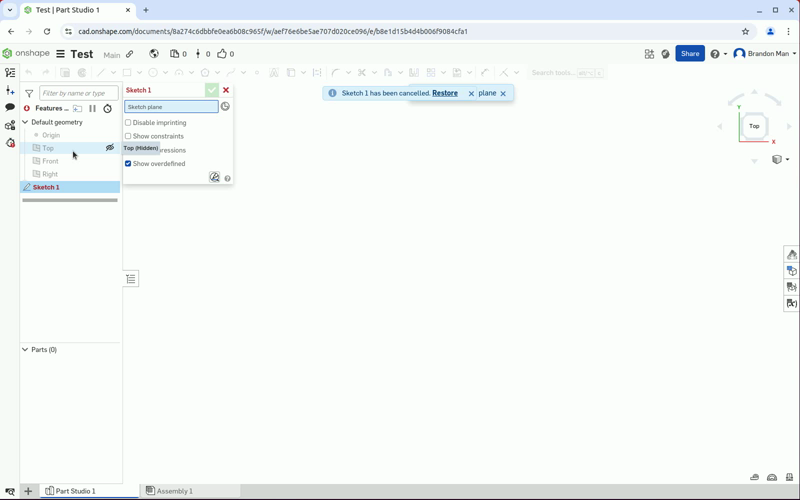
click(73, 150)
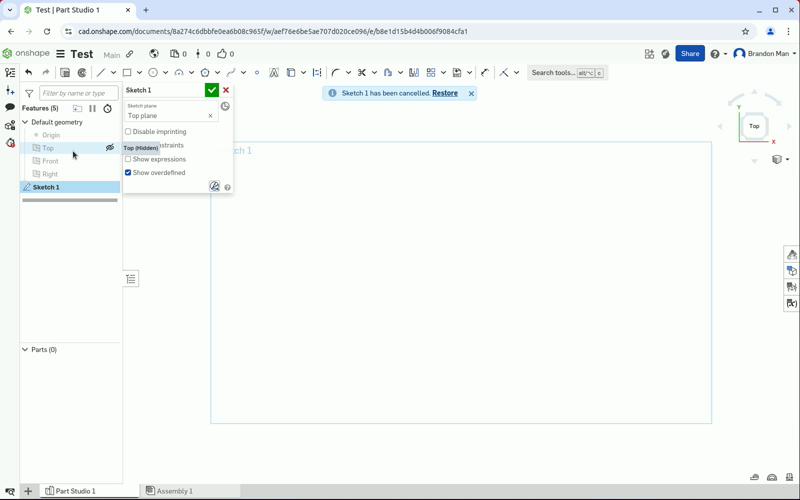
mouse_move(73, 352)
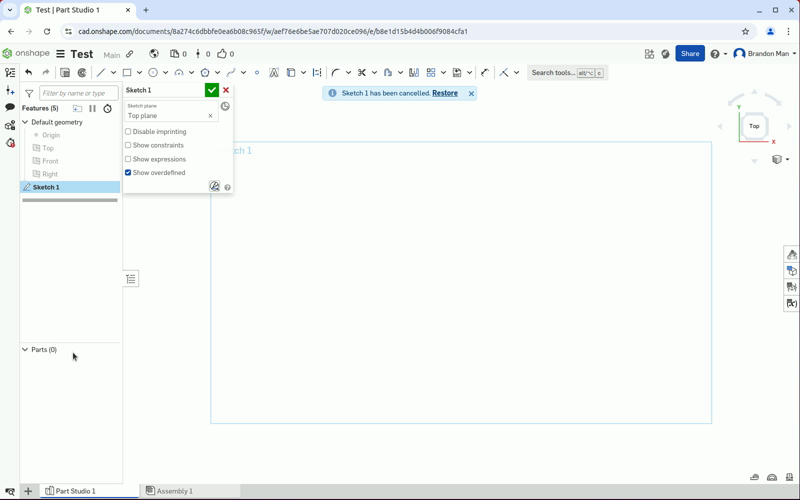
key(y)
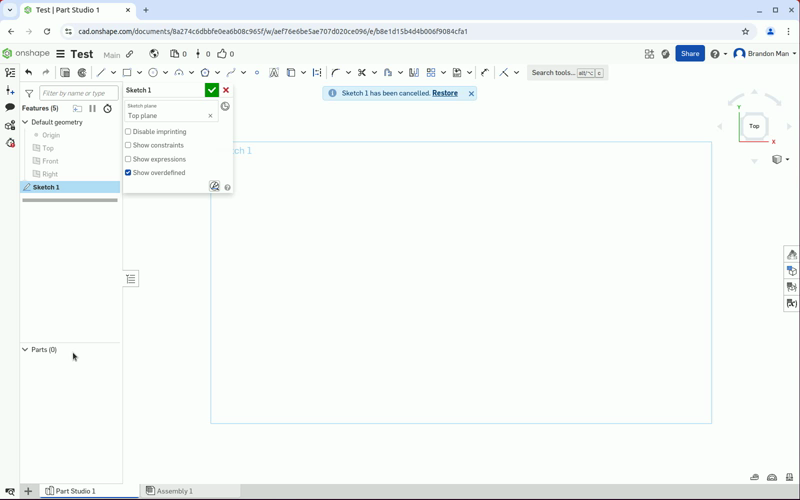
key(l)
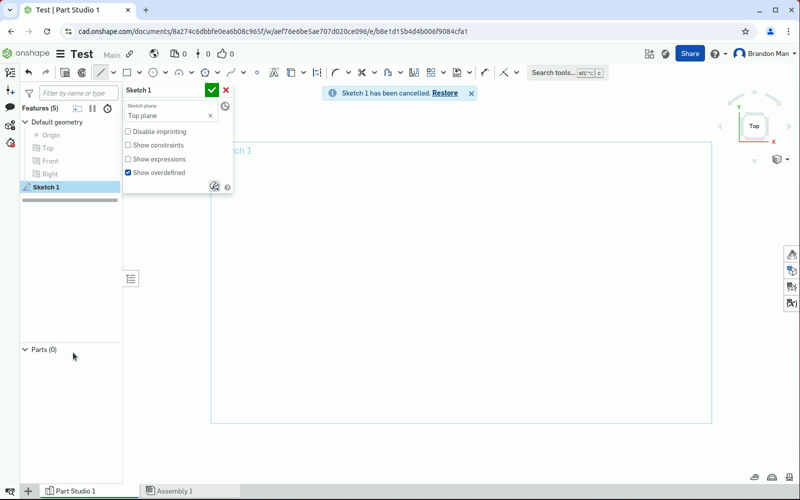
key_down(shift)
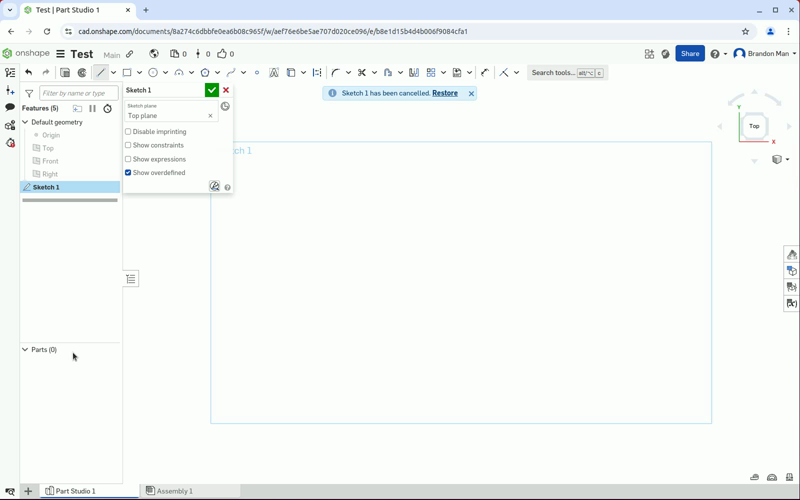
mouse_move(348, 282)
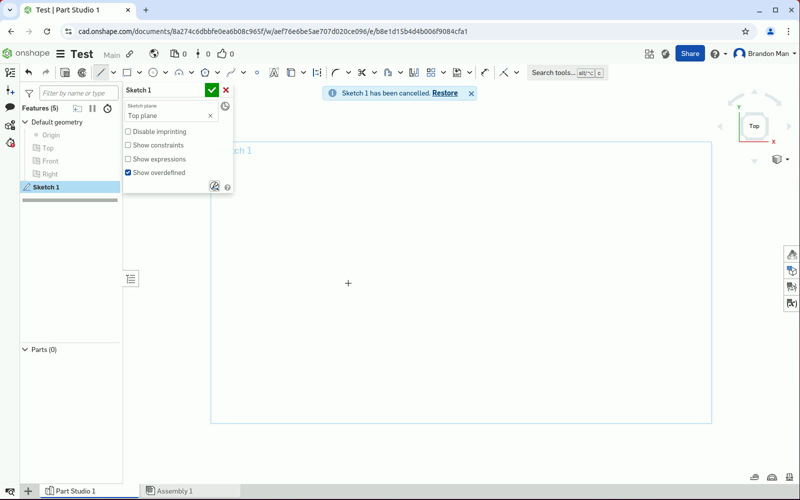
click(348, 282)
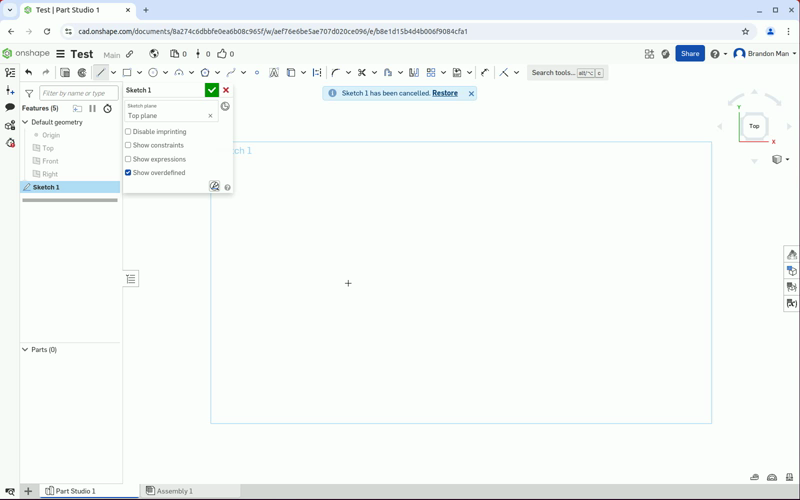
key_up(shift)
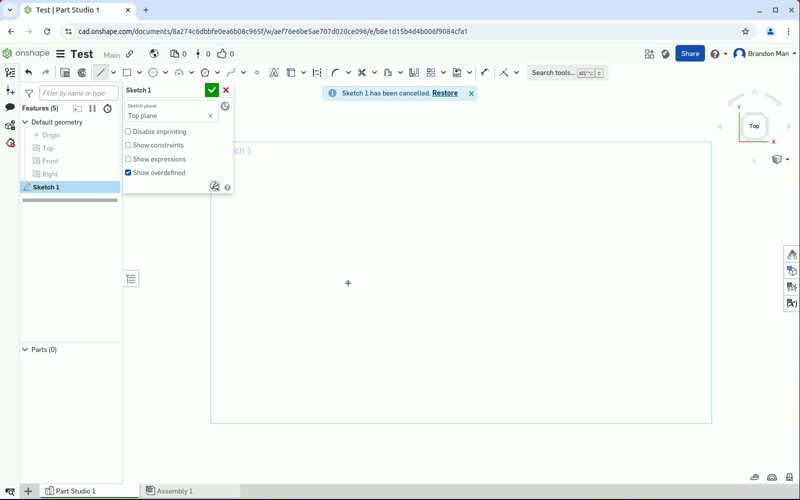
key_down(shift)
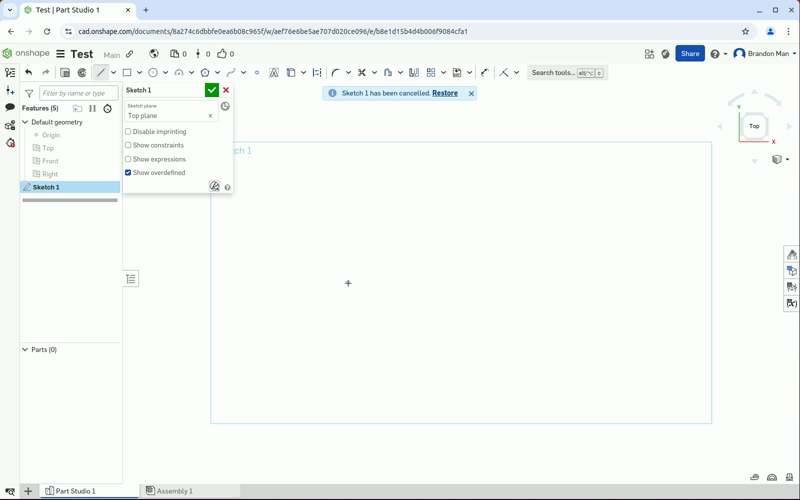
mouse_move(419, 282)
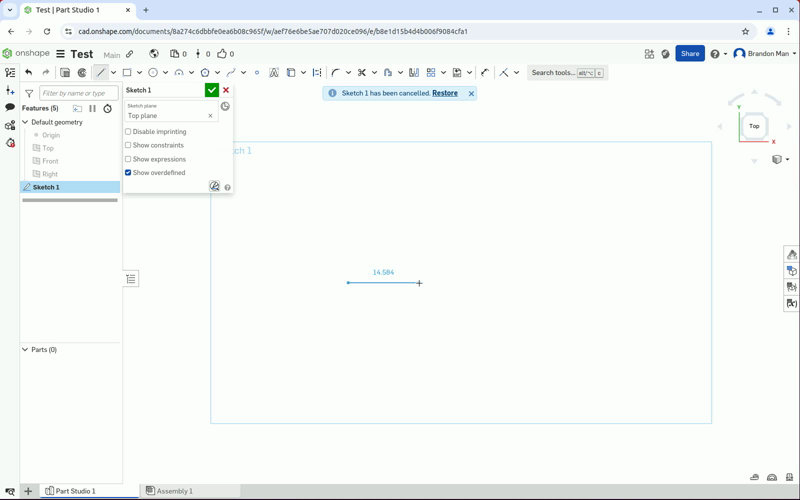
click(419, 282)
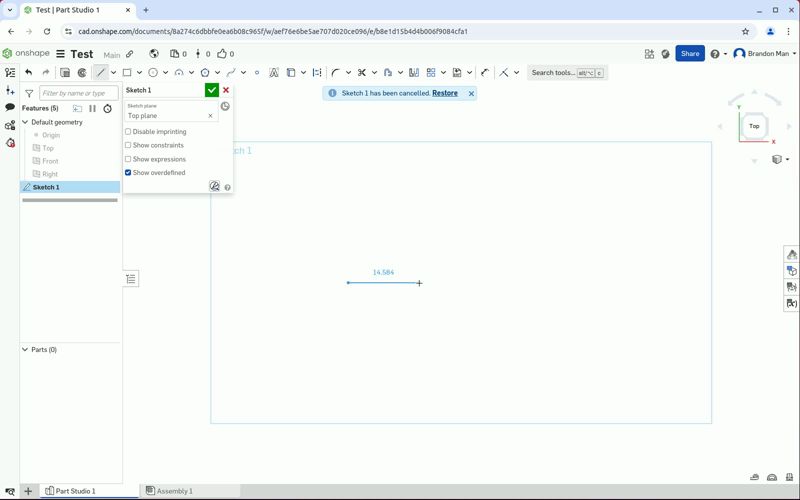
key_up(shift)
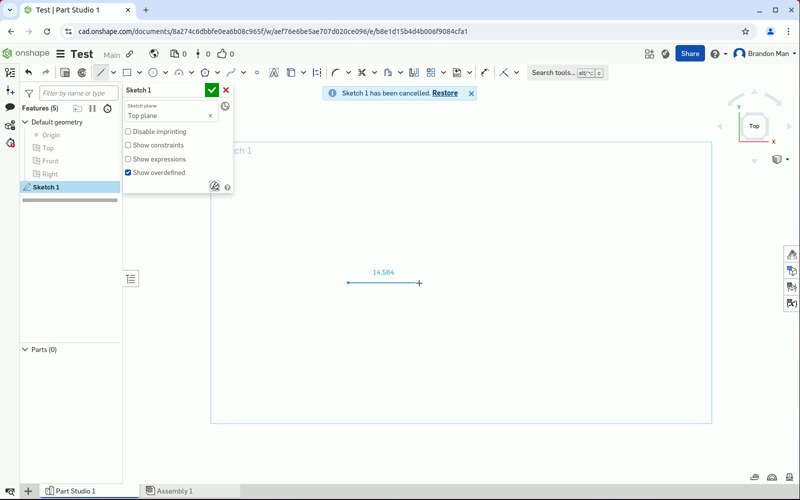
key(esc)
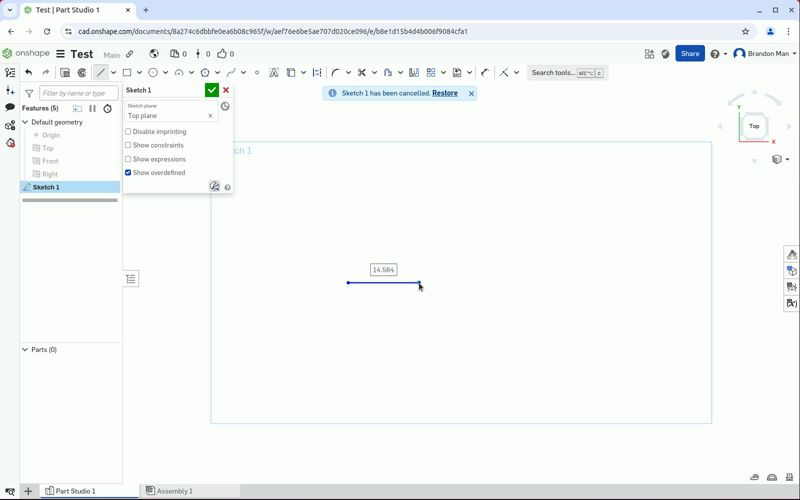
key(a)
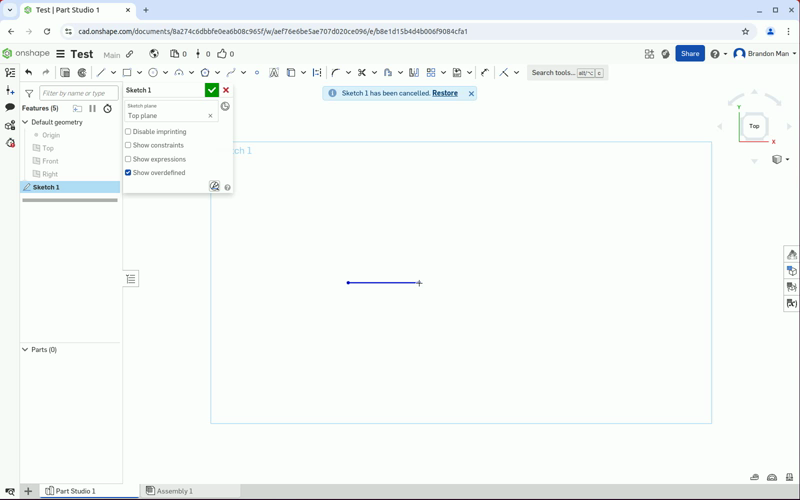
mouse_move(419, 282)
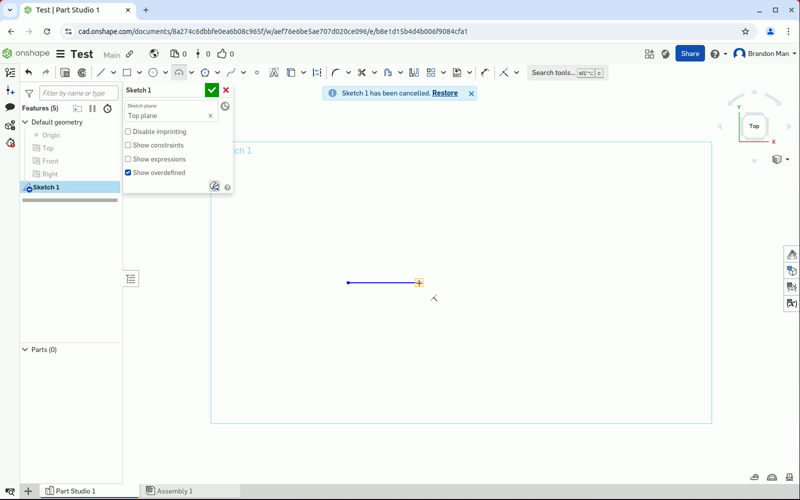
click(419, 282)
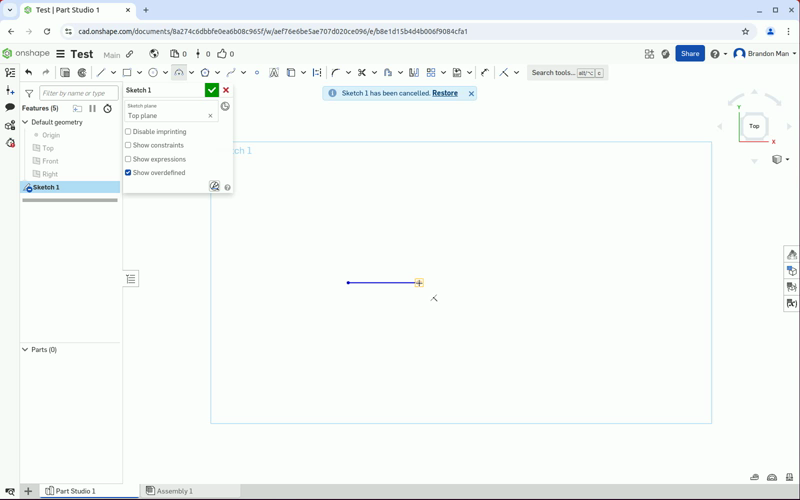
key_down(shift)
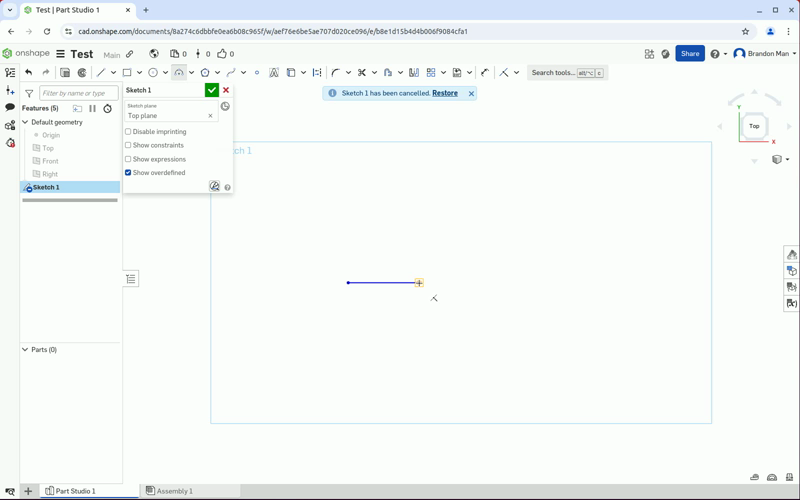
mouse_move(460, 241)
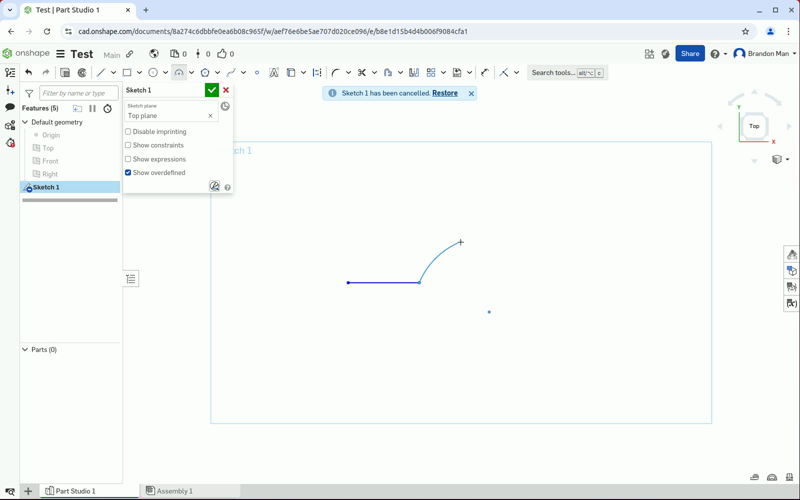
click(460, 241)
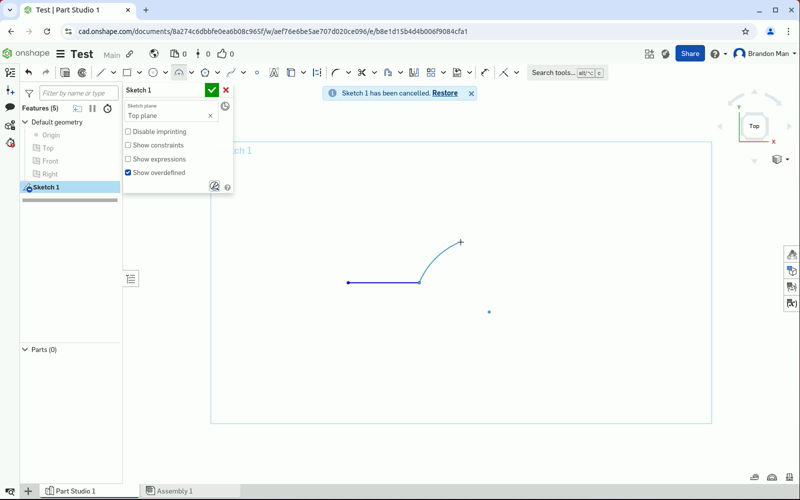
mouse_move(431, 253)
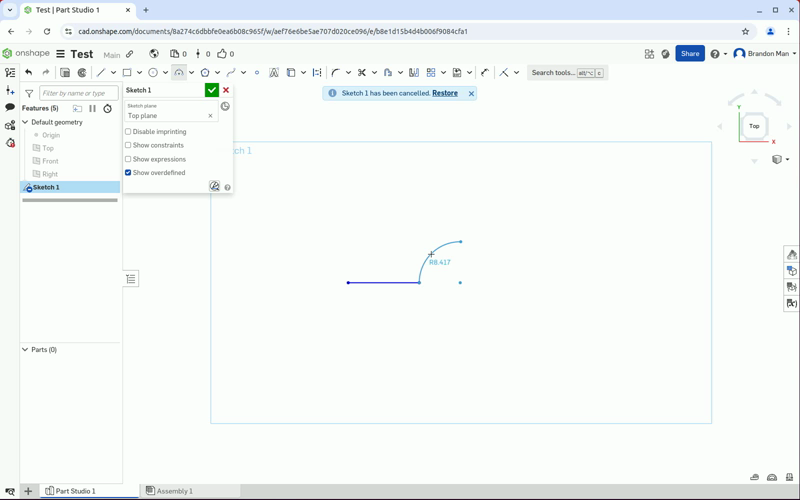
click(431, 253)
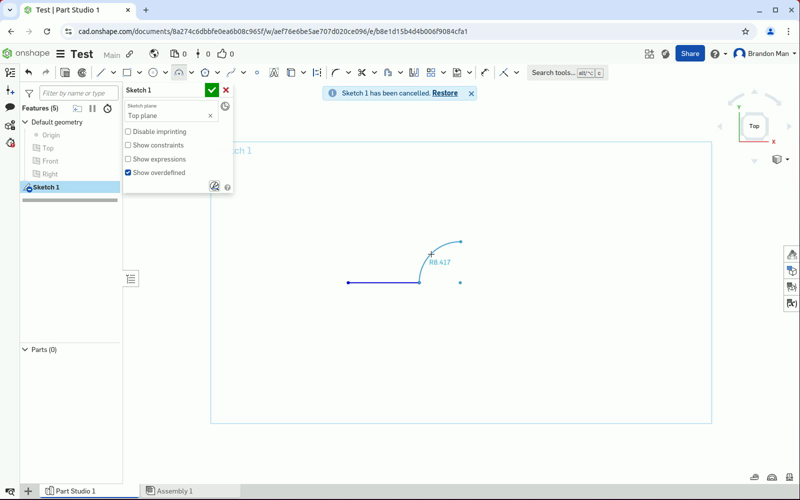
key_up(shift)
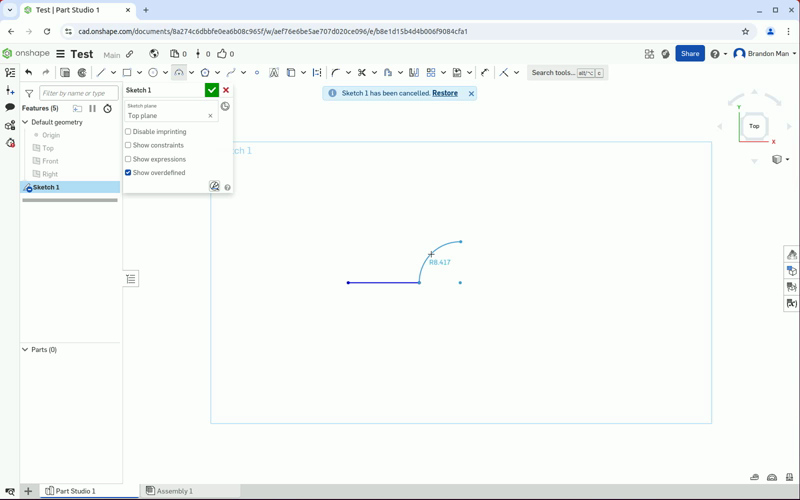
key(esc)
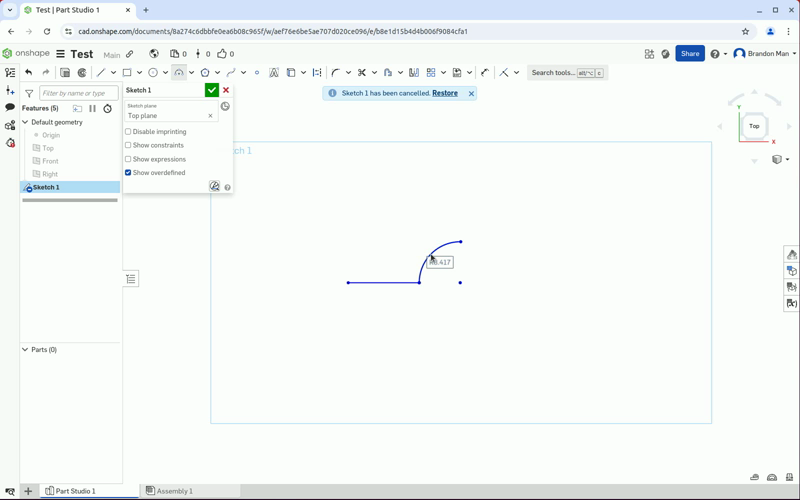
key(l)
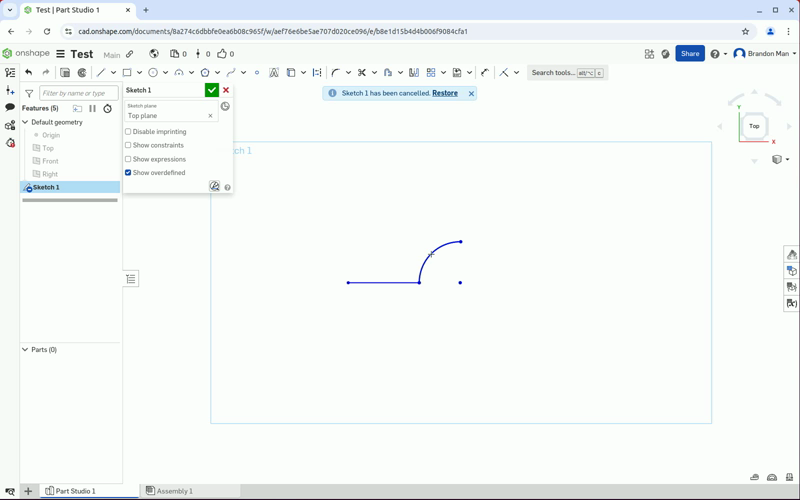
mouse_move(460, 241)
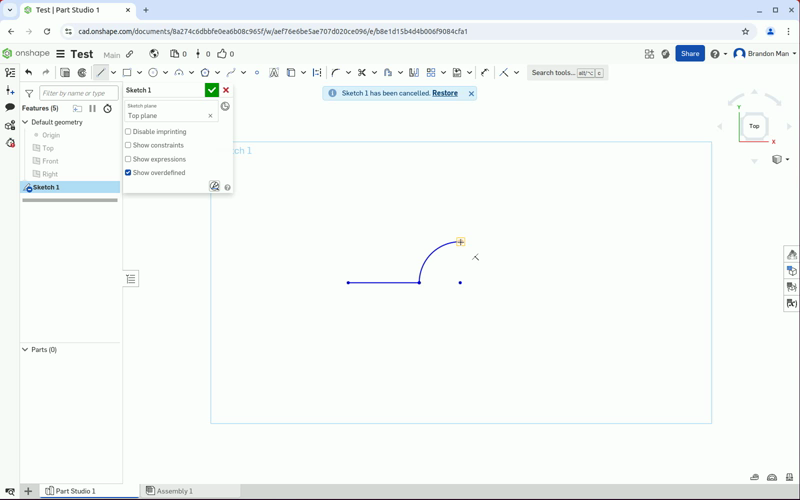
click(460, 241)
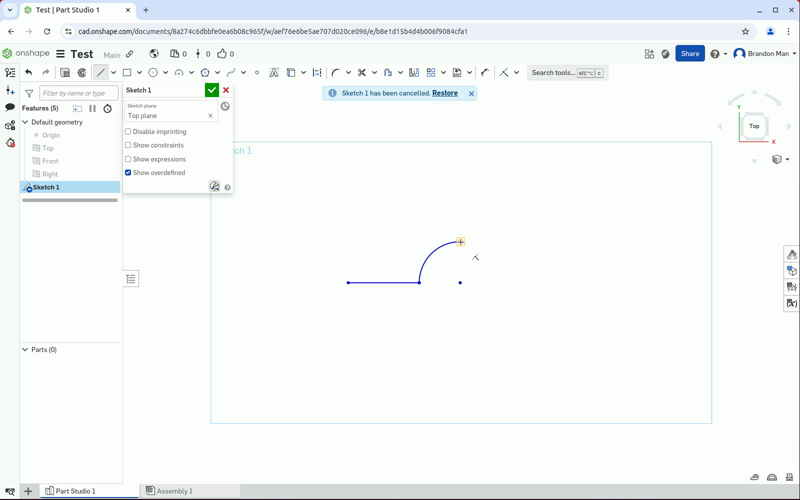
key_down(shift)
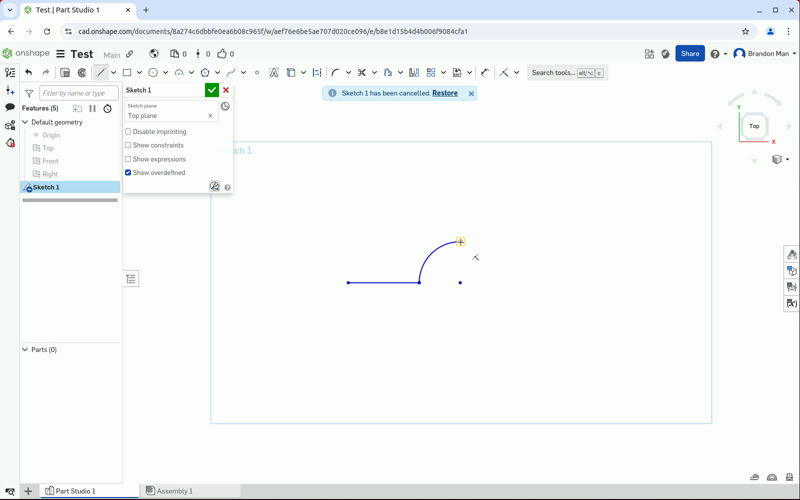
mouse_move(354, 241)
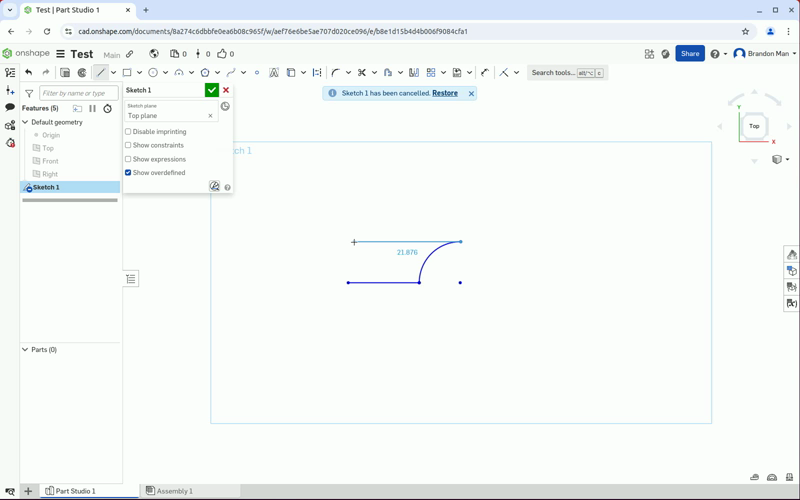
click(354, 241)
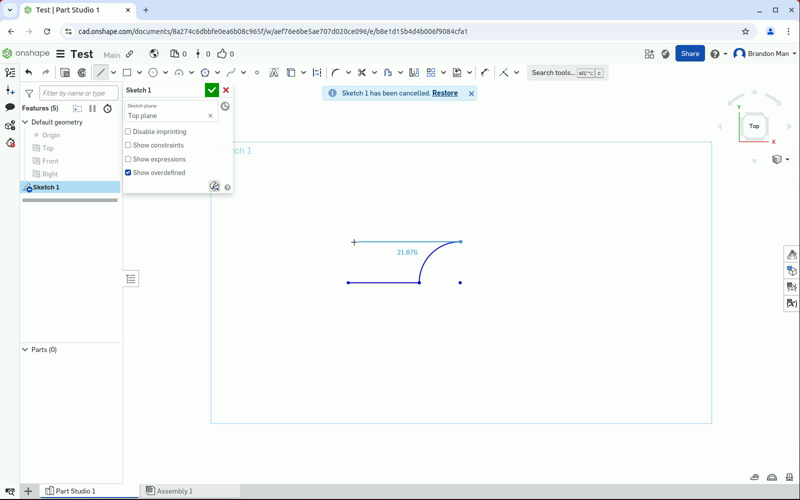
key_up(shift)
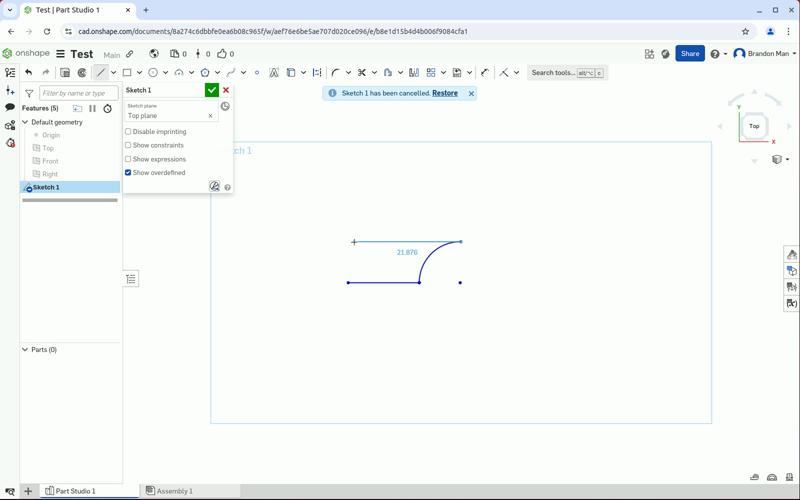
key(esc)
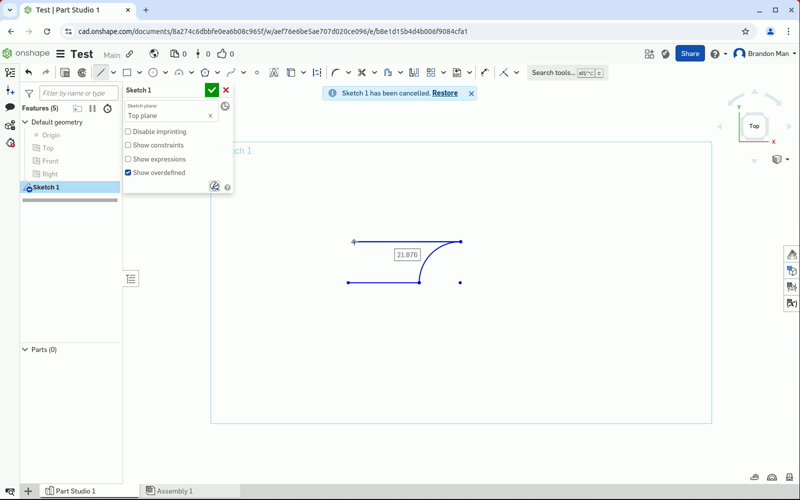
key(a)
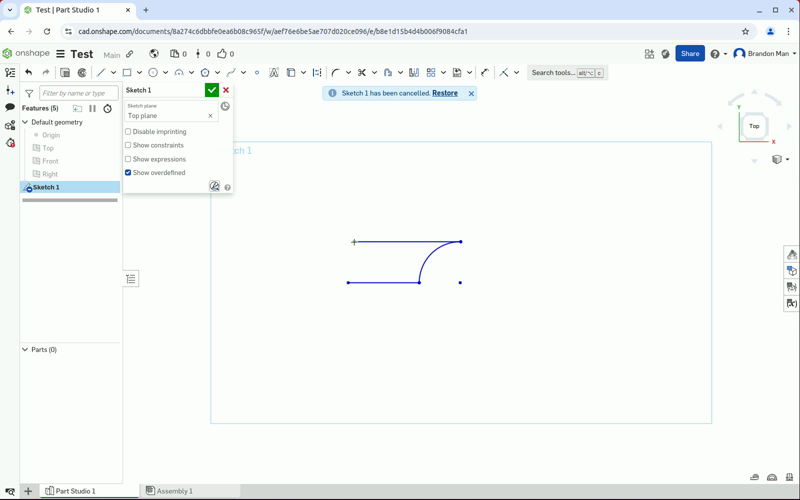
mouse_move(354, 241)
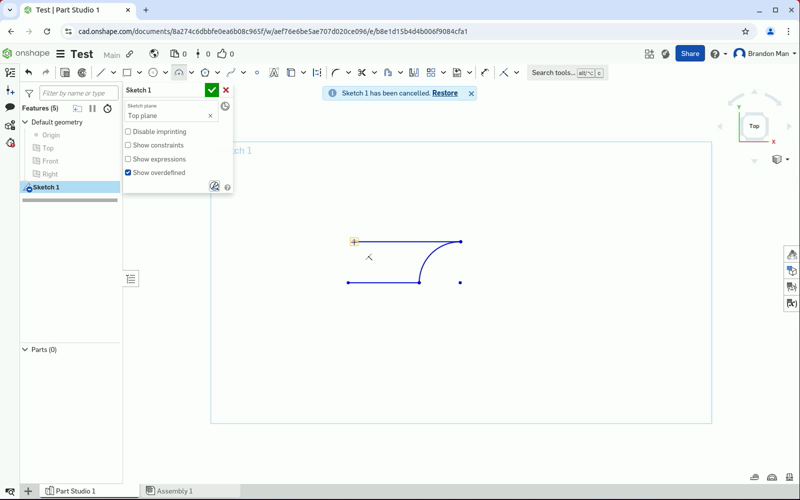
click(354, 241)
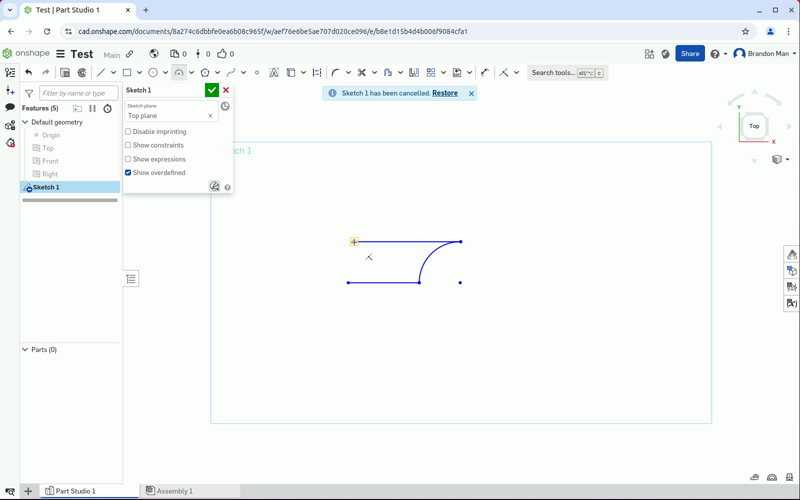
key_down(shift)
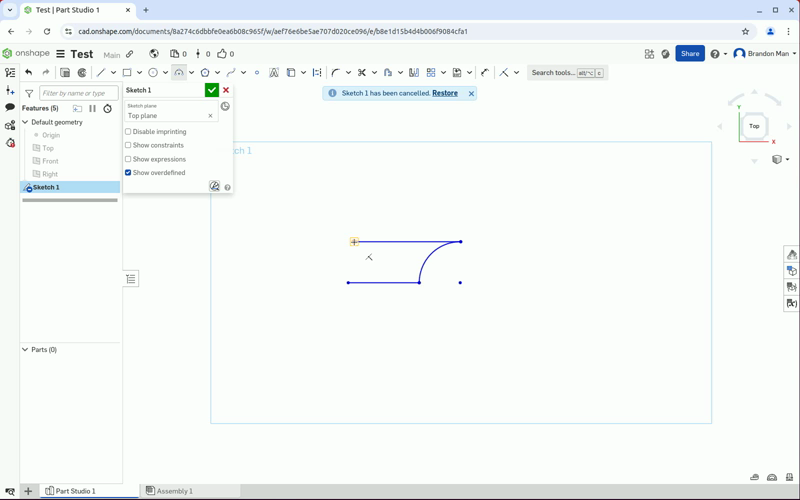
mouse_move(348, 247)
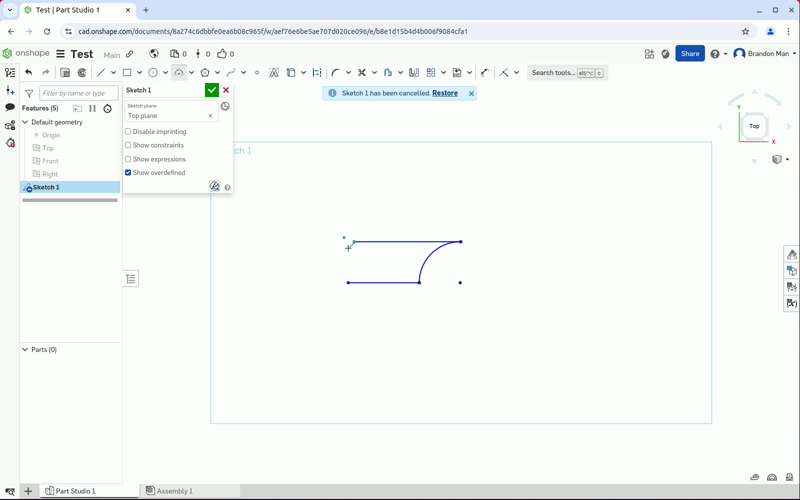
click(348, 247)
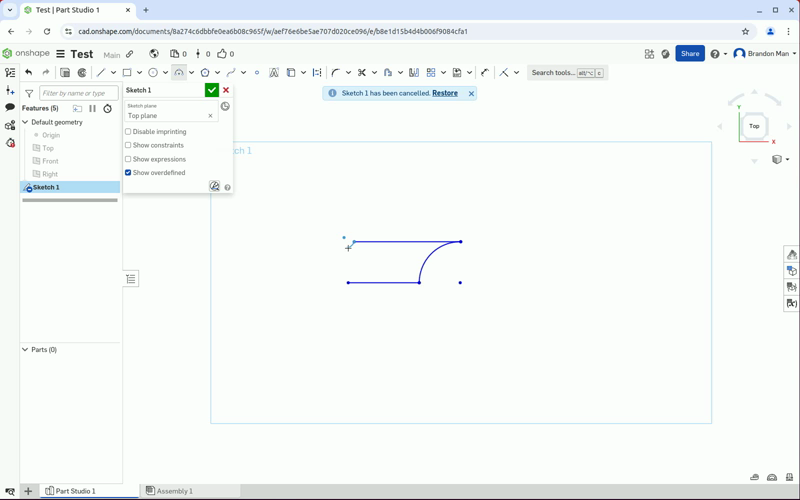
mouse_move(350, 243)
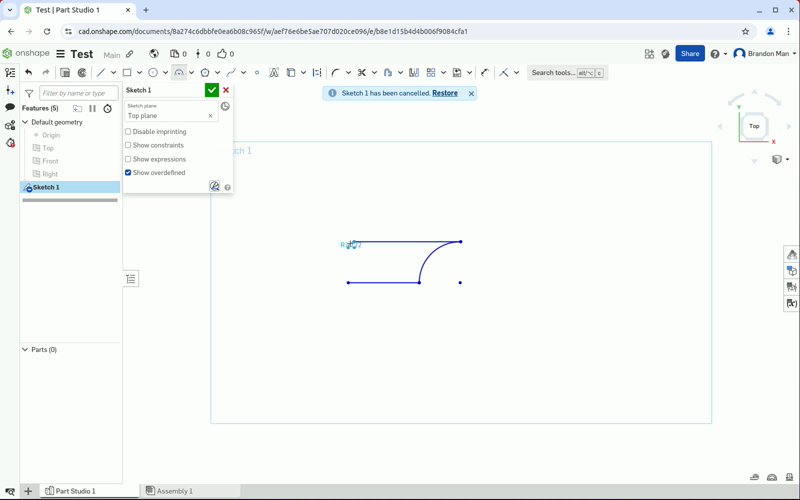
click(350, 243)
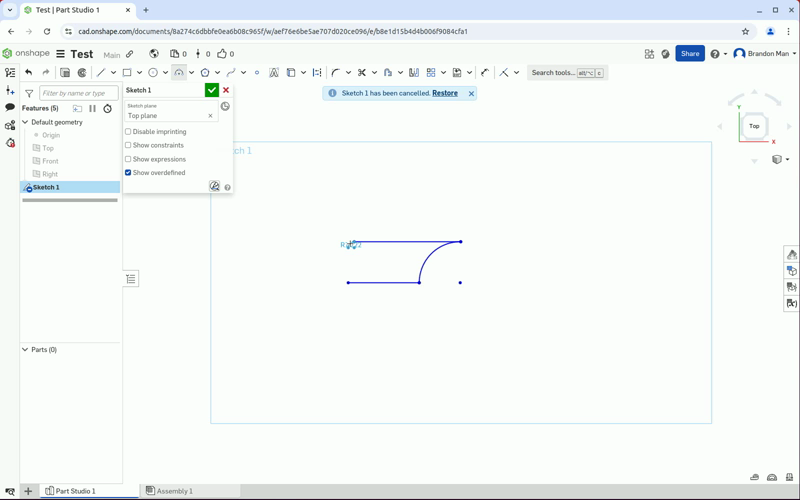
key_up(shift)
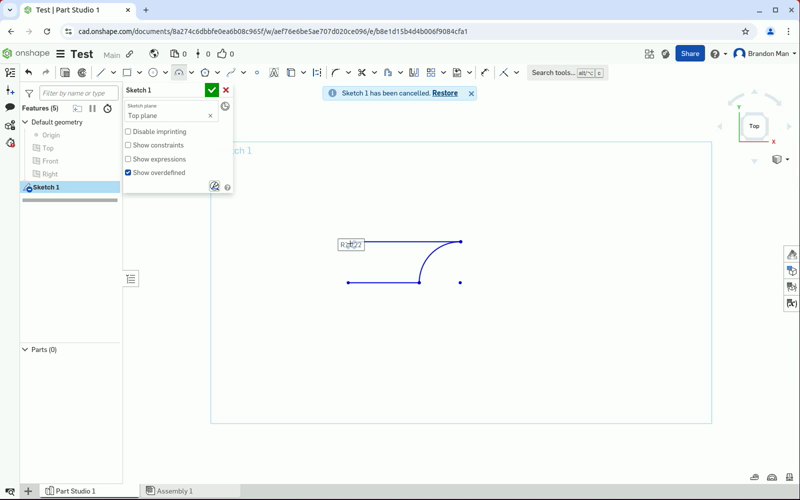
key(esc)
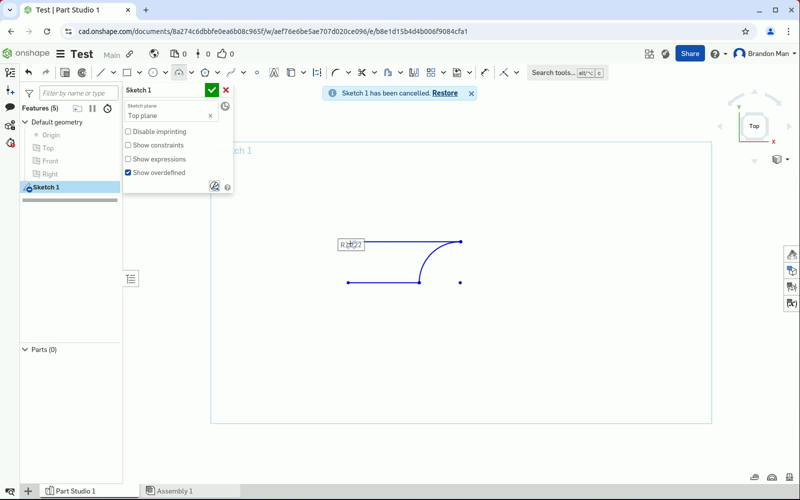
key(l)
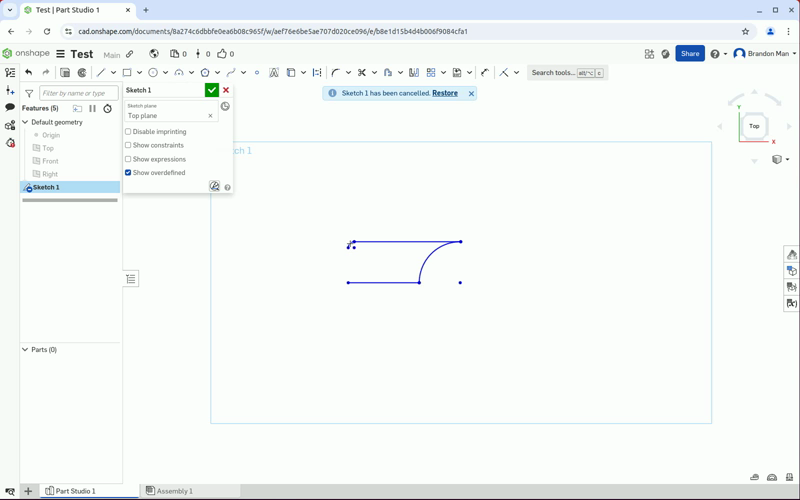
mouse_move(348, 247)
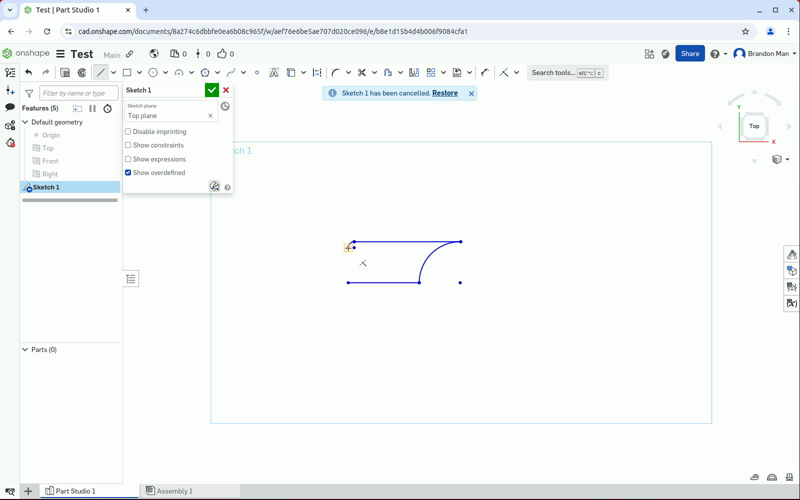
click(348, 247)
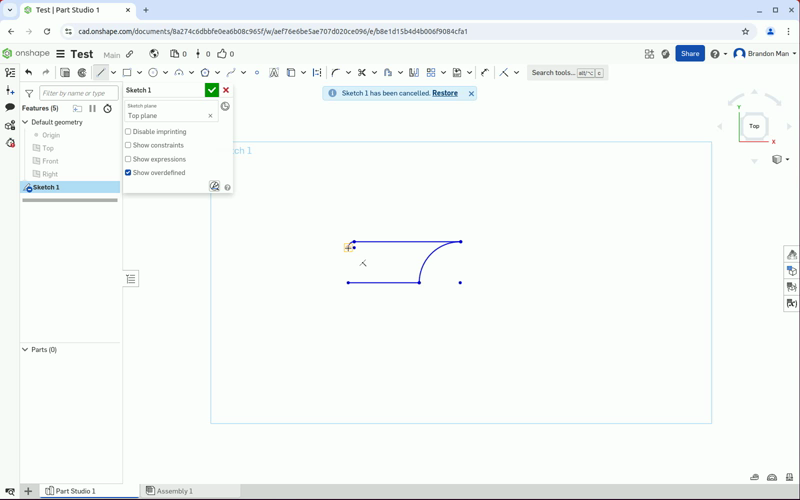
mouse_move(378, 247)
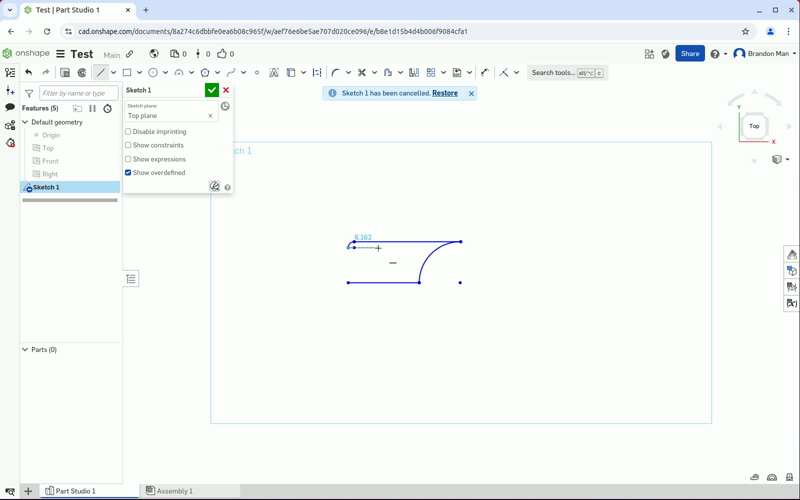
key_down(shift)
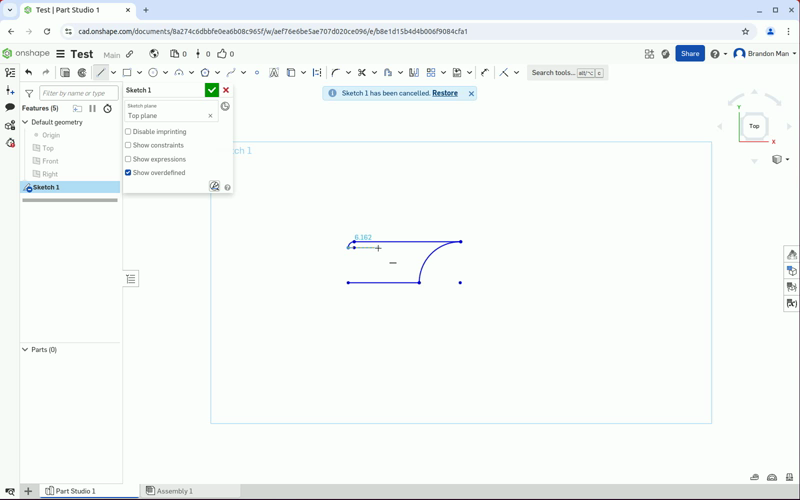
mouse_move(348, 282)
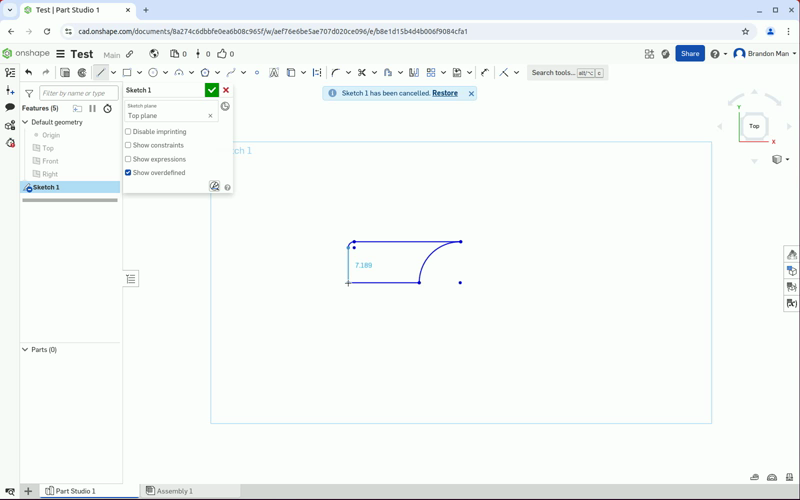
key_up(shift)
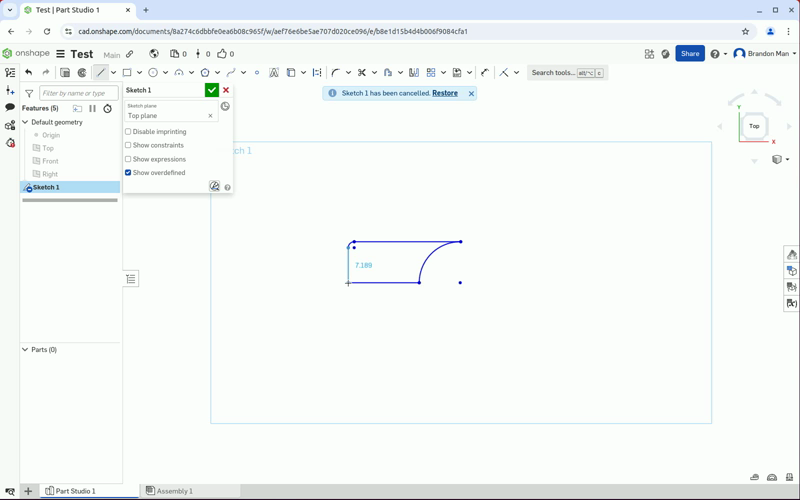
click(348, 282)
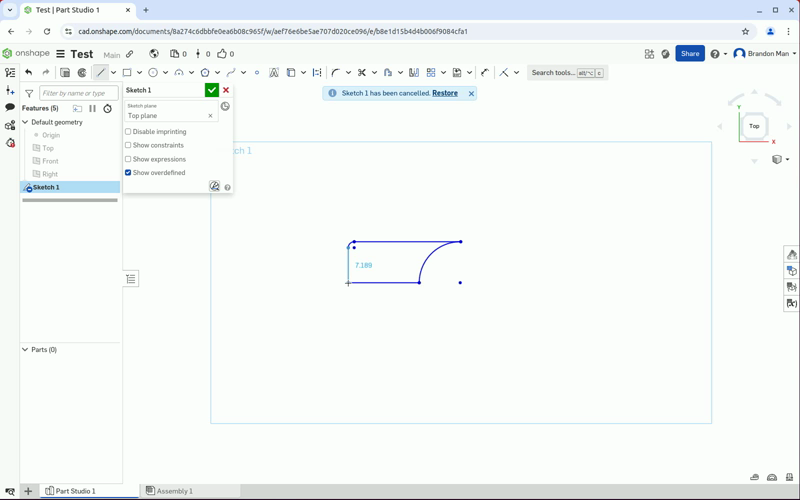
key(esc)
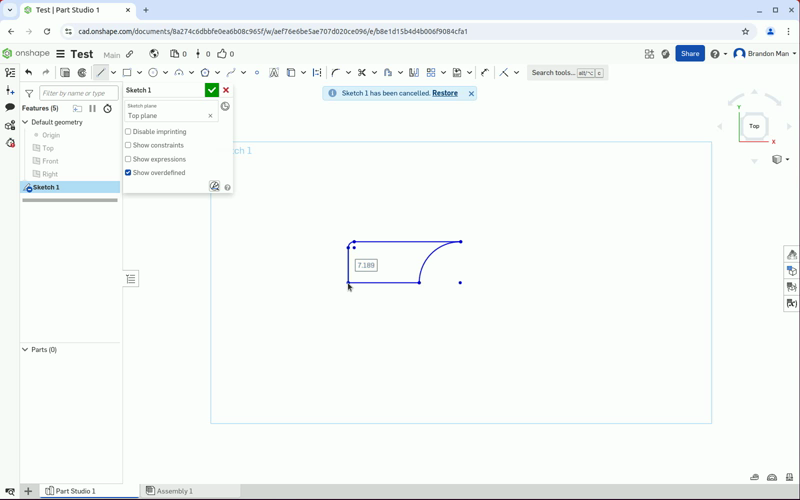
key(c)
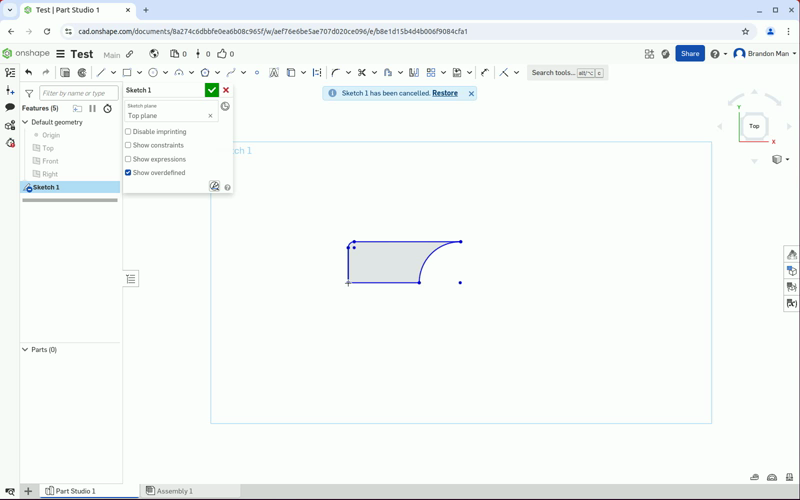
key_down(shift)
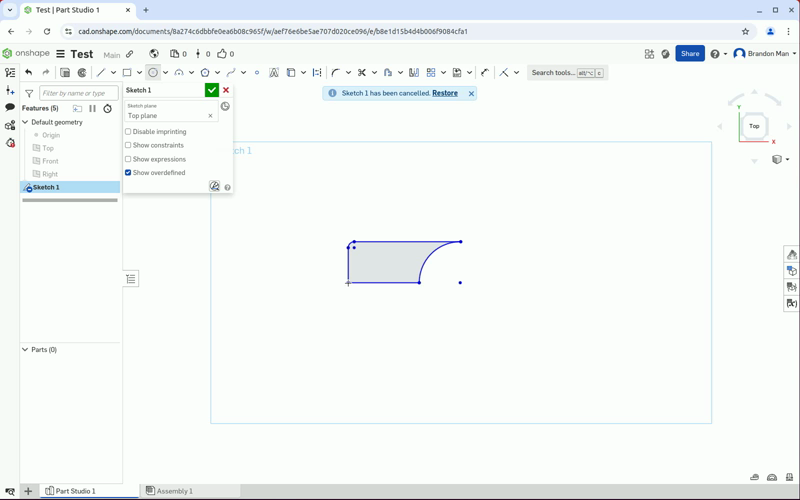
mouse_move(367, 268)
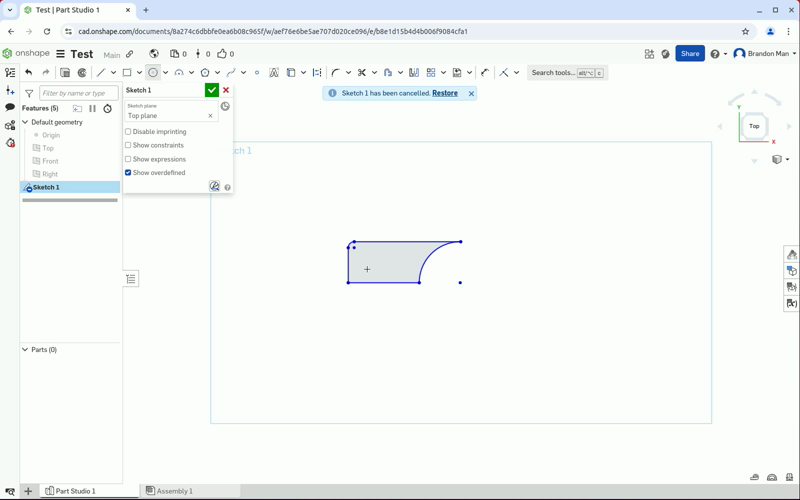
click(367, 268)
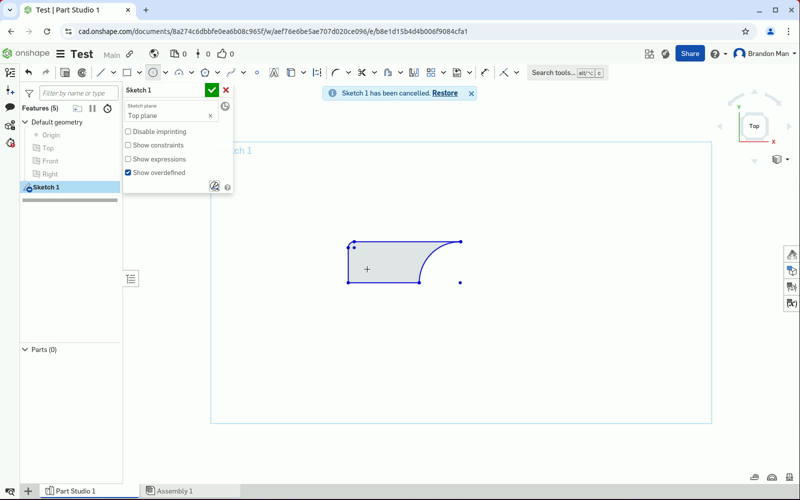
key_up(shift)
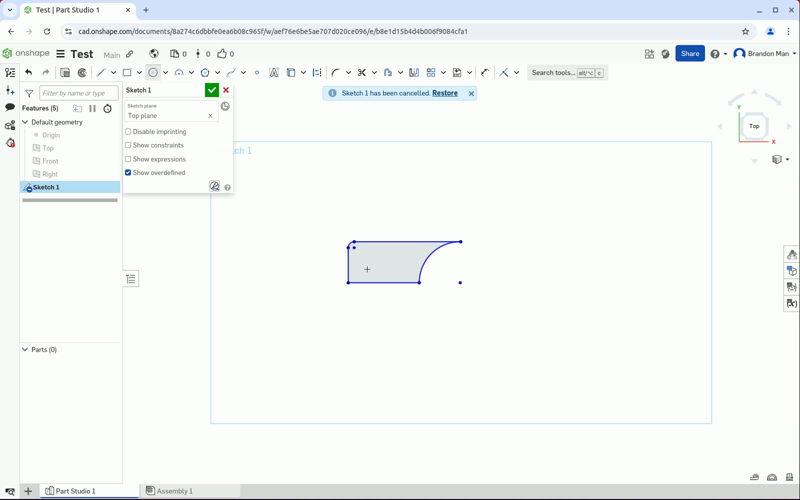
mouse_move(369, 268)
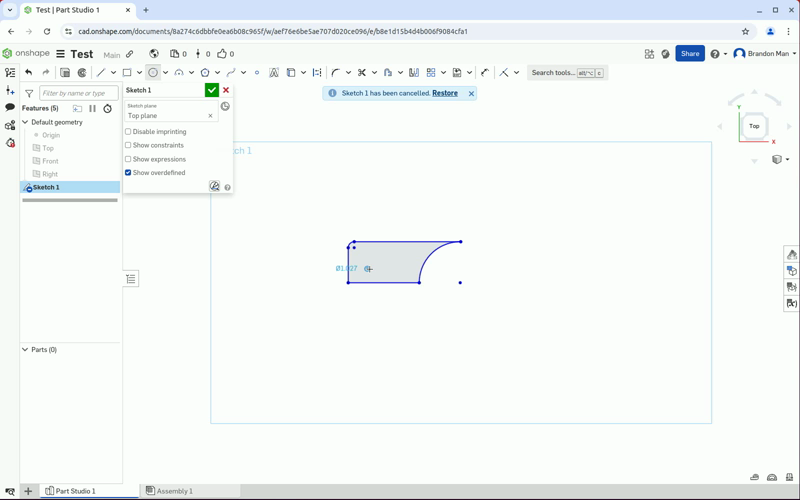
scroll(6)
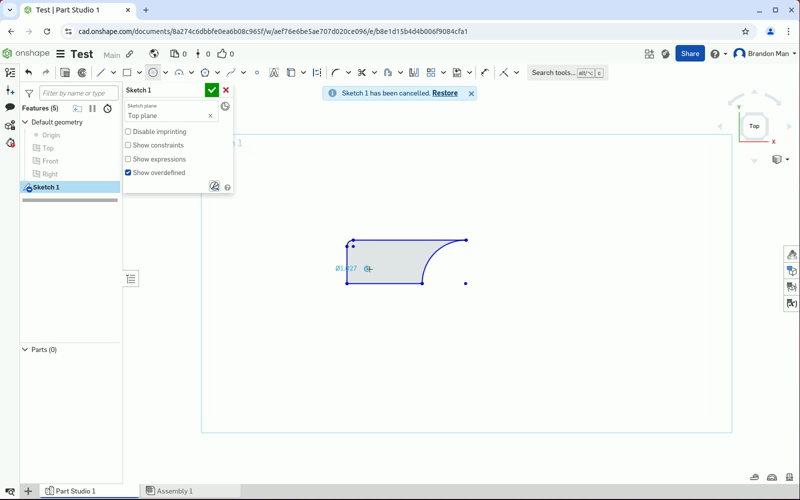
scroll(6)
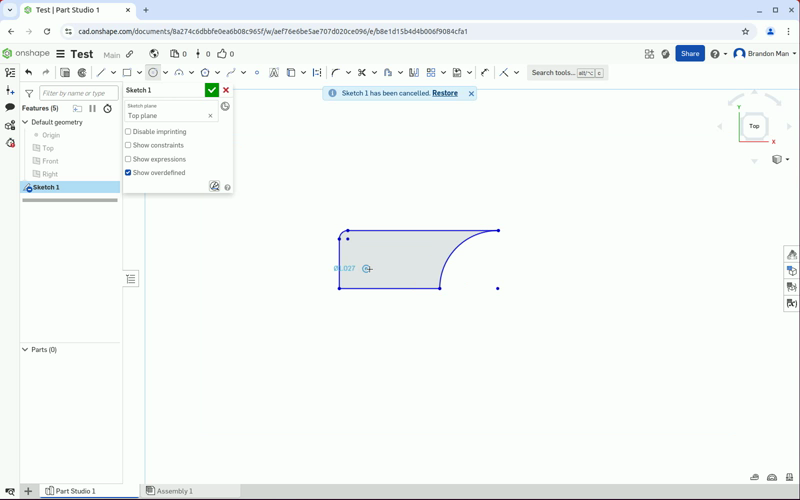
scroll(6)
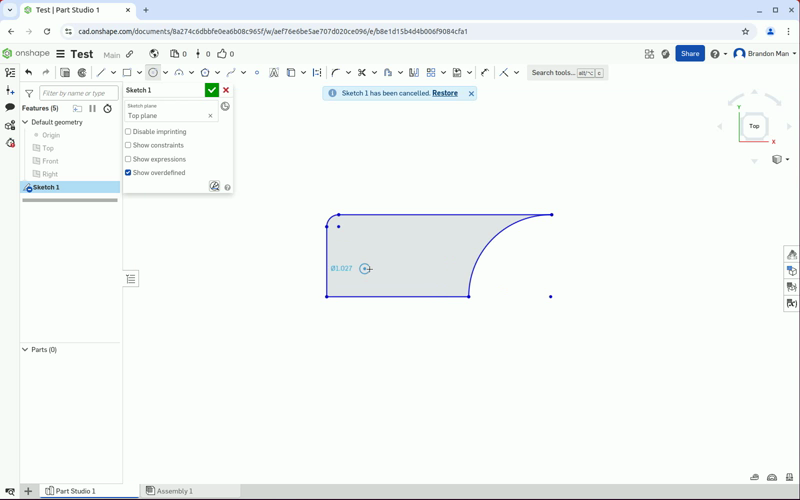
scroll(6)
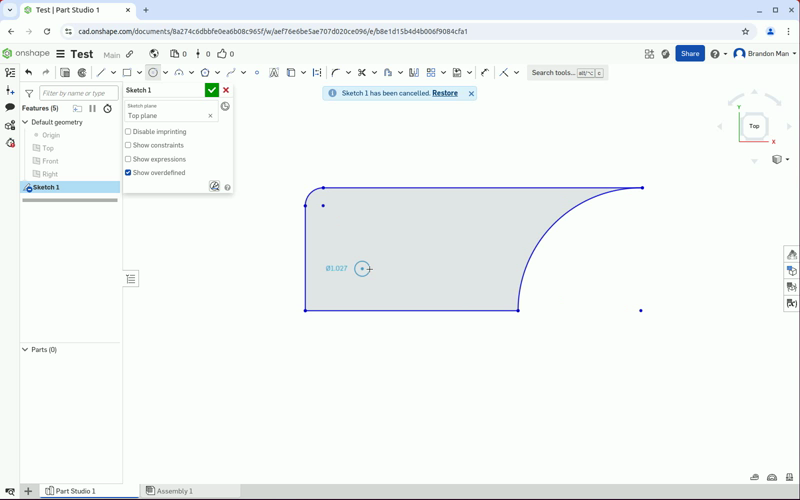
scroll(6)
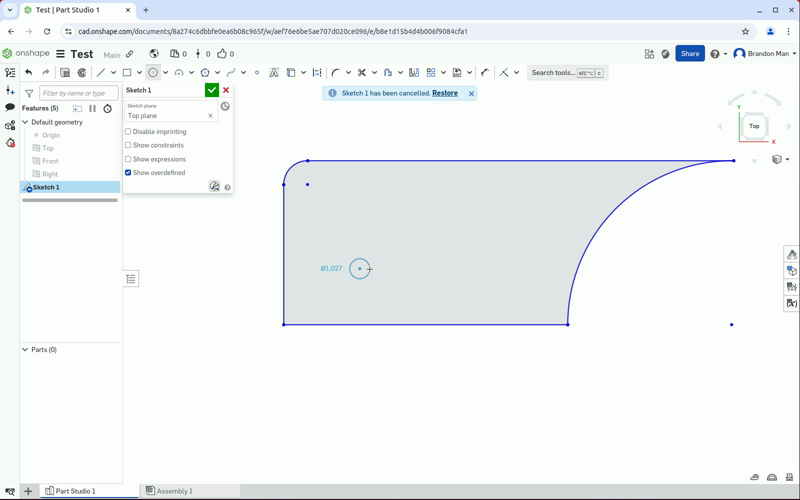
scroll(6)
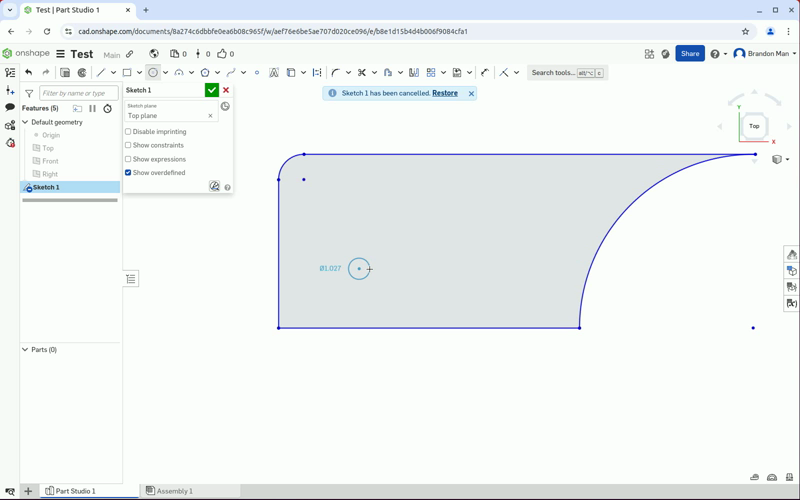
scroll(6)
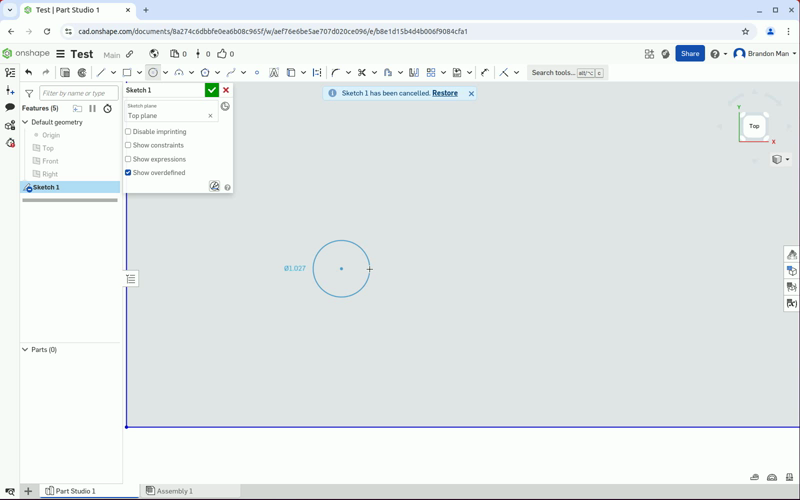
click(369, 268)
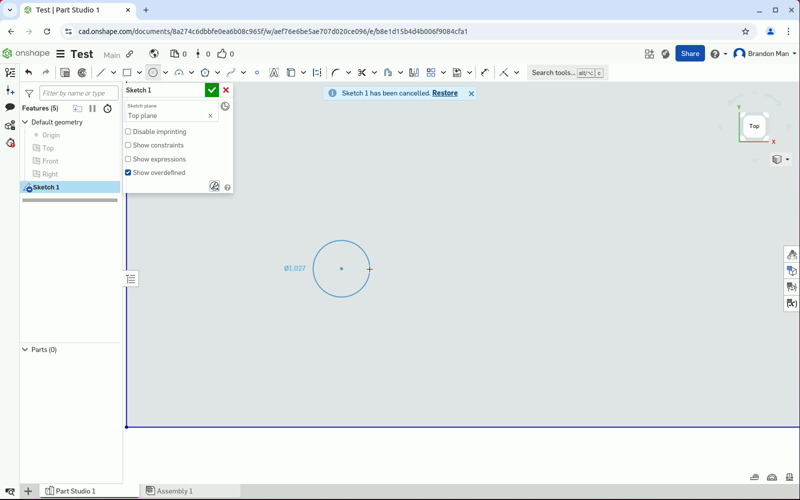
scroll(-6)
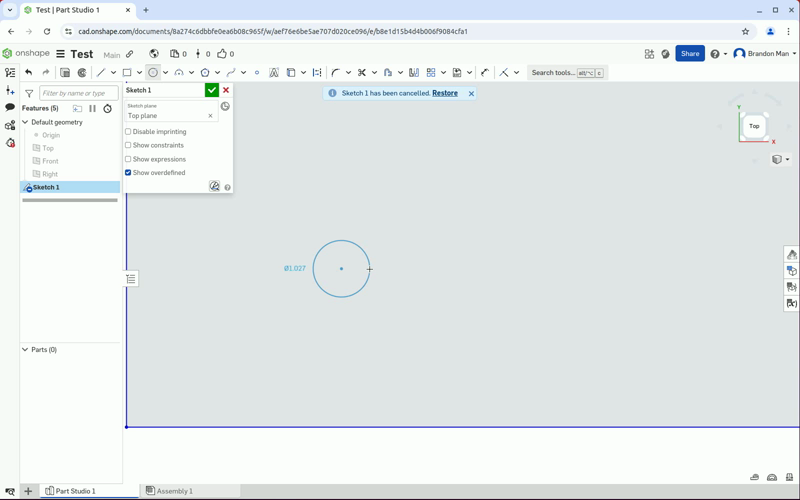
scroll(-6)
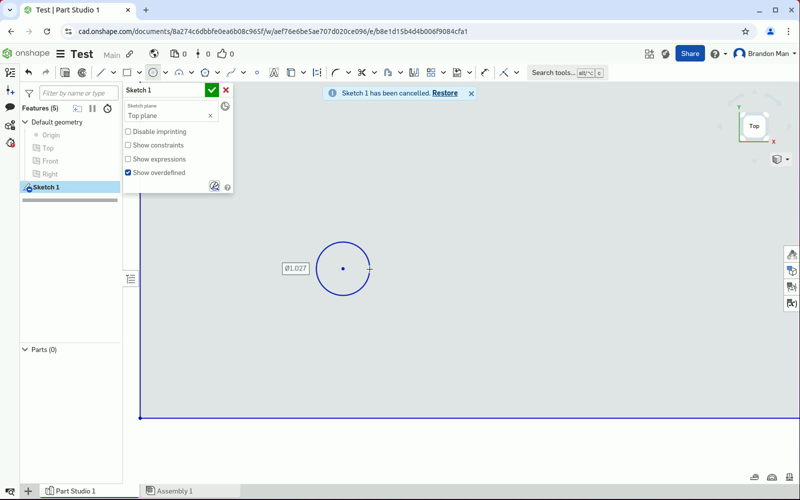
scroll(-6)
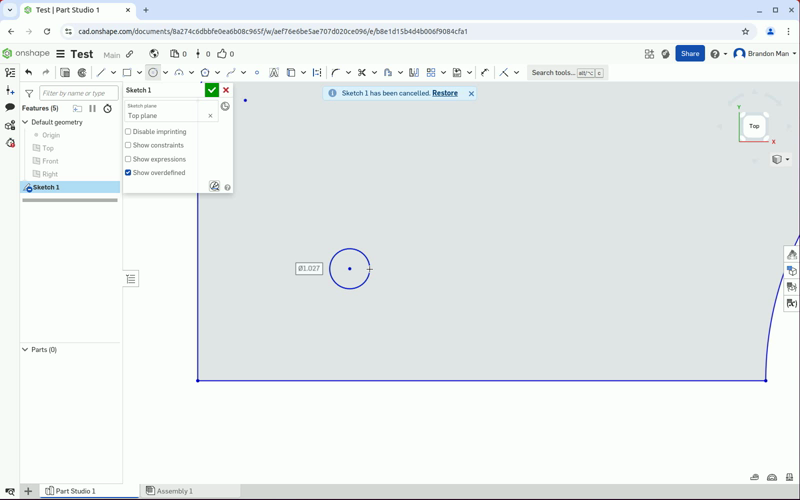
scroll(-6)
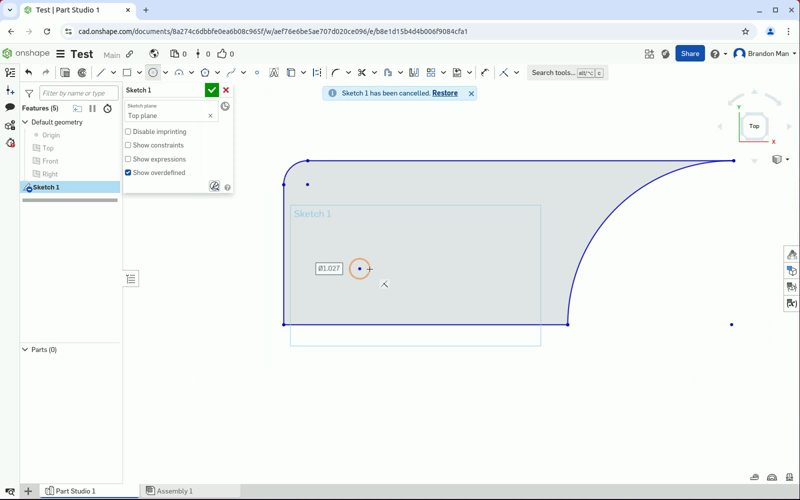
scroll(-6)
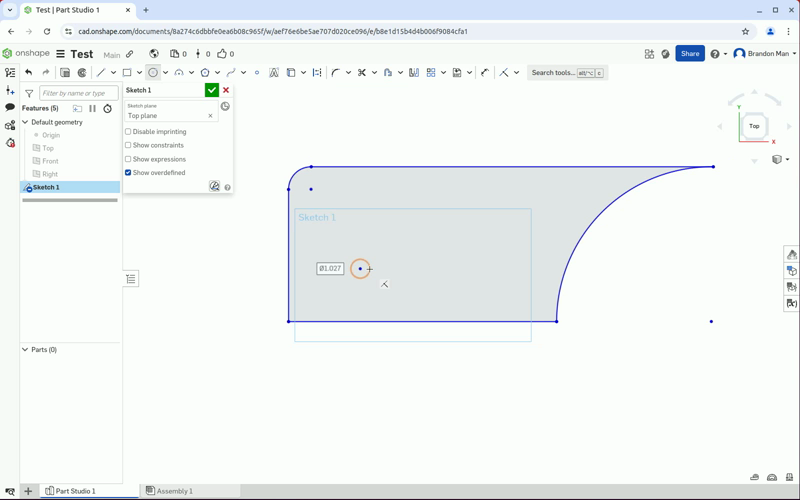
scroll(-6)
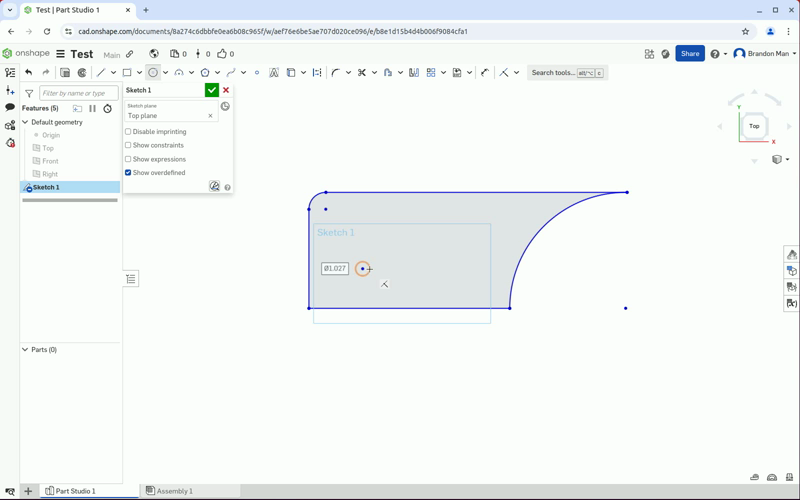
scroll(-6)
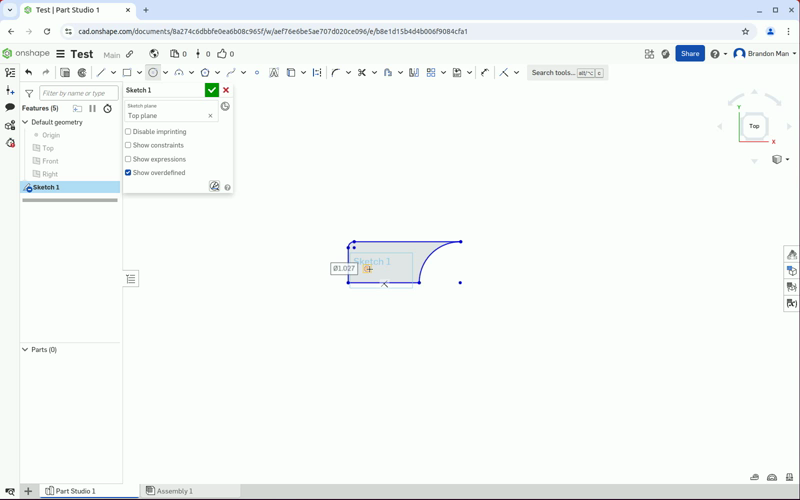
key(esc)
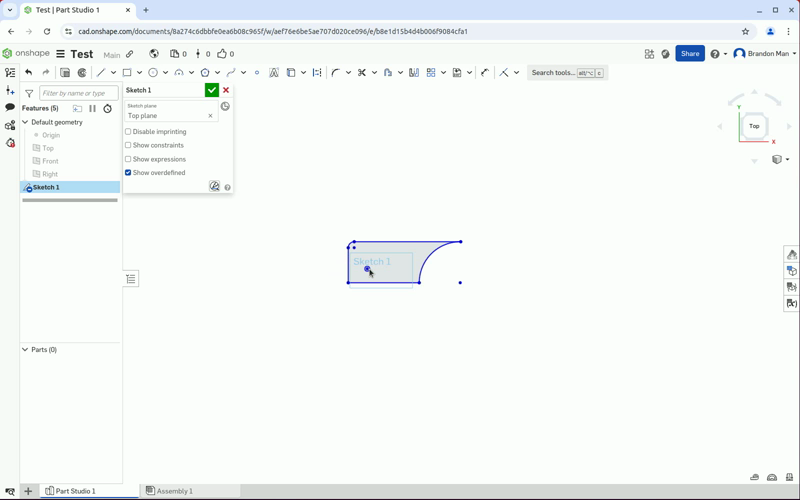
mouse_move(361, 265)
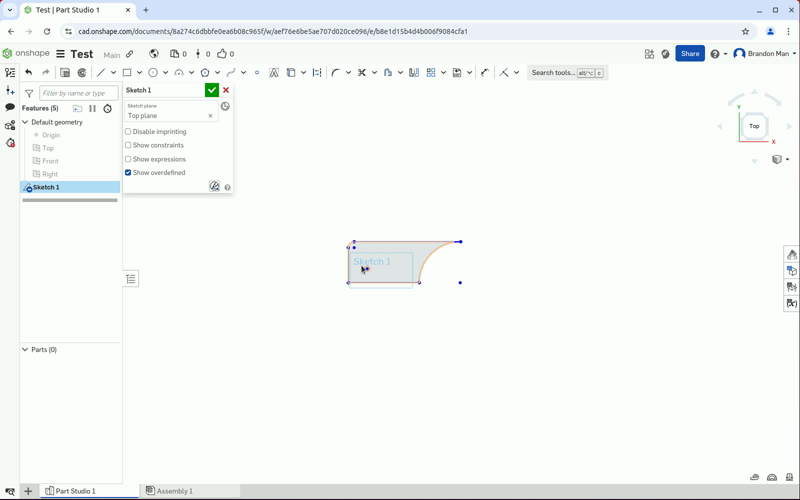
click(361, 265)
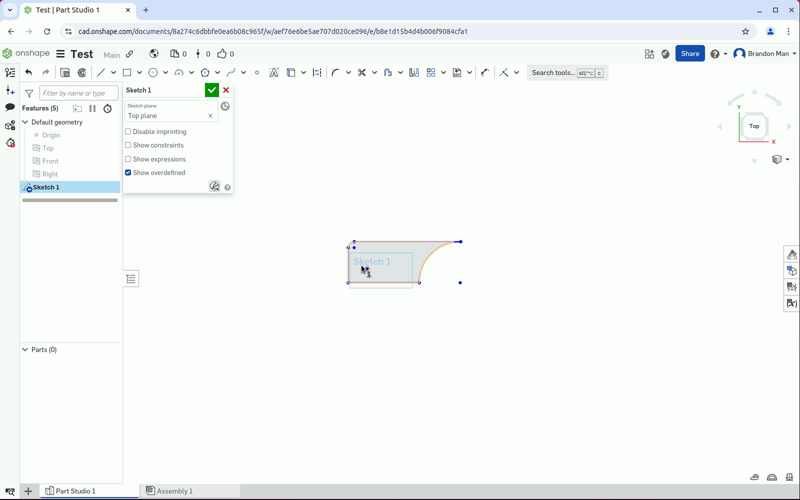
mouse_move(73, 352)
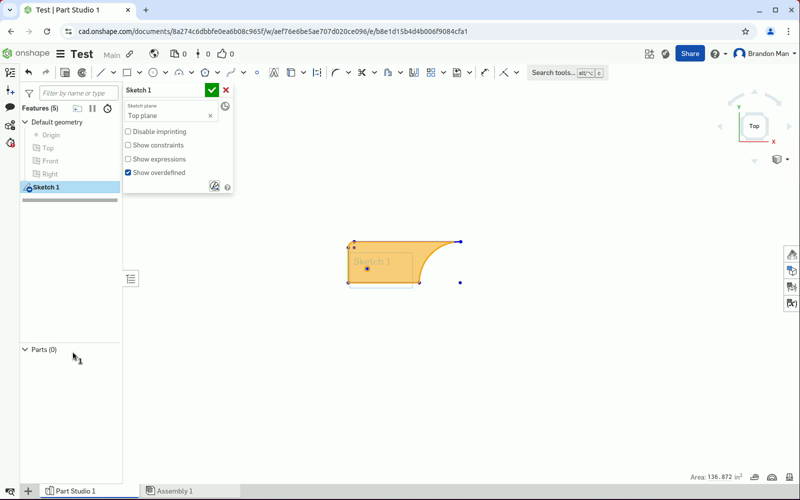
key(shift+y)
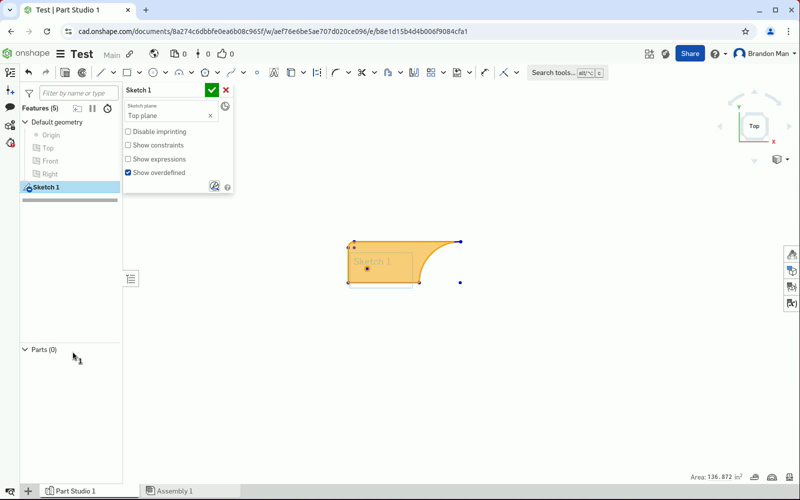
key(shift+e)
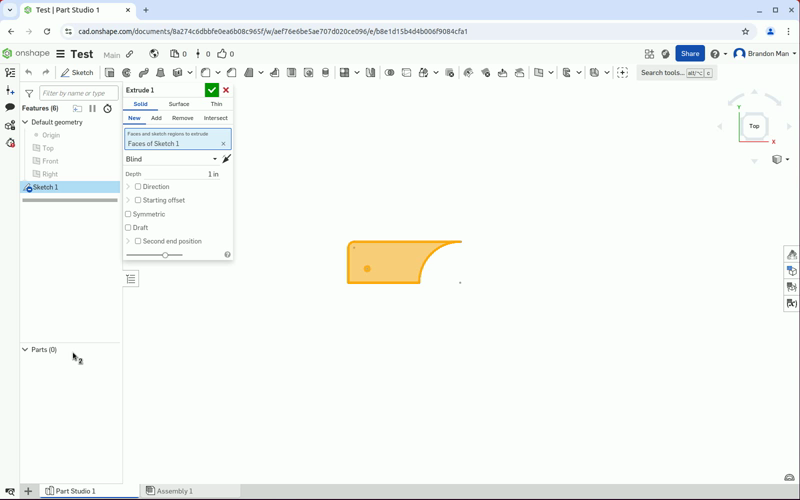
mouse_move(143, 106)
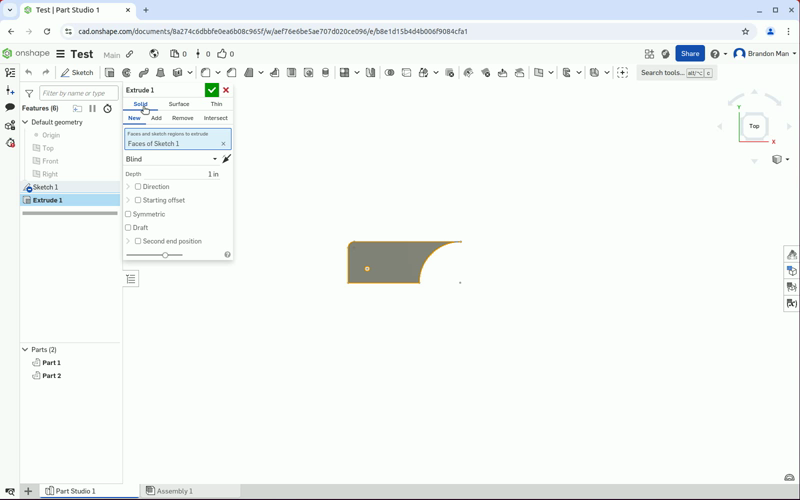
click(143, 106)
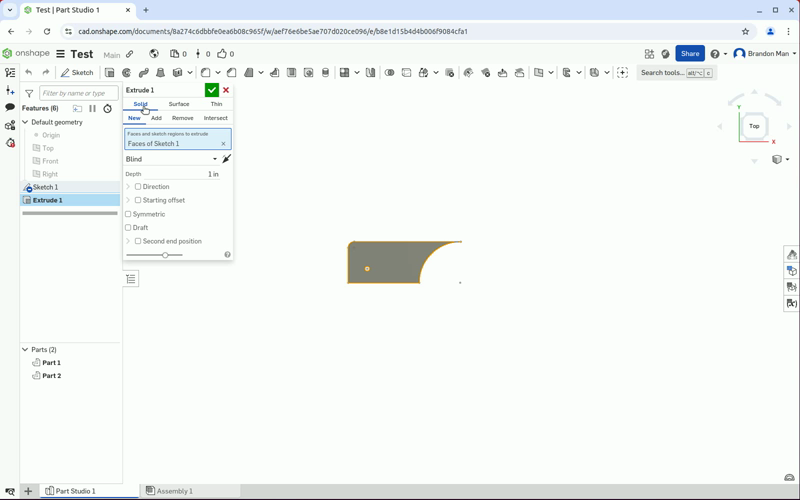
mouse_move(137, 120)
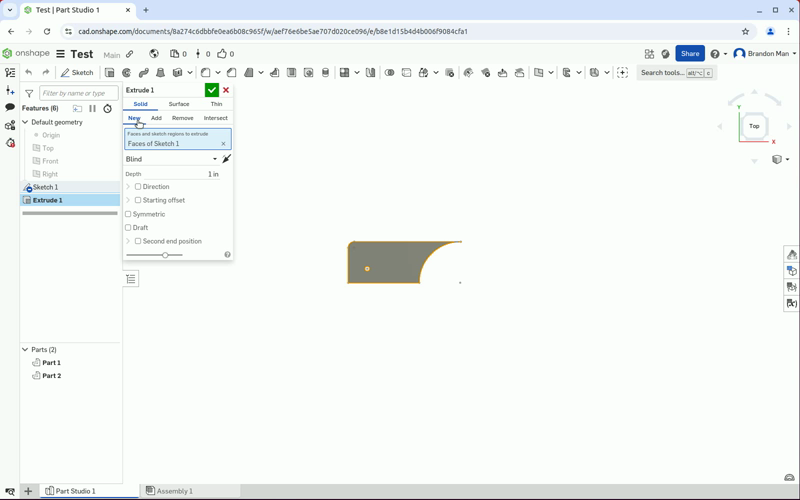
click(137, 120)
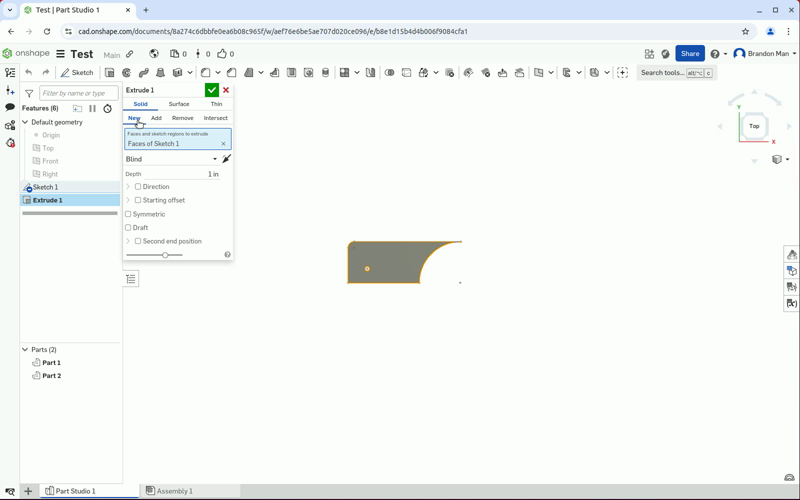
key(tab, 4)
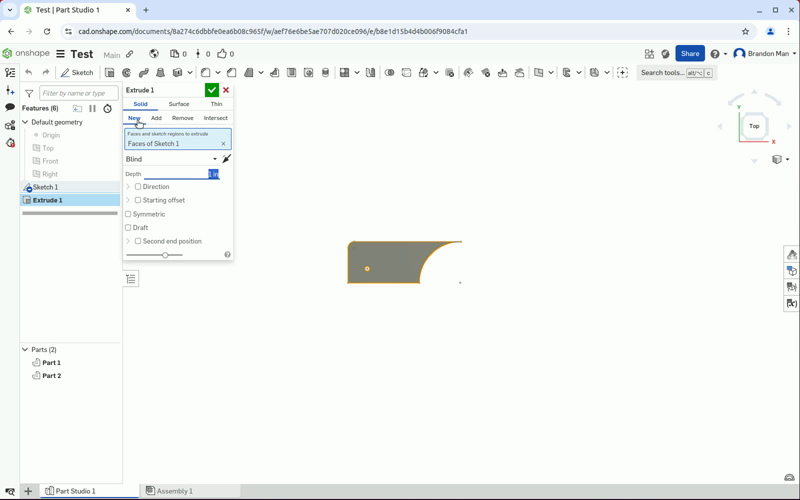
text(0.722)
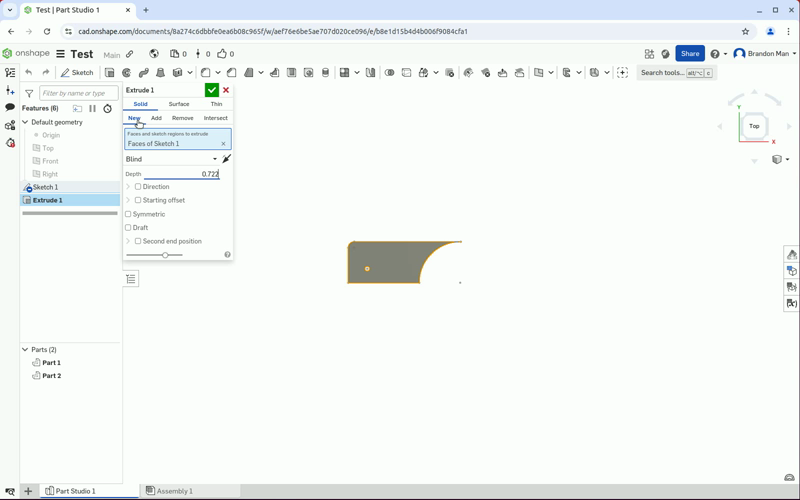
key(enter)
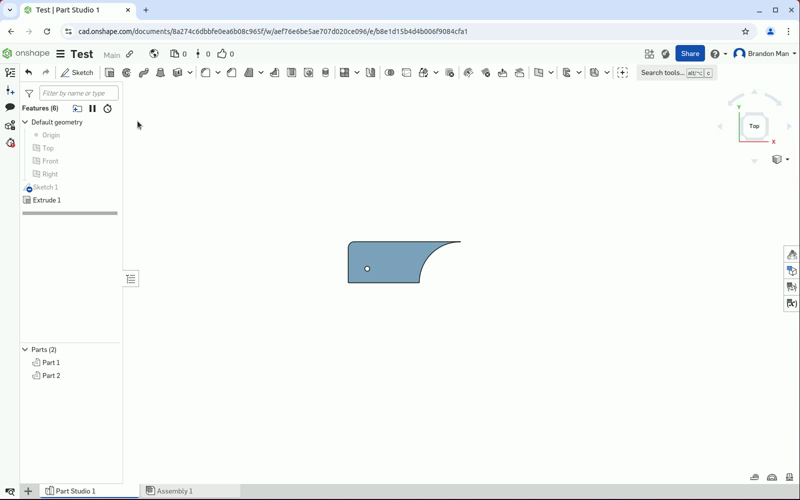
key(shift+h)
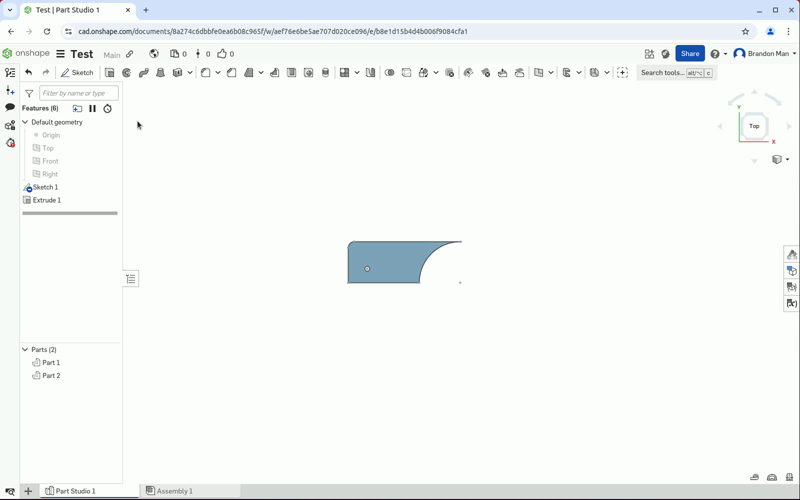
key(shift+h)
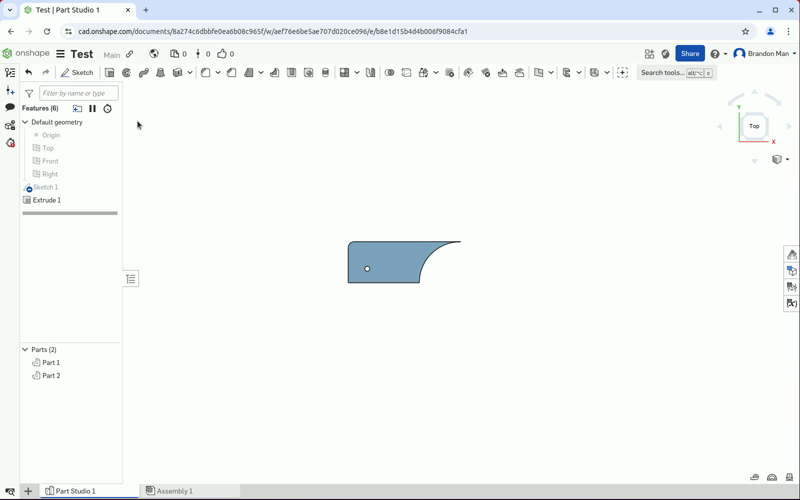
mouse_move(73, 189)
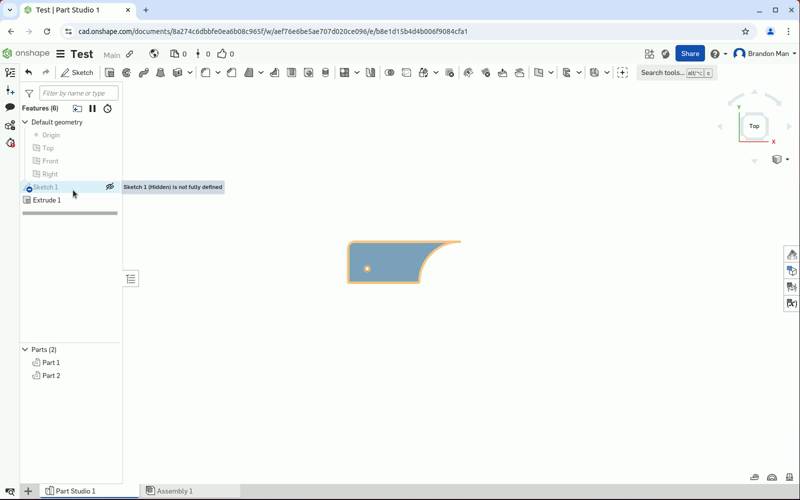
click(73, 189)
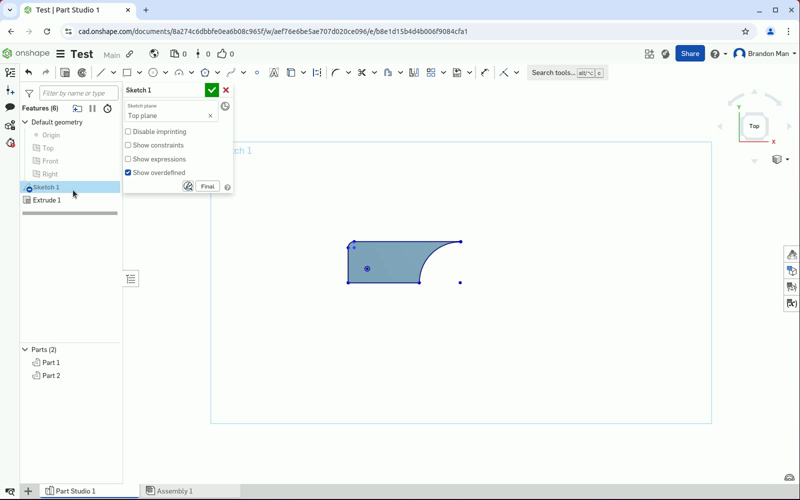
mouse_move(229, 92)
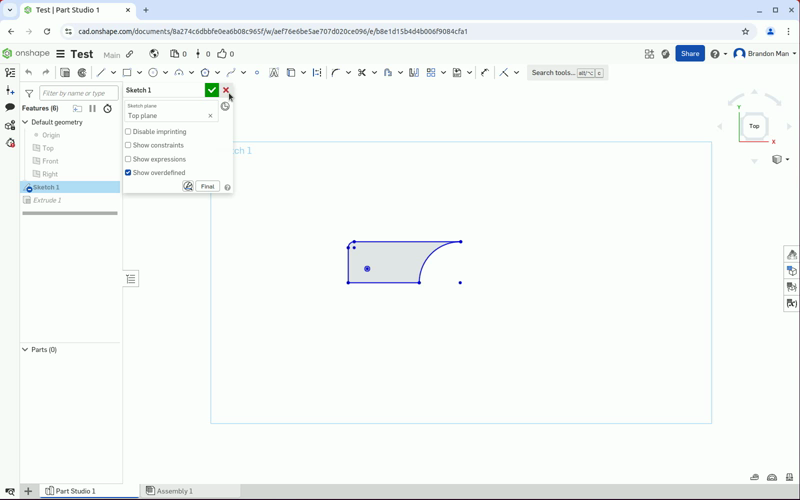
click(229, 92)
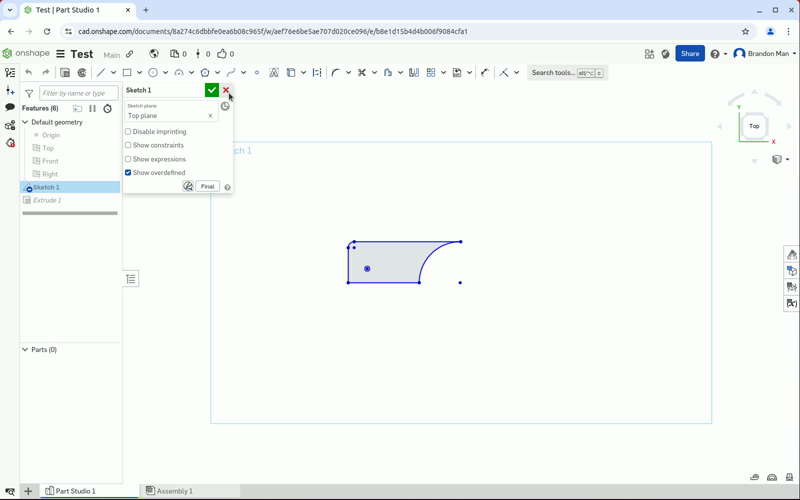
key(shift+s)
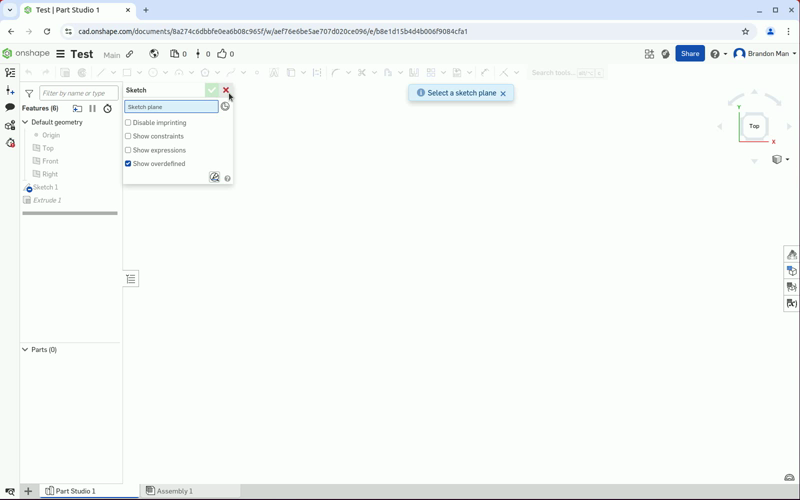
mouse_move(73, 150)
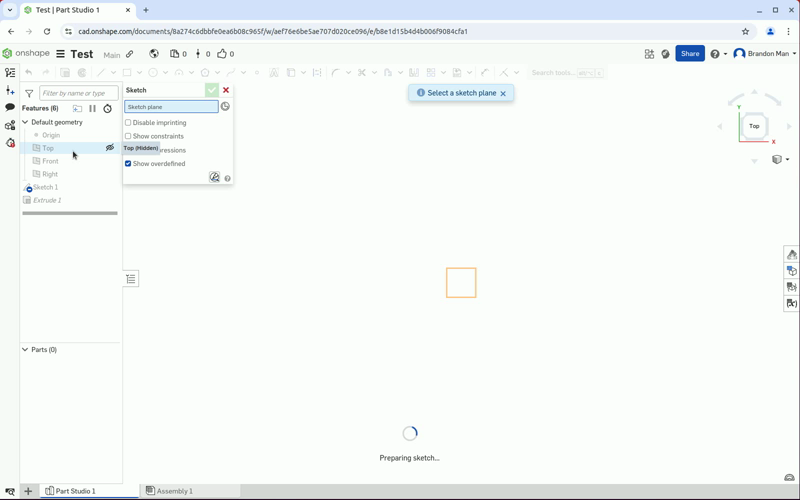
click(73, 150)
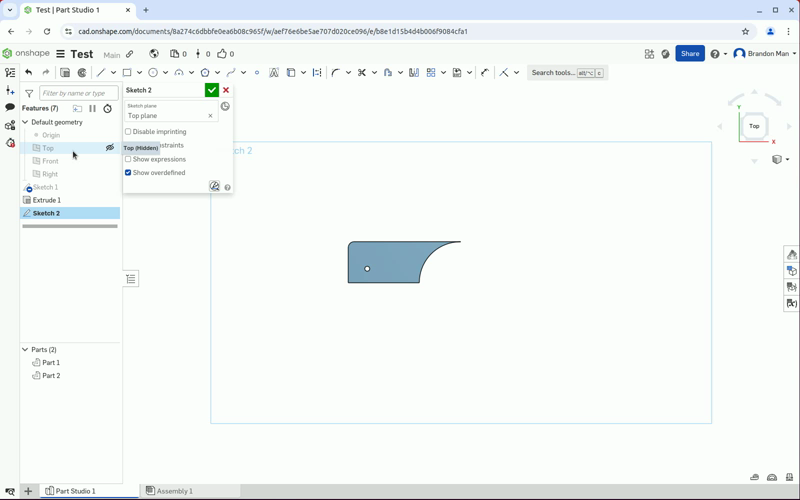
mouse_move(73, 352)
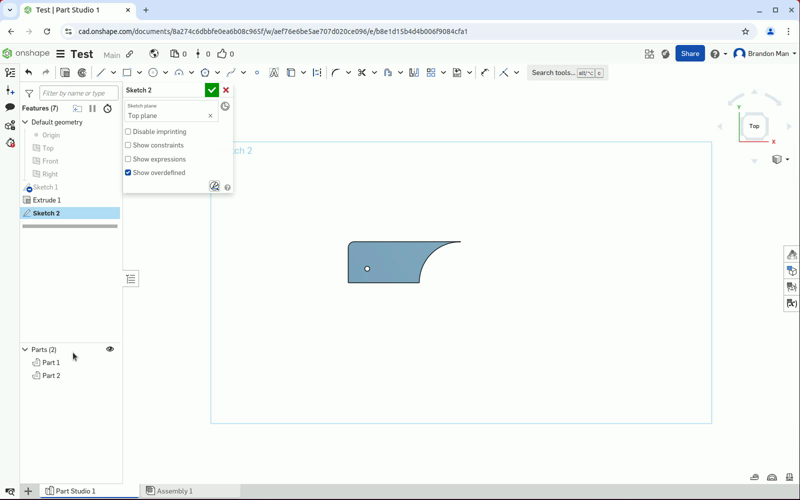
key(y)
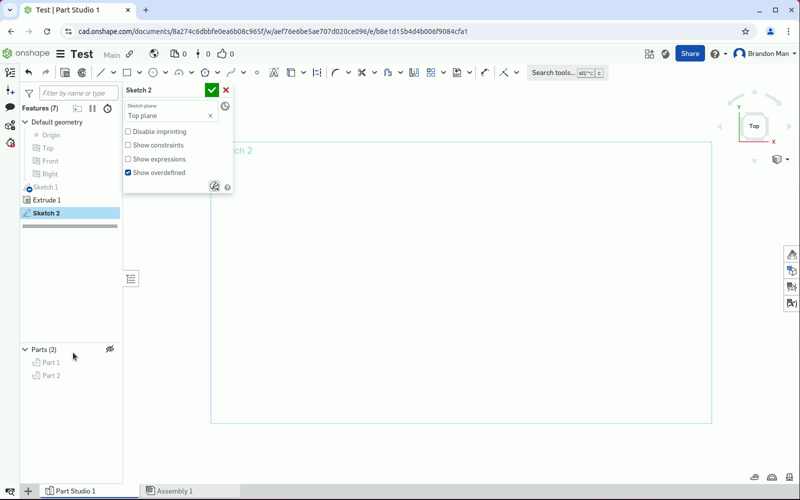
key(a)
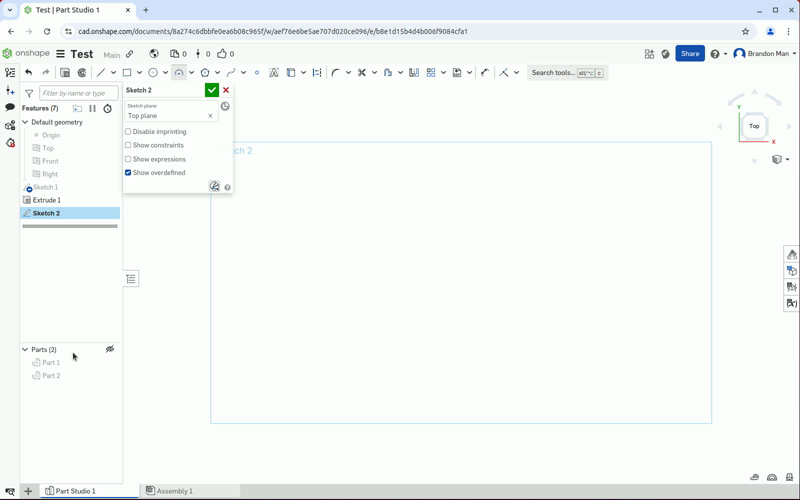
key_down(shift)
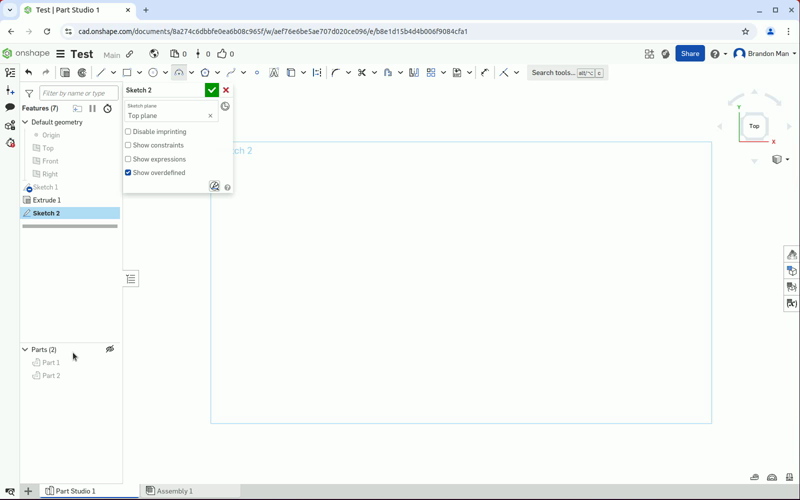
mouse_move(348, 318)
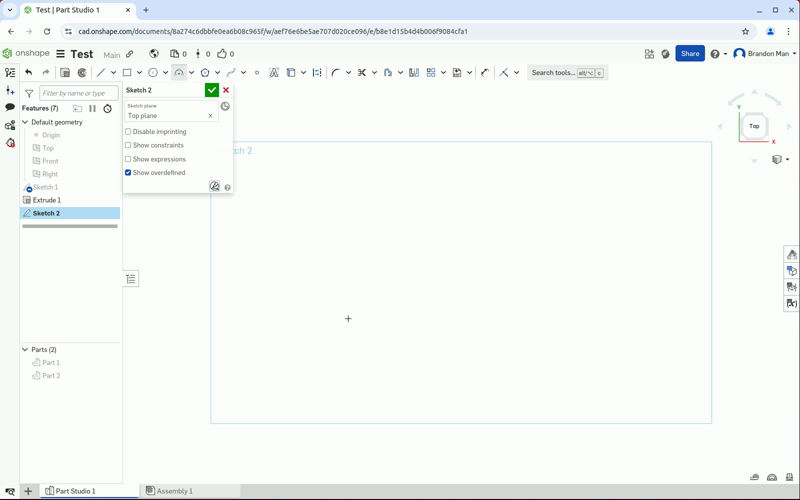
click(348, 318)
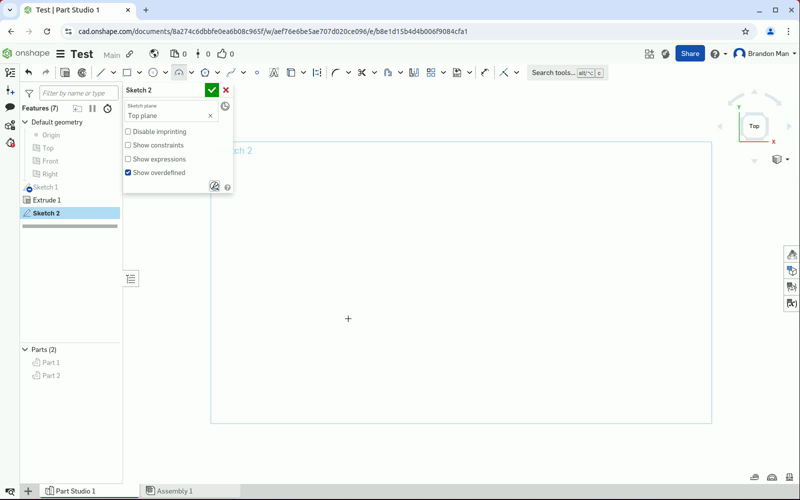
key_up(shift)
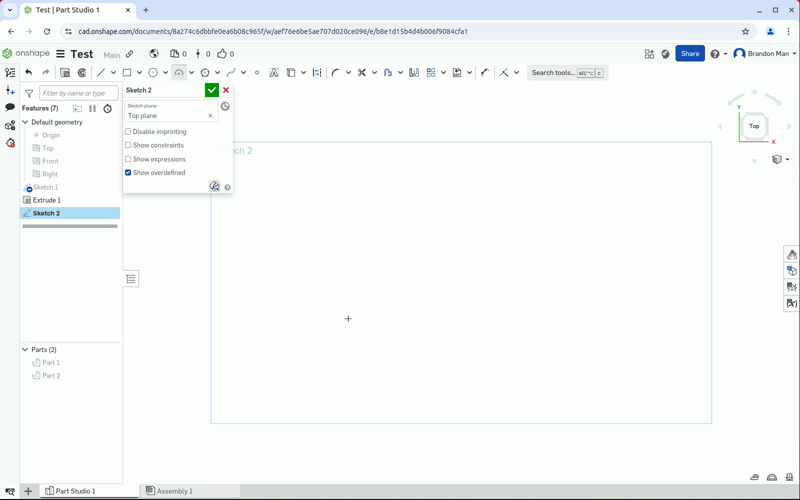
key_down(shift)
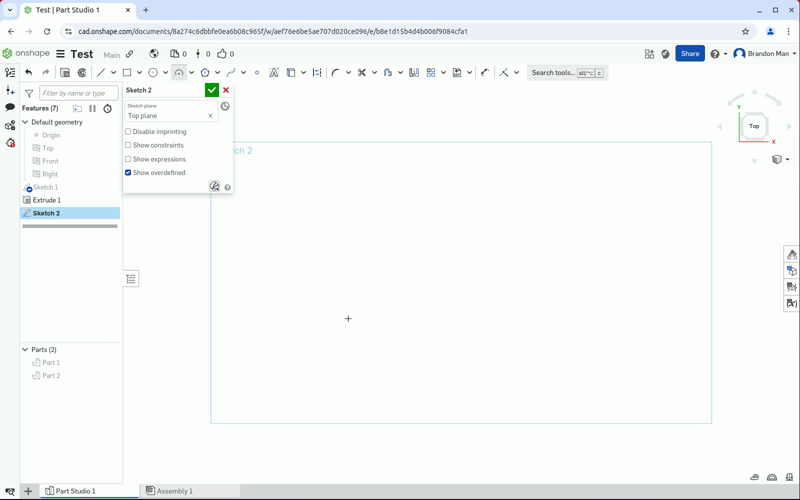
mouse_move(354, 324)
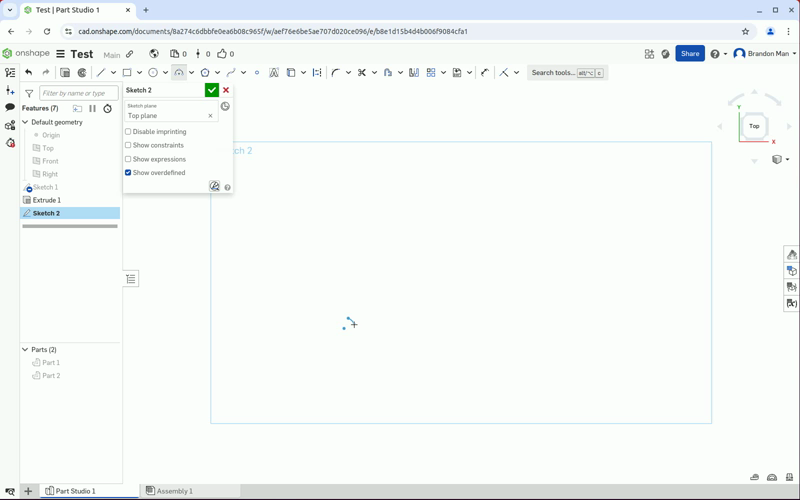
click(354, 324)
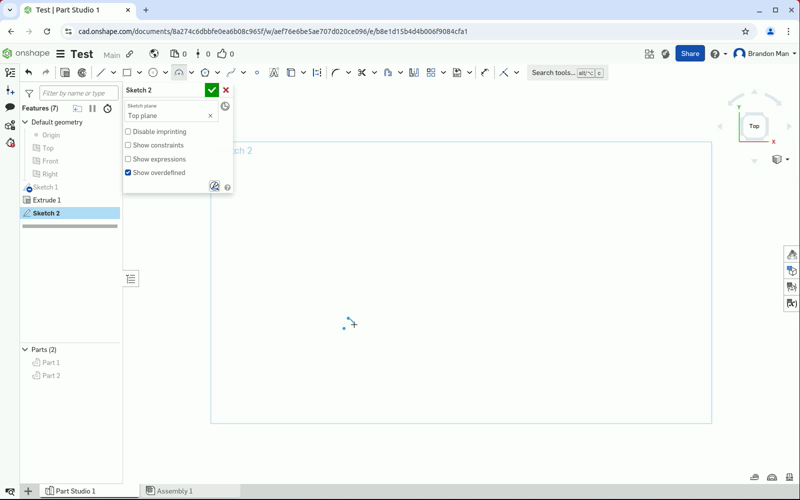
mouse_move(350, 322)
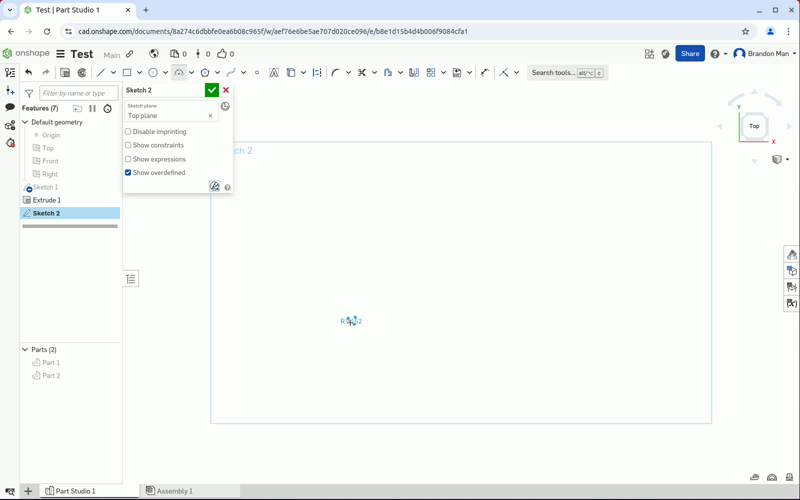
click(350, 322)
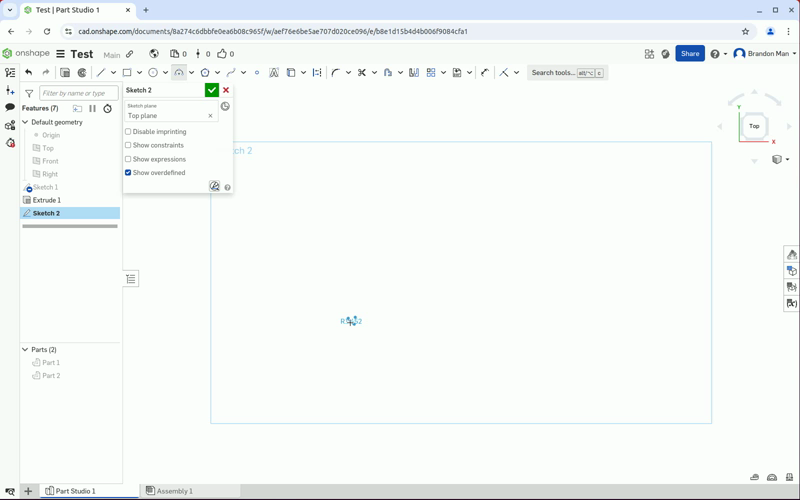
key_up(shift)
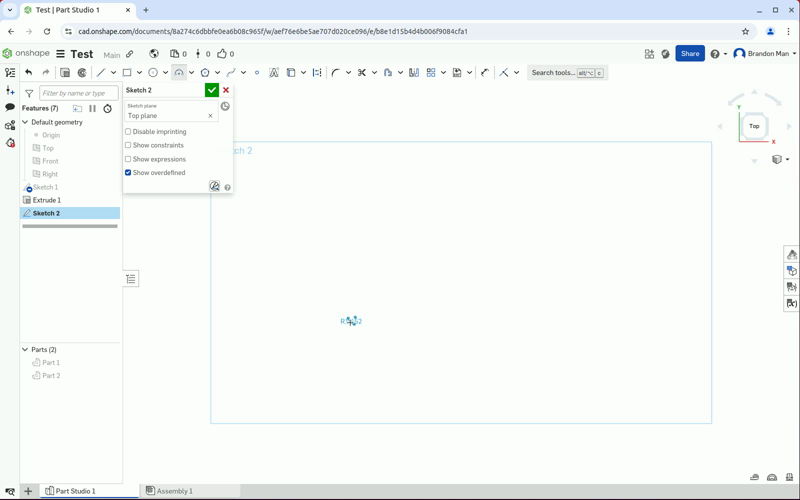
key(esc)
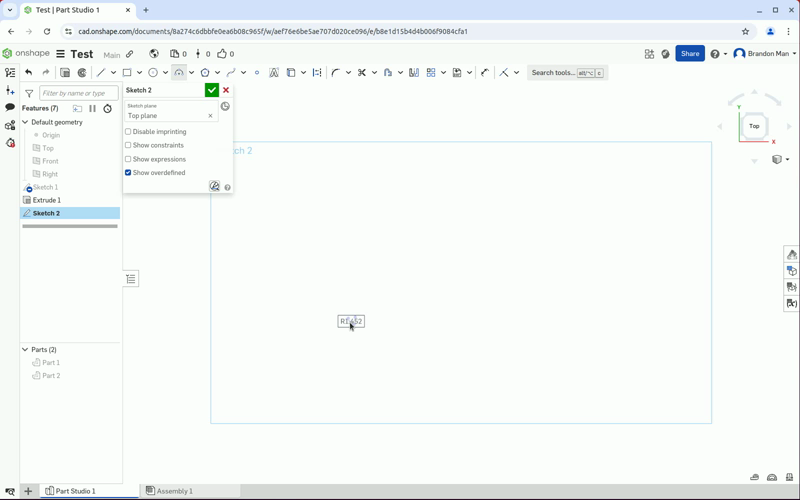
key(l)
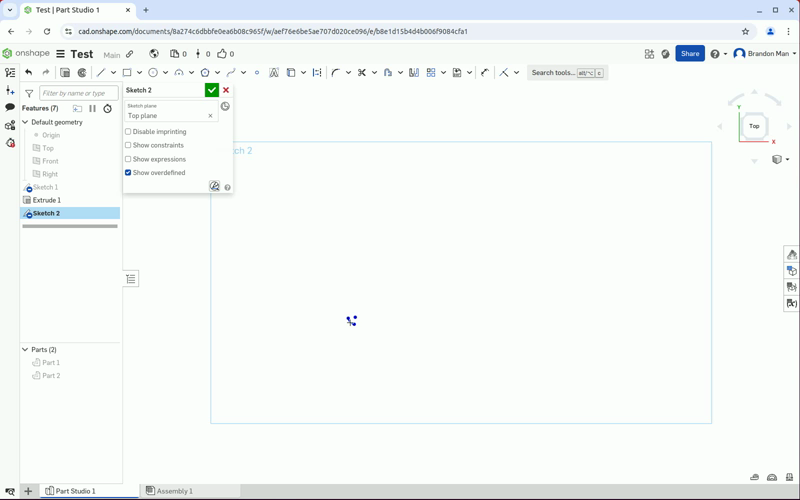
mouse_move(354, 324)
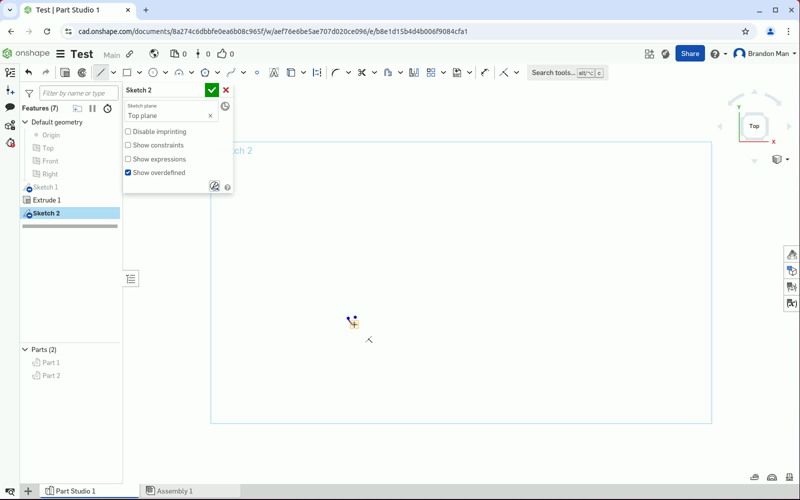
click(354, 324)
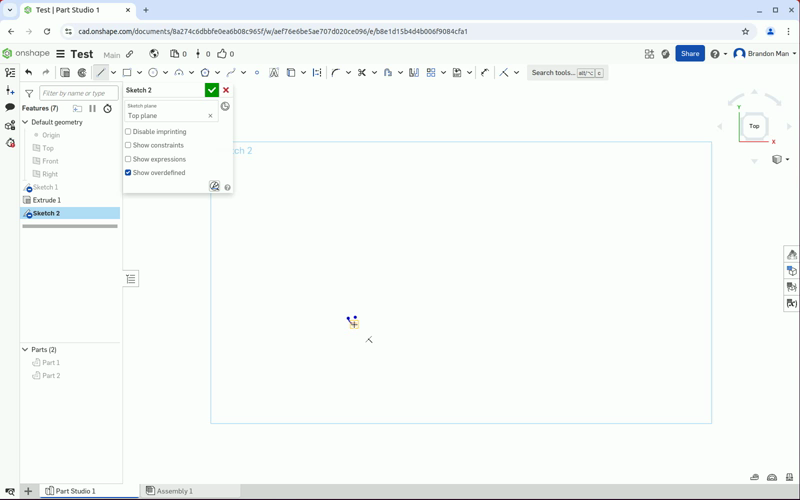
key_down(shift)
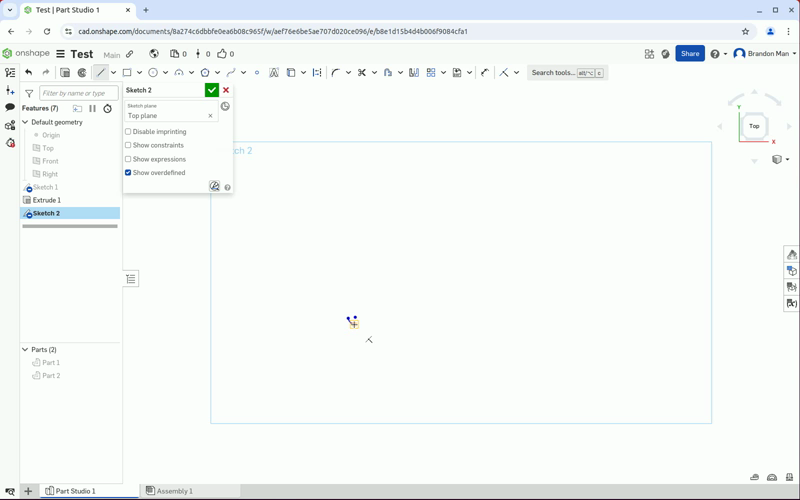
mouse_move(460, 324)
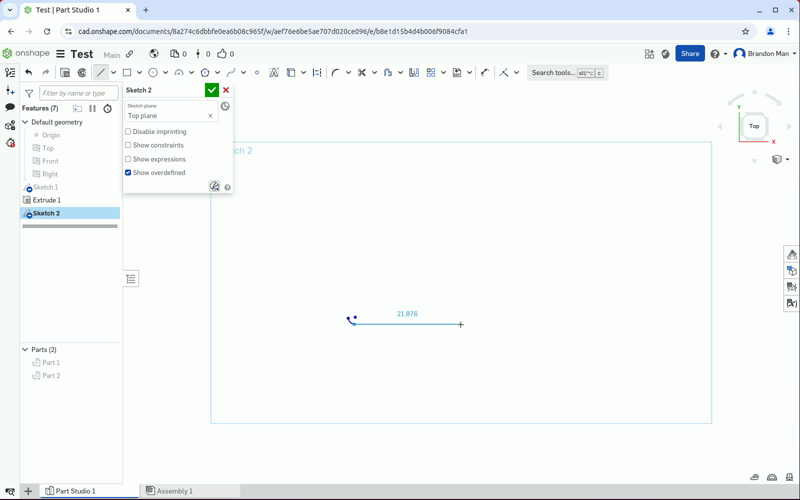
click(460, 324)
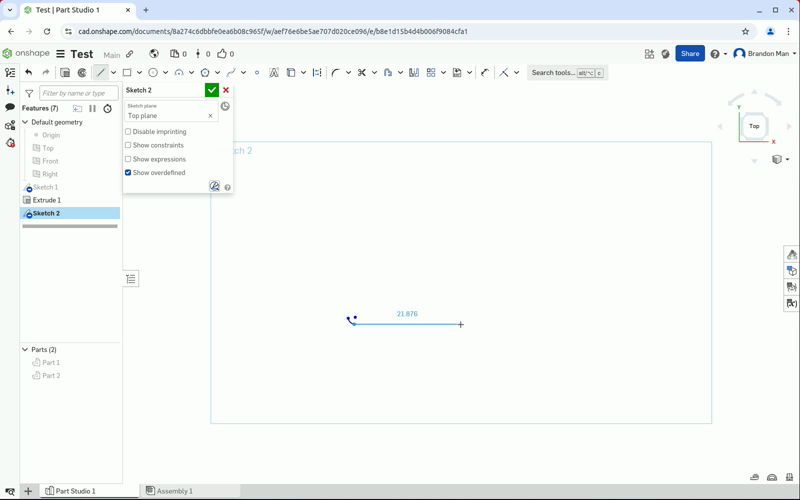
key_up(shift)
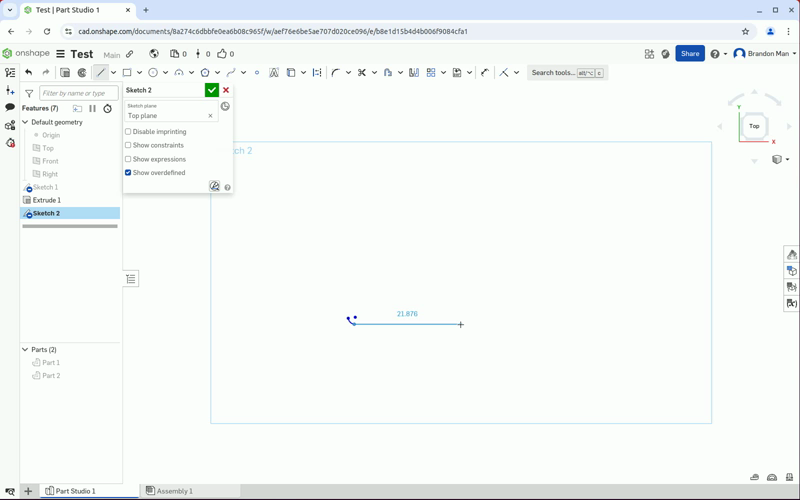
key(esc)
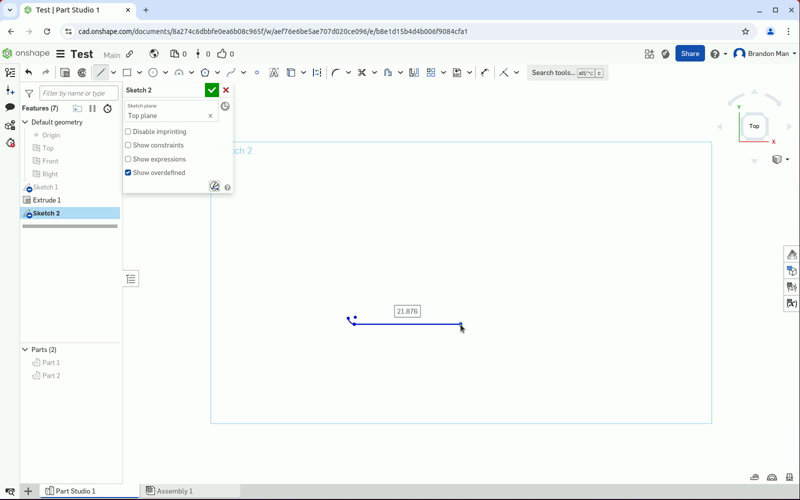
key(a)
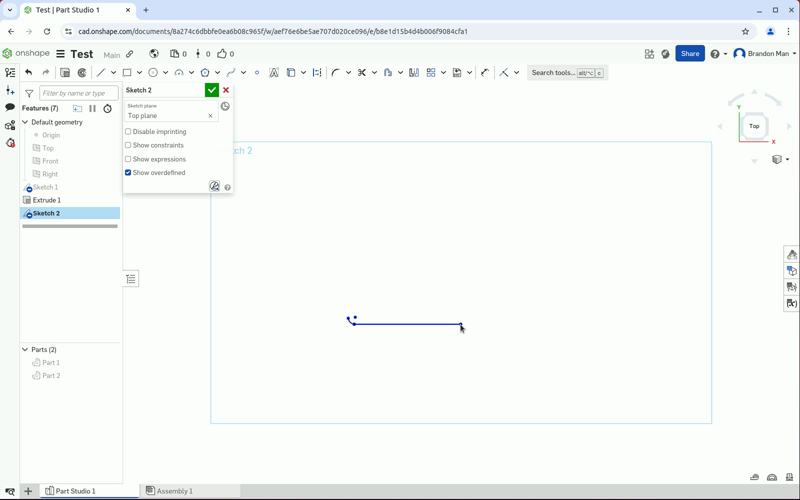
mouse_move(460, 324)
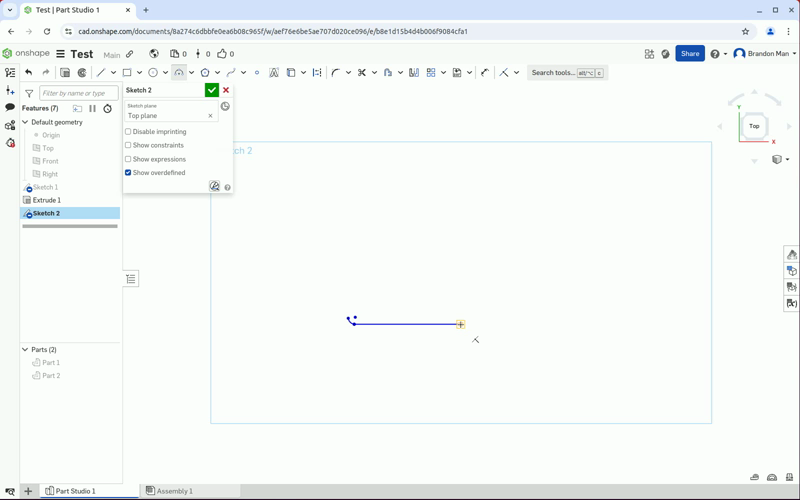
click(460, 324)
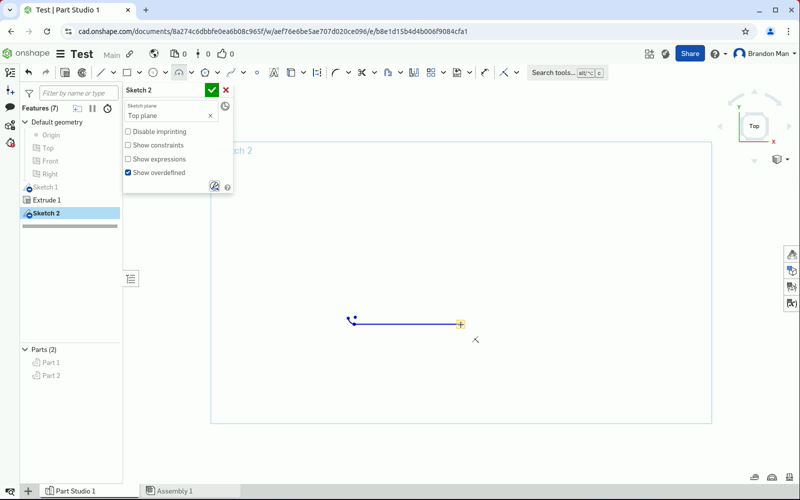
key_down(shift)
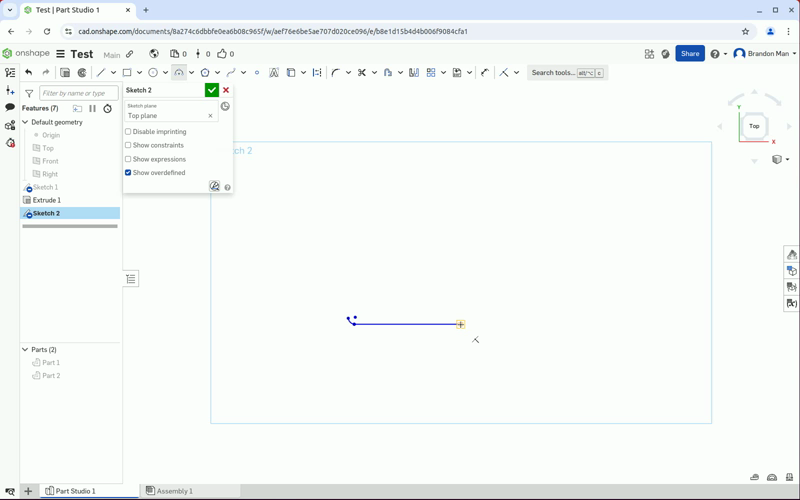
mouse_move(419, 282)
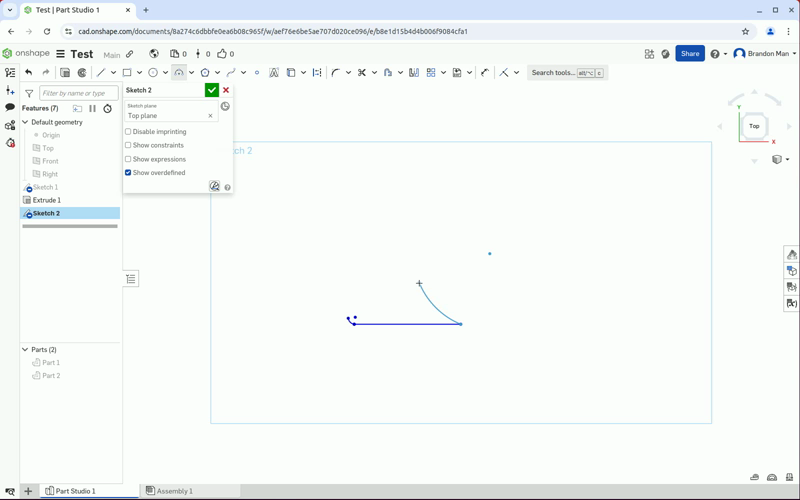
click(419, 282)
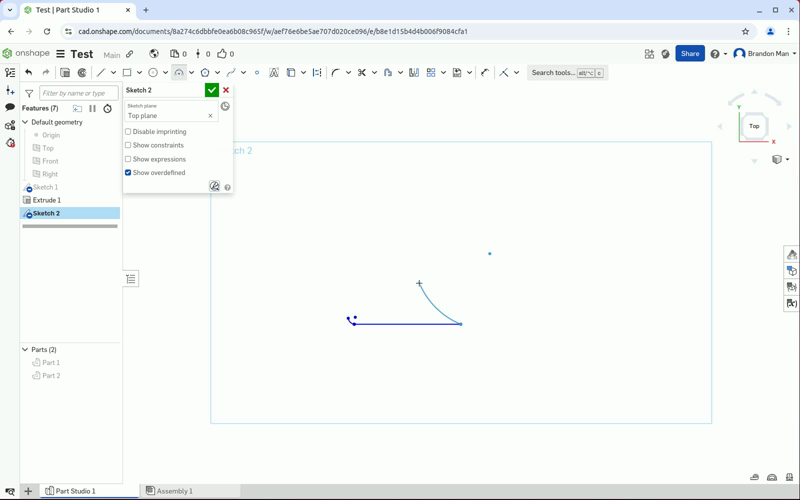
mouse_move(431, 311)
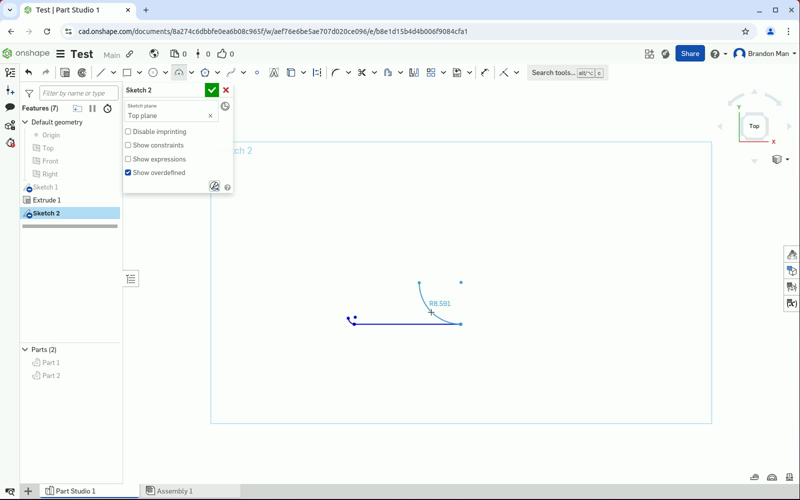
click(431, 311)
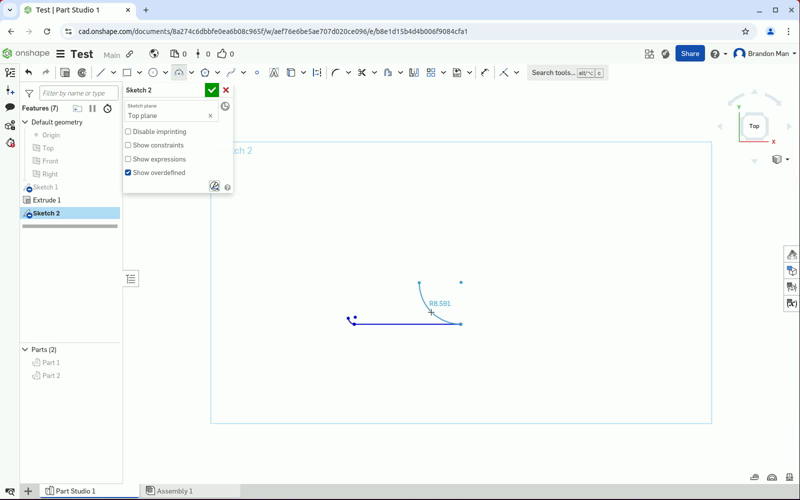
key_up(shift)
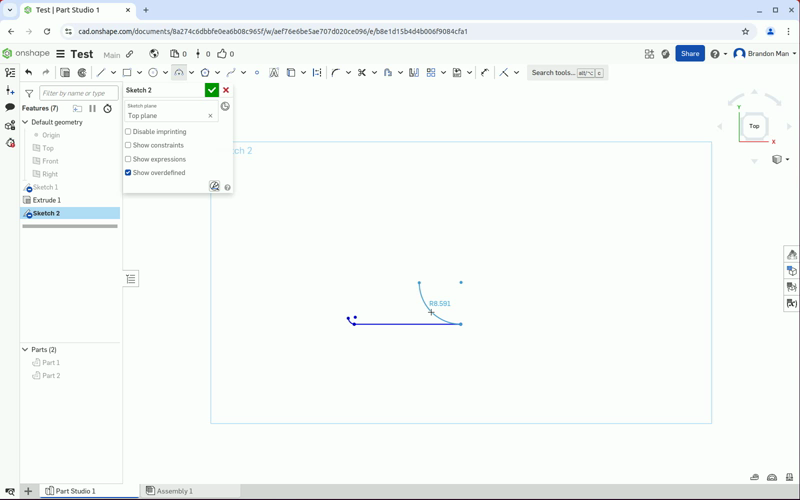
key(esc)
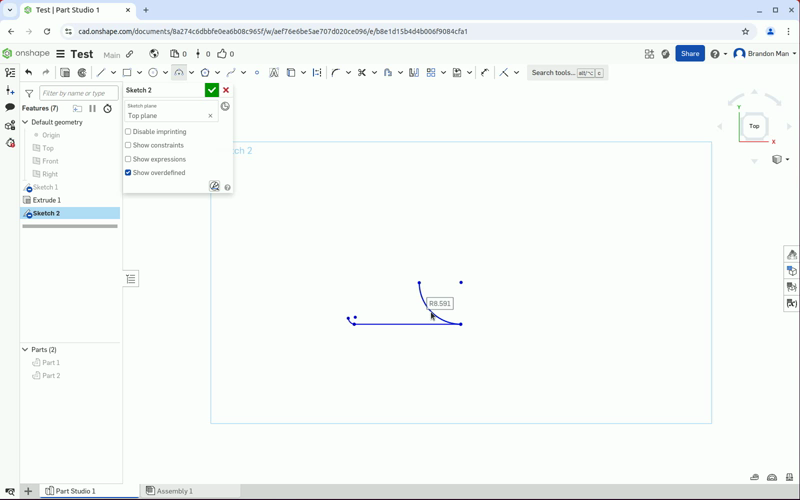
key(l)
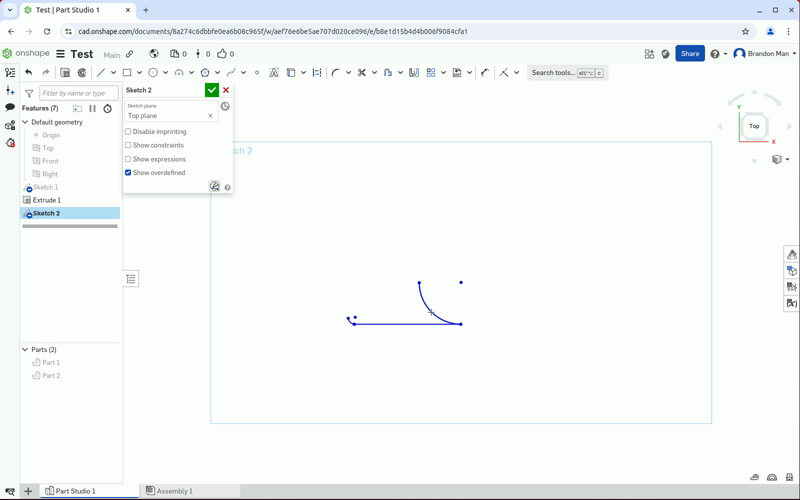
mouse_move(419, 282)
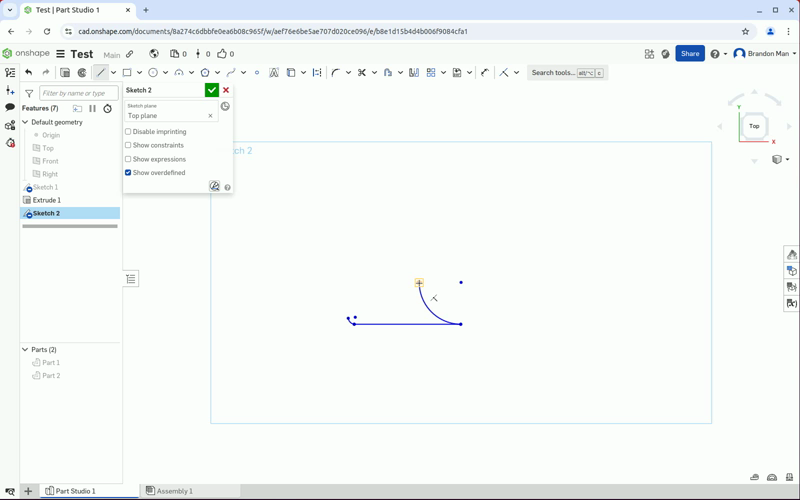
click(419, 282)
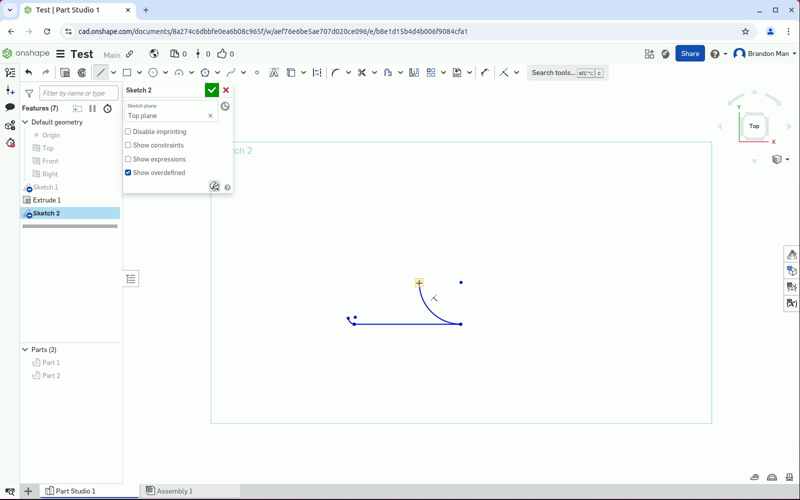
key_down(shift)
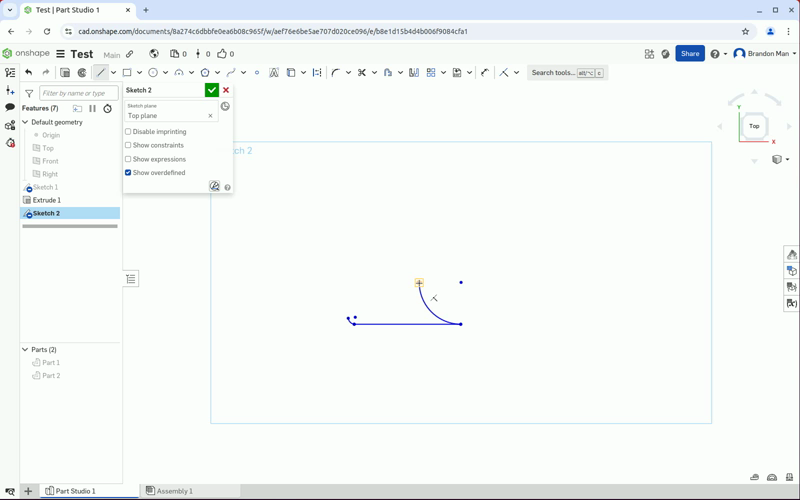
mouse_move(348, 282)
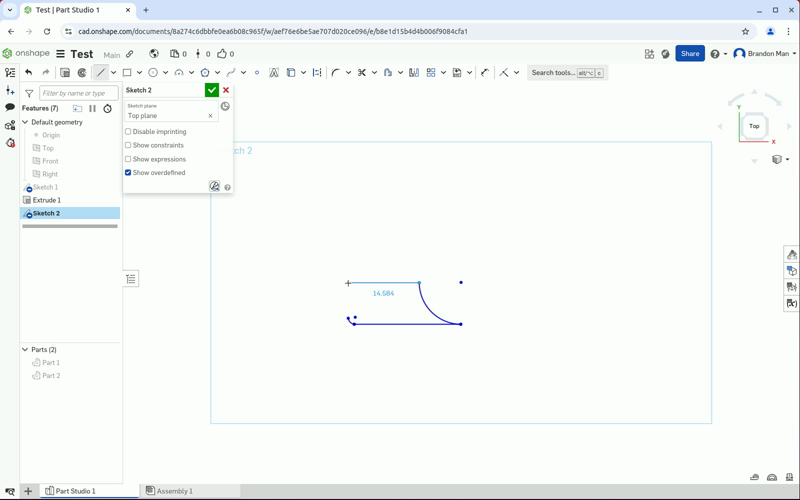
click(348, 282)
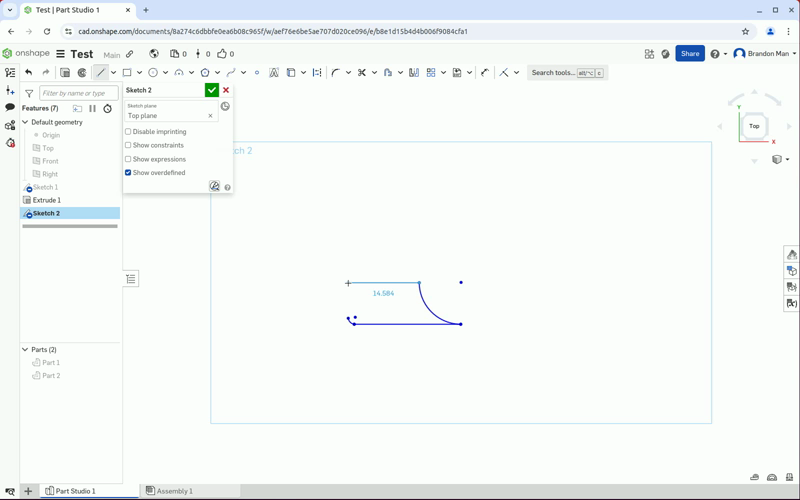
key_up(shift)
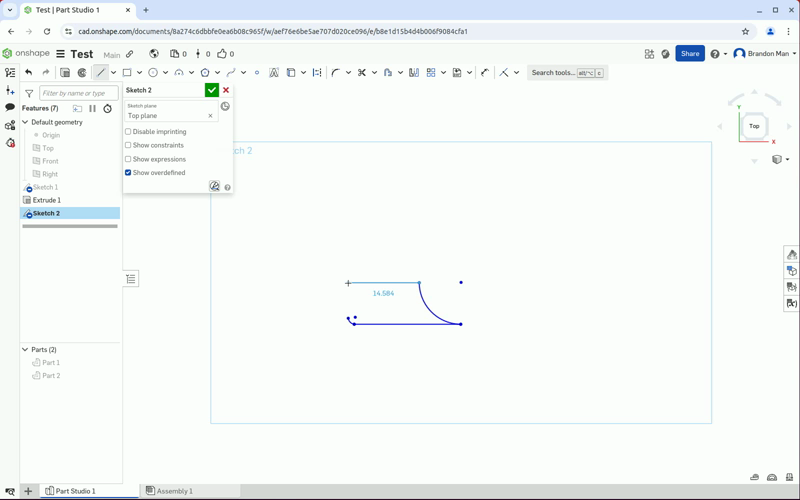
mouse_move(378, 282)
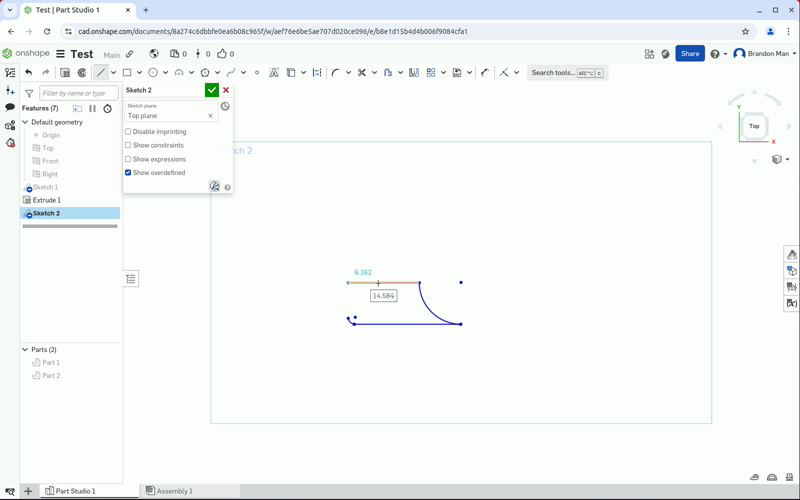
key_down(shift)
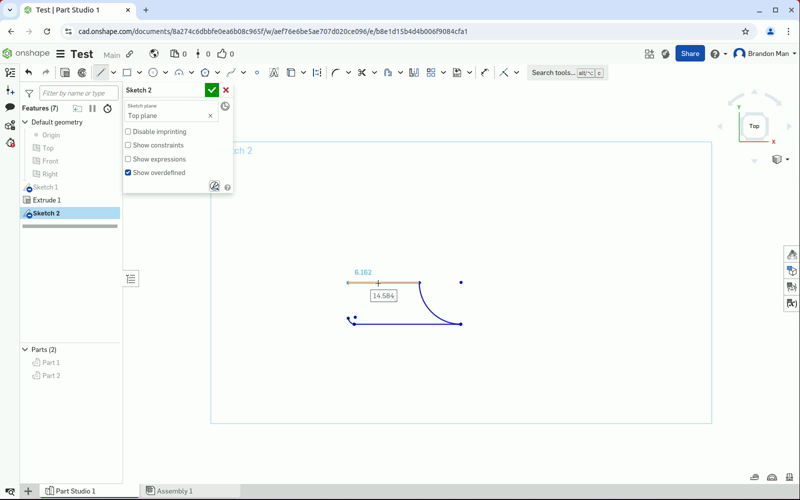
mouse_move(348, 318)
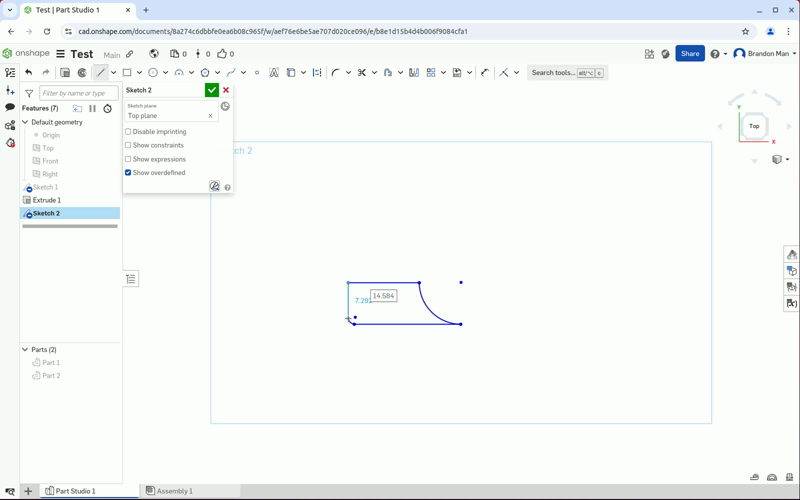
key_up(shift)
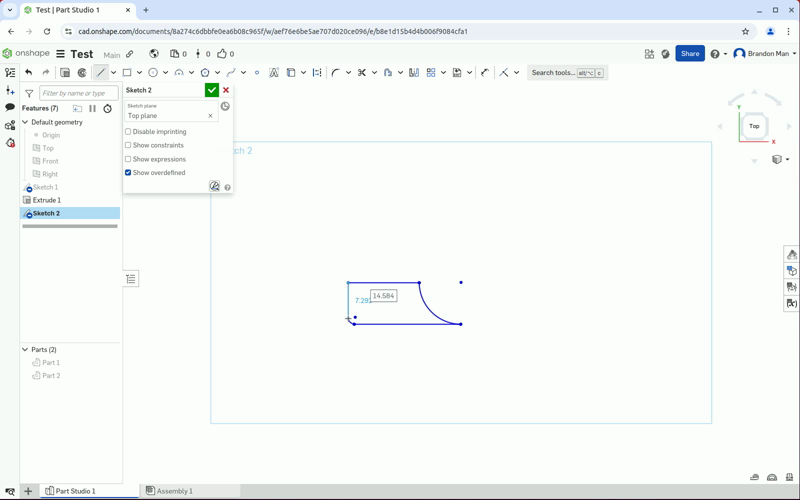
click(348, 318)
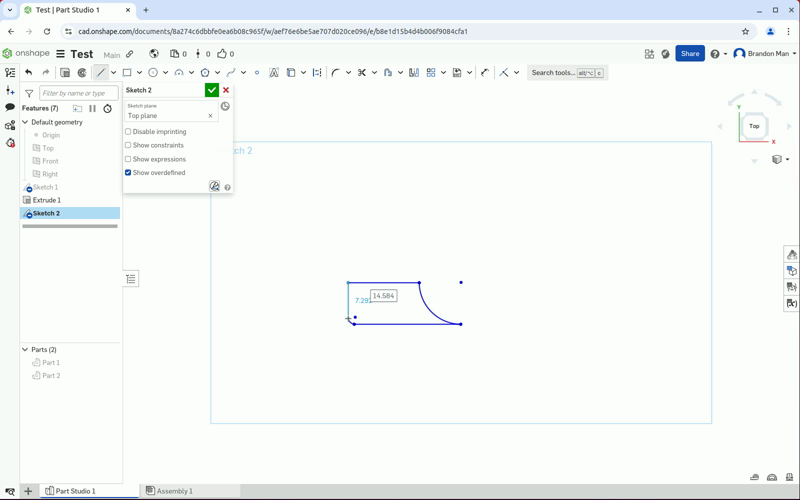
key(esc)
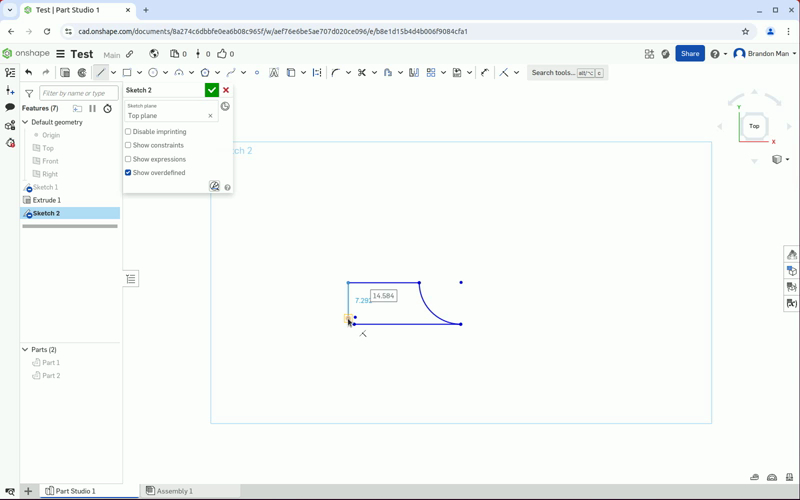
key(c)
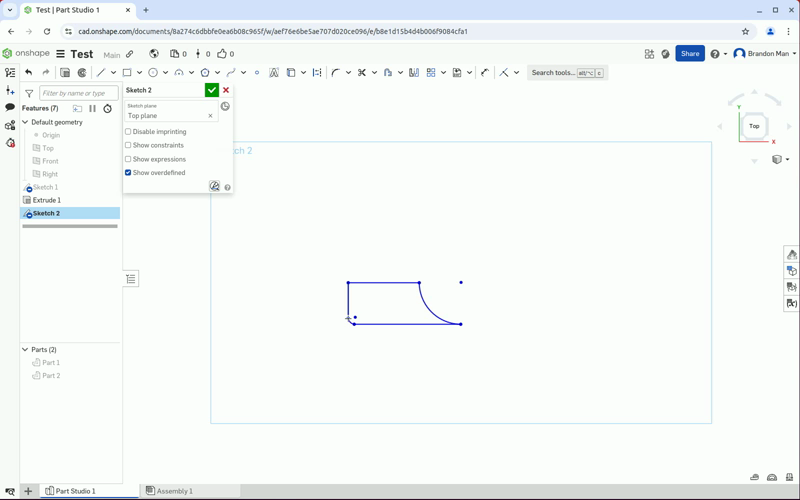
key_down(shift)
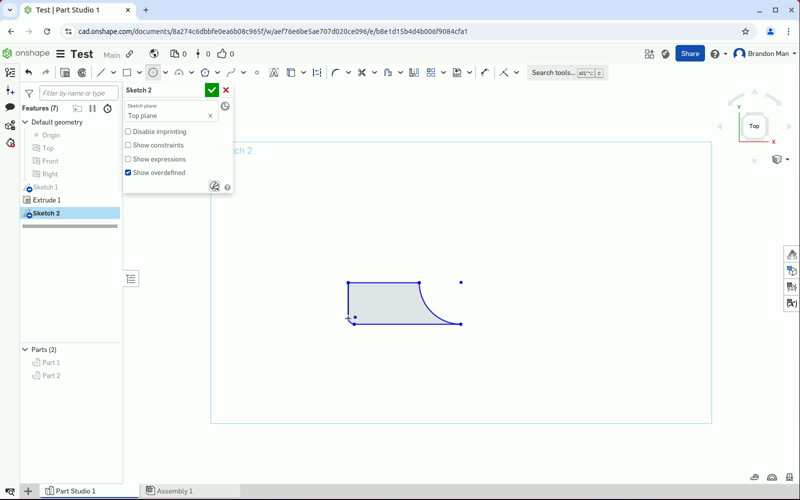
mouse_move(367, 296)
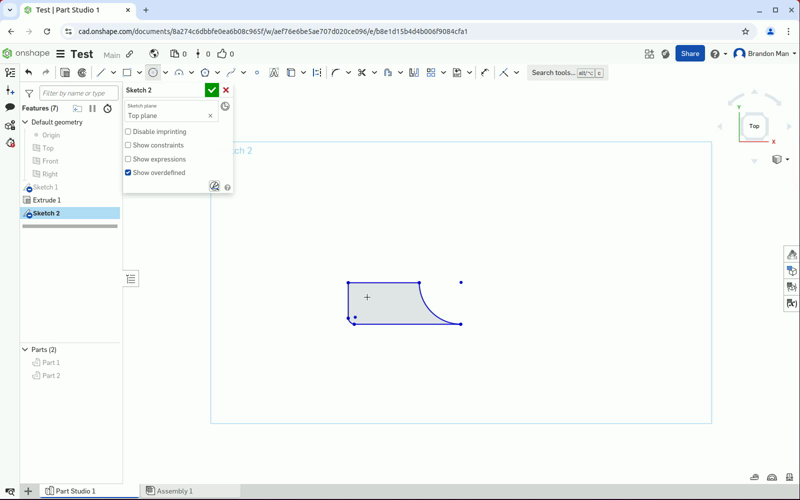
click(367, 296)
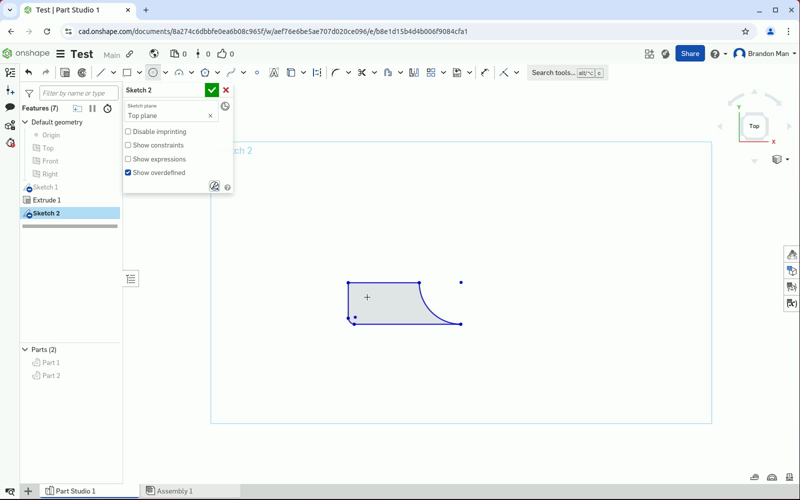
key_up(shift)
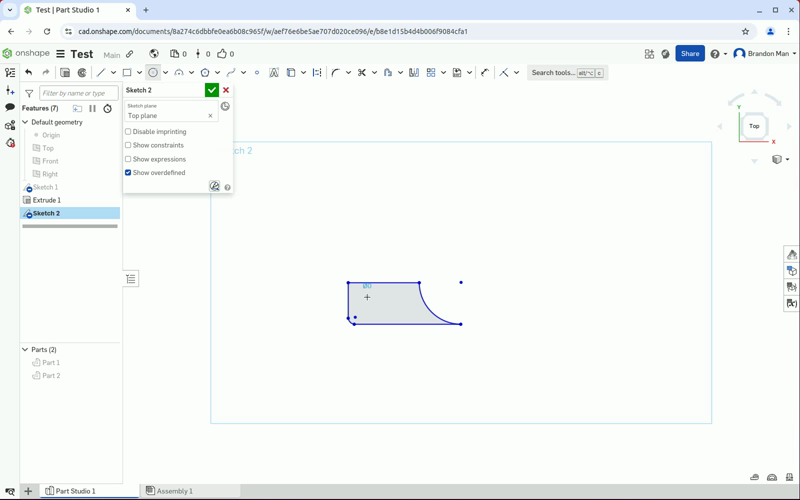
mouse_move(369, 296)
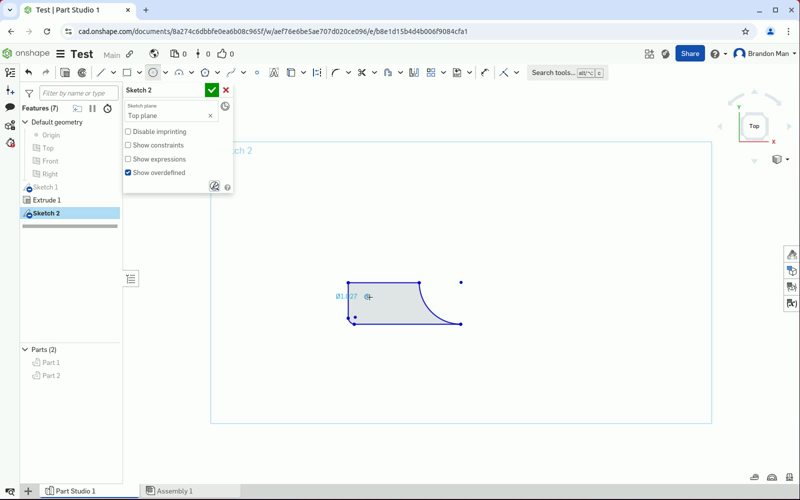
scroll(6)
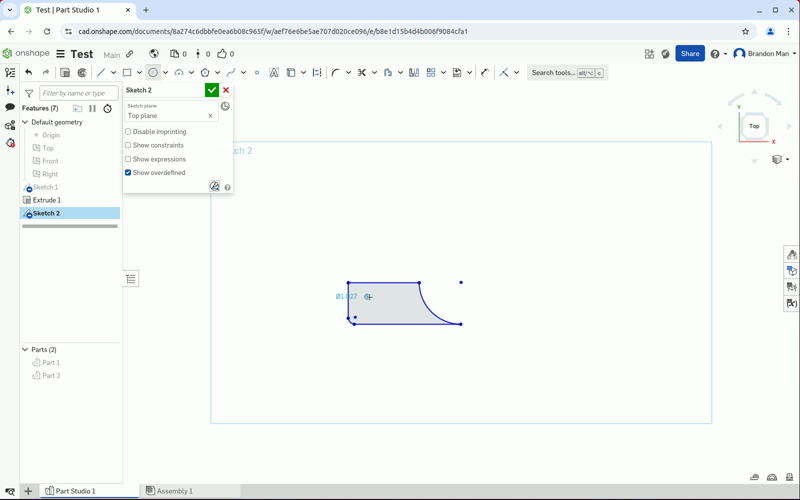
scroll(6)
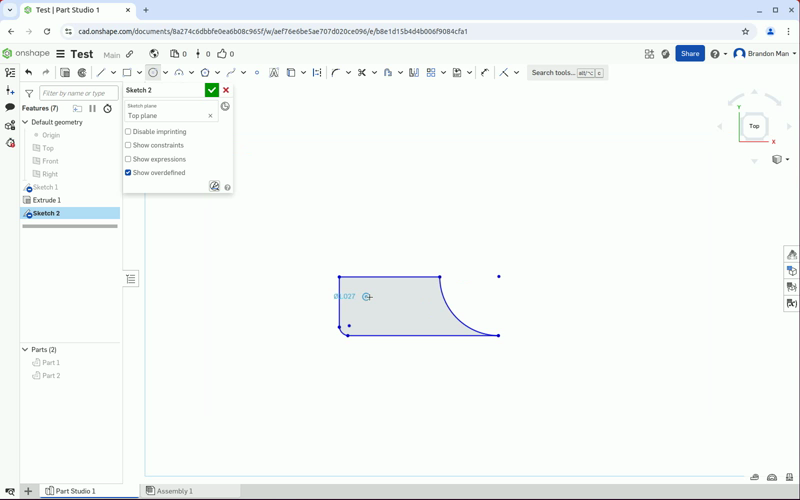
scroll(6)
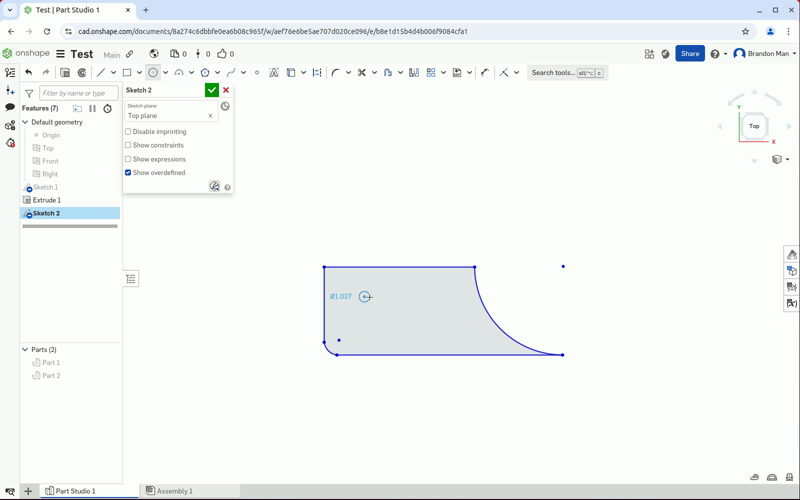
scroll(6)
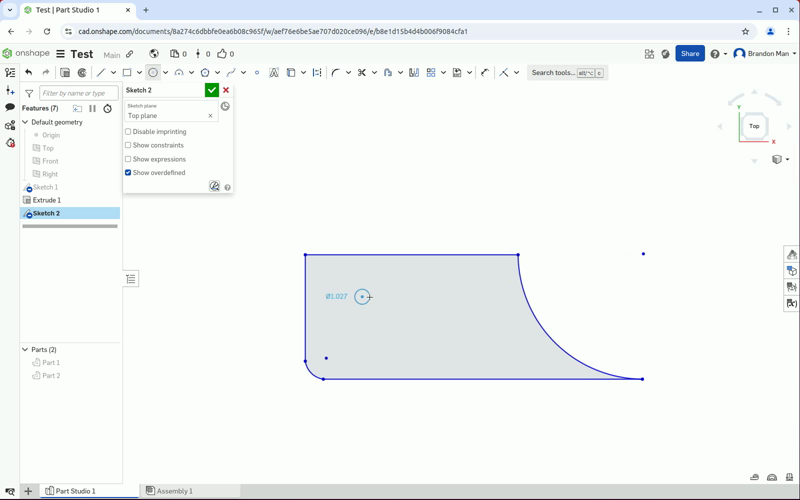
scroll(6)
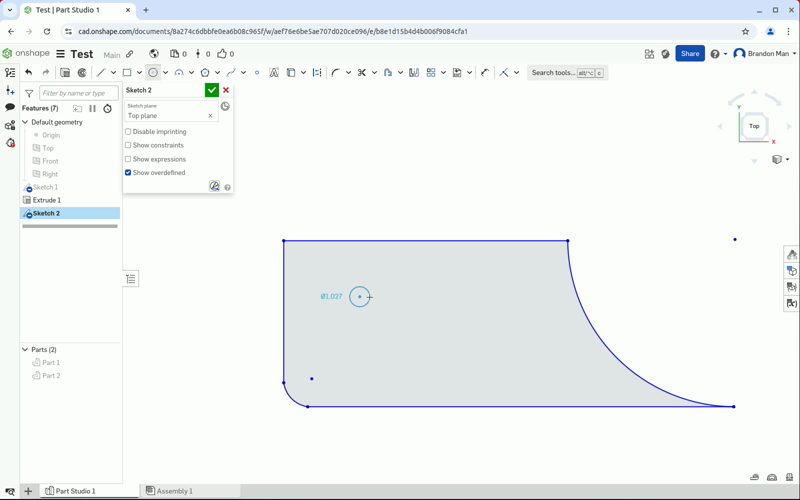
scroll(6)
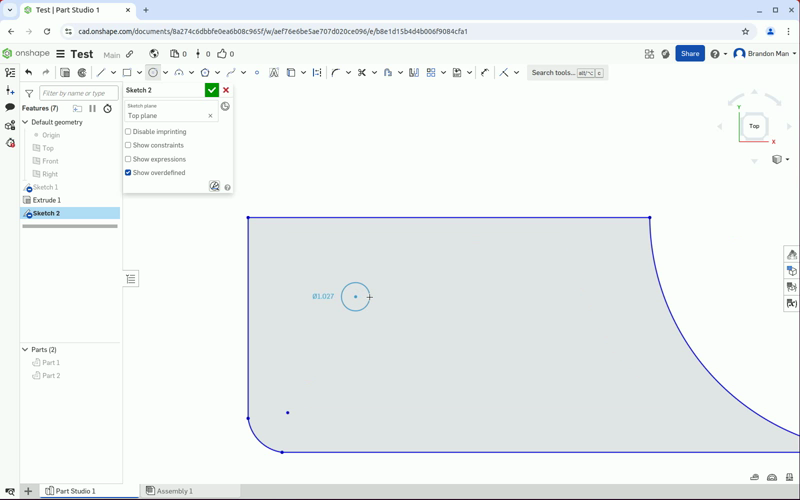
scroll(6)
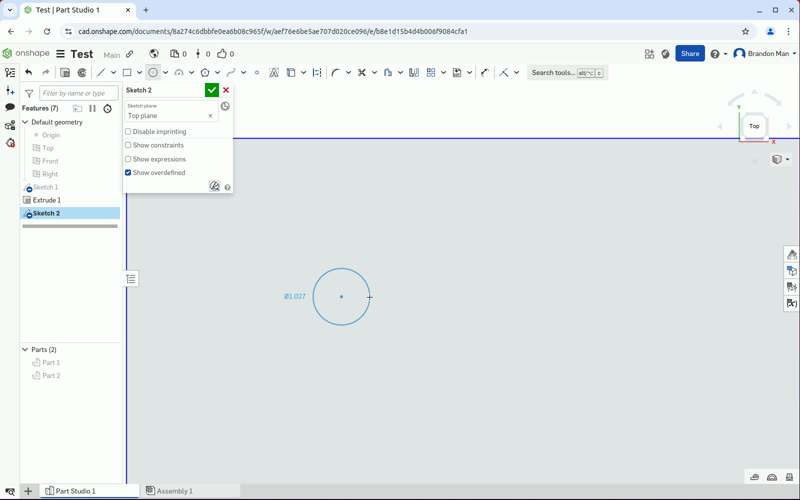
click(369, 296)
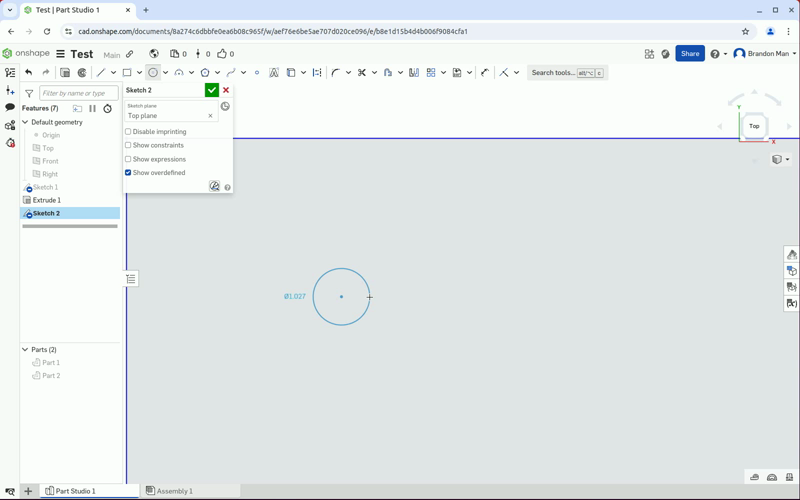
scroll(-6)
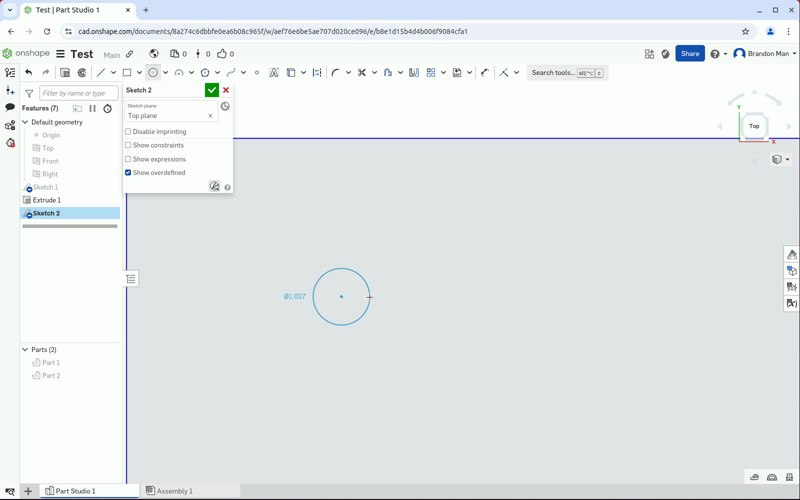
scroll(-6)
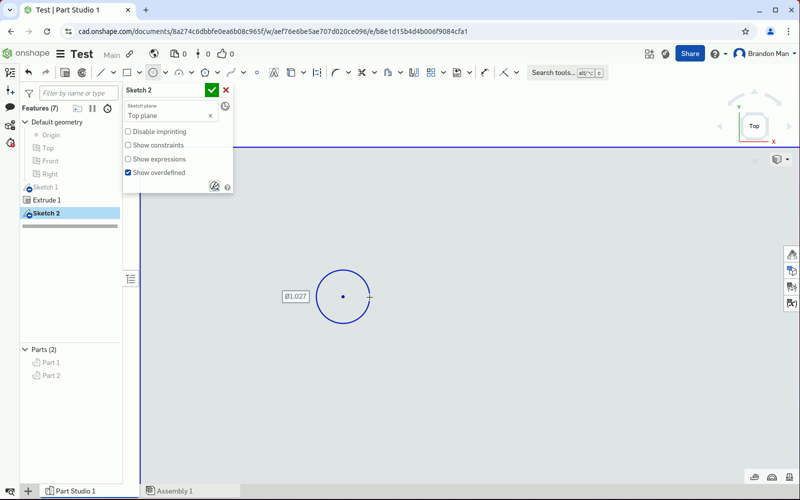
scroll(-6)
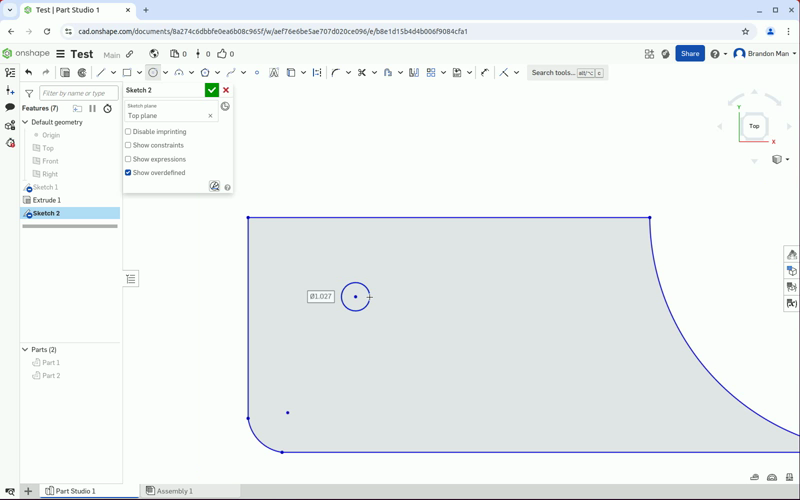
scroll(-6)
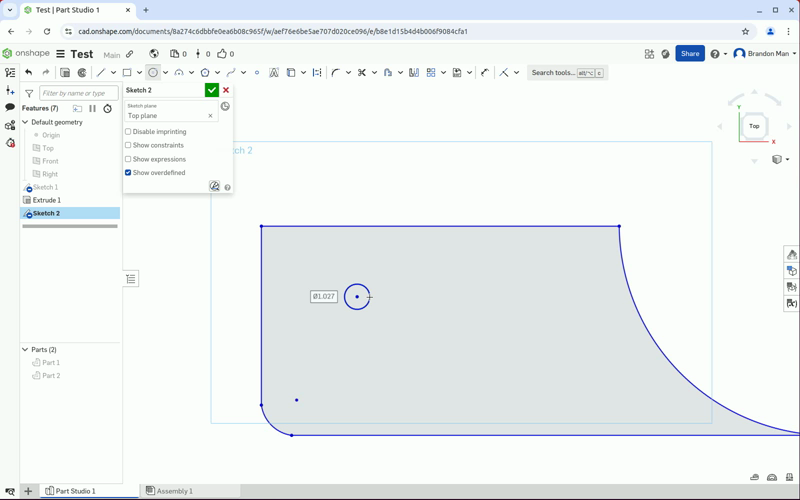
scroll(-6)
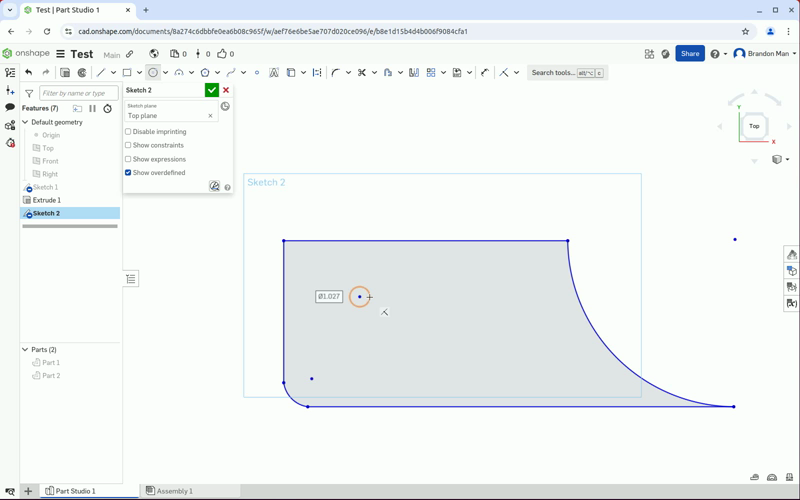
scroll(-6)
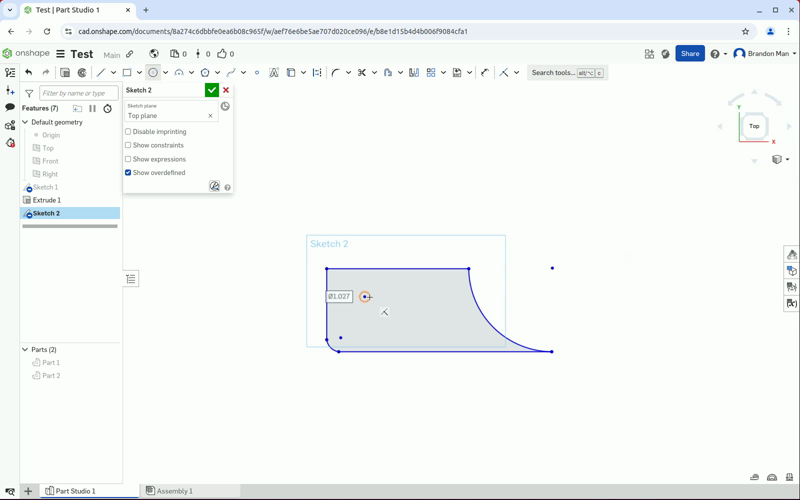
scroll(-6)
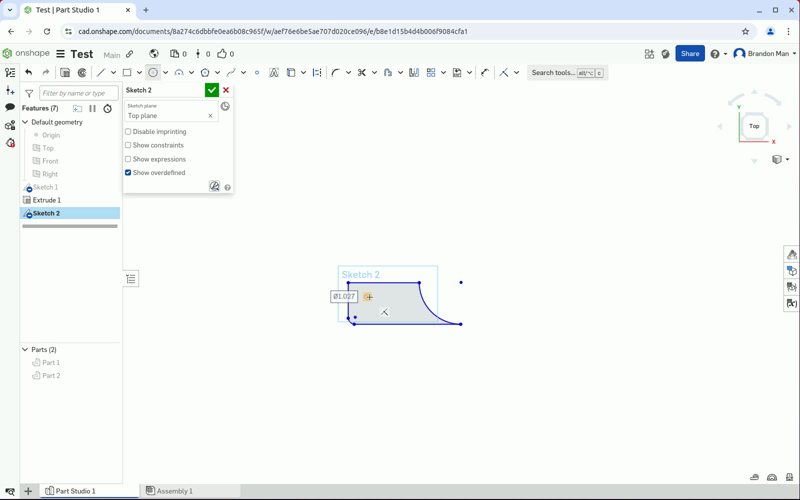
key(esc)
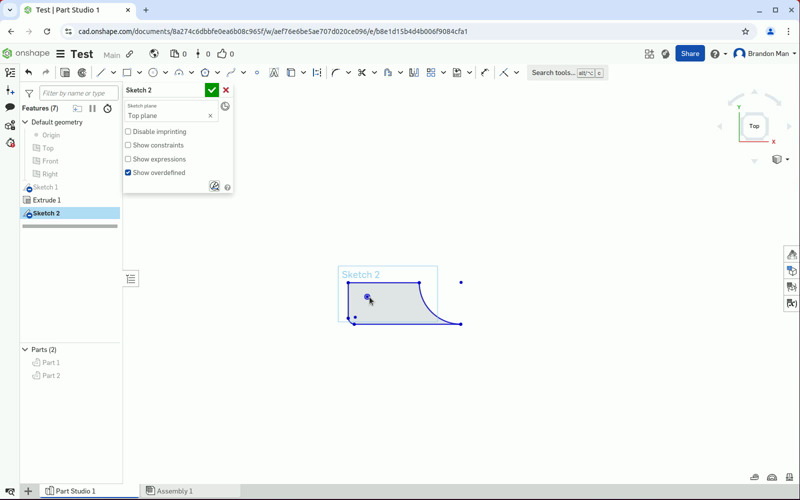
mouse_move(406, 294)
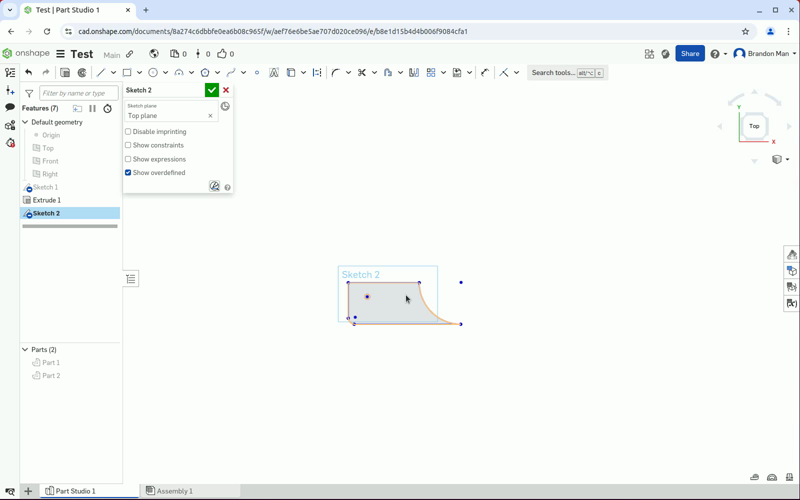
click(406, 294)
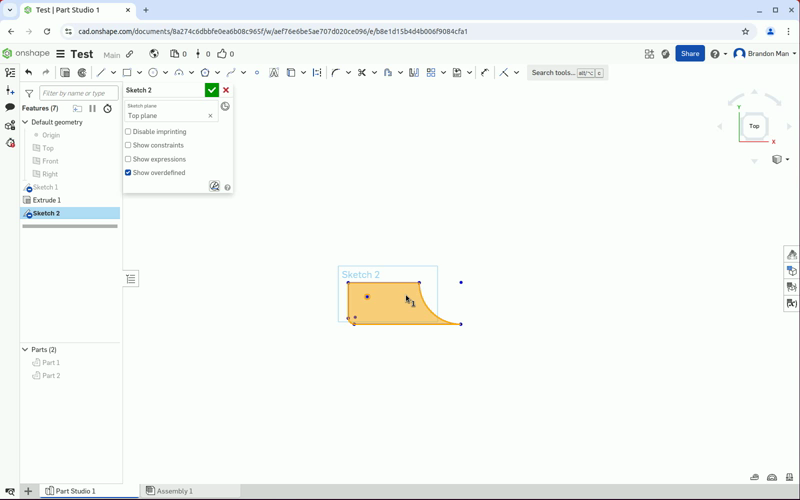
mouse_move(73, 352)
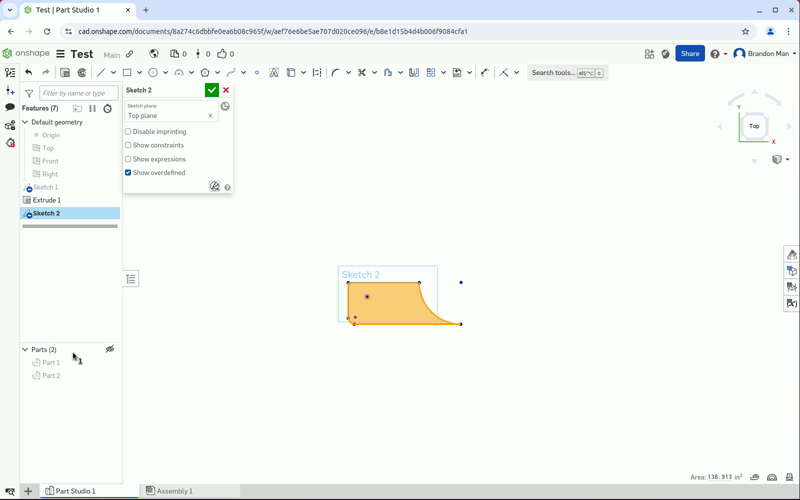
key(shift+y)
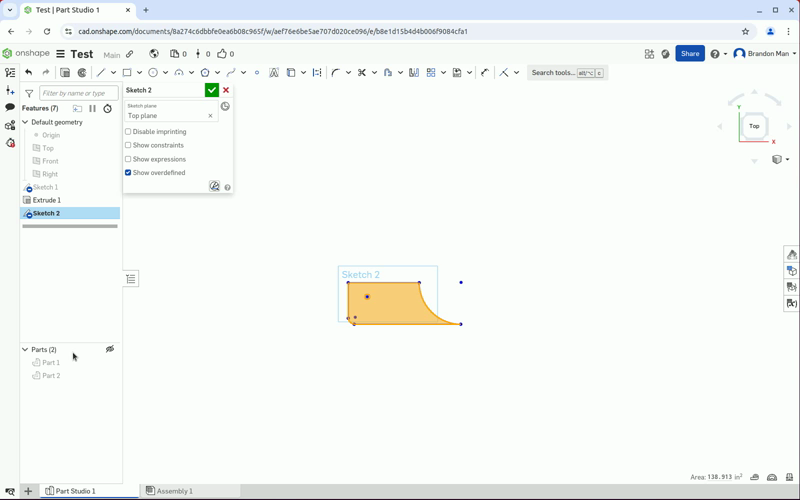
key(shift+e)
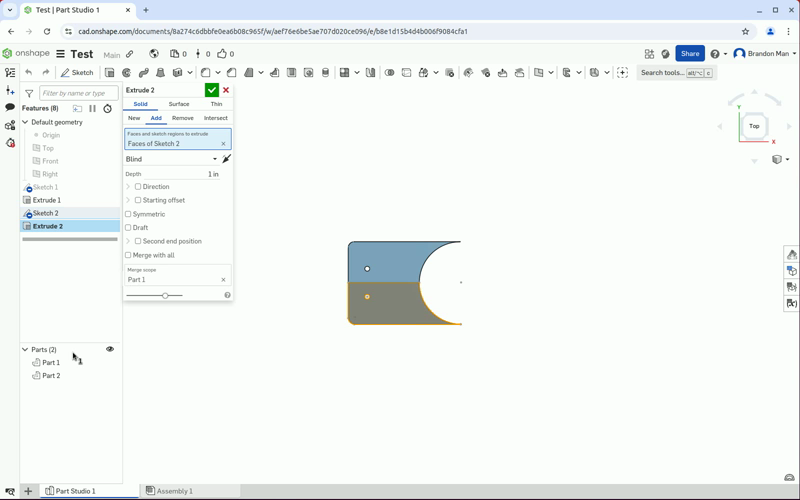
mouse_move(143, 106)
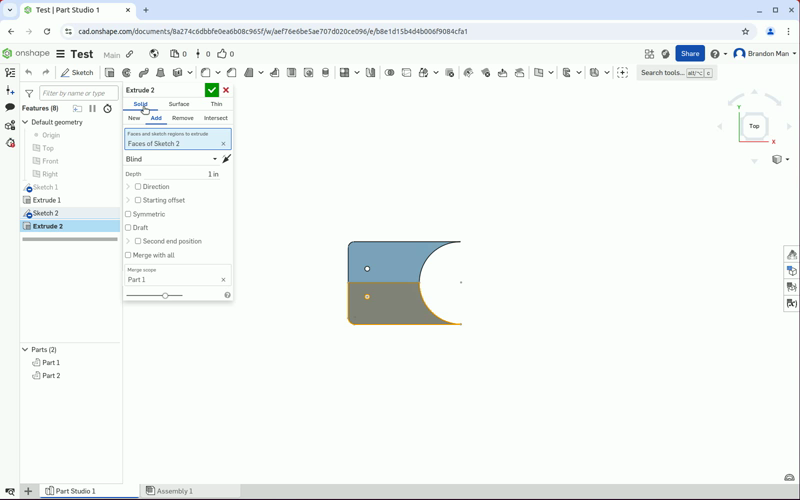
click(143, 106)
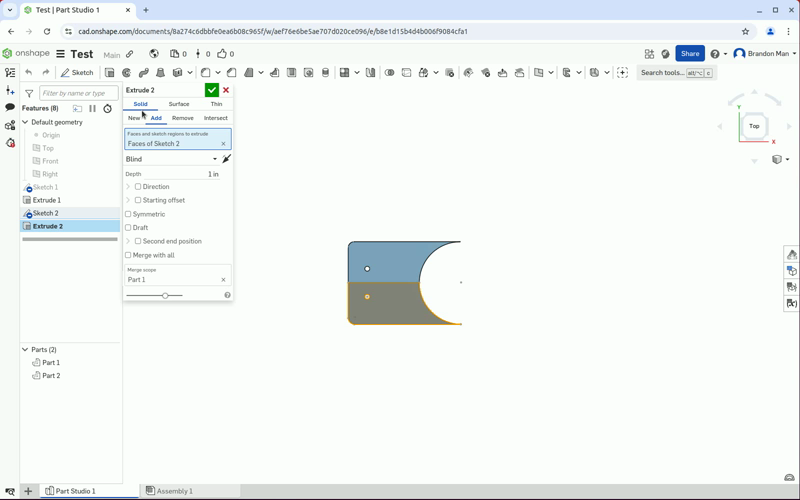
mouse_move(137, 120)
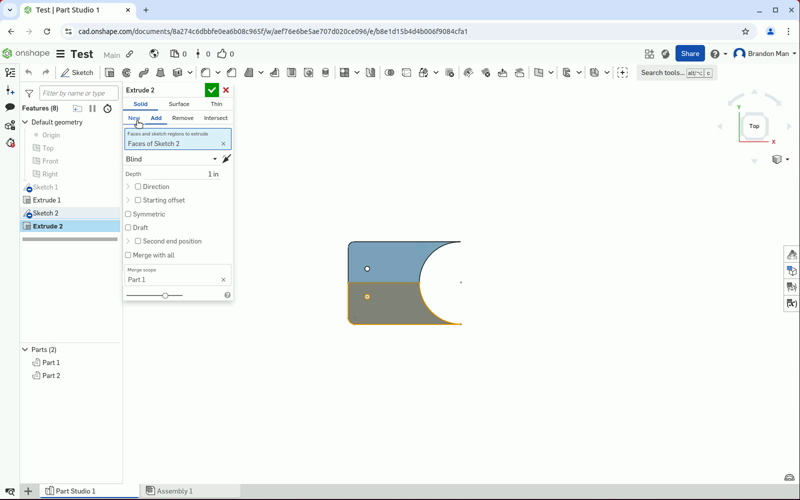
click(137, 120)
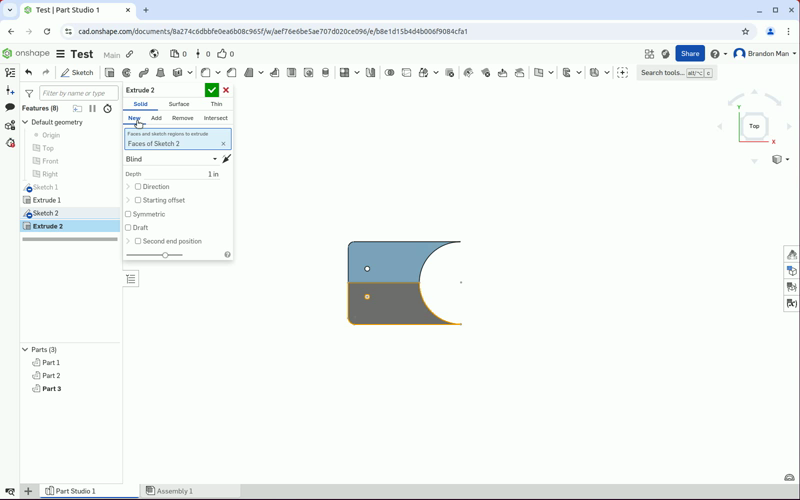
key(tab, 4)
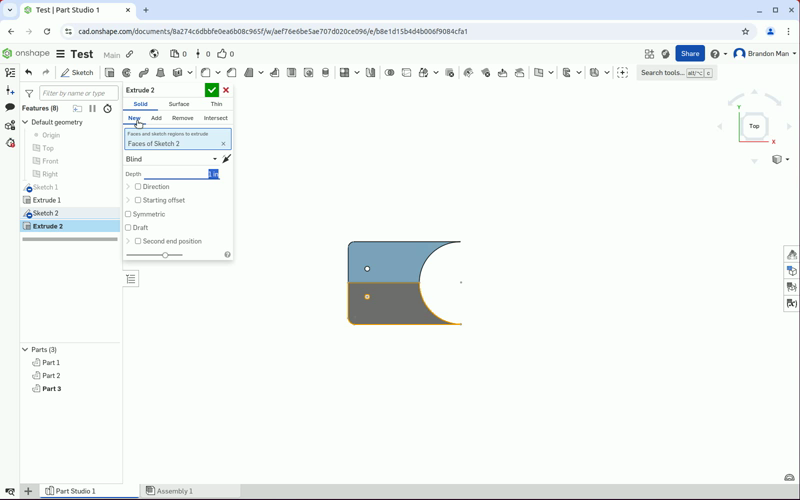
text(0.722)
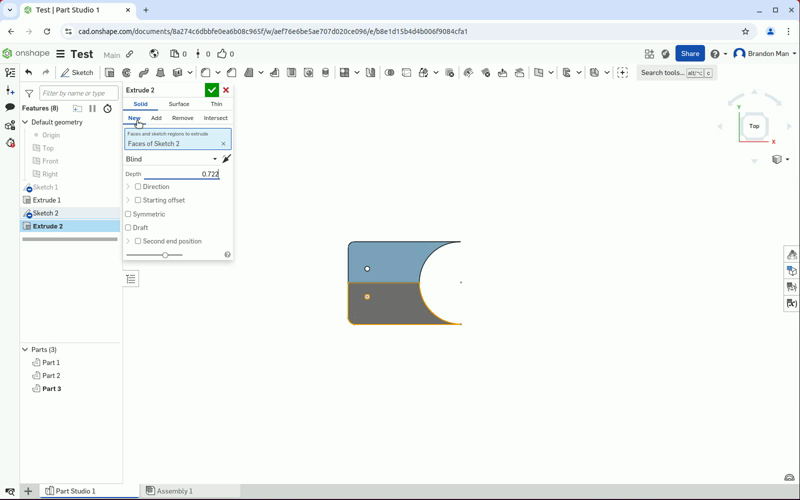
key(enter)
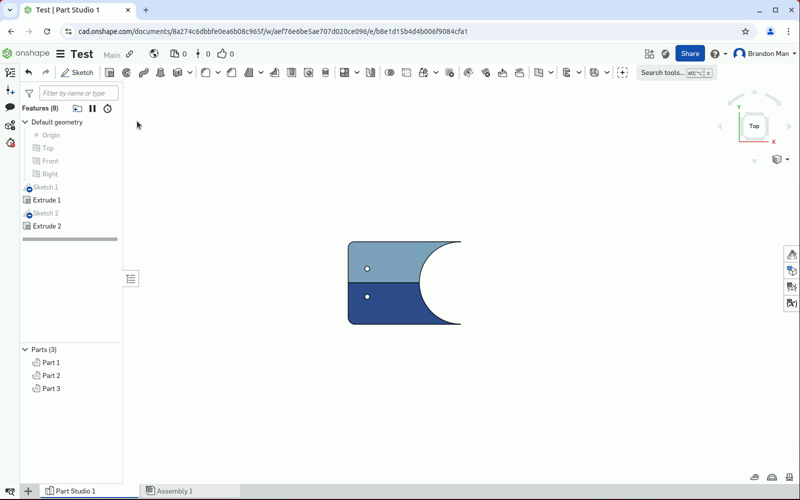
key(shift+h)
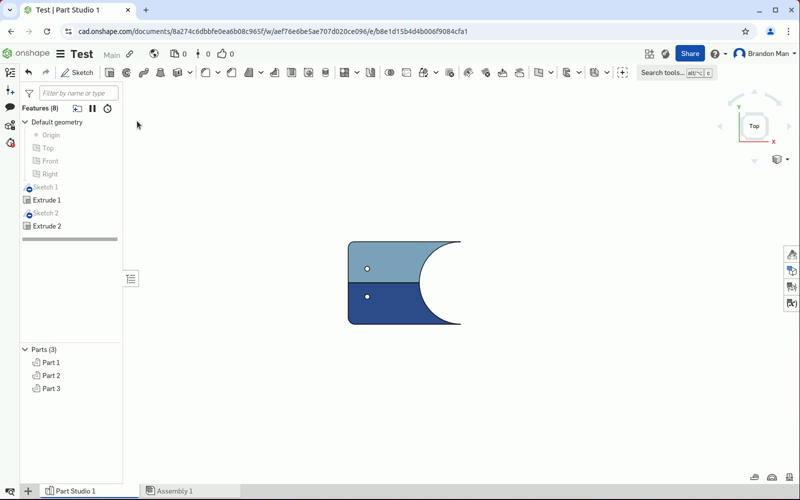
key(shift+h)
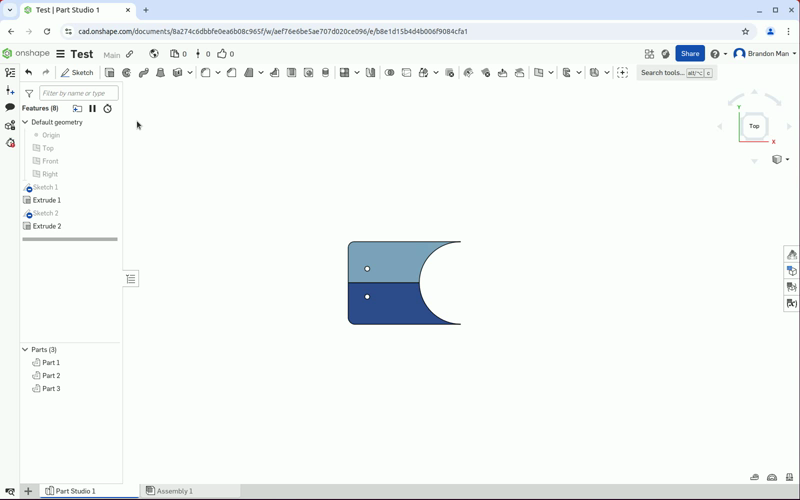
mouse_move(73, 189)
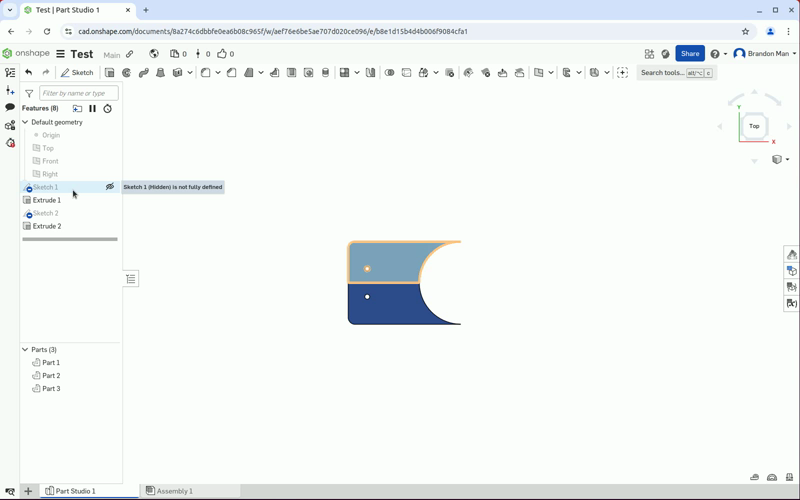
click(73, 189)
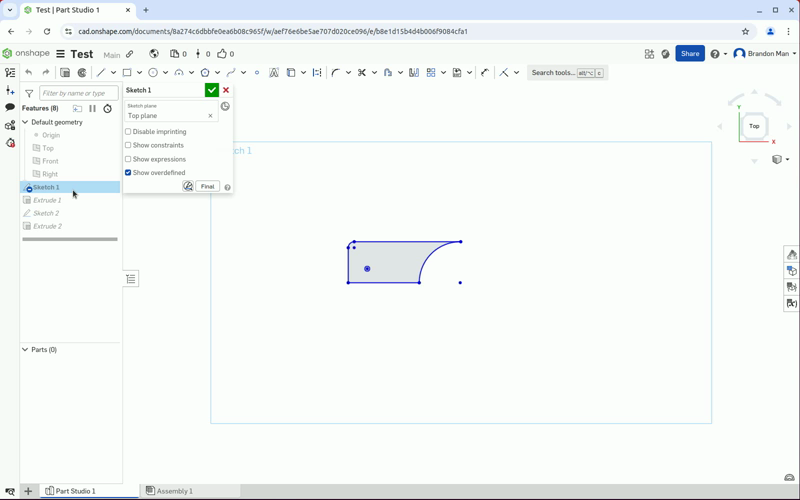
mouse_move(229, 92)
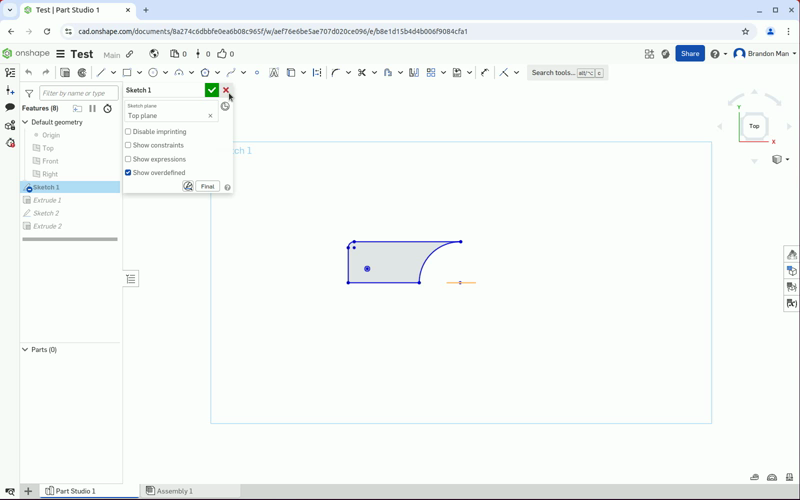
click(229, 92)
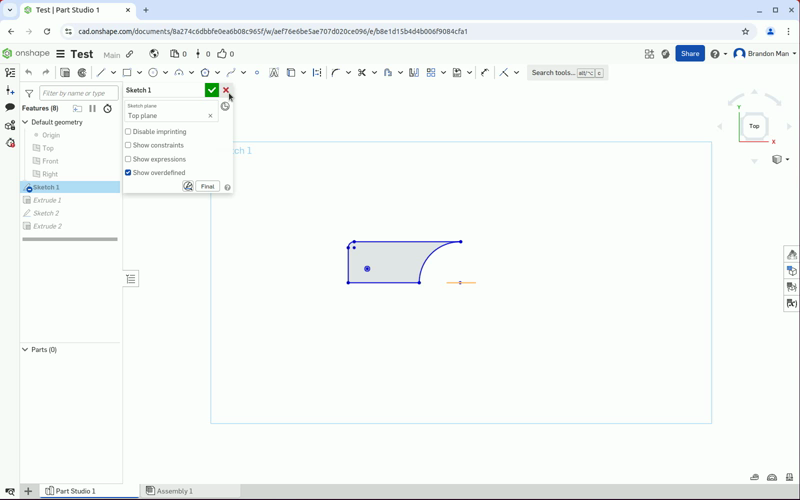
key(shift+s)
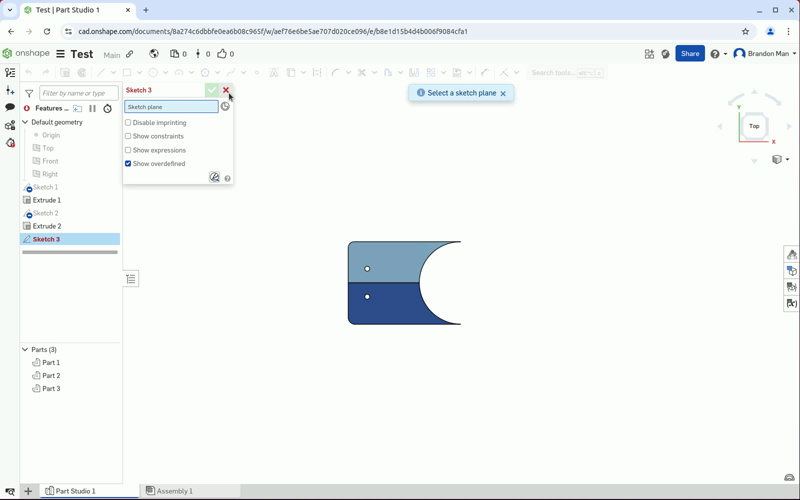
mouse_move(73, 150)
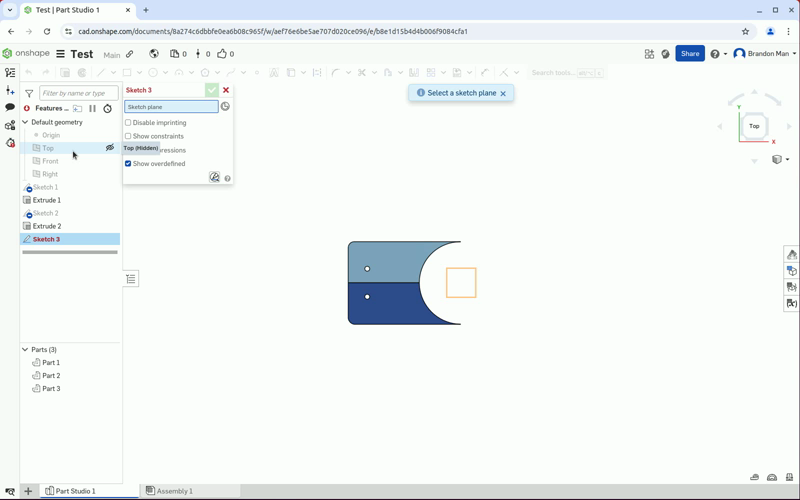
click(73, 150)
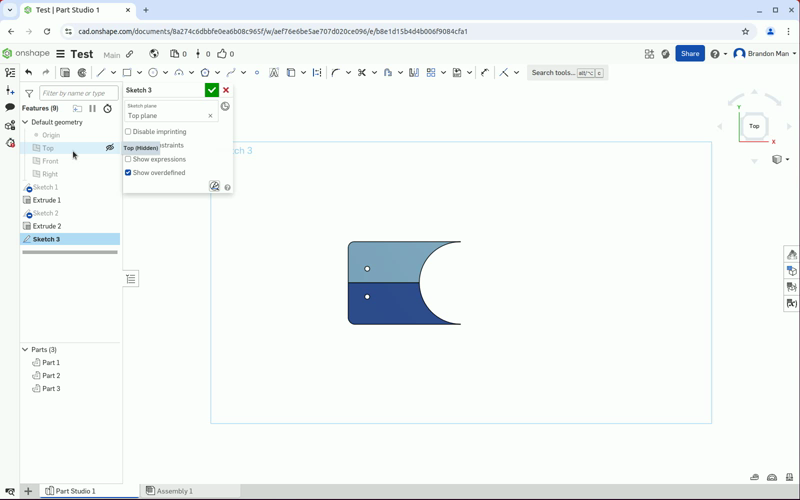
mouse_move(73, 352)
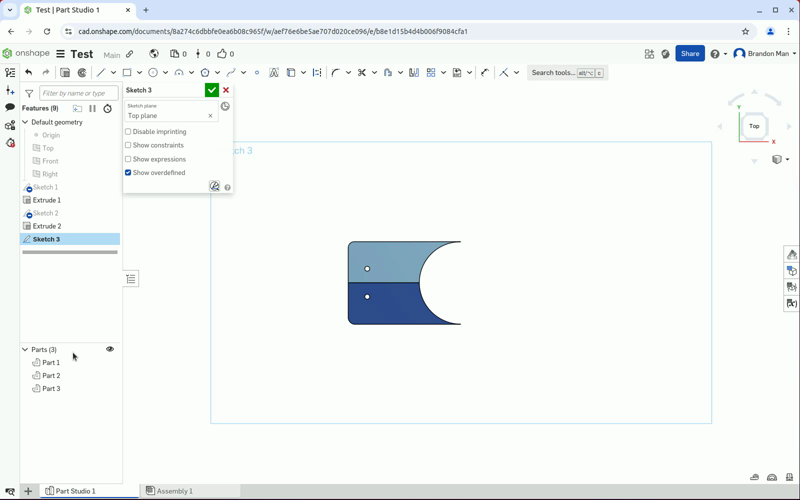
key(y)
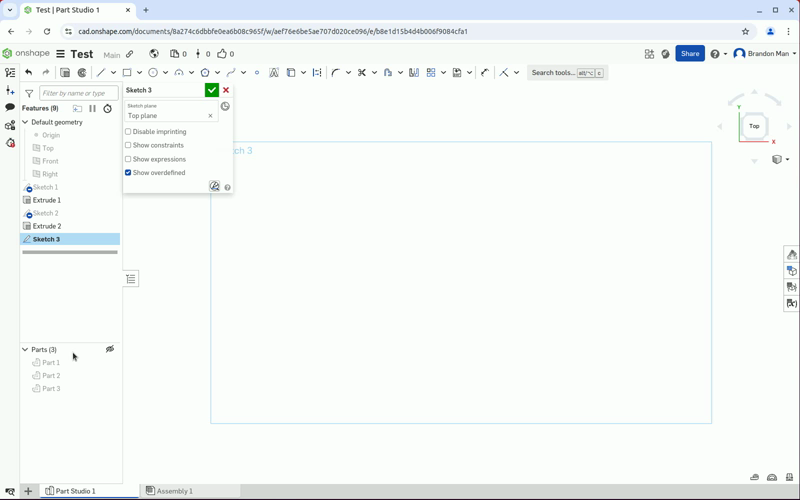
key(l)
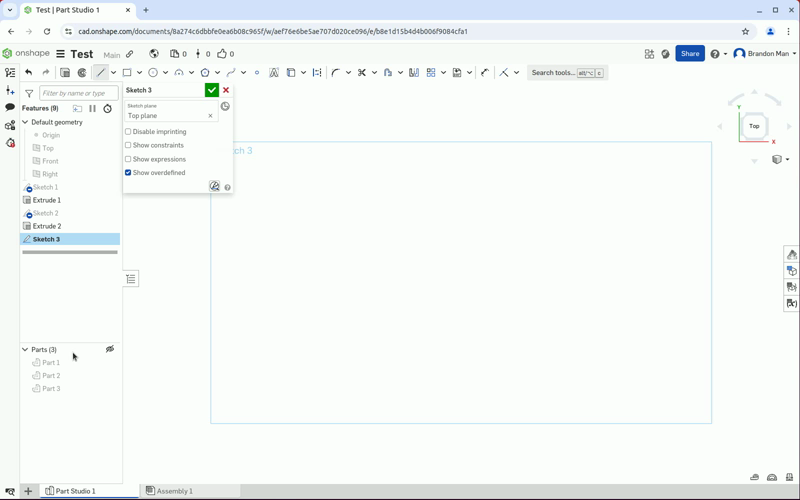
key_down(shift)
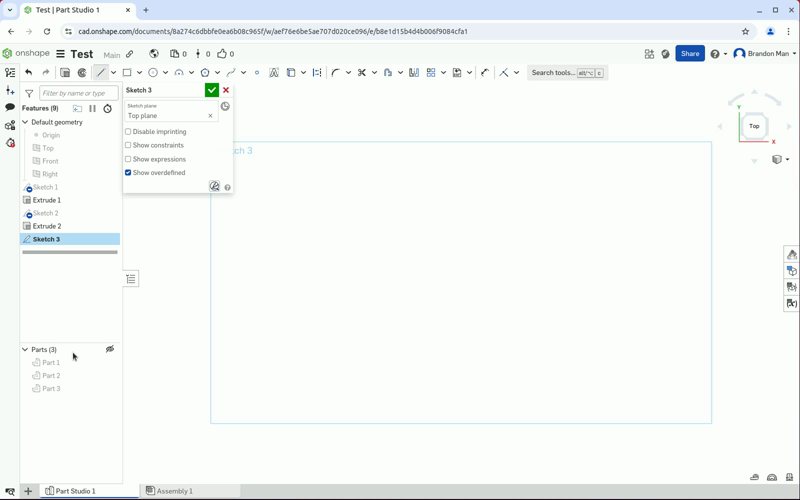
mouse_move(418, 282)
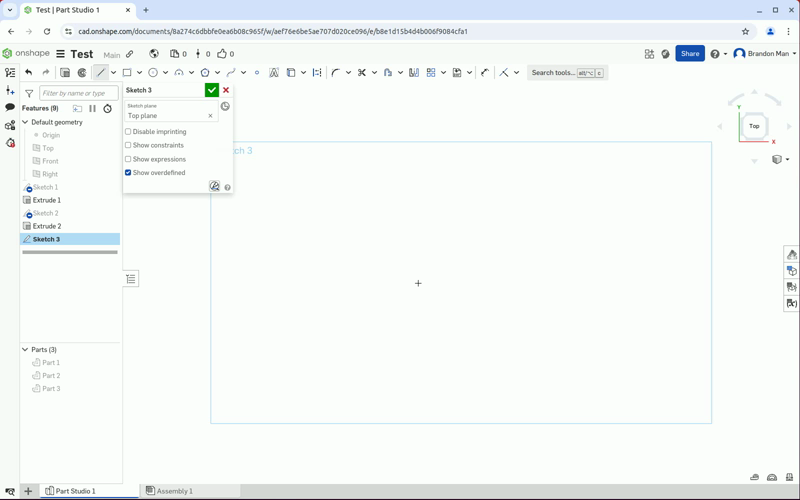
click(418, 282)
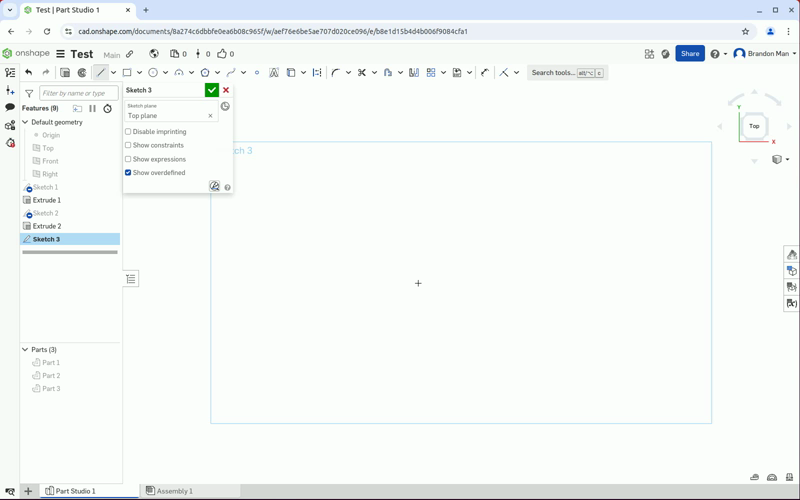
key_up(shift)
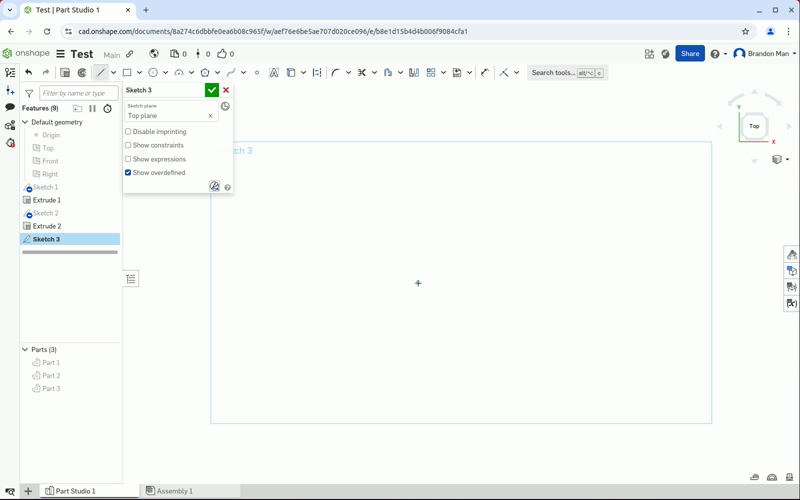
key_down(shift)
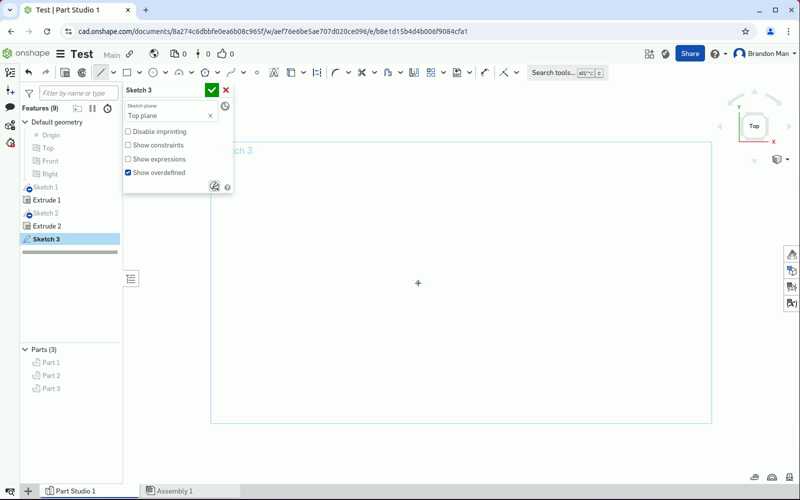
mouse_move(448, 282)
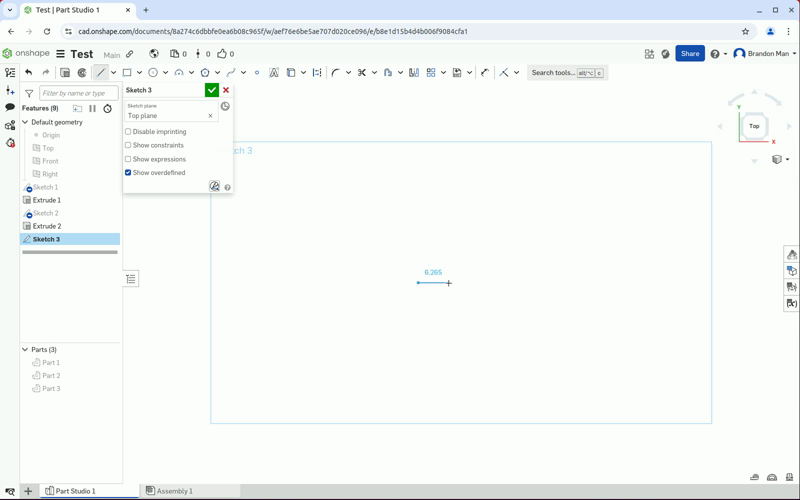
mouse_move(461, 282)
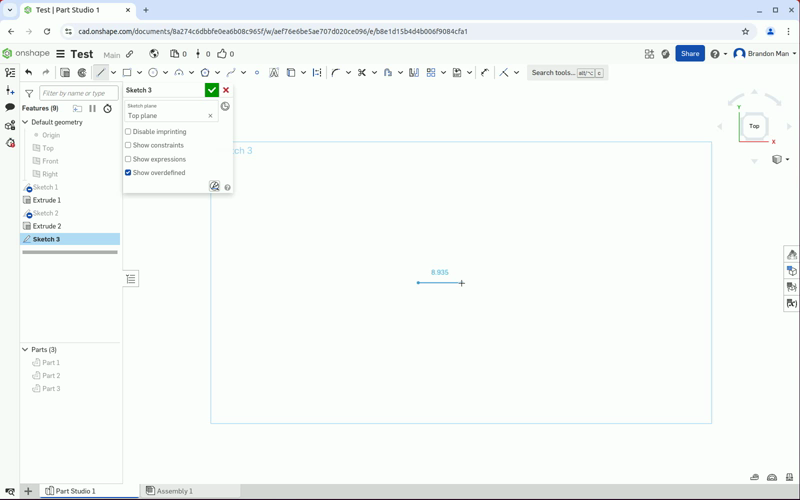
click(461, 282)
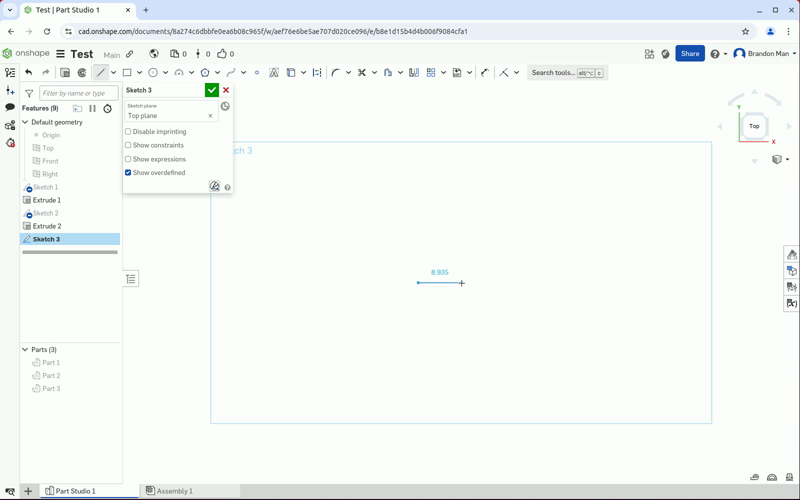
key_up(shift)
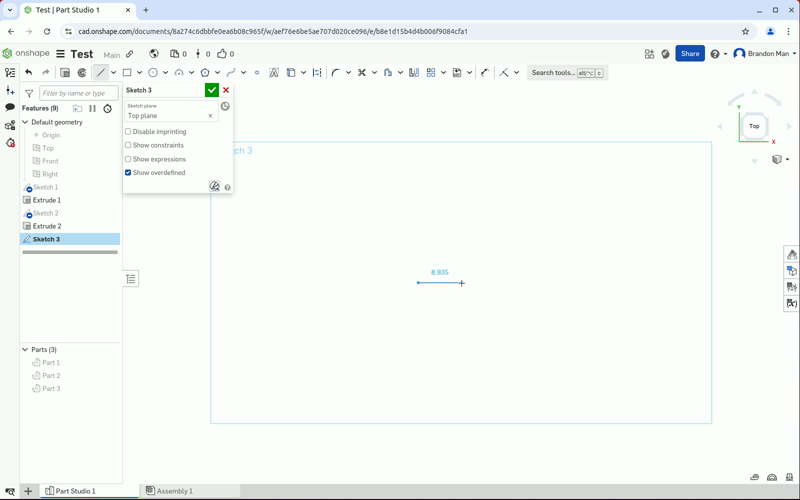
key_down(shift)
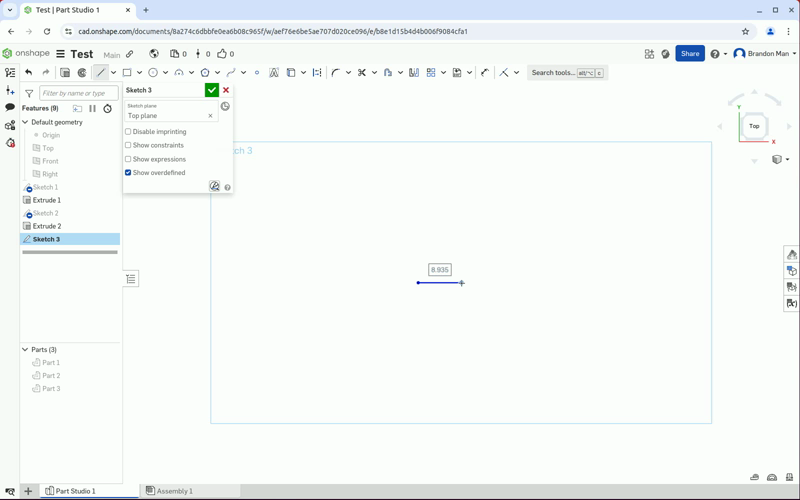
mouse_move(491, 282)
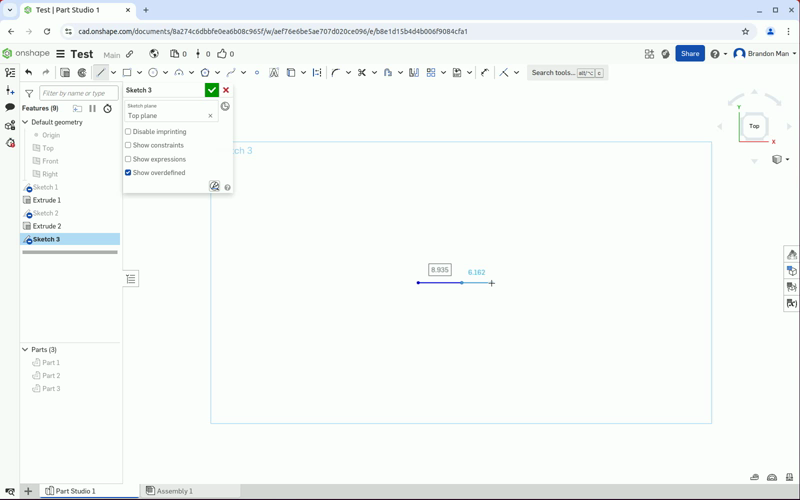
mouse_move(461, 279)
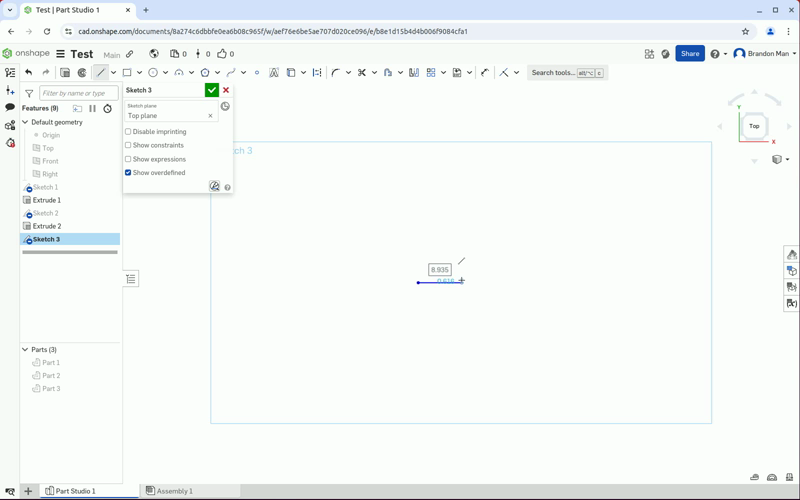
scroll(6)
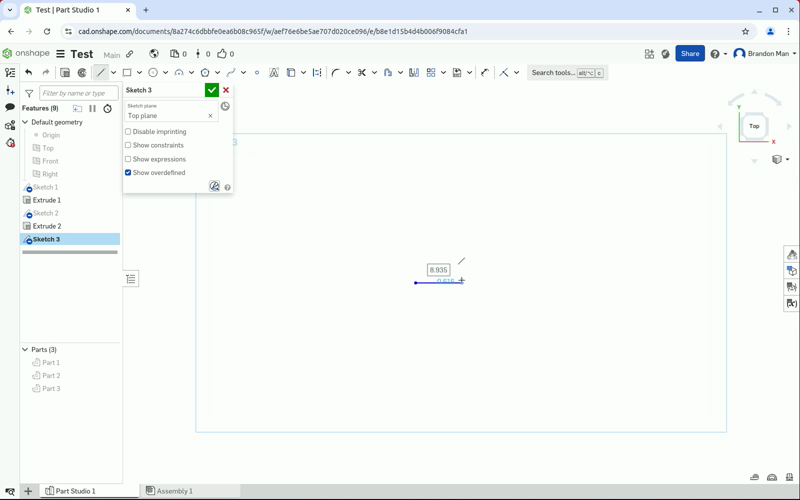
scroll(6)
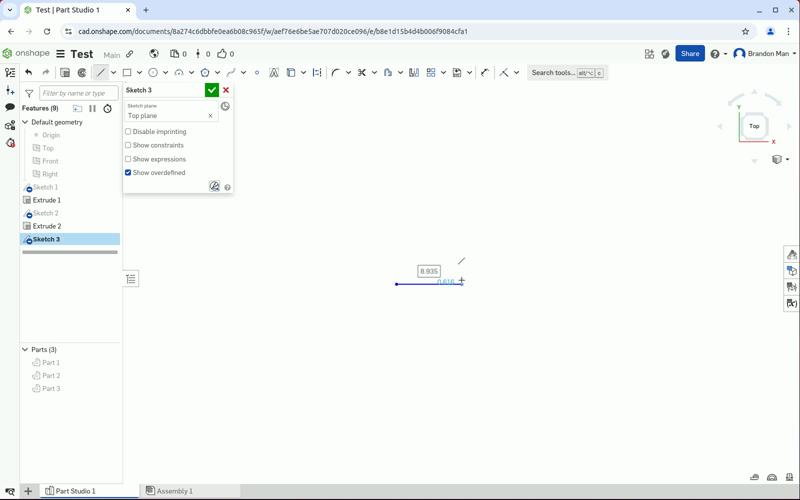
scroll(6)
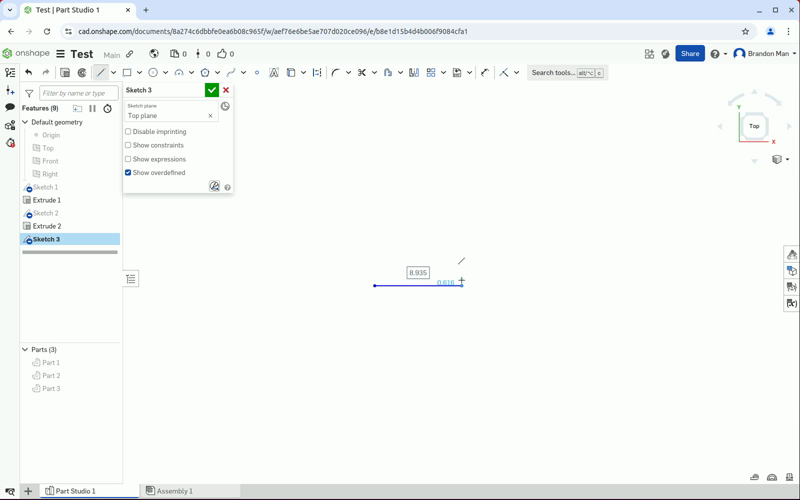
scroll(6)
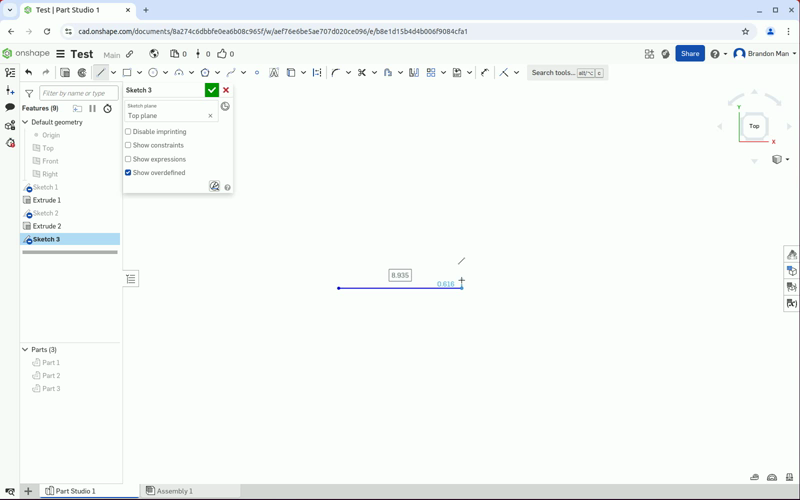
scroll(6)
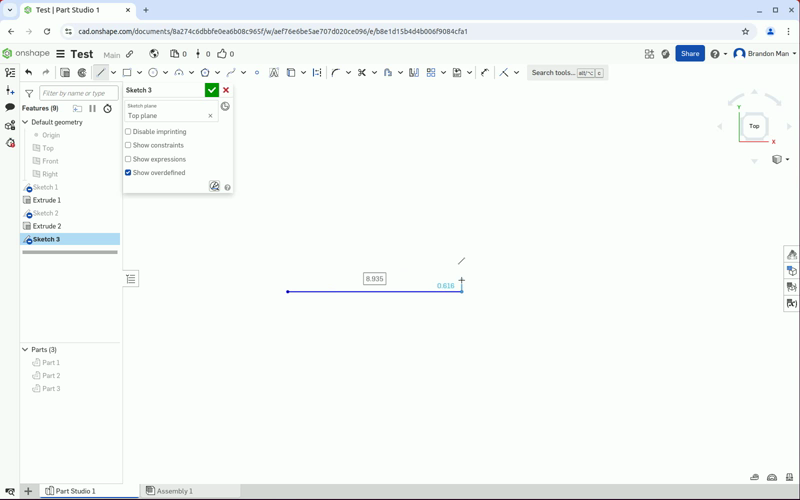
scroll(6)
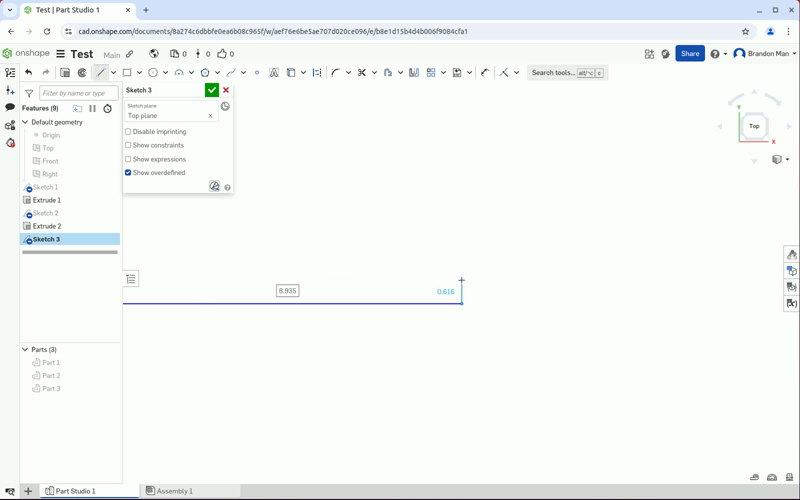
scroll(6)
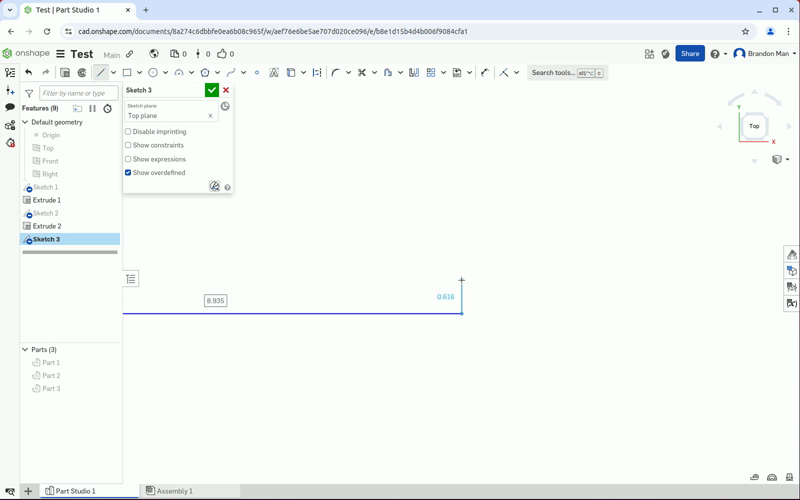
click(461, 279)
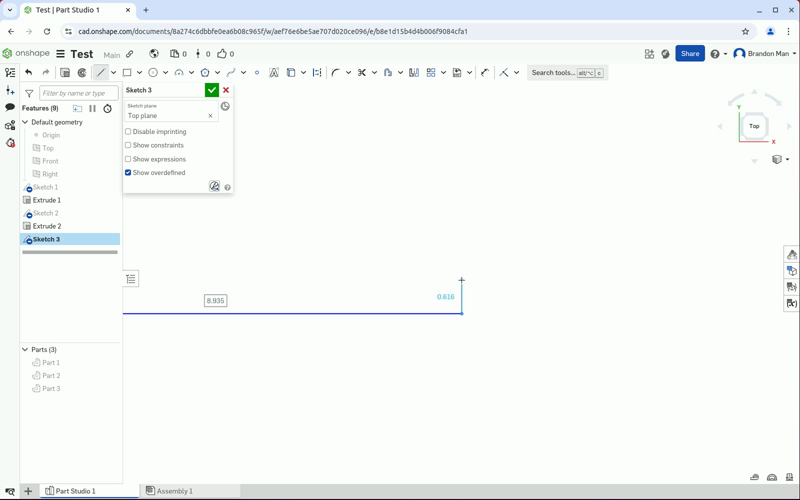
scroll(-6)
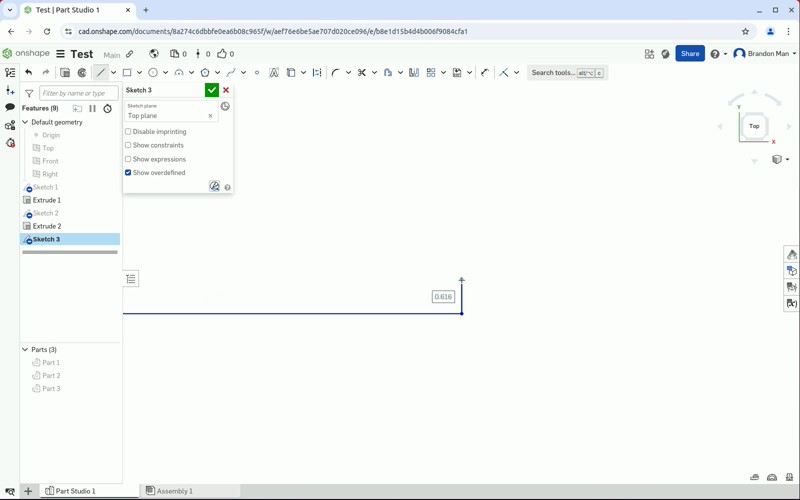
scroll(-6)
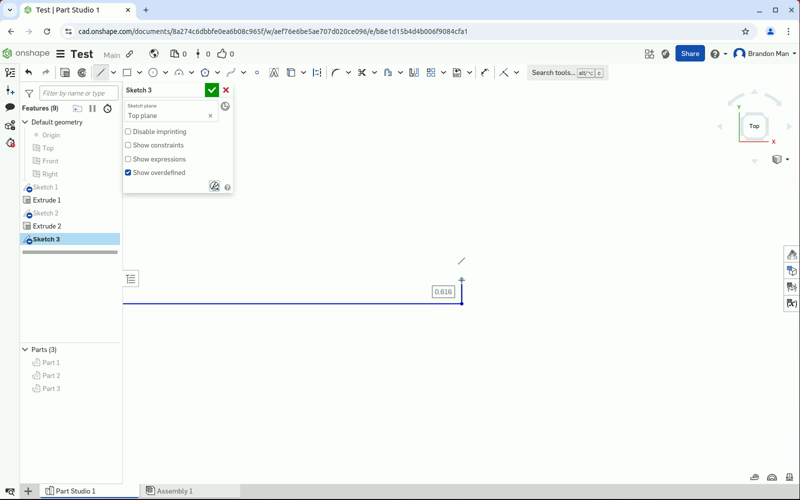
scroll(-6)
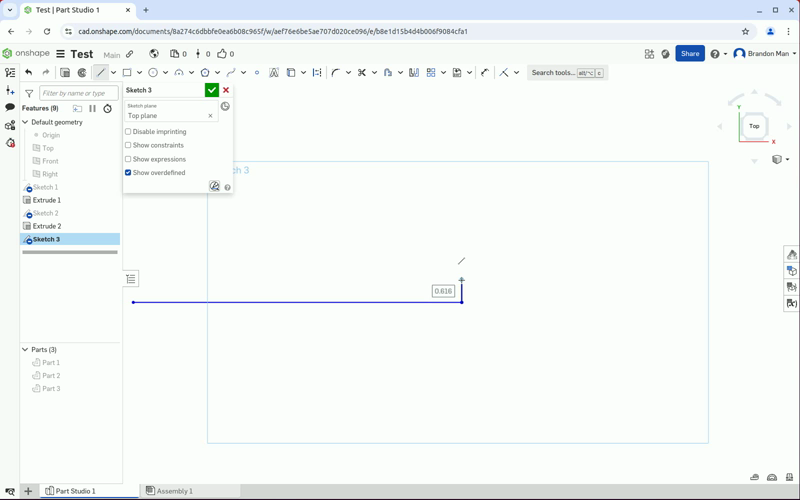
scroll(-6)
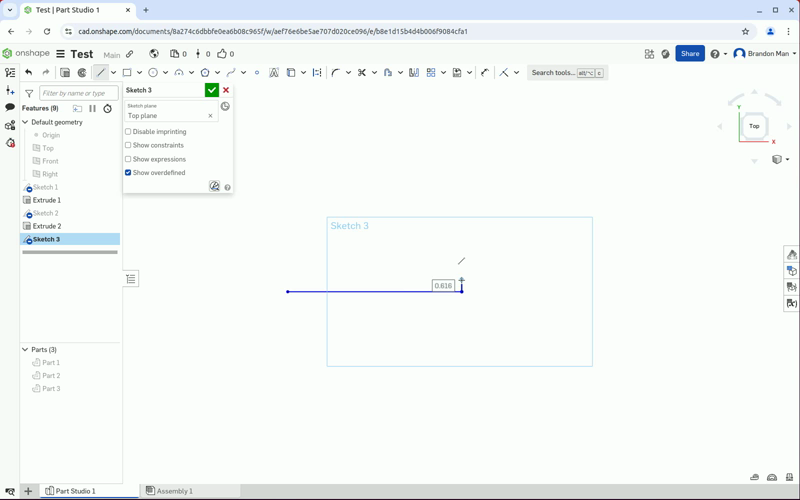
scroll(-6)
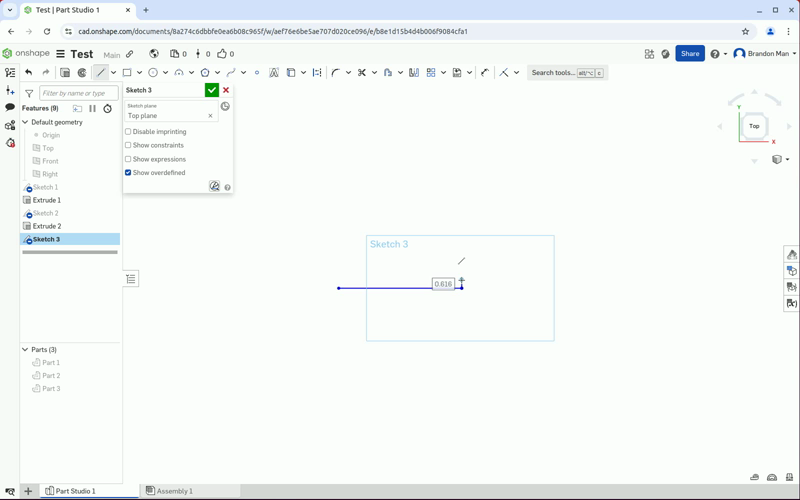
scroll(-6)
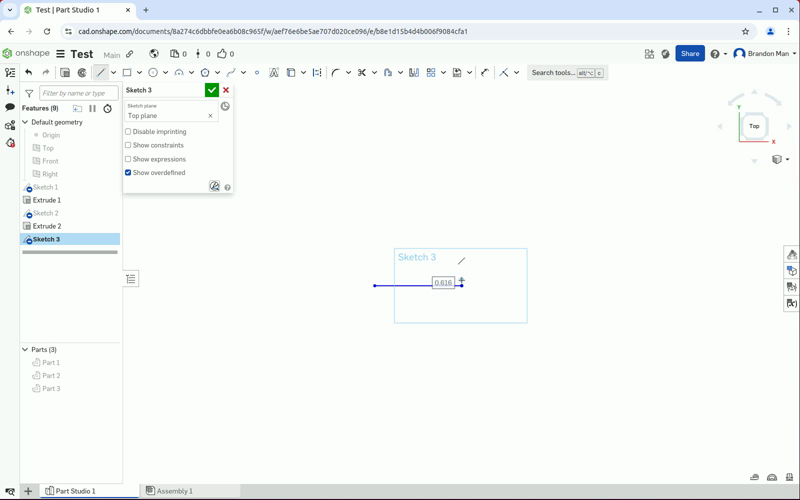
scroll(-6)
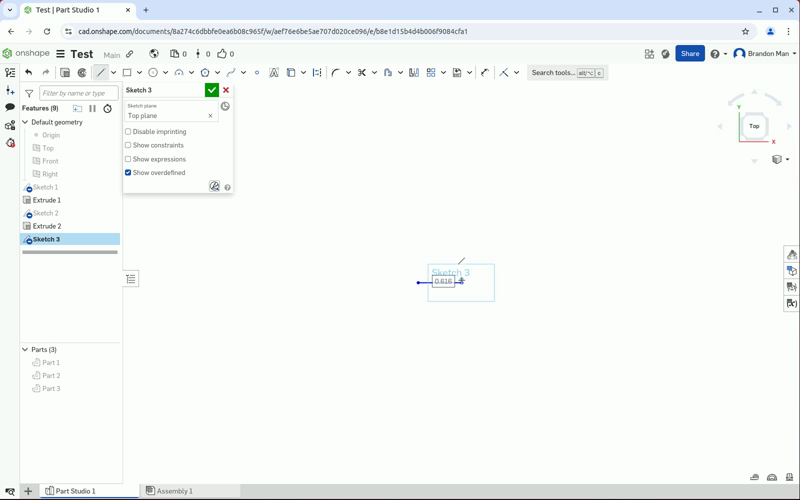
key_up(shift)
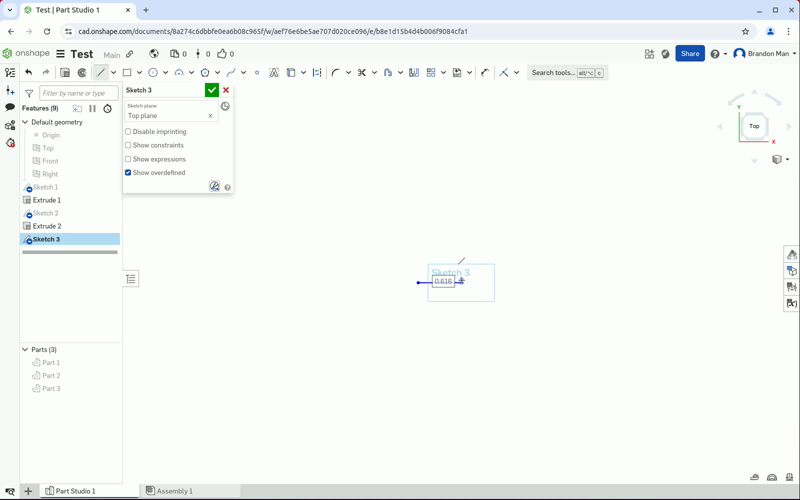
key_down(shift)
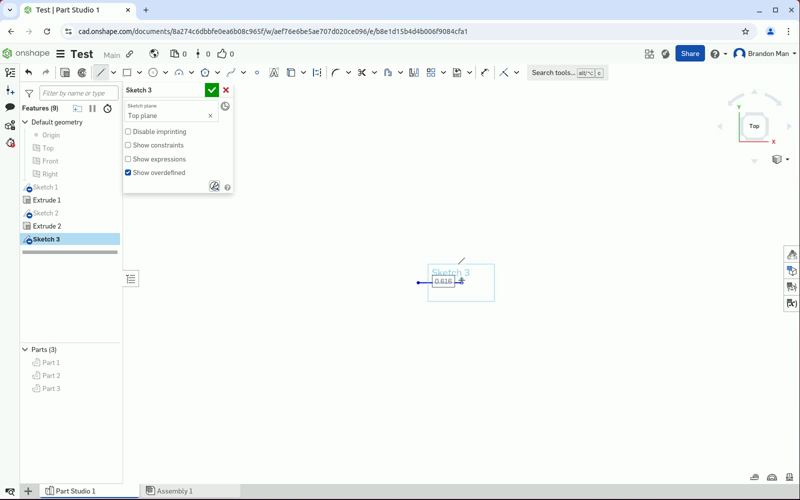
mouse_move(491, 279)
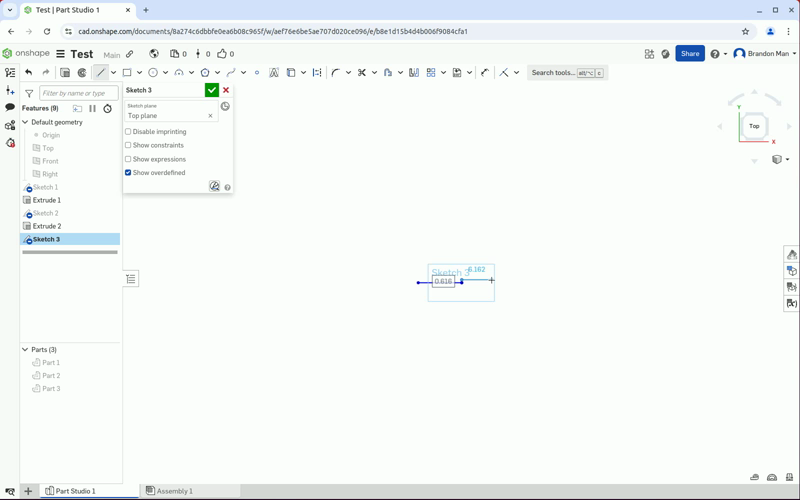
mouse_move(461, 240)
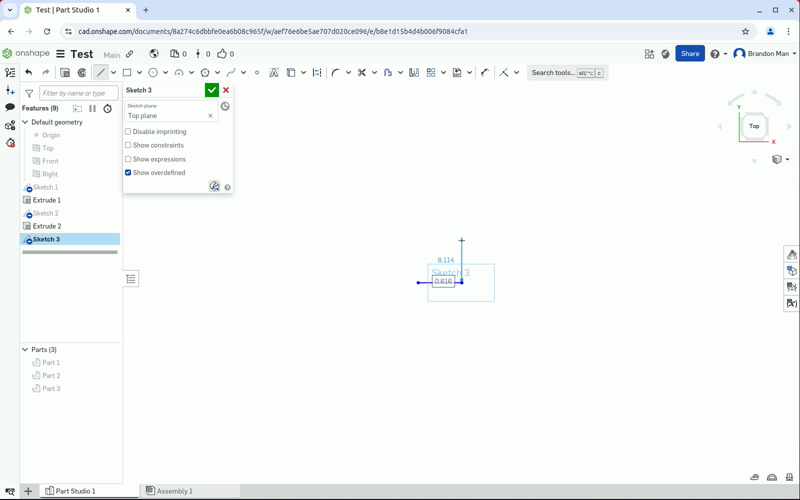
click(461, 240)
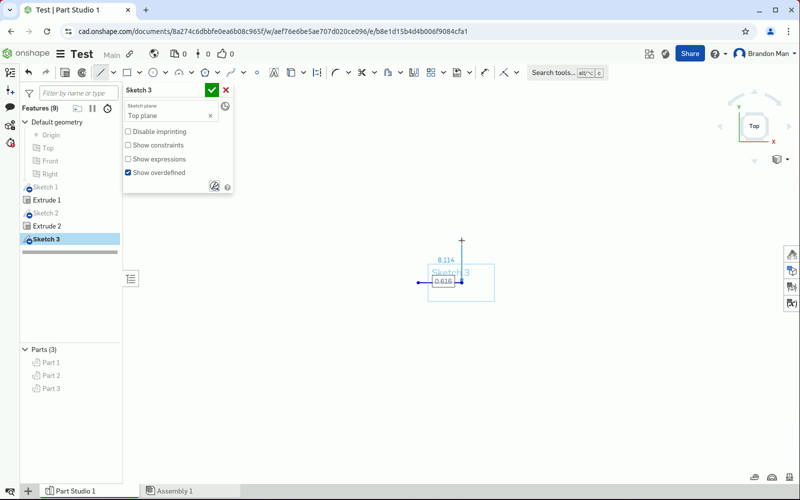
key_up(shift)
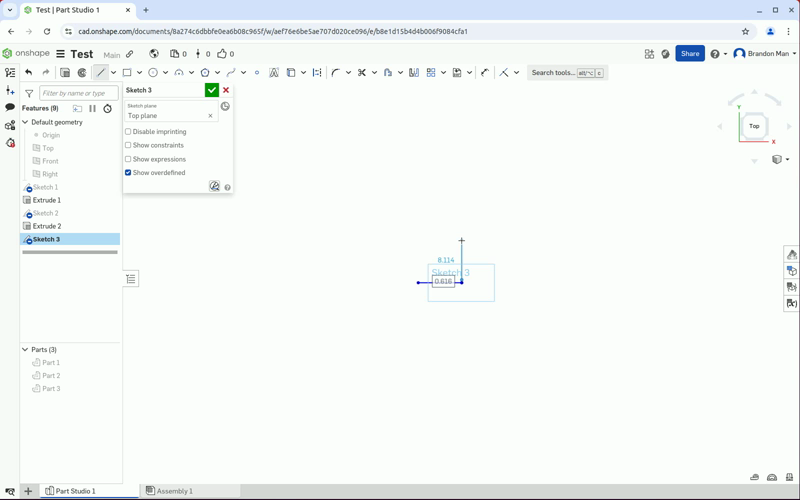
key(esc)
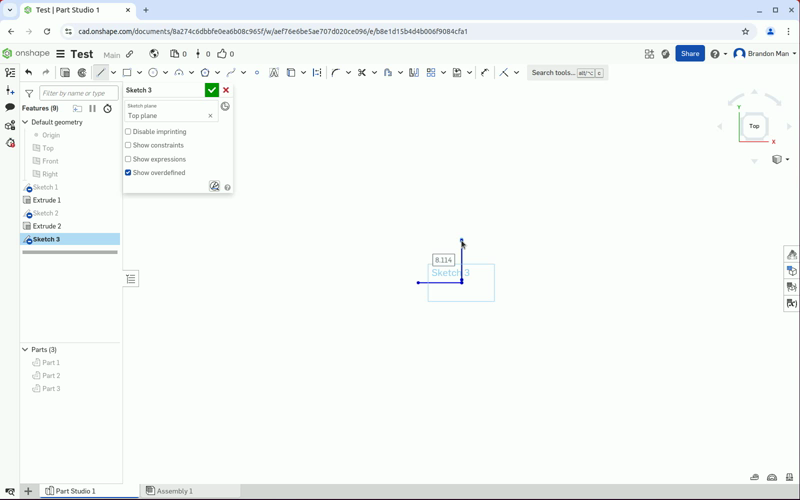
key(a)
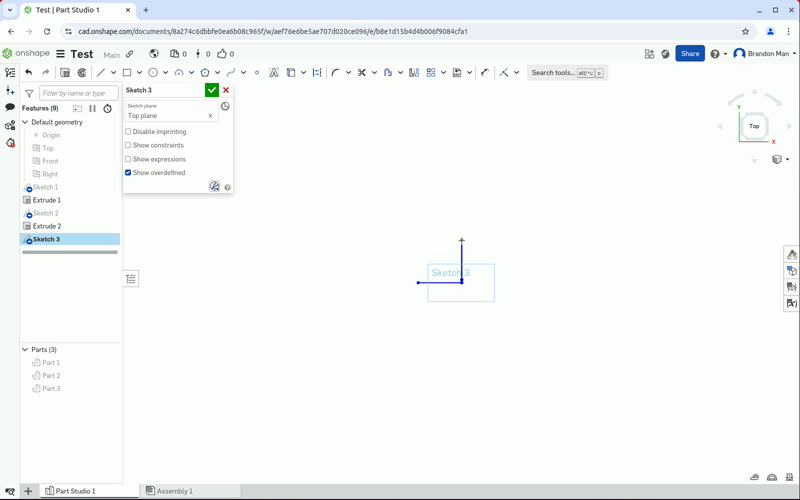
mouse_move(461, 240)
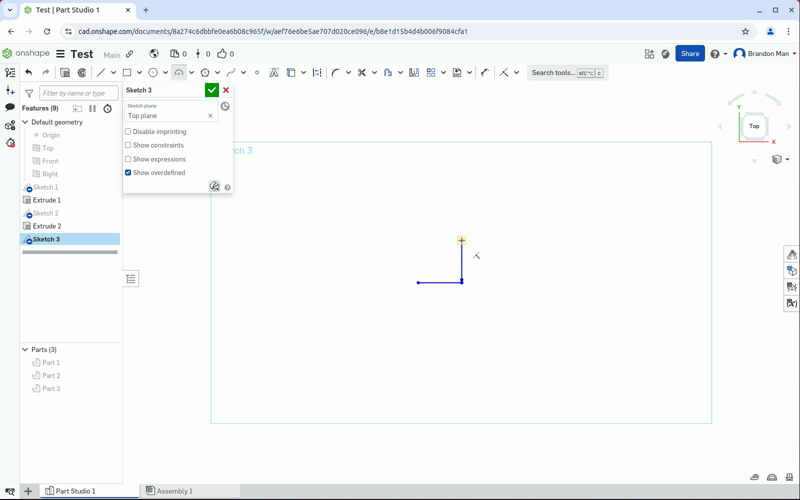
click(461, 240)
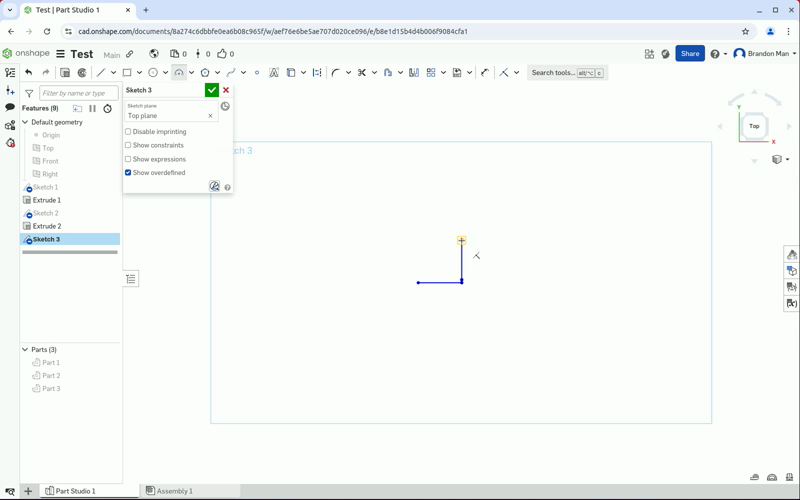
mouse_move(418, 282)
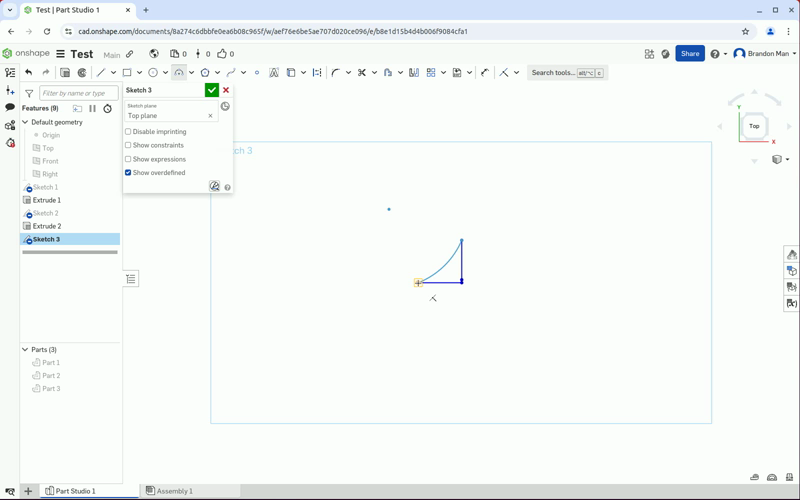
click(418, 282)
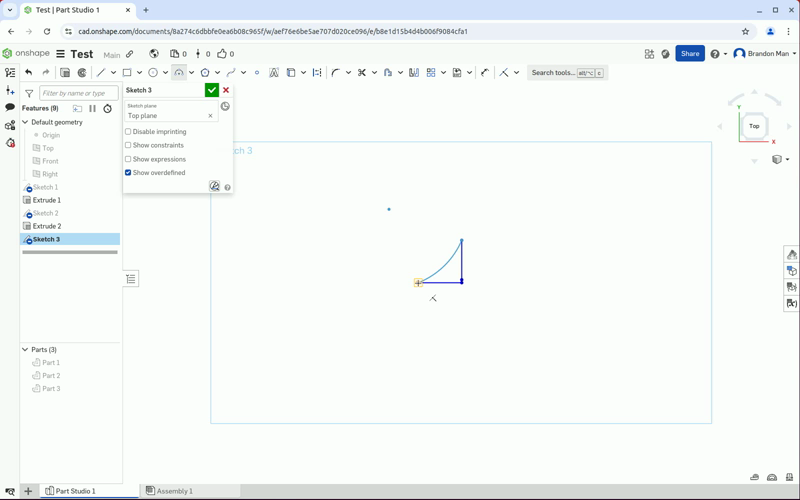
key_down(shift)
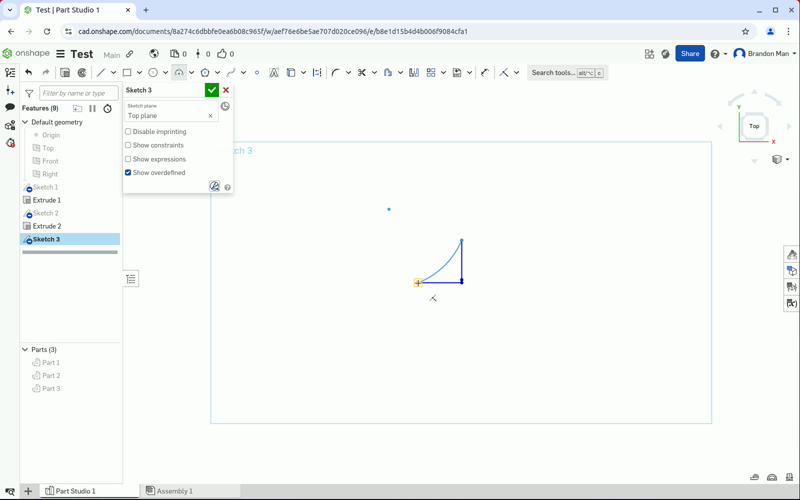
mouse_move(431, 252)
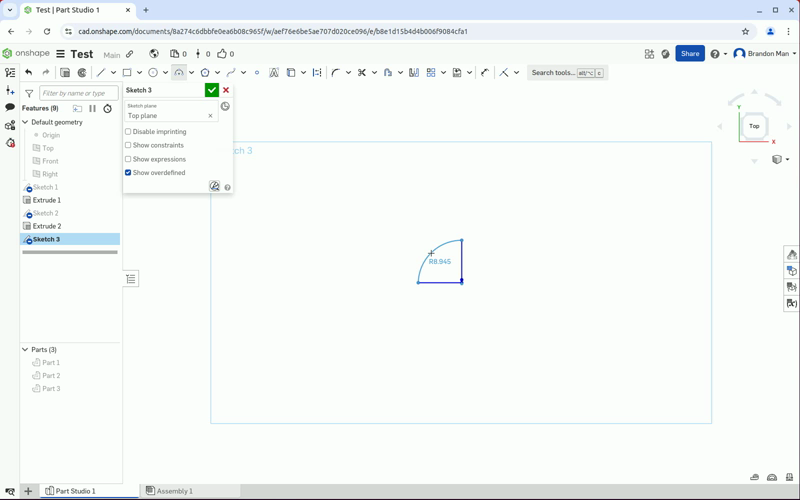
click(431, 252)
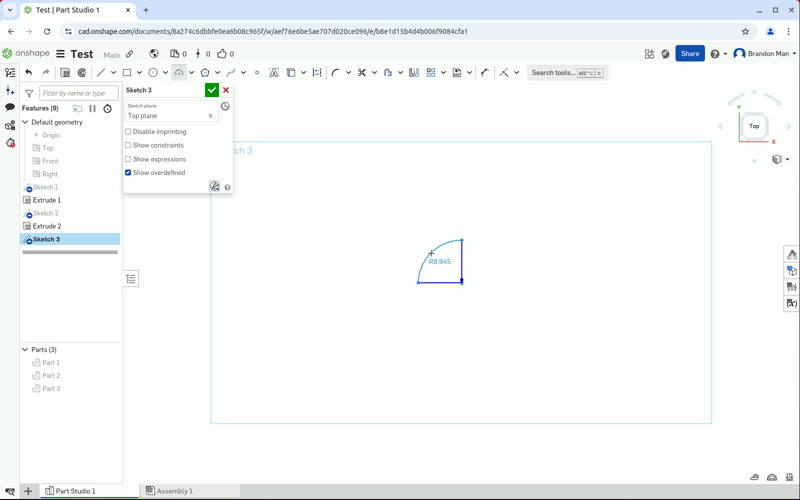
key_up(shift)
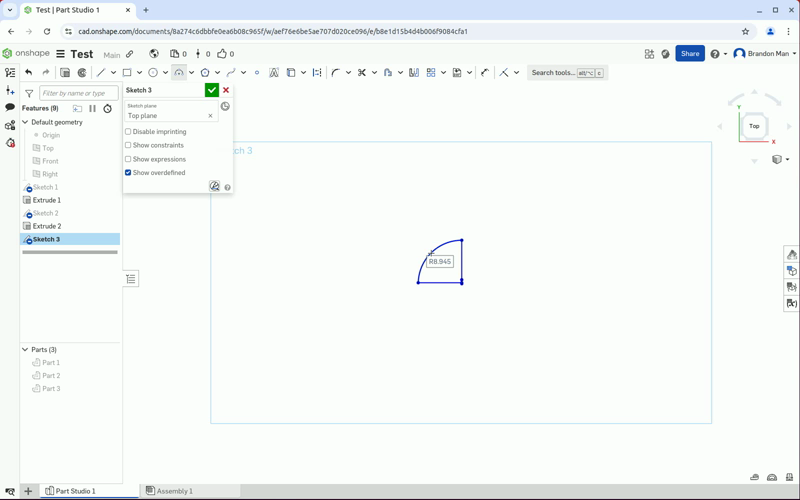
key(esc)
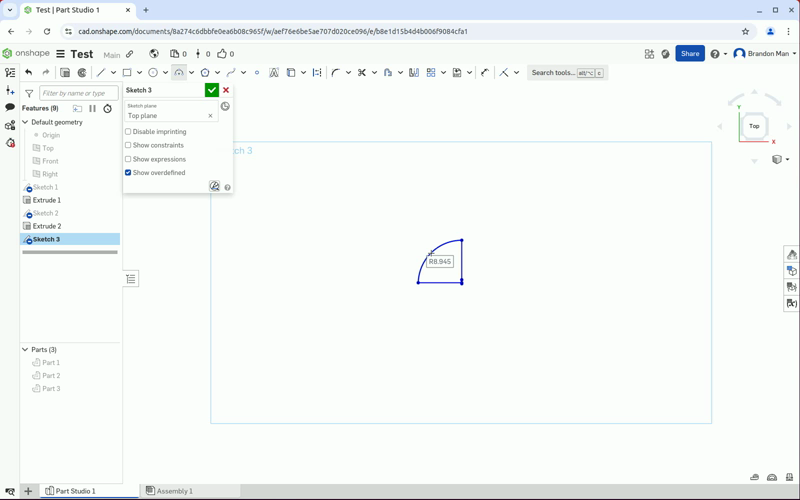
key(c)
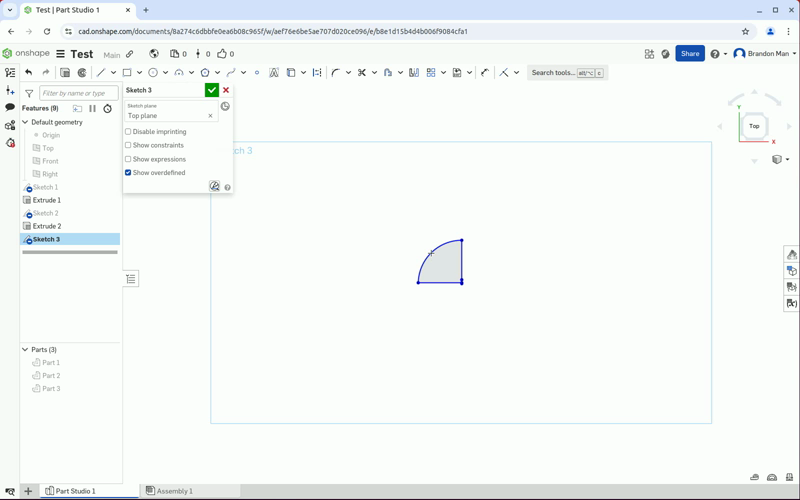
key_down(shift)
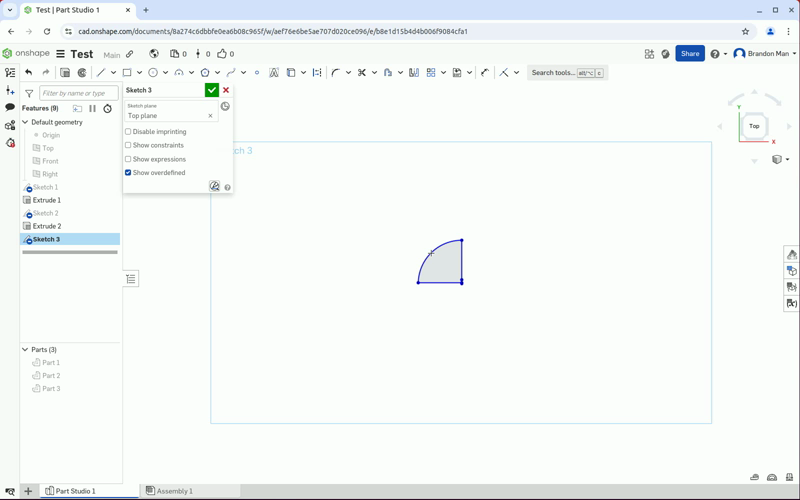
mouse_move(443, 264)
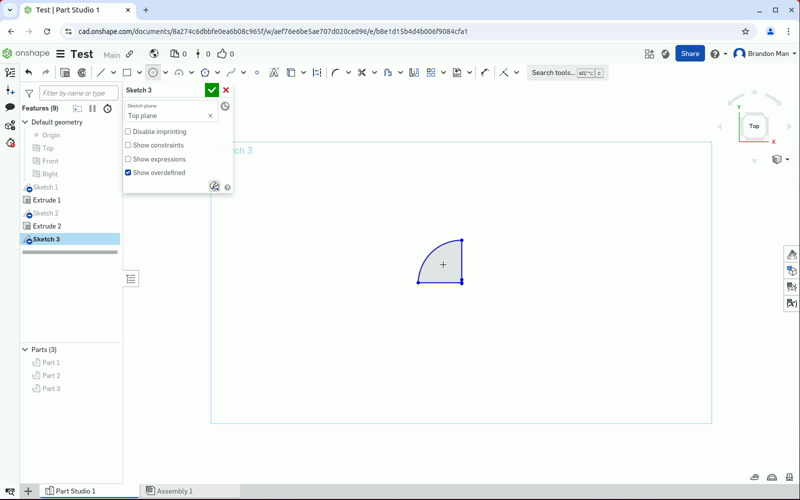
click(443, 264)
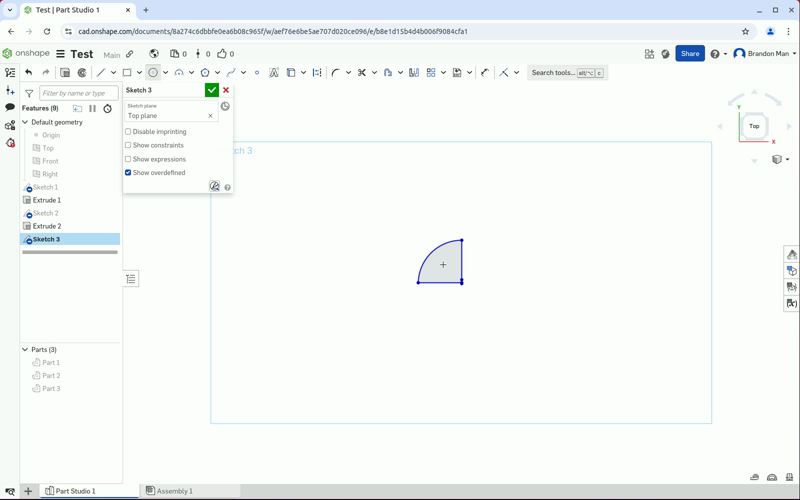
key_up(shift)
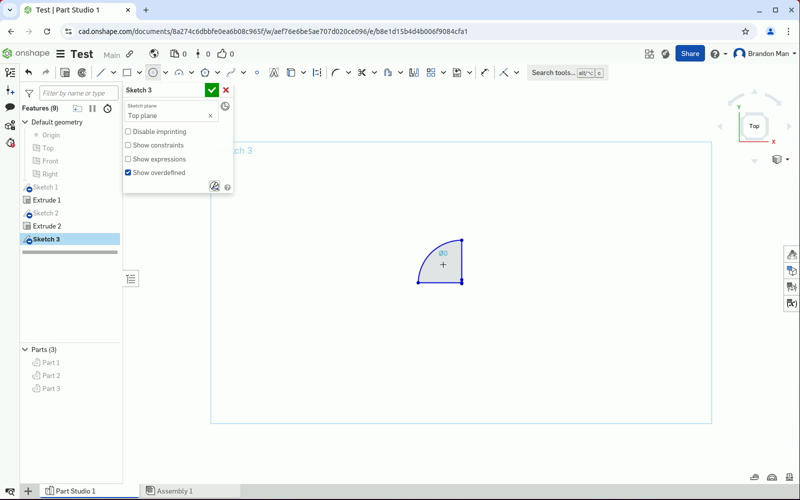
mouse_move(447, 264)
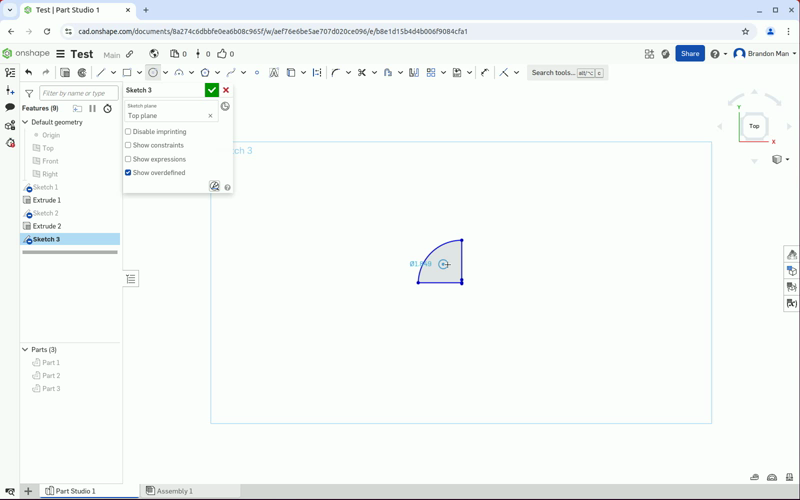
click(447, 264)
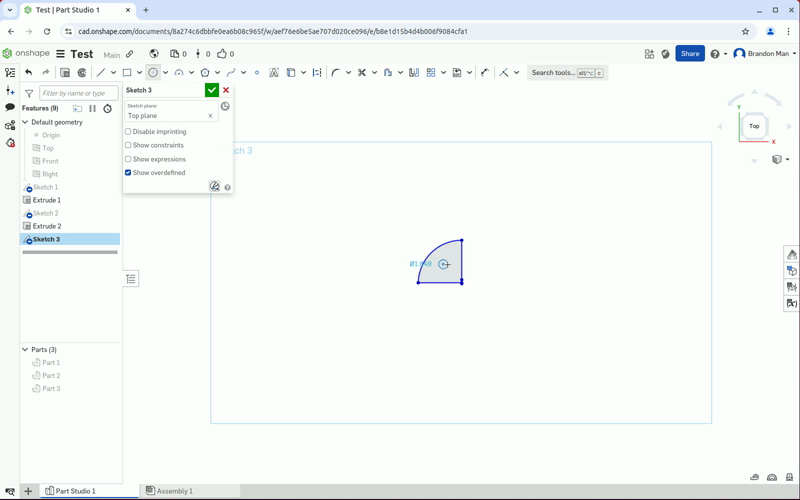
key(esc)
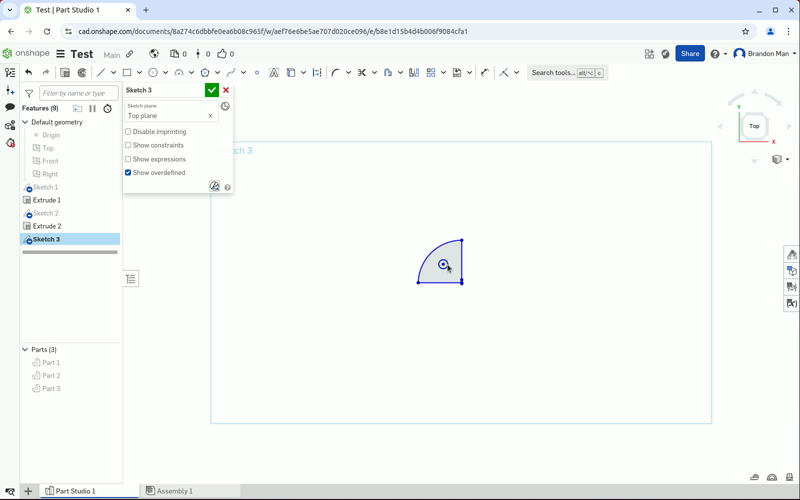
mouse_move(442, 247)
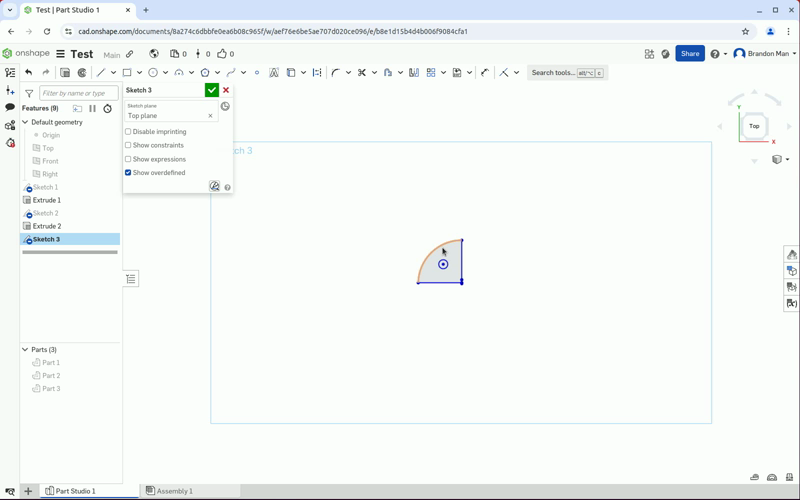
scroll(6)
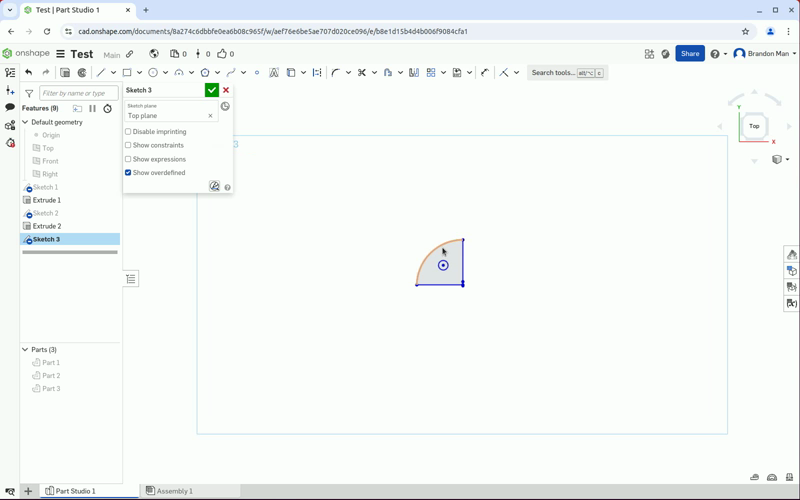
scroll(6)
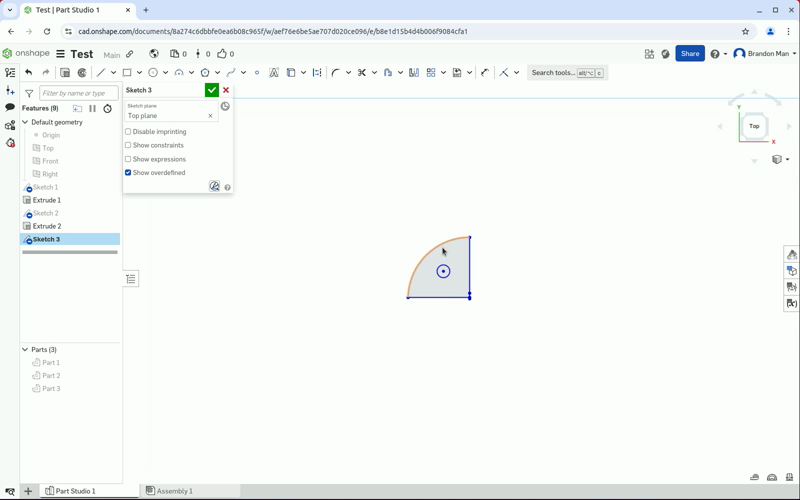
scroll(6)
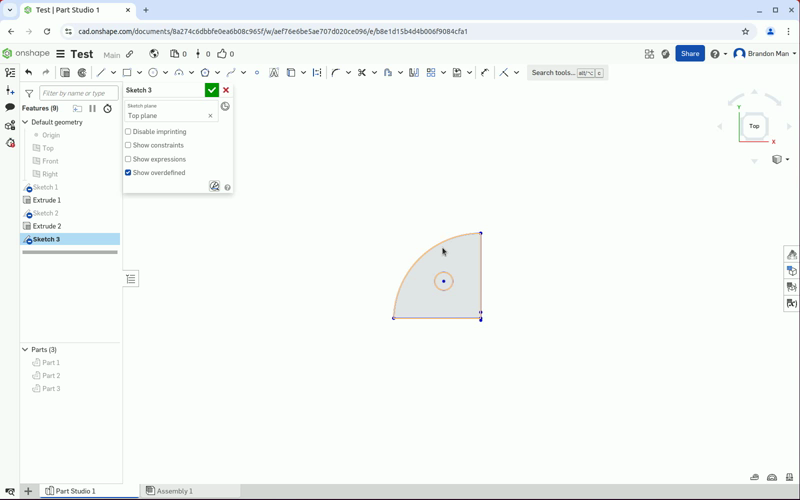
scroll(6)
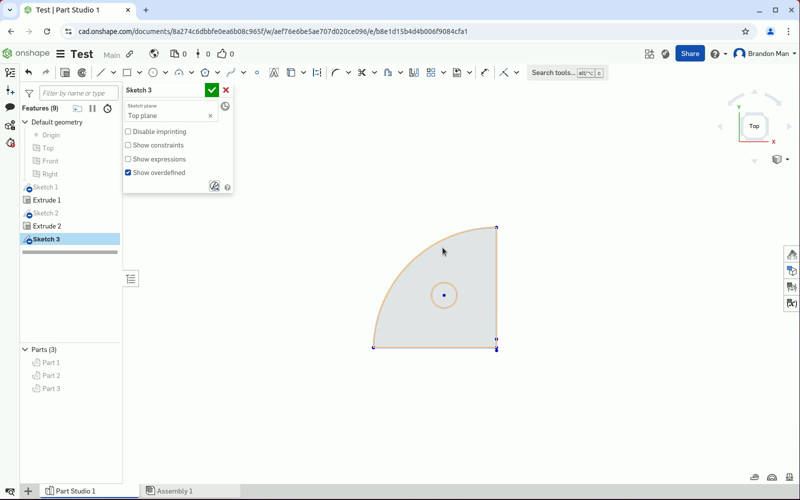
scroll(6)
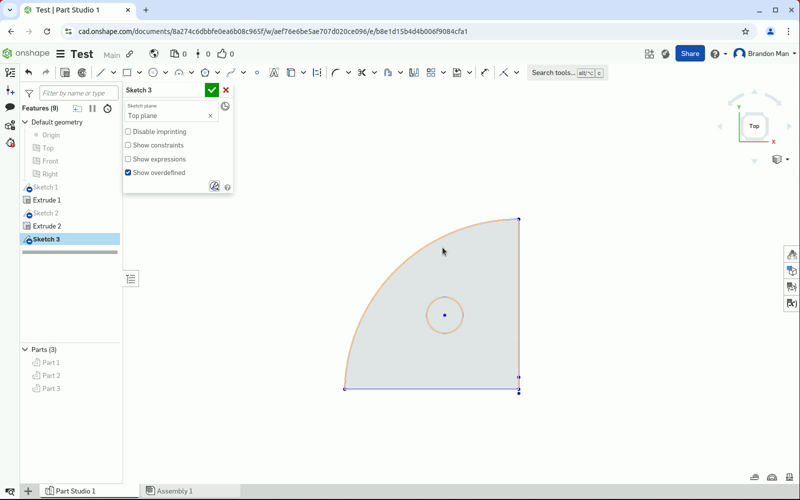
scroll(6)
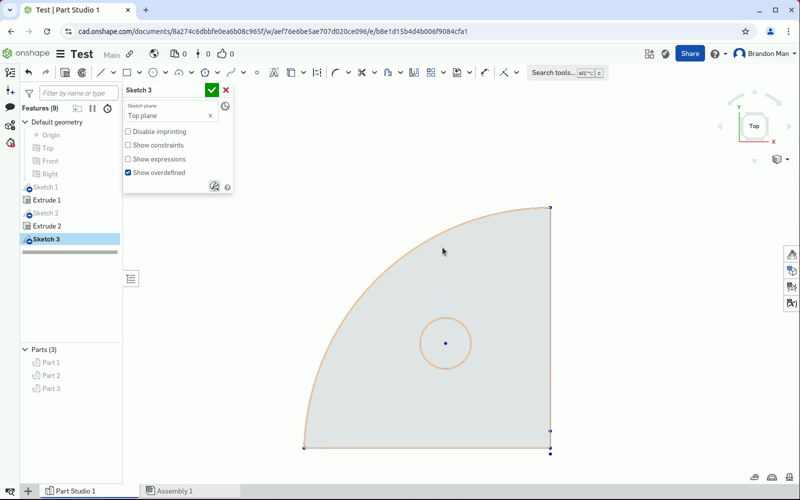
scroll(6)
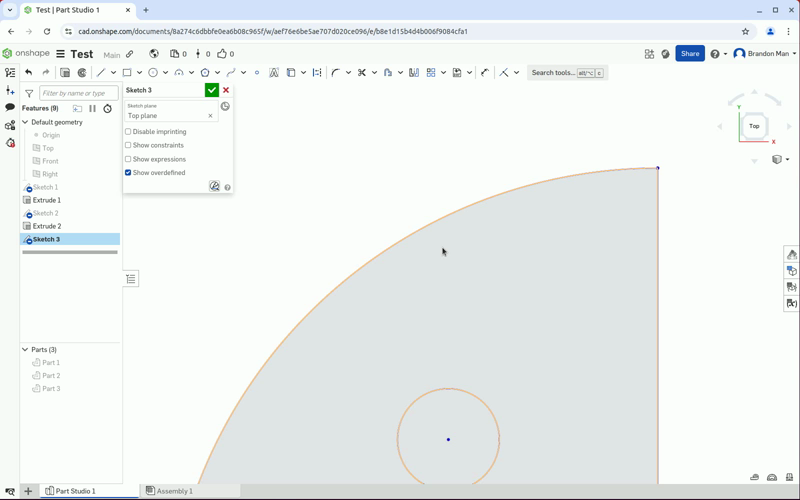
click(442, 247)
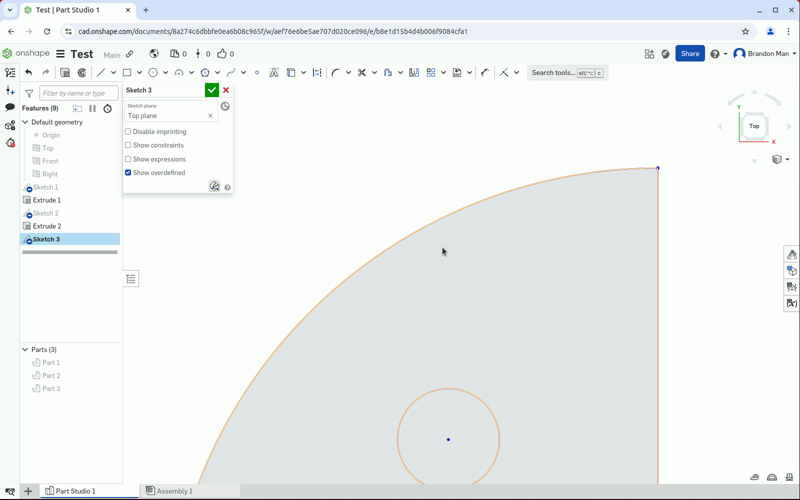
scroll(-6)
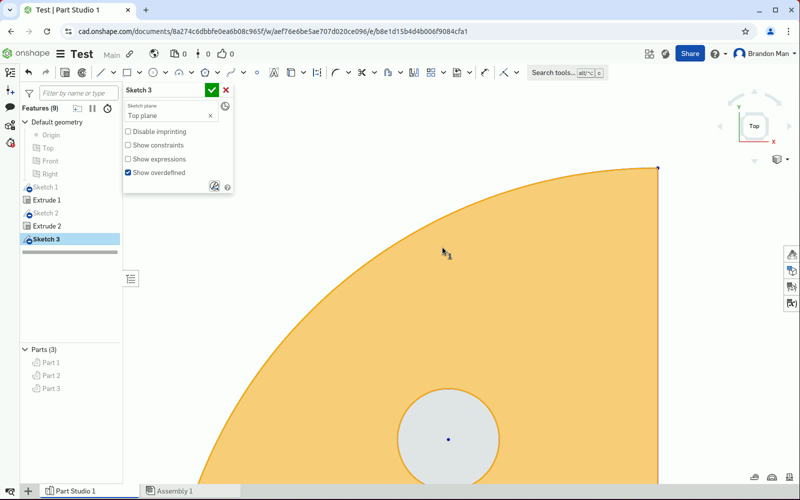
scroll(-6)
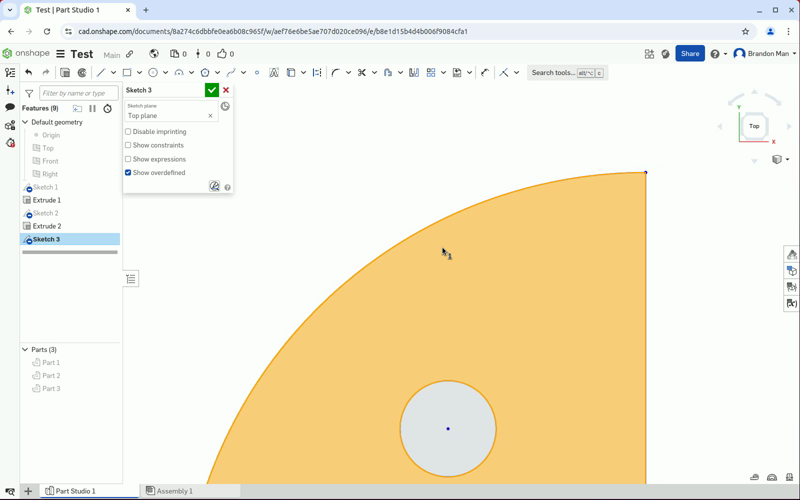
scroll(-6)
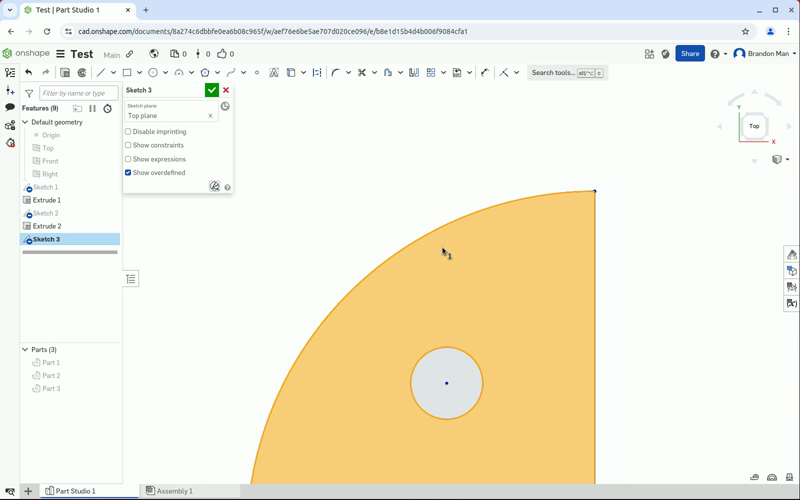
scroll(-6)
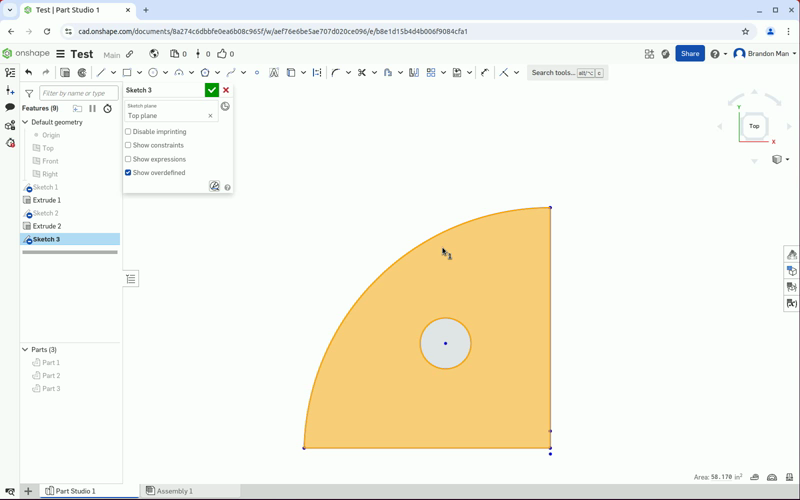
scroll(-6)
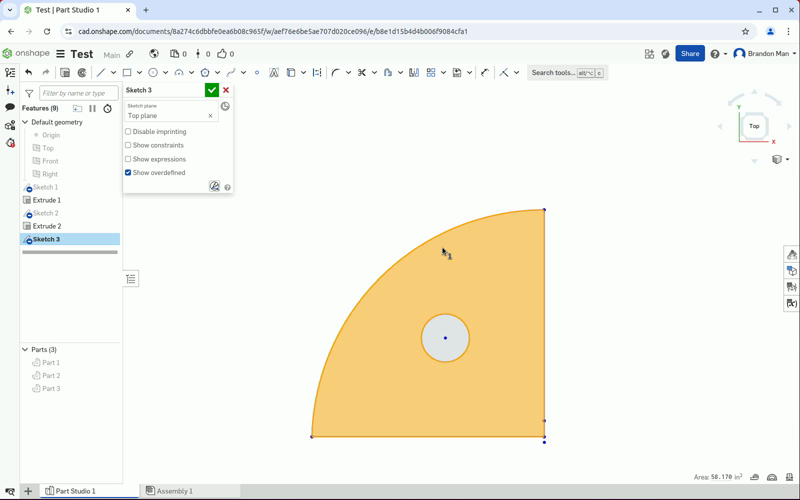
scroll(-6)
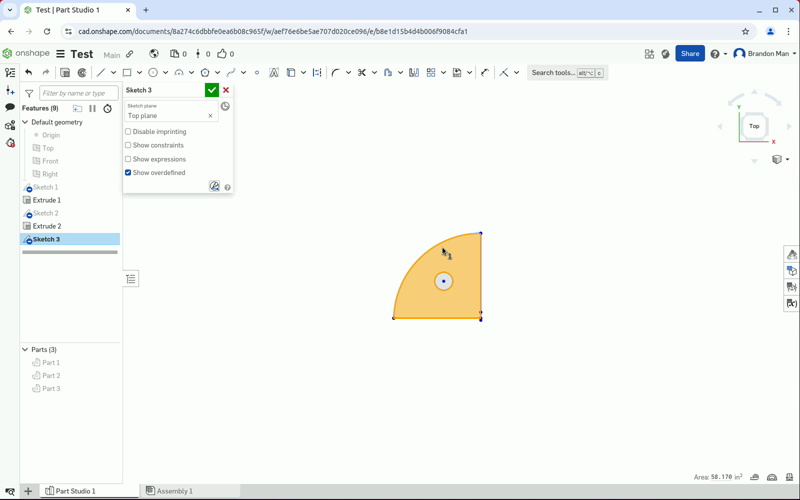
scroll(-6)
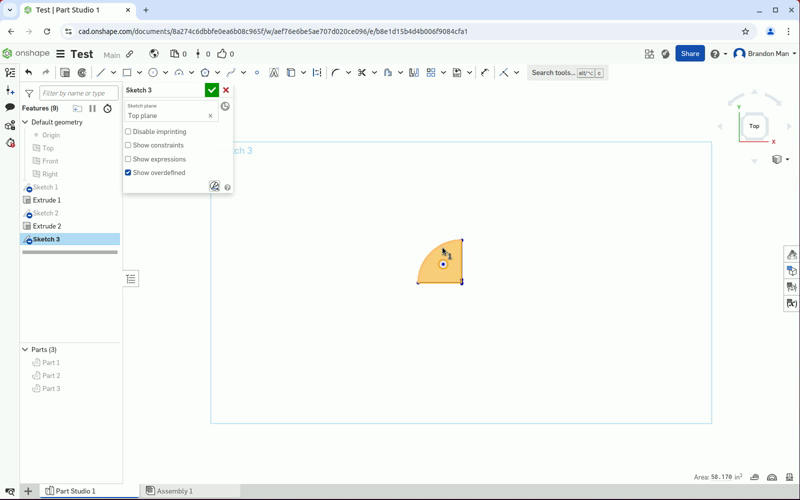
mouse_move(73, 352)
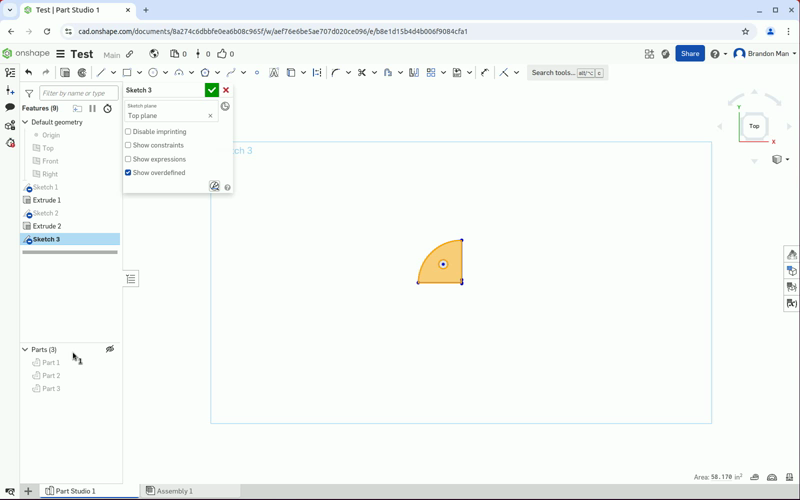
key(shift+y)
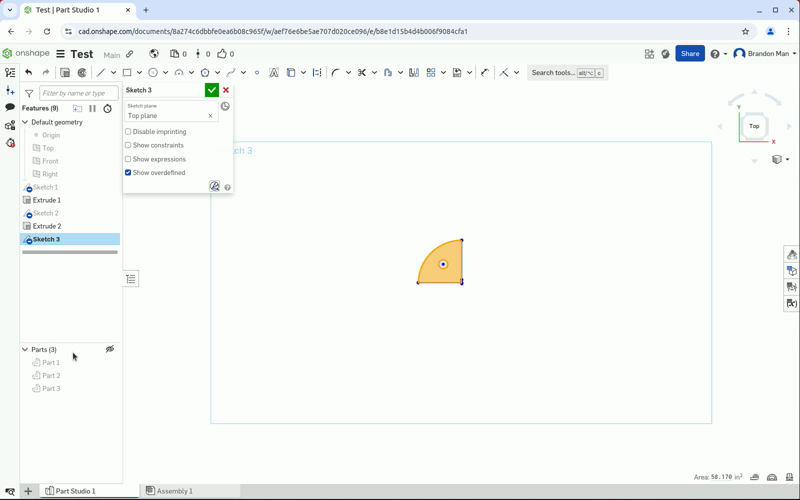
key(shift+e)
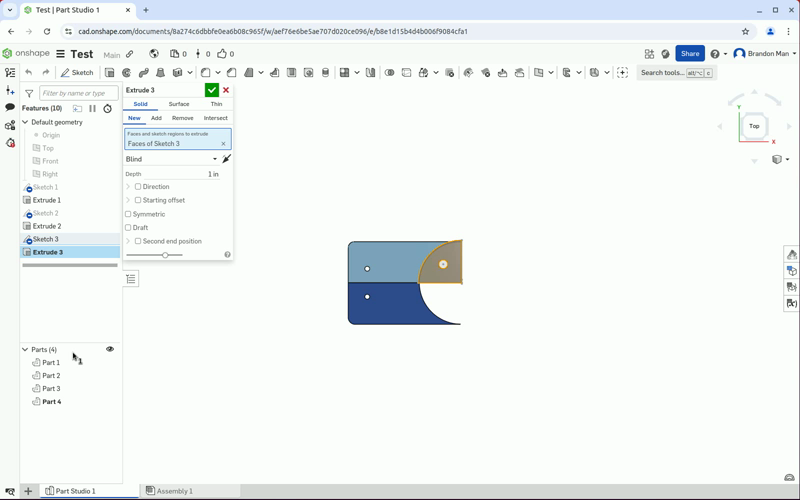
mouse_move(143, 106)
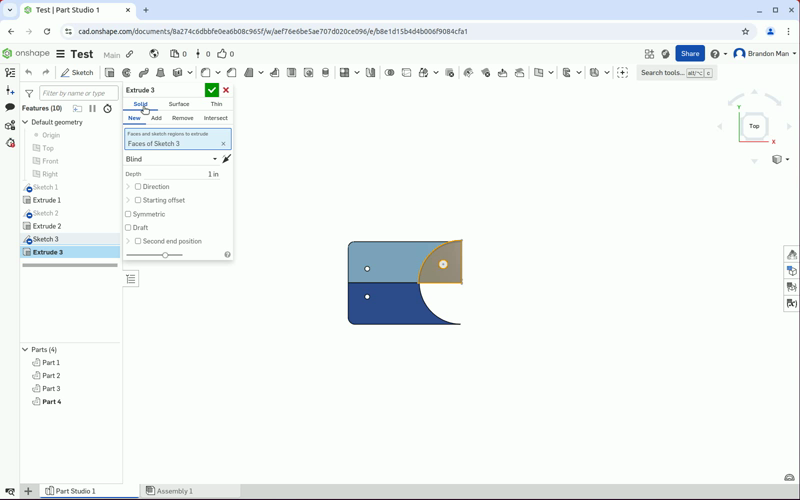
click(143, 106)
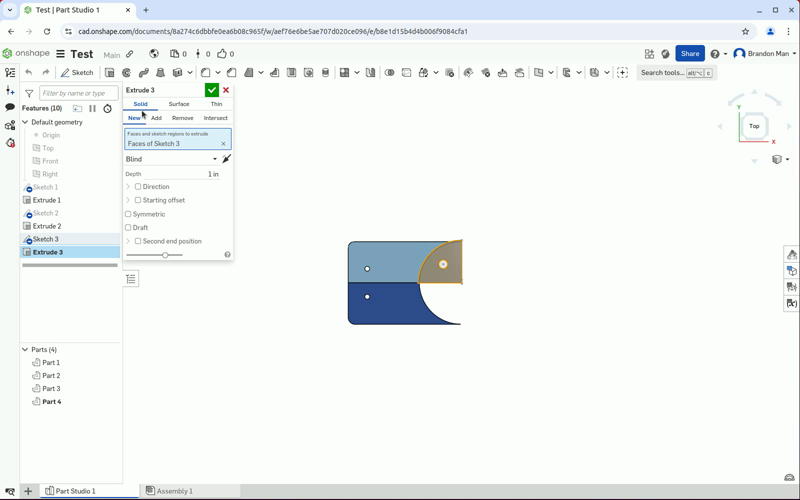
mouse_move(137, 120)
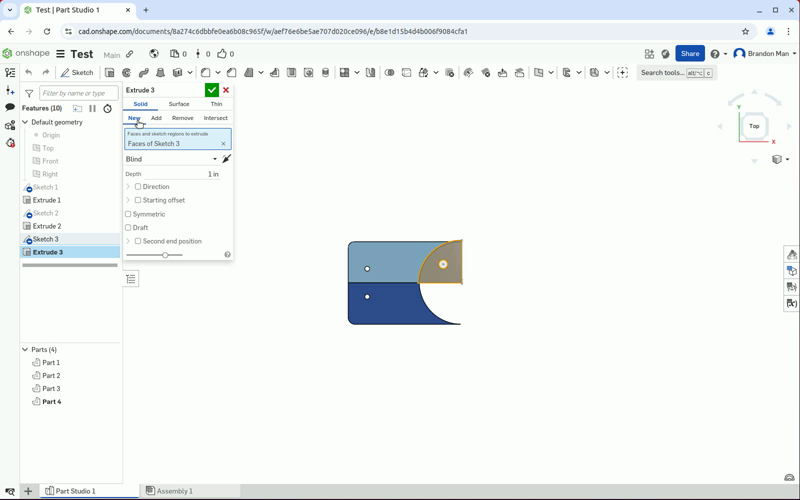
click(137, 120)
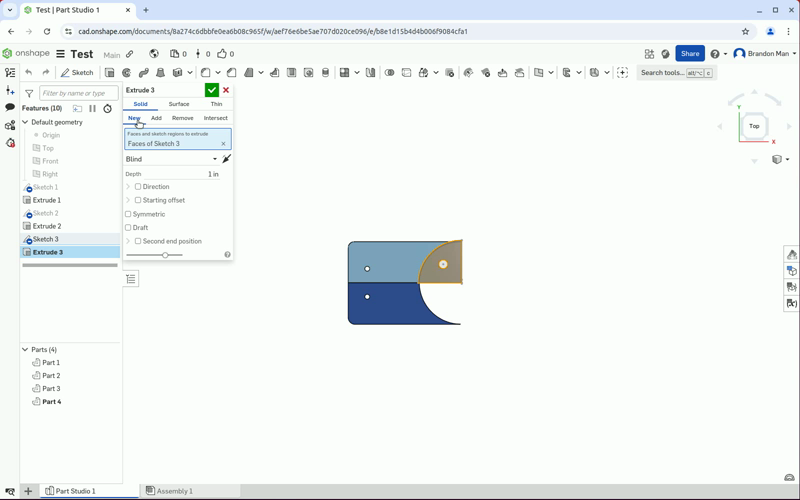
key(tab, 4)
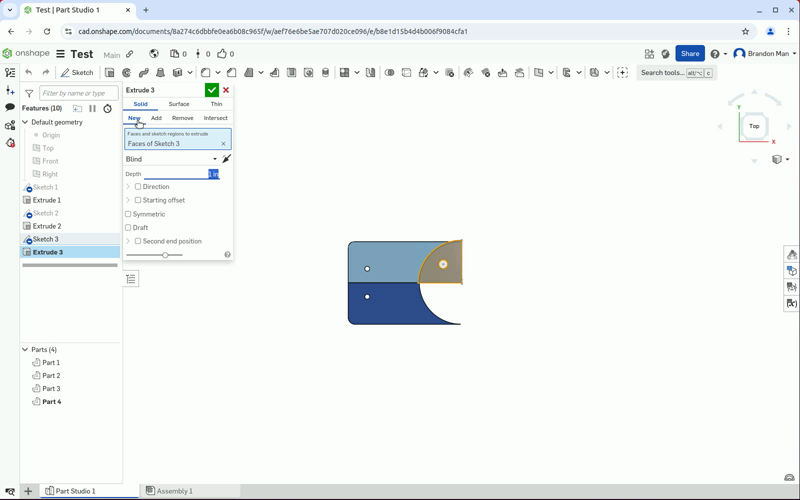
text(0.722)
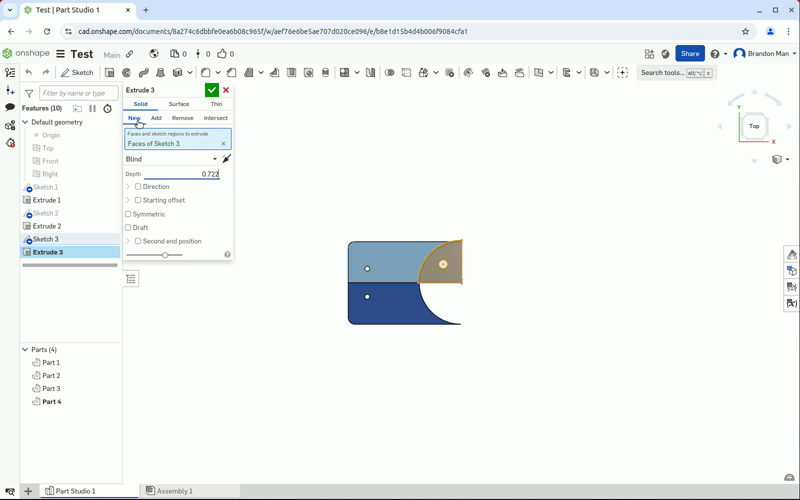
key(enter)
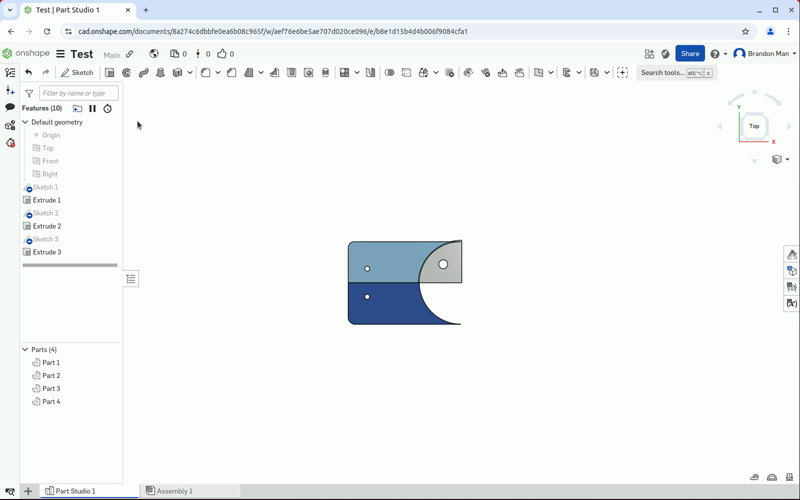
key(shift+h)
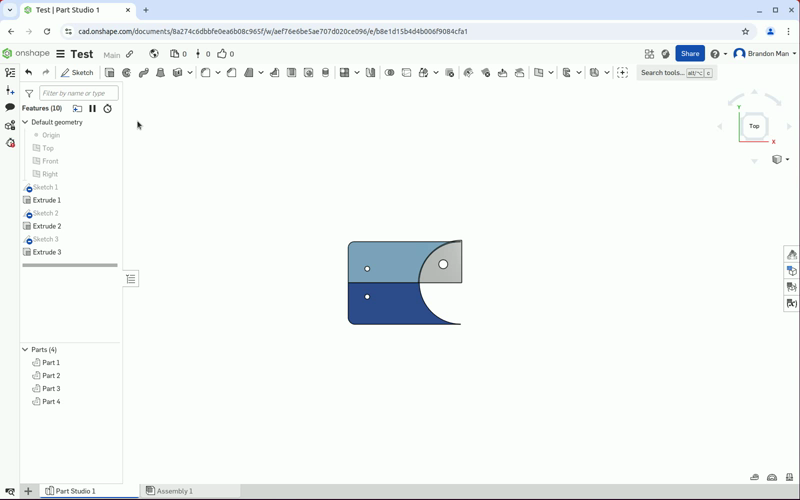
key(shift+h)
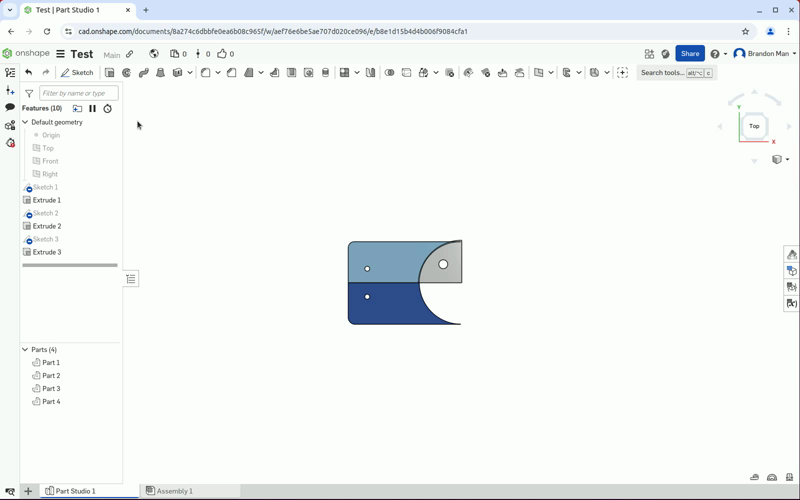
mouse_move(73, 189)
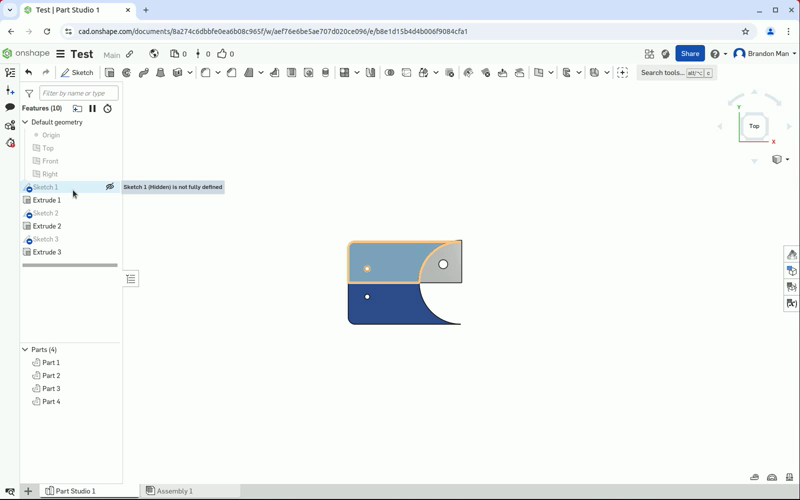
click(73, 189)
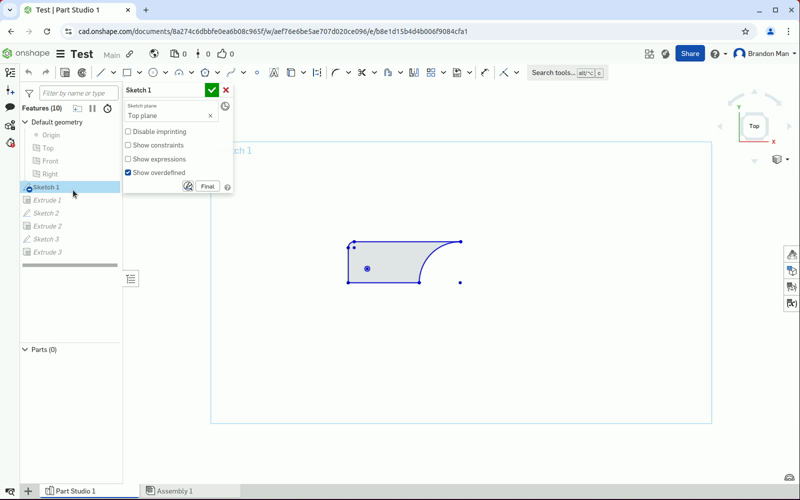
mouse_move(229, 92)
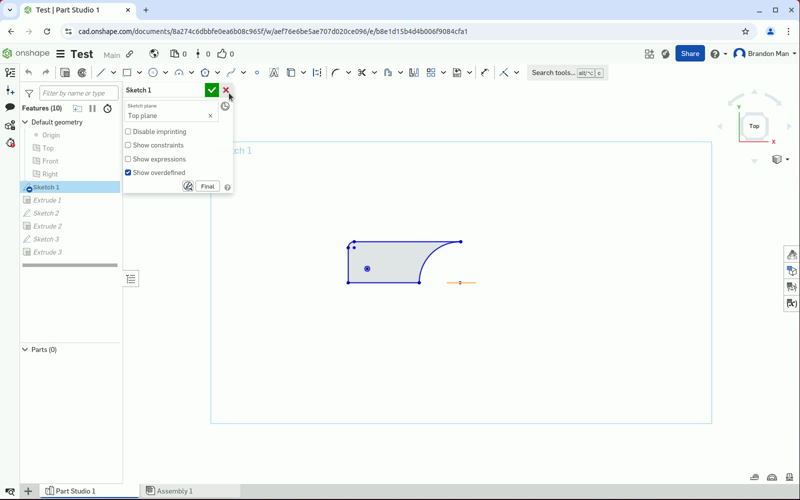
click(229, 92)
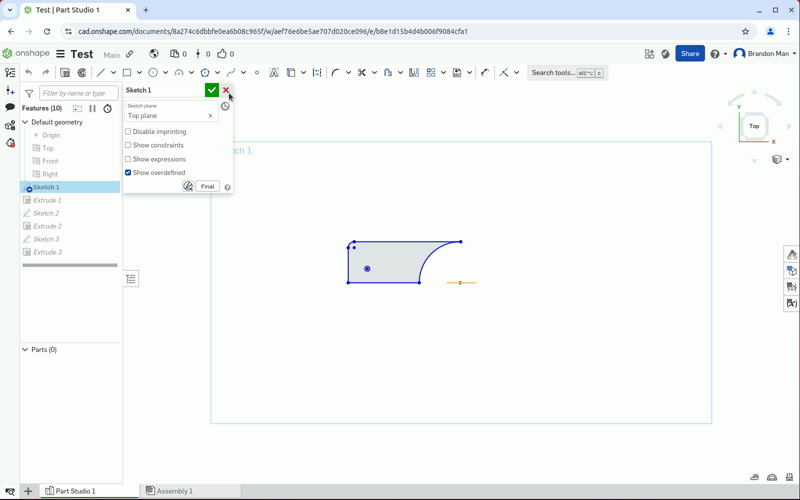
key(shift+s)
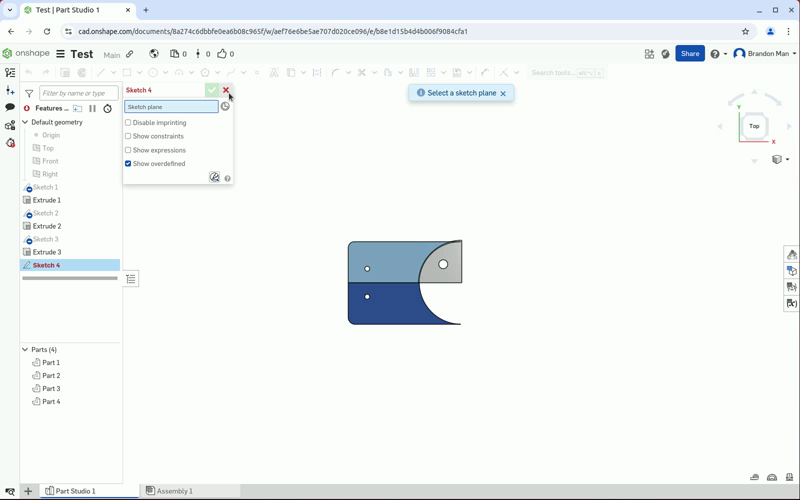
mouse_move(73, 150)
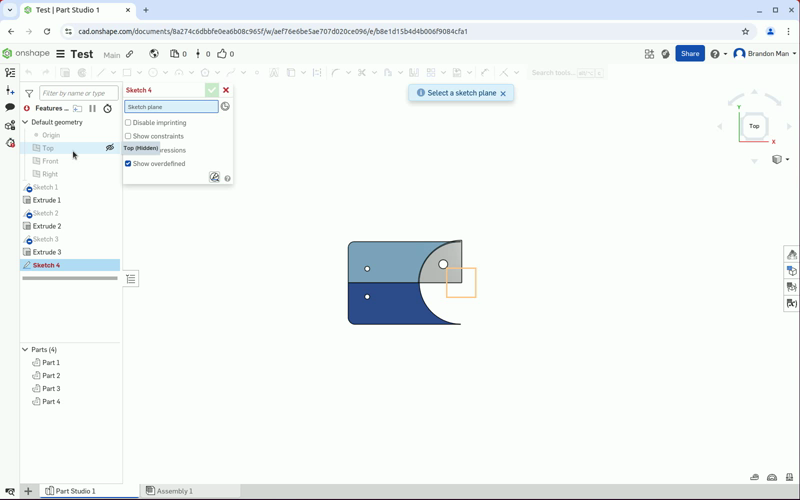
click(73, 150)
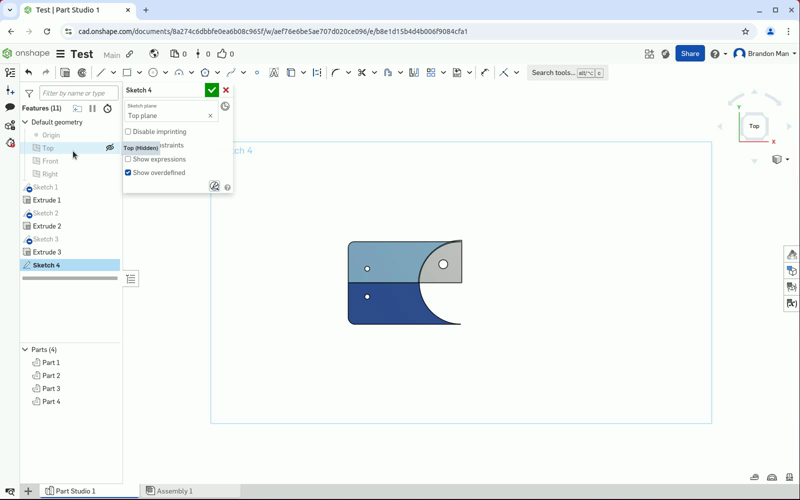
mouse_move(73, 352)
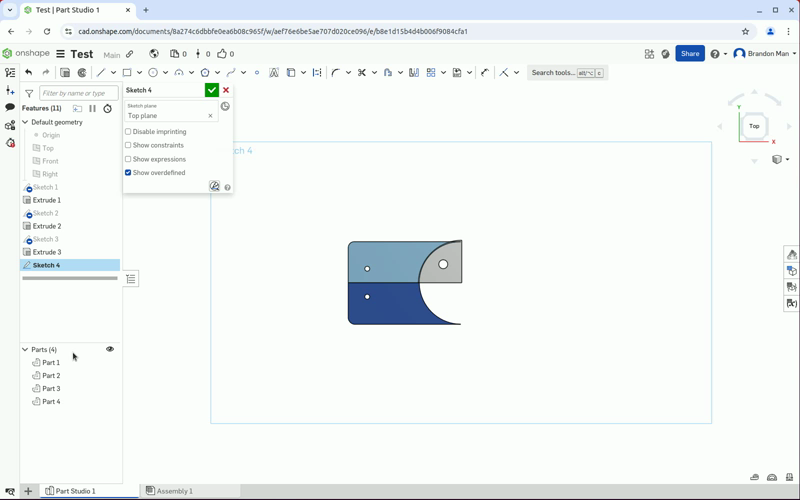
key(y)
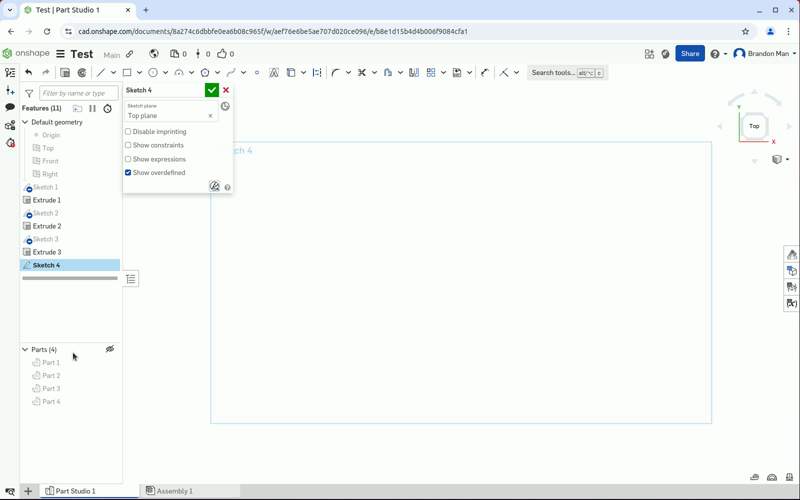
key(a)
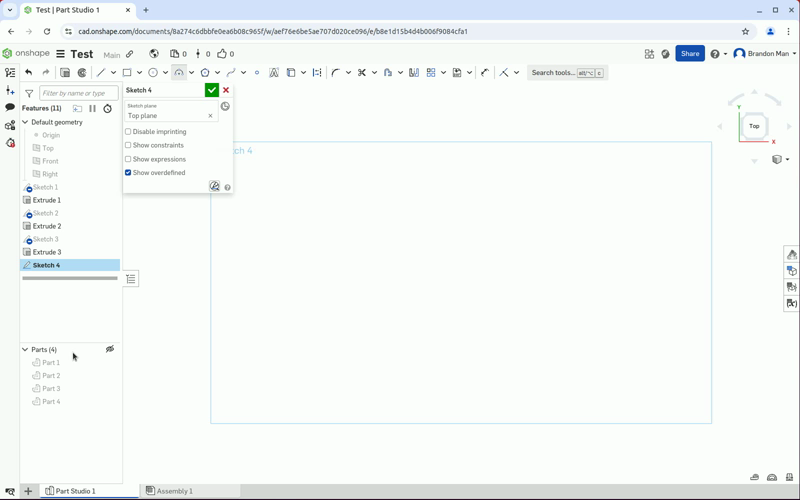
key_down(shift)
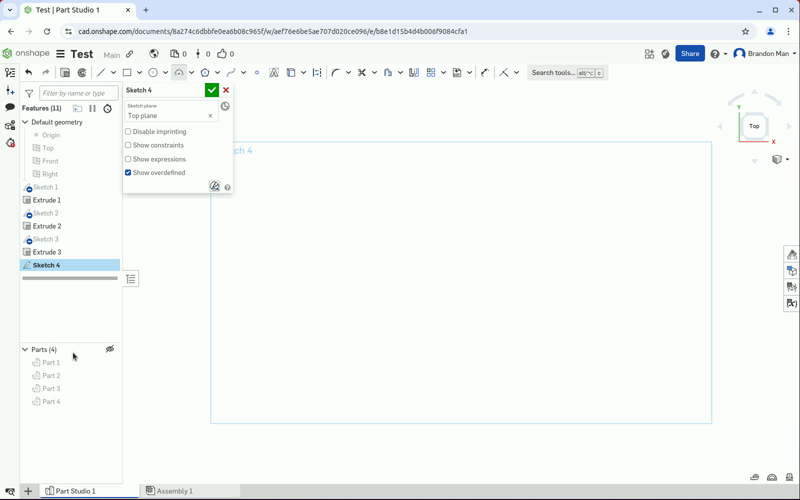
mouse_move(418, 282)
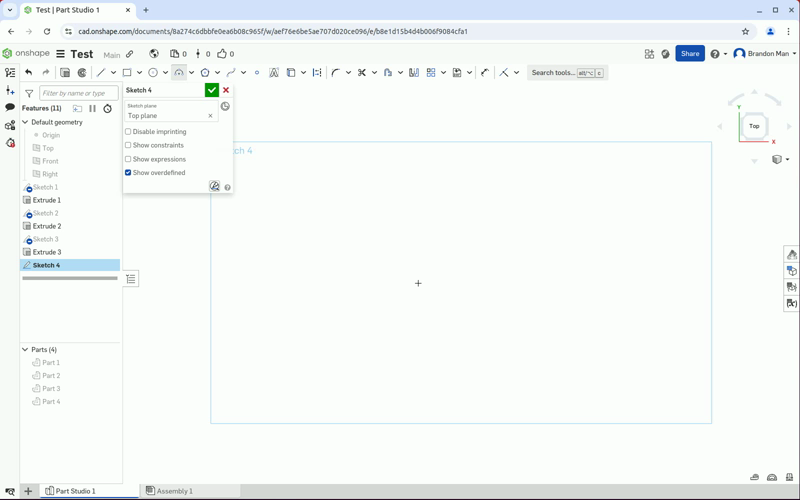
click(418, 282)
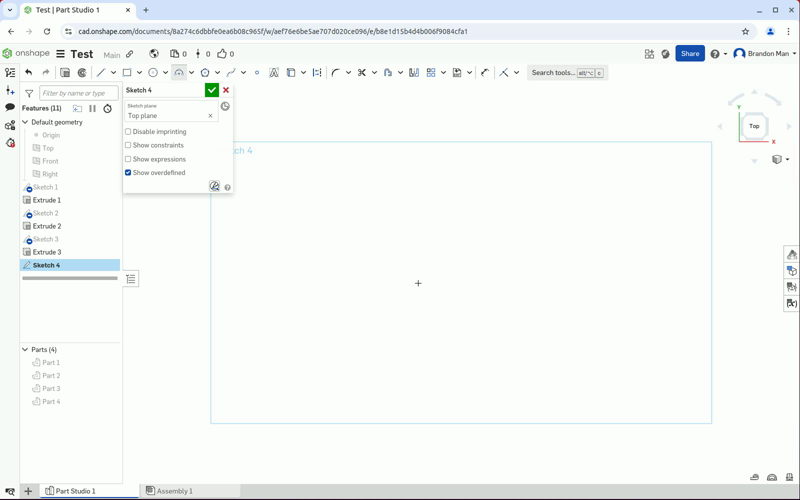
key_up(shift)
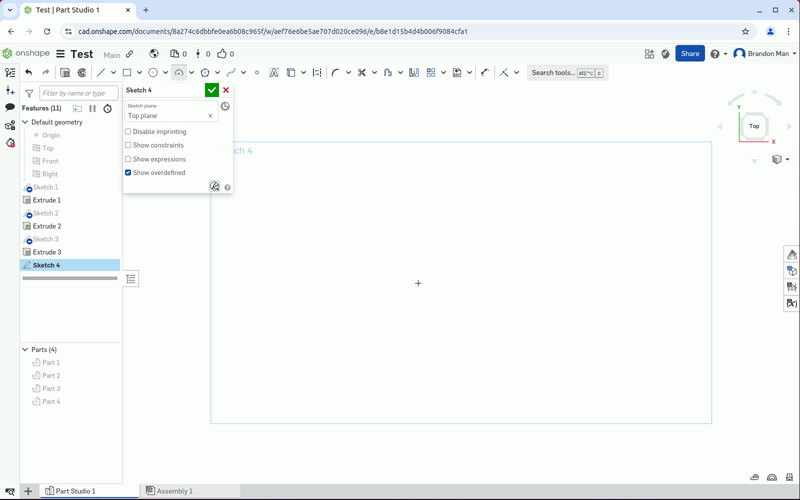
key_down(shift)
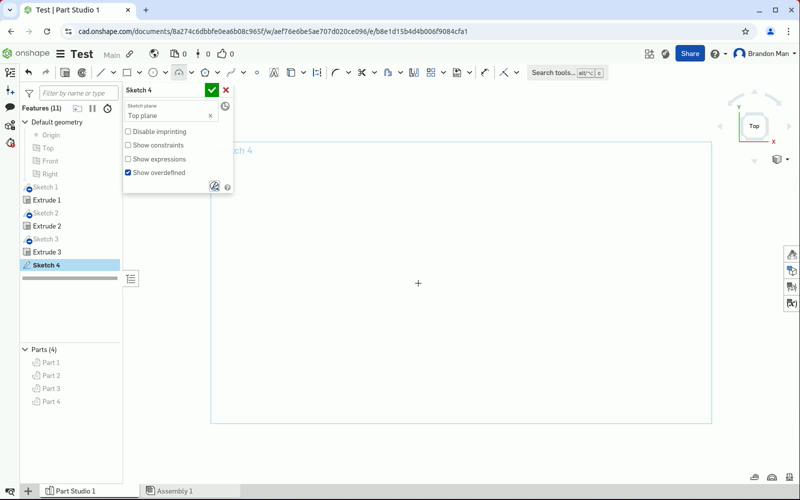
mouse_move(461, 325)
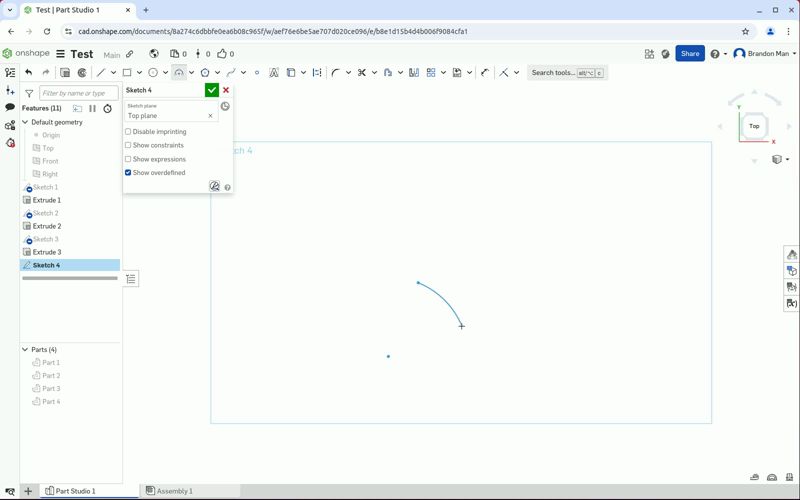
click(461, 325)
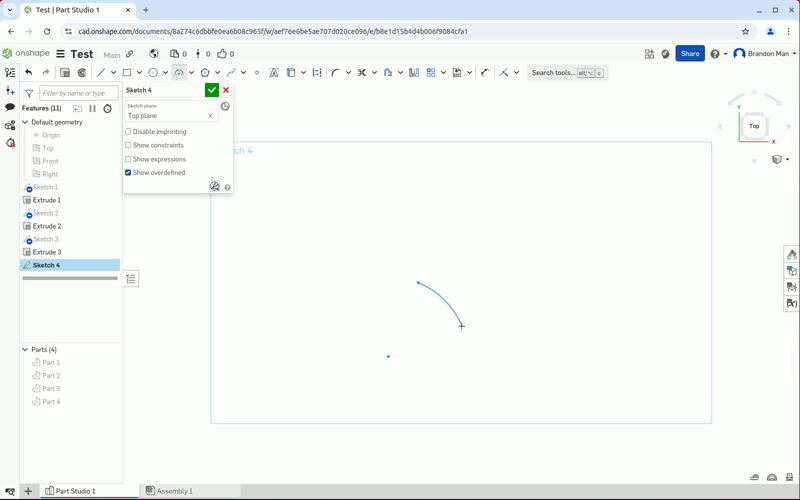
mouse_move(431, 313)
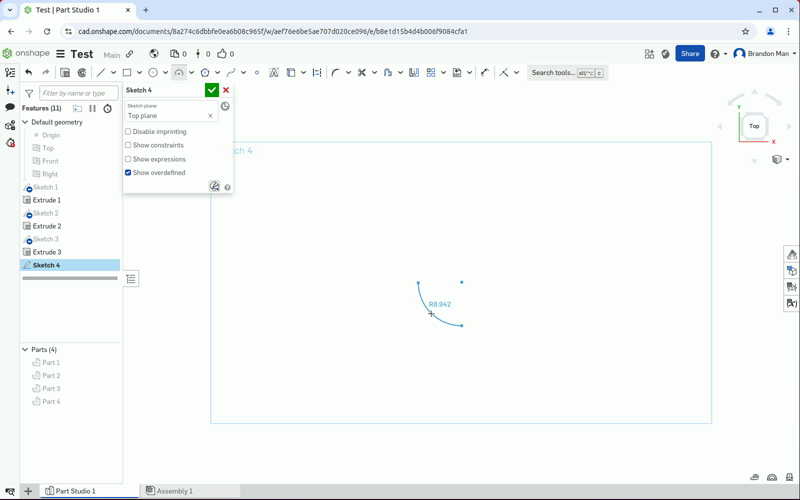
click(431, 313)
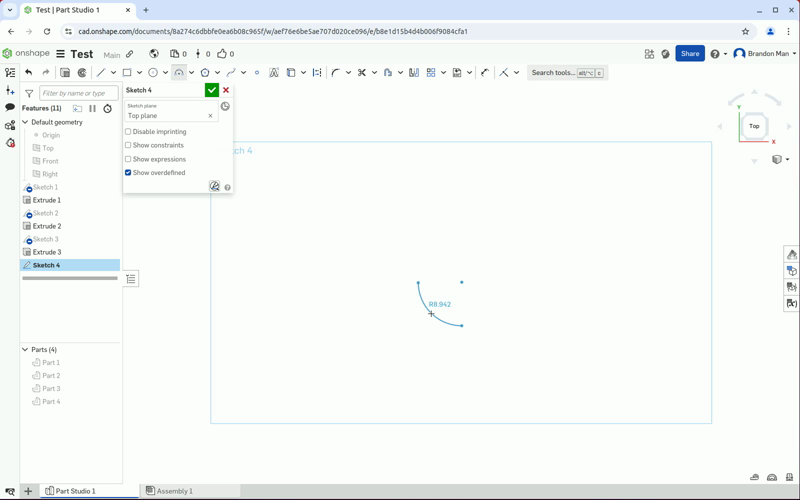
key_up(shift)
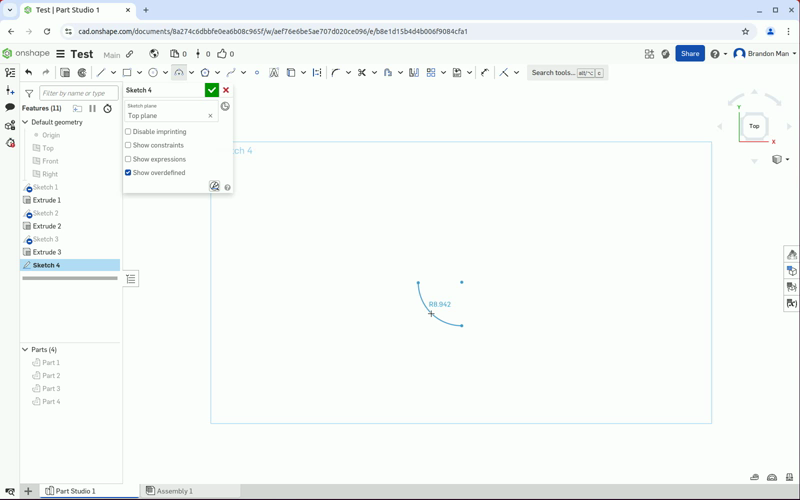
key(esc)
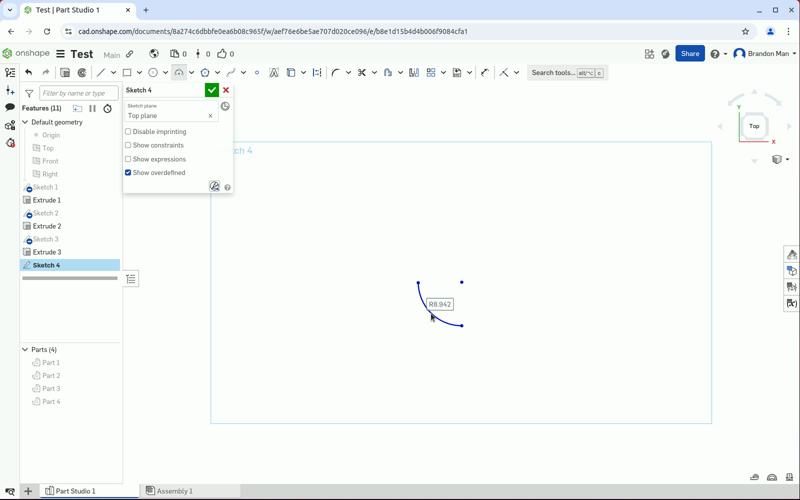
key(l)
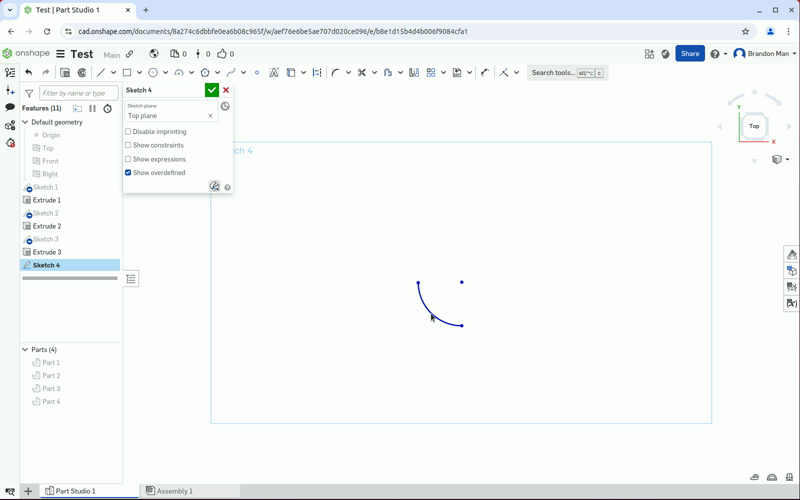
mouse_move(461, 325)
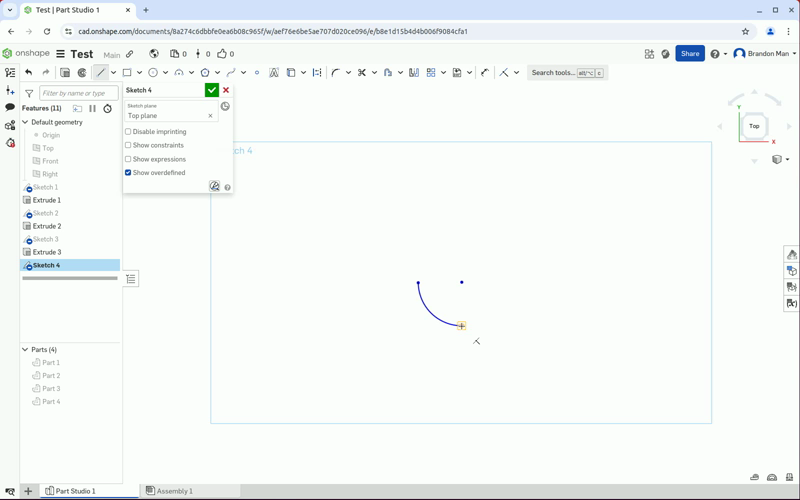
click(461, 325)
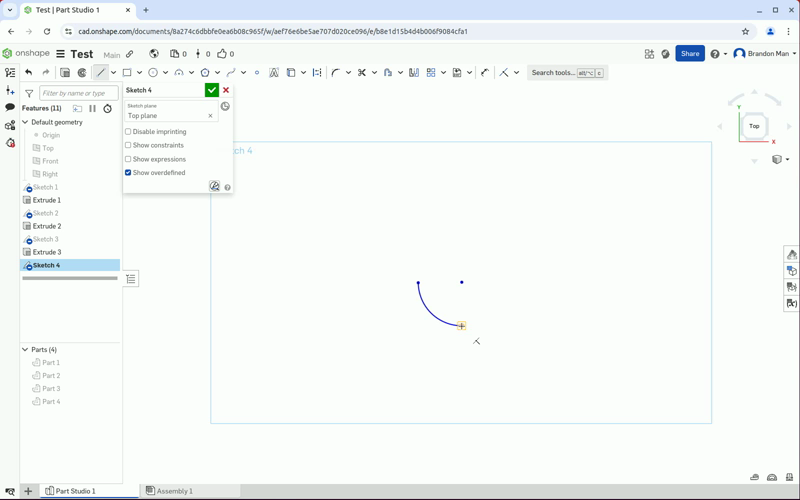
key_down(shift)
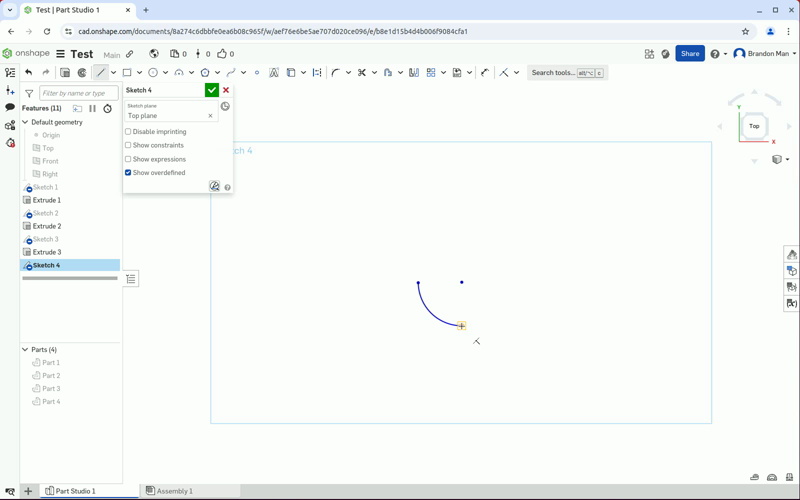
mouse_move(491, 325)
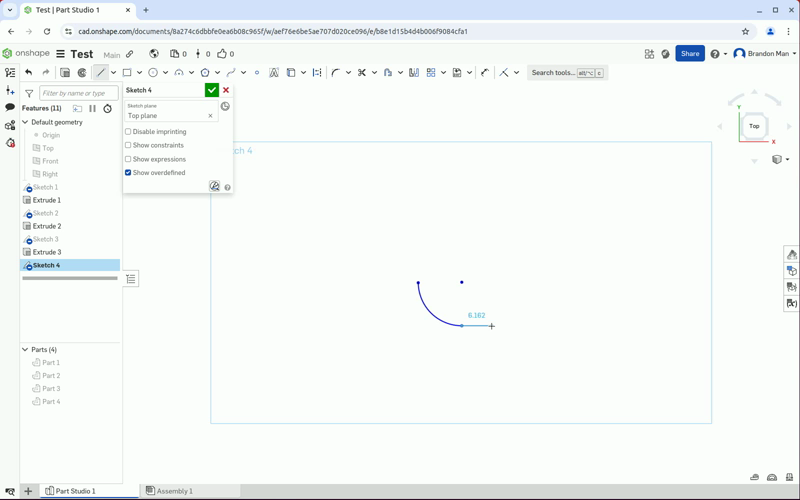
mouse_move(461, 282)
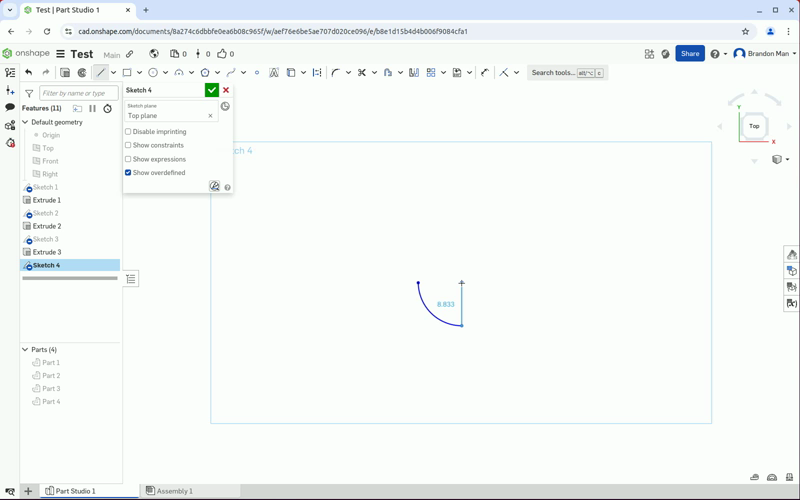
click(461, 282)
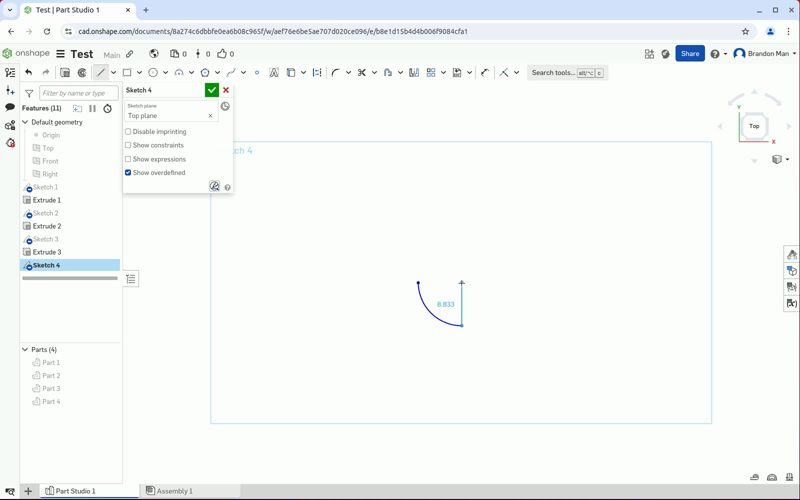
key_up(shift)
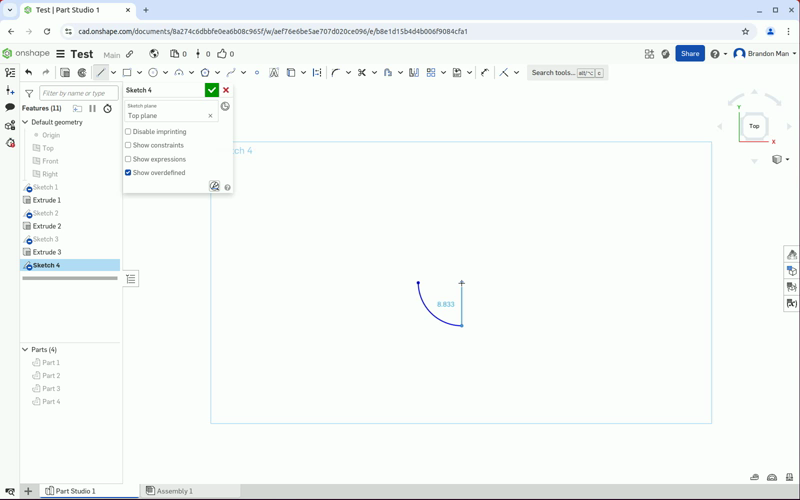
mouse_move(491, 282)
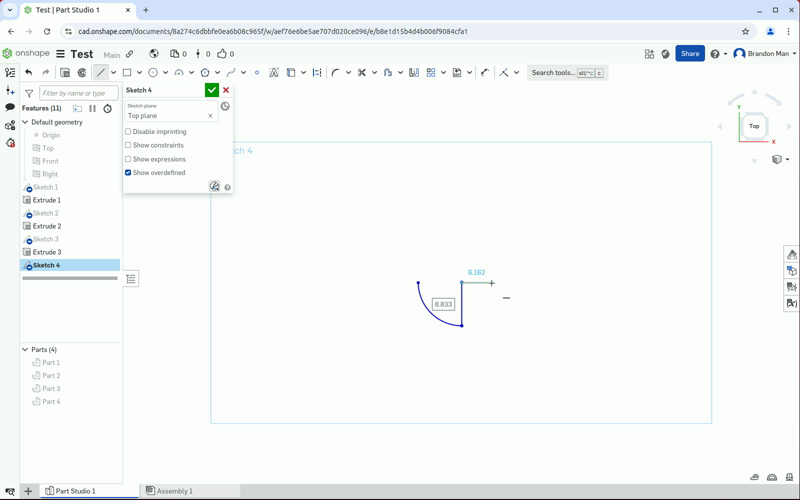
key_down(shift)
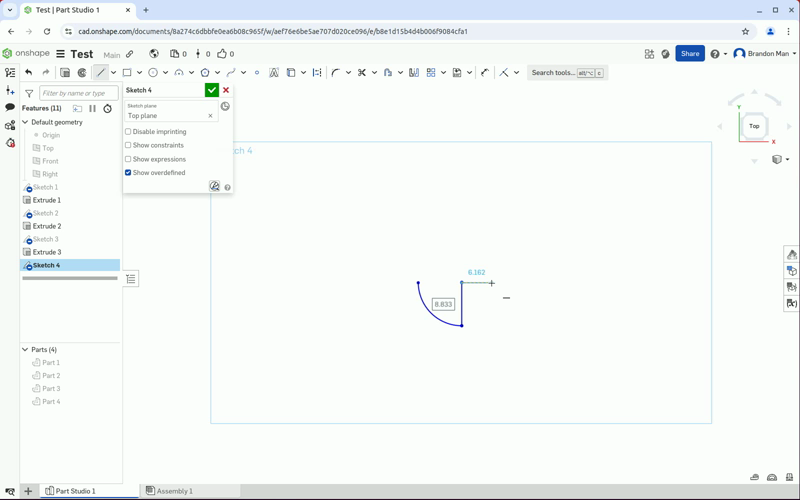
mouse_move(418, 282)
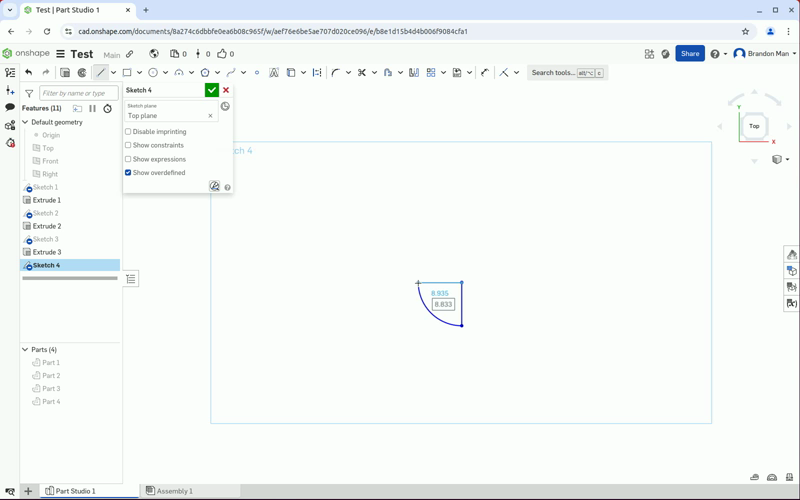
key_up(shift)
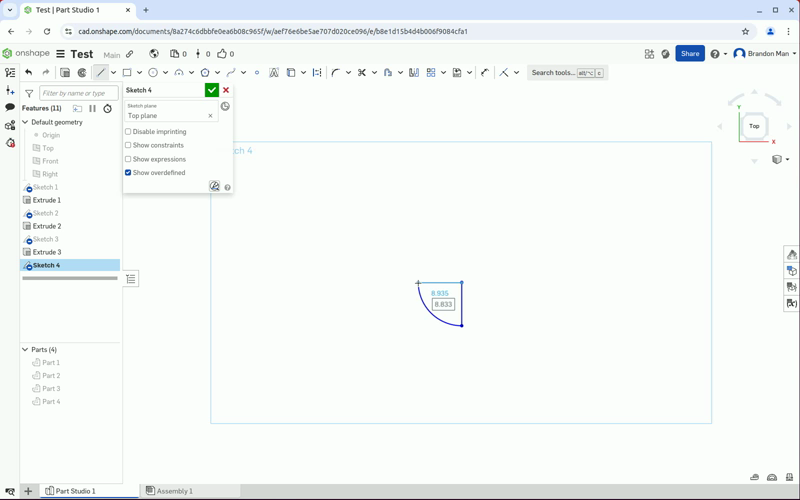
click(418, 282)
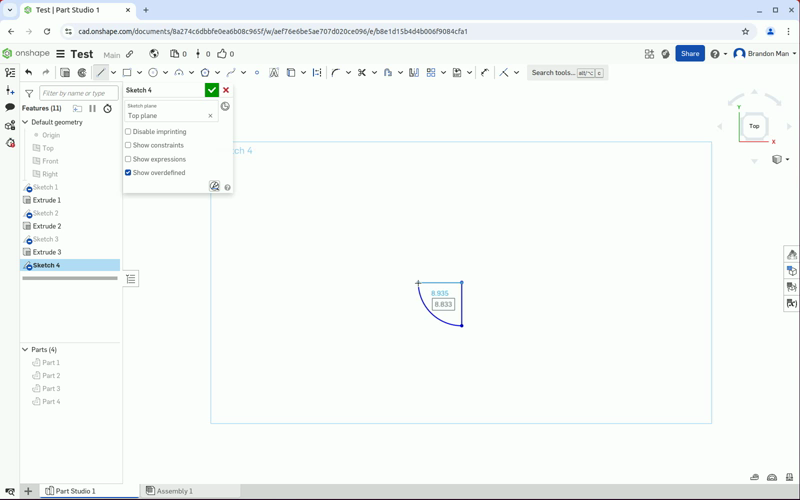
key(esc)
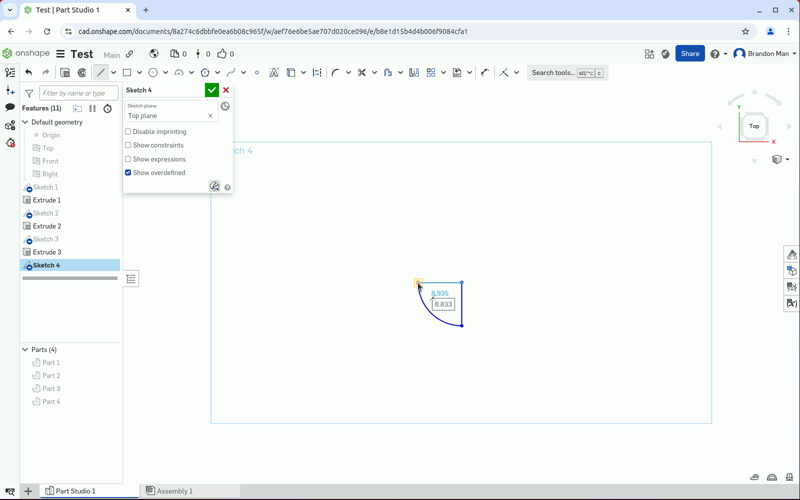
key(c)
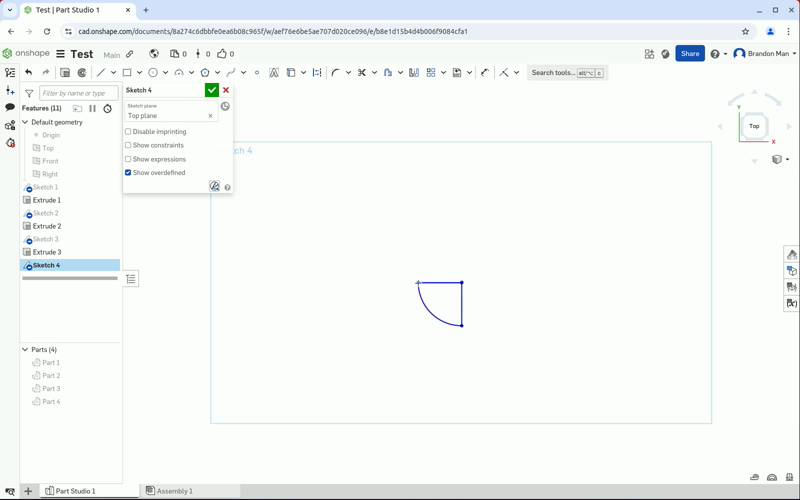
key_down(shift)
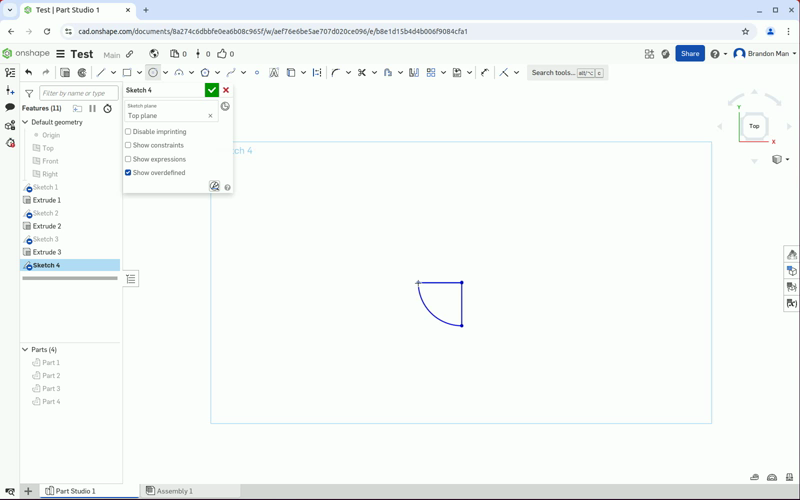
mouse_move(443, 301)
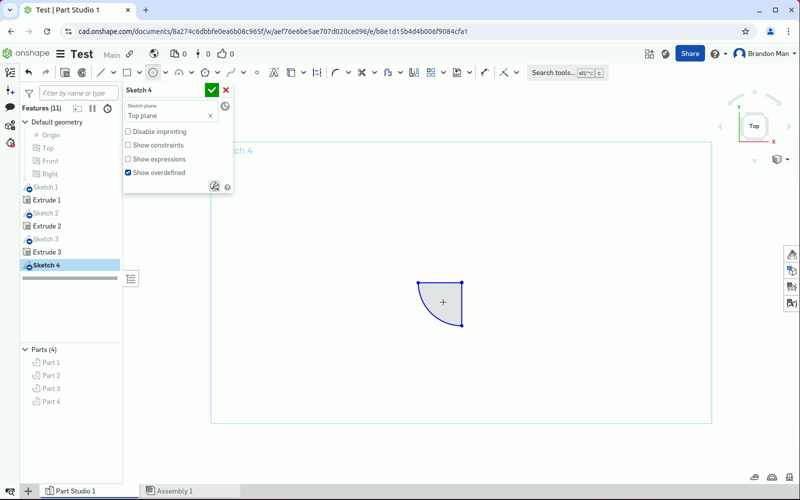
click(443, 301)
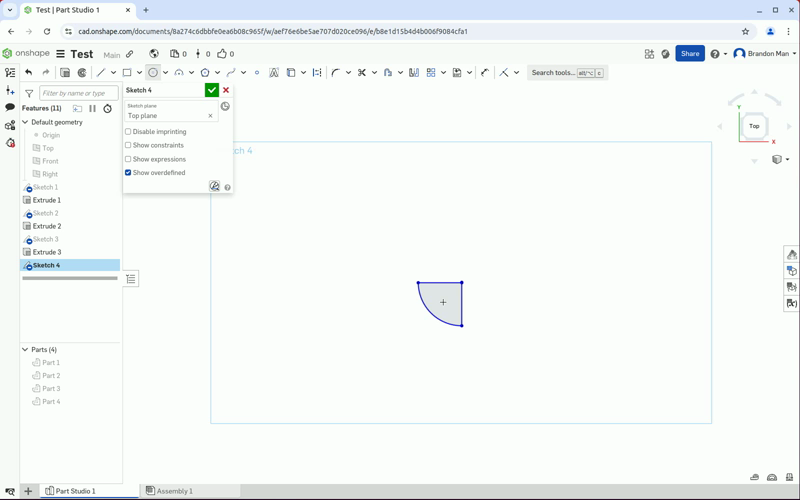
key_up(shift)
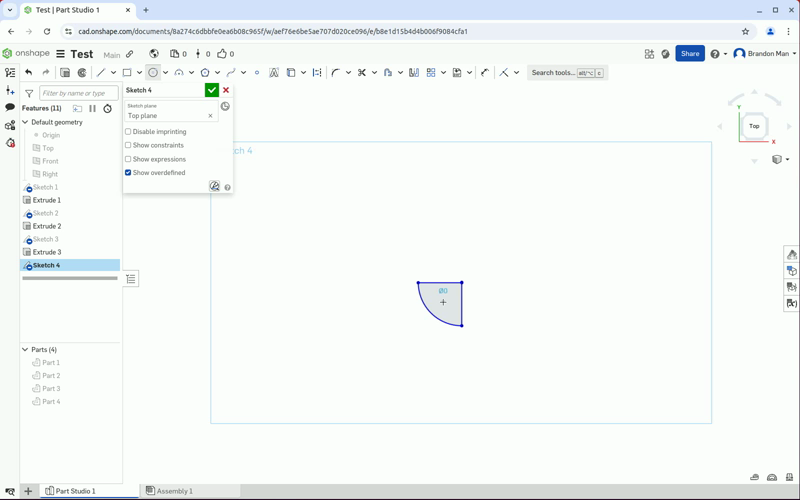
mouse_move(447, 301)
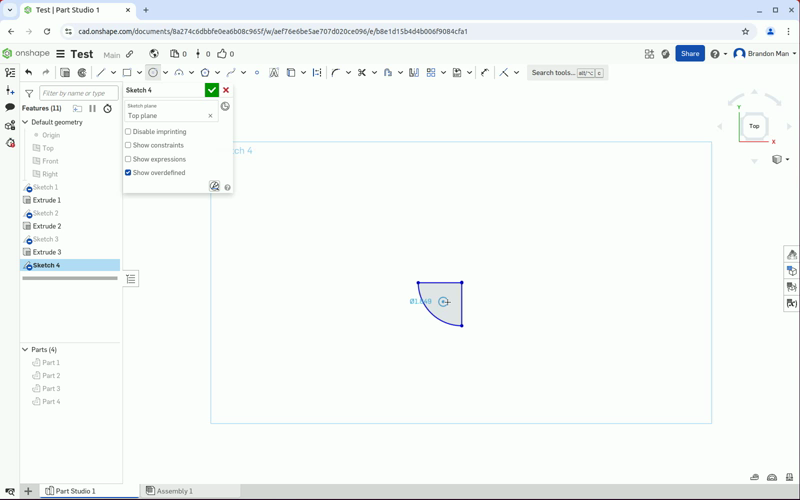
click(447, 301)
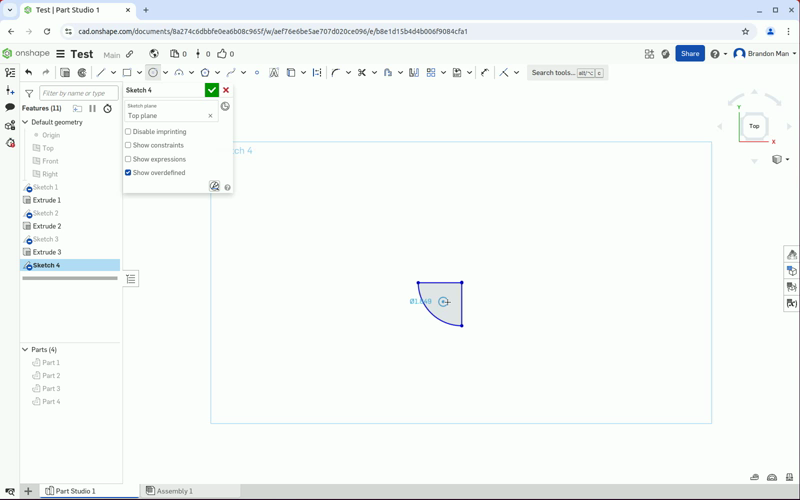
key(esc)
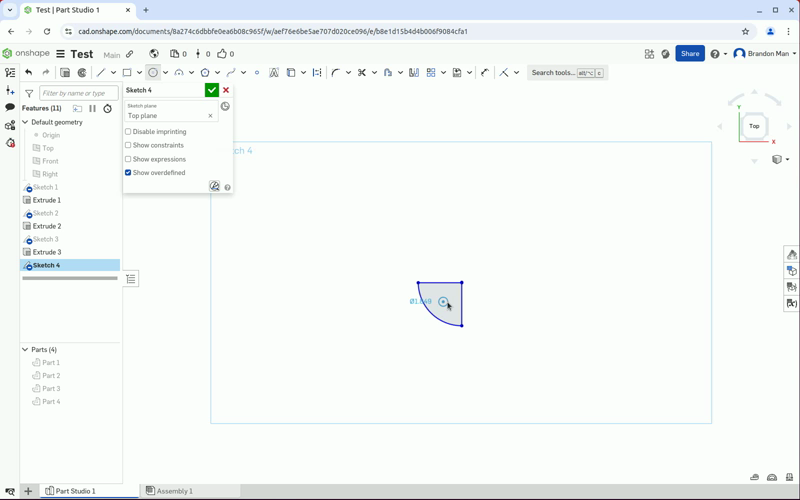
mouse_move(455, 321)
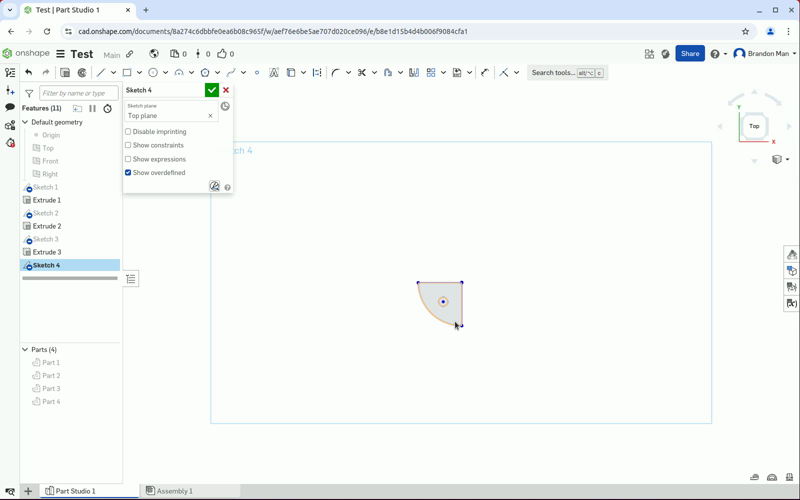
scroll(6)
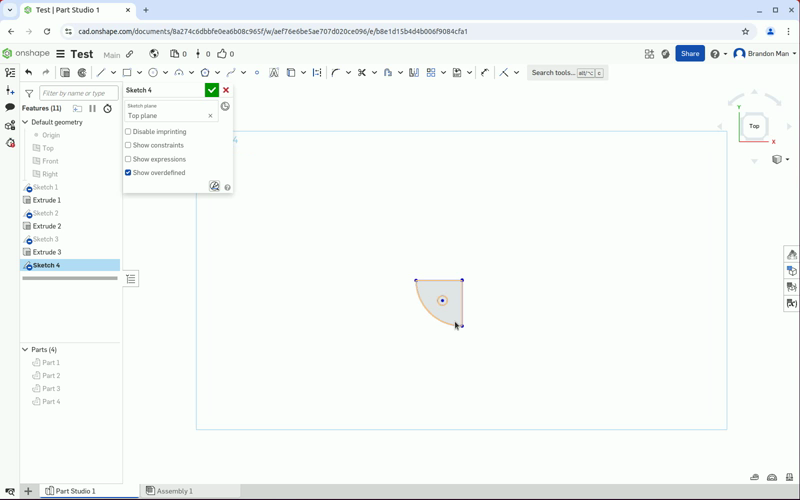
scroll(6)
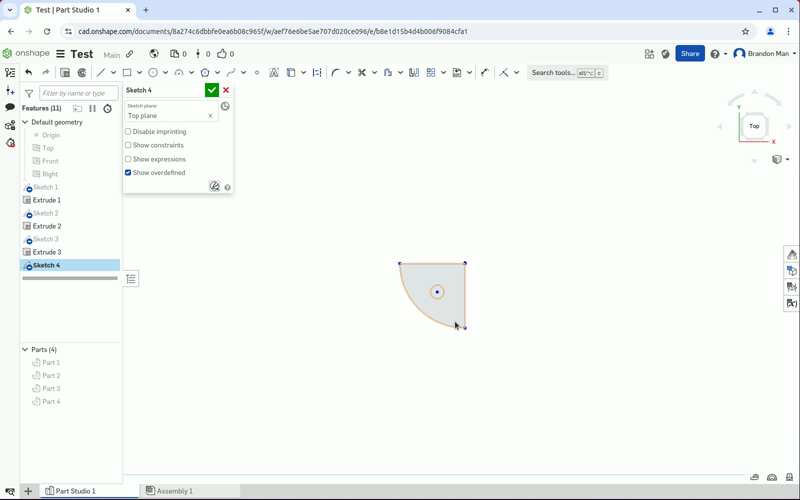
scroll(6)
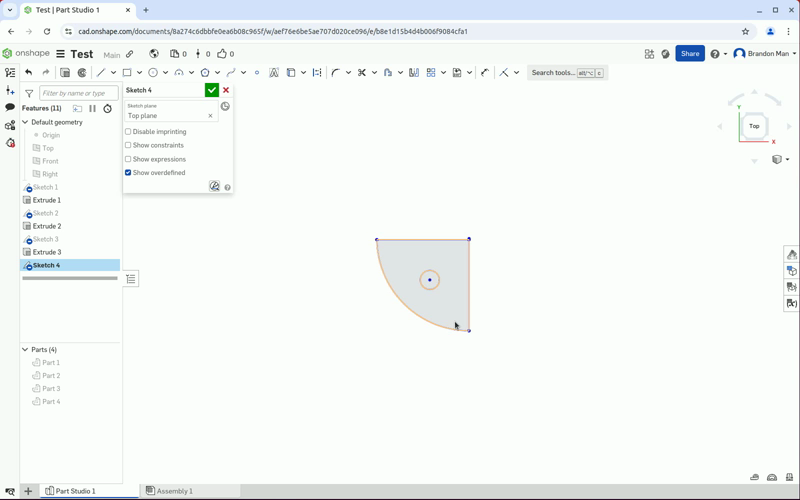
scroll(6)
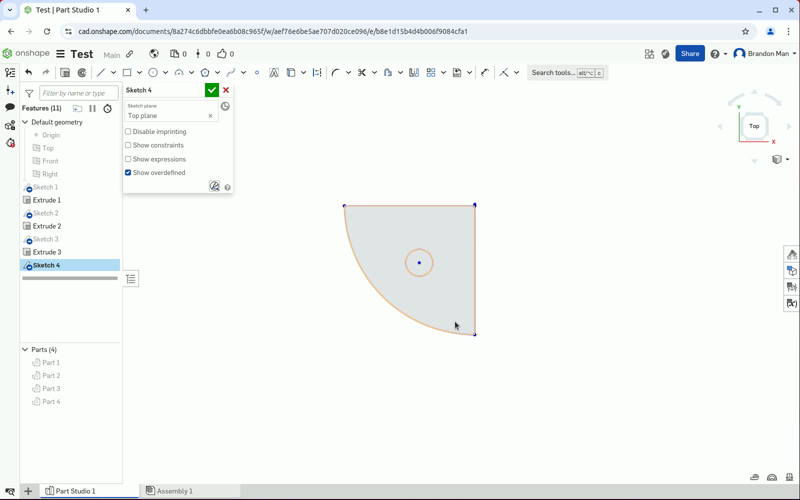
scroll(6)
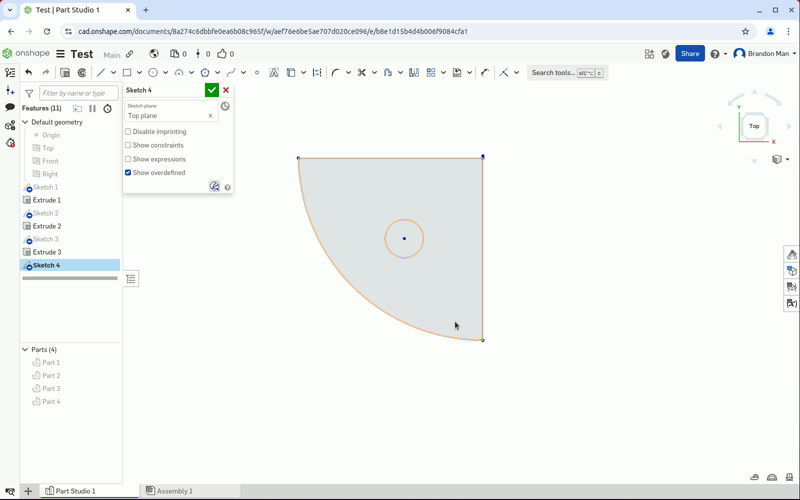
scroll(6)
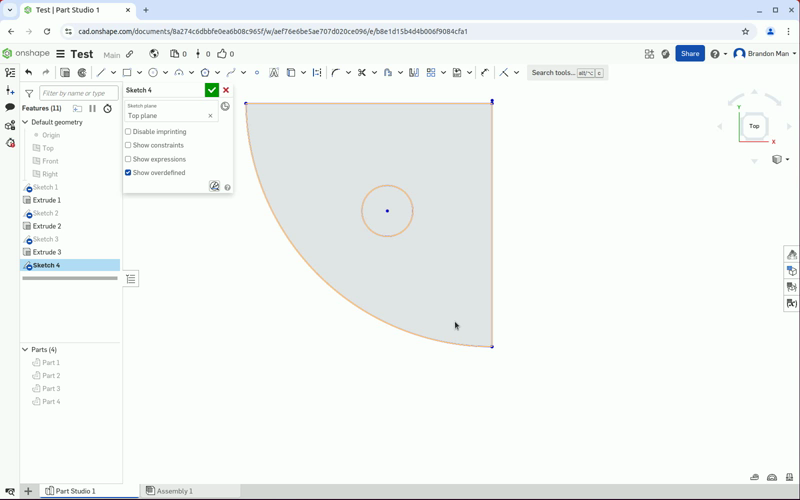
scroll(6)
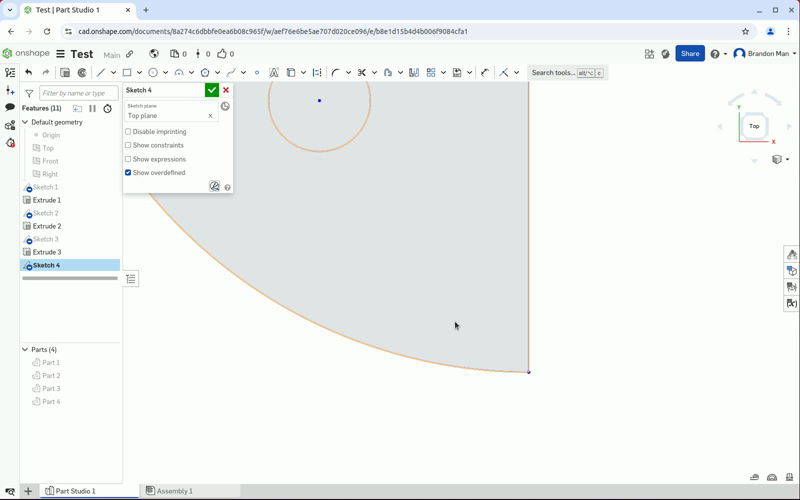
click(455, 321)
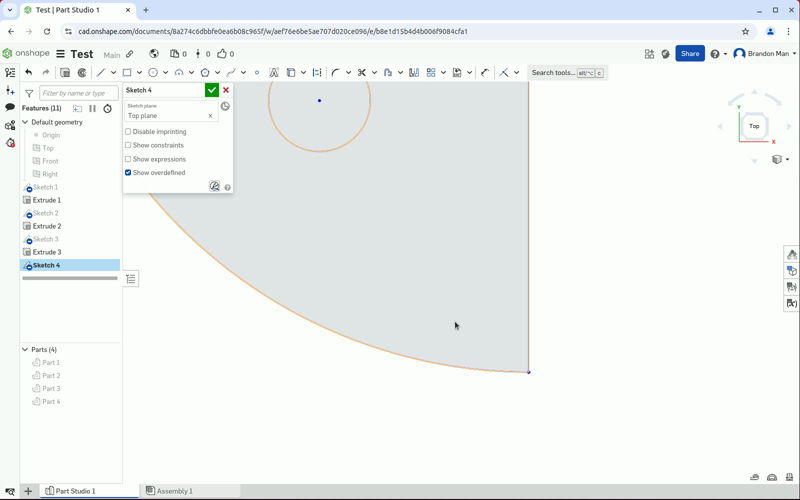
scroll(-6)
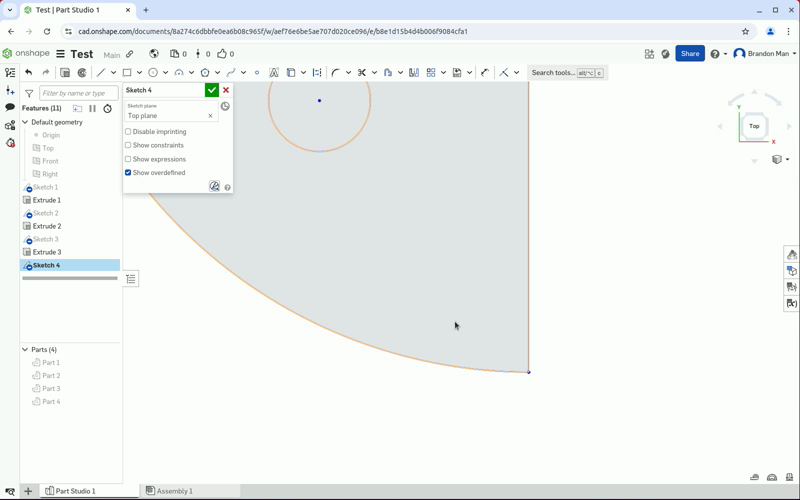
scroll(-6)
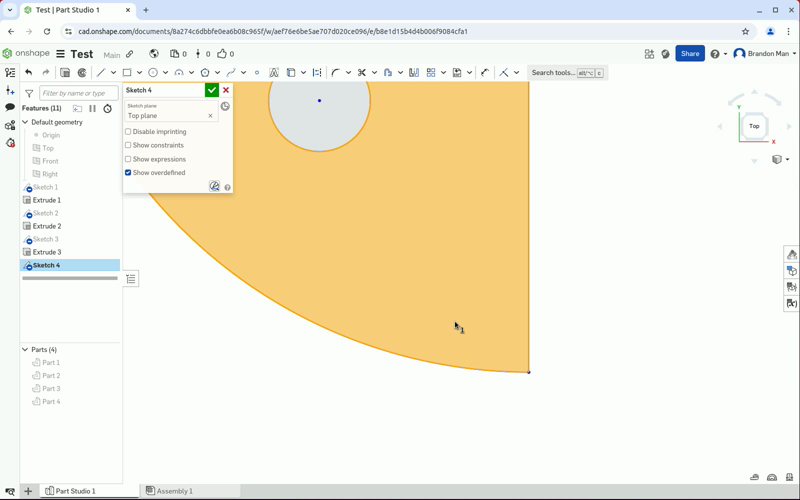
scroll(-6)
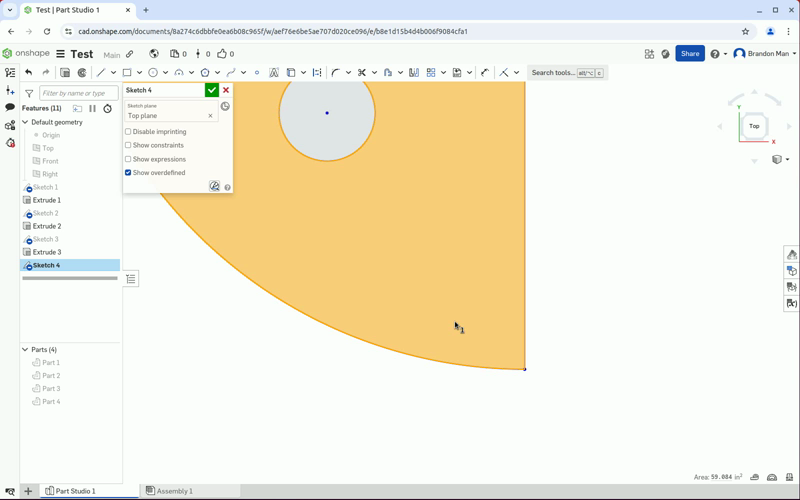
scroll(-6)
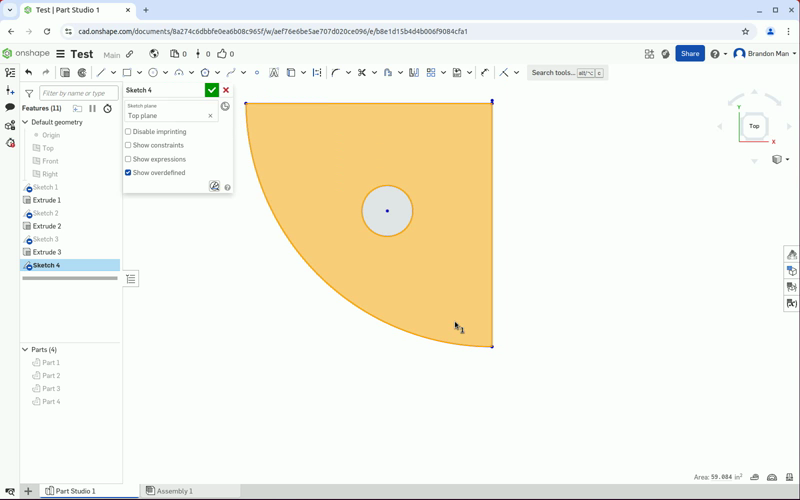
scroll(-6)
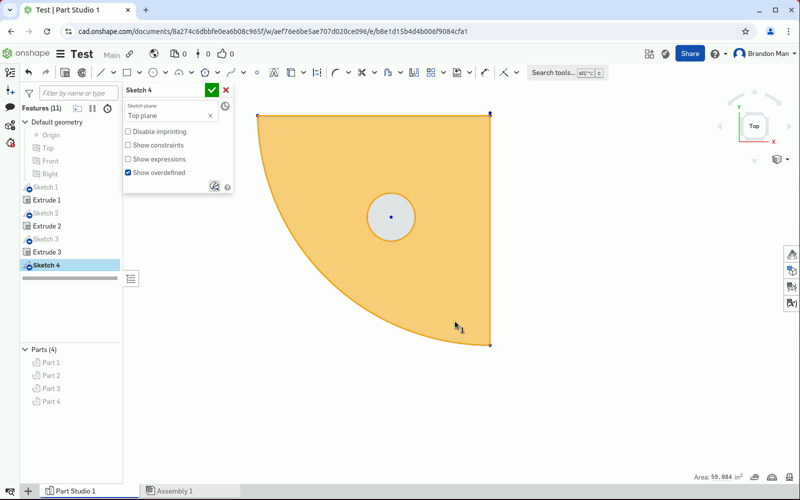
scroll(-6)
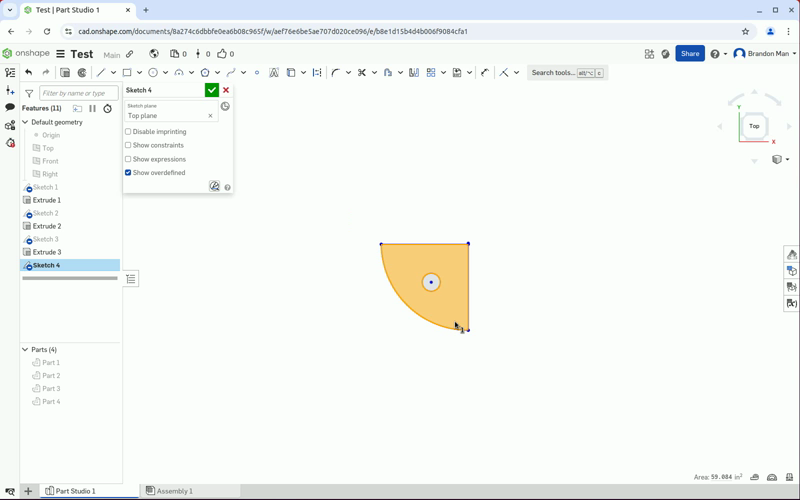
scroll(-6)
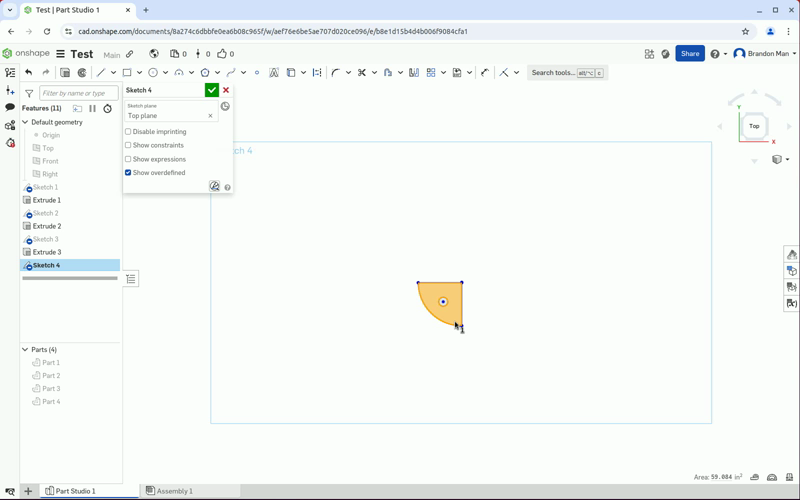
mouse_move(73, 352)
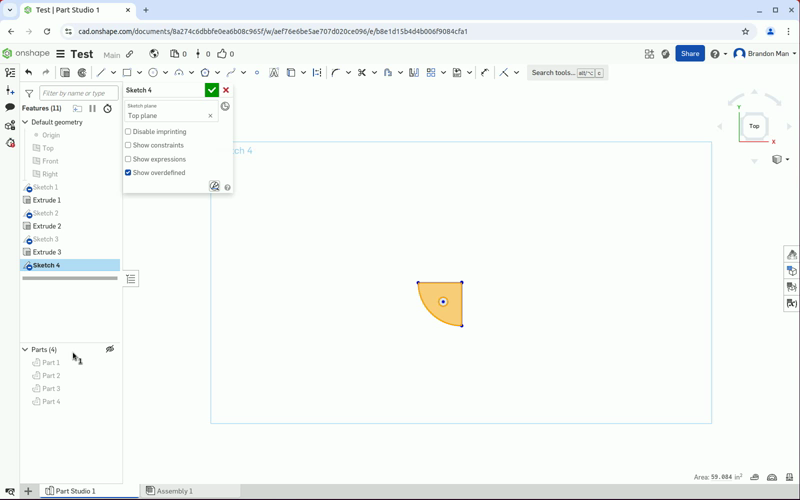
key(shift+y)
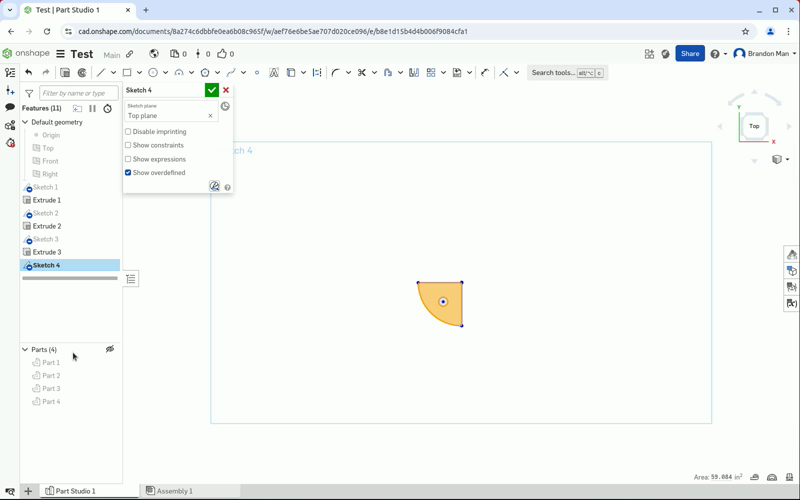
key(shift+e)
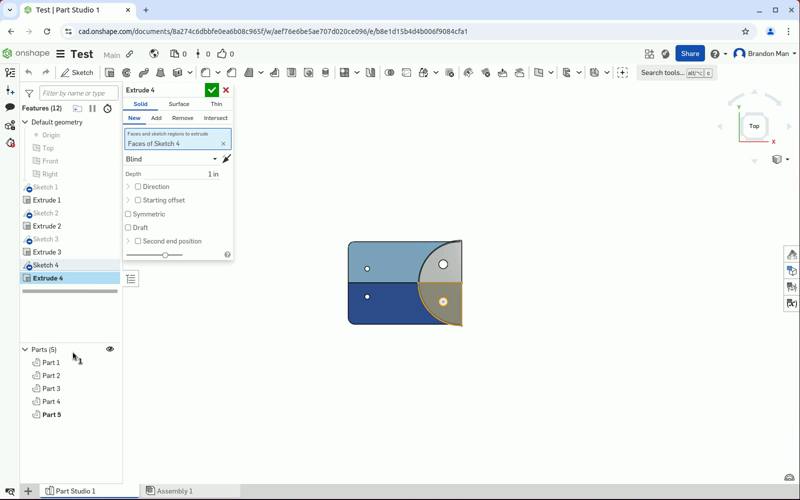
mouse_move(143, 106)
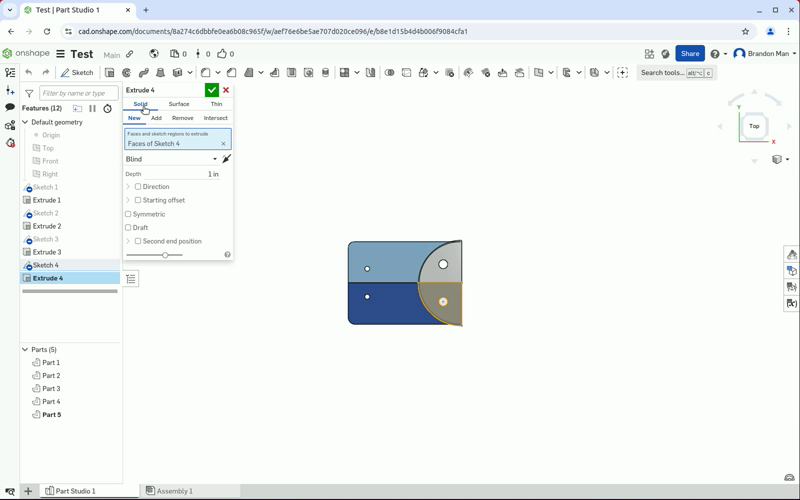
click(143, 106)
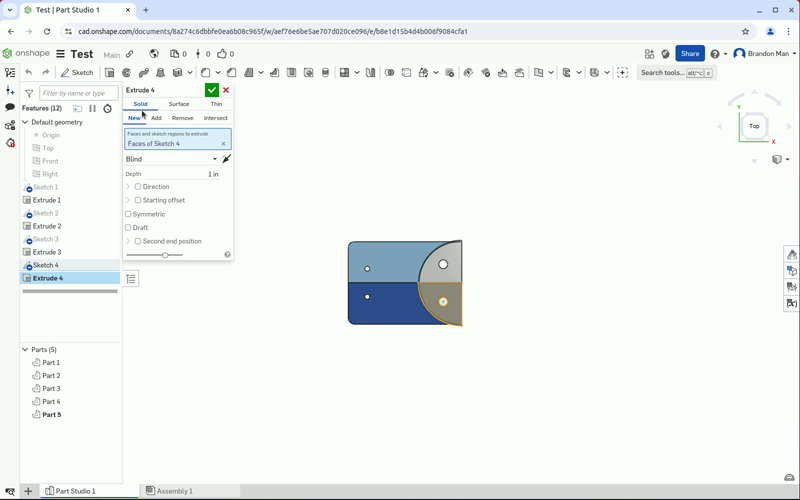
mouse_move(137, 120)
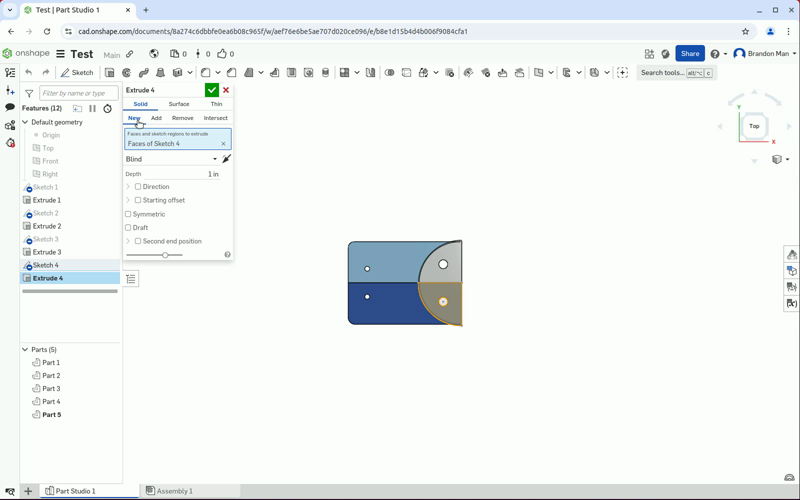
click(137, 120)
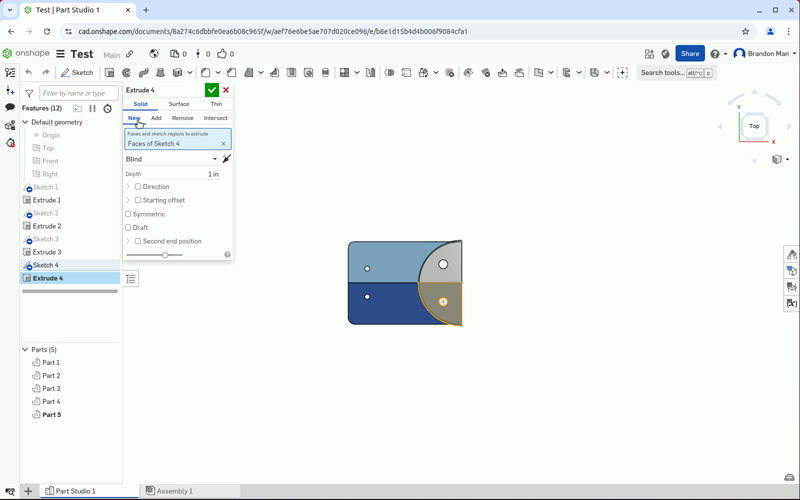
key(tab, 4)
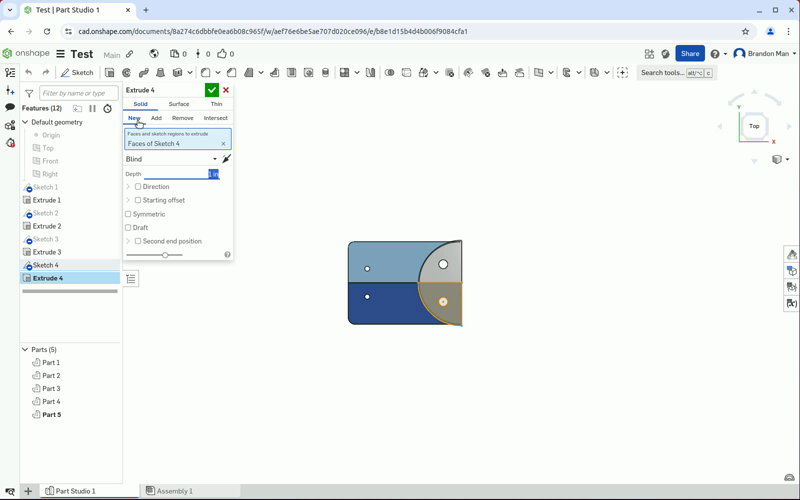
text(0.722)
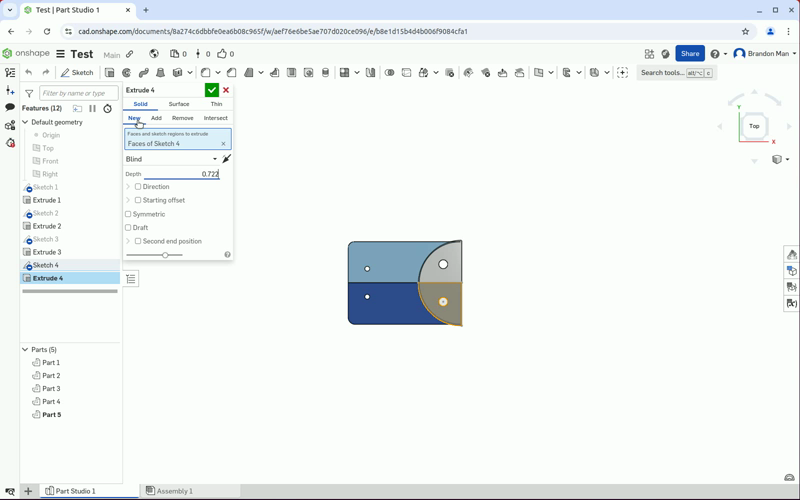
key(enter)
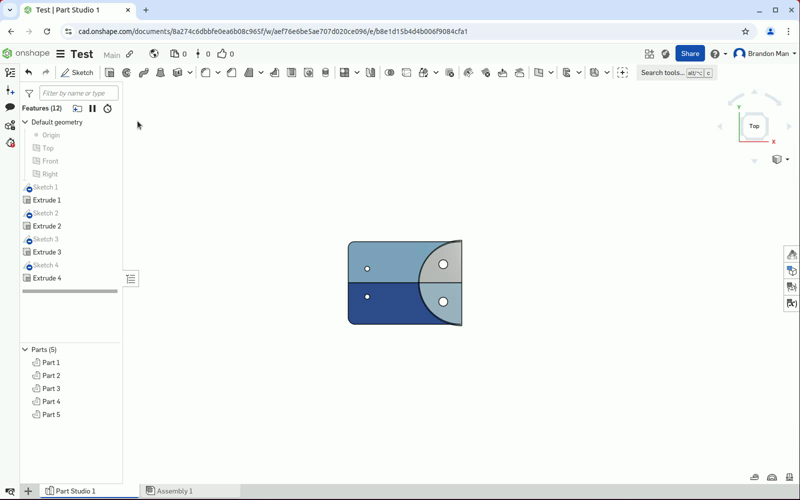
key(shift+h)
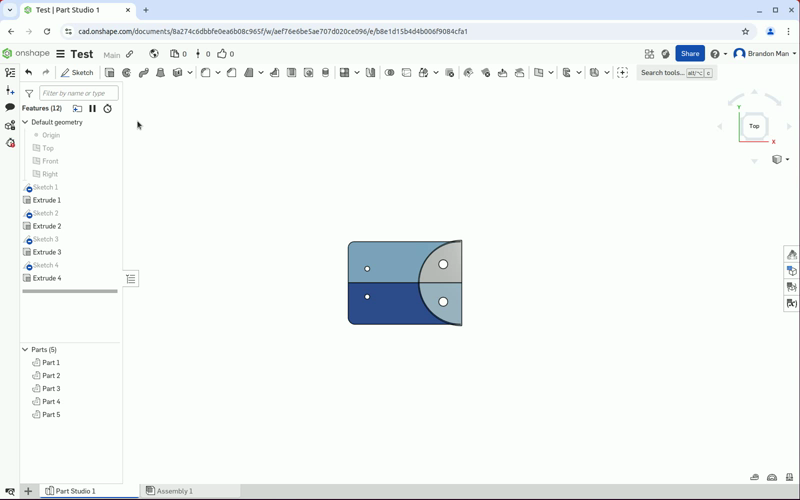
key(shift+h)
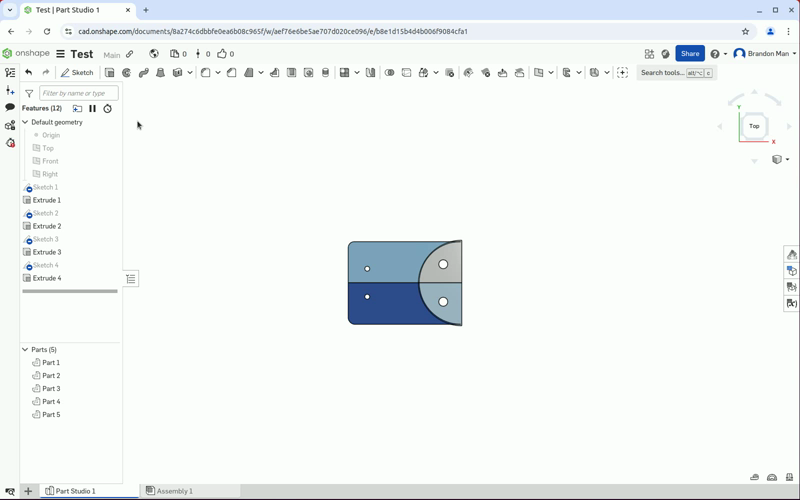
mouse_move(73, 189)
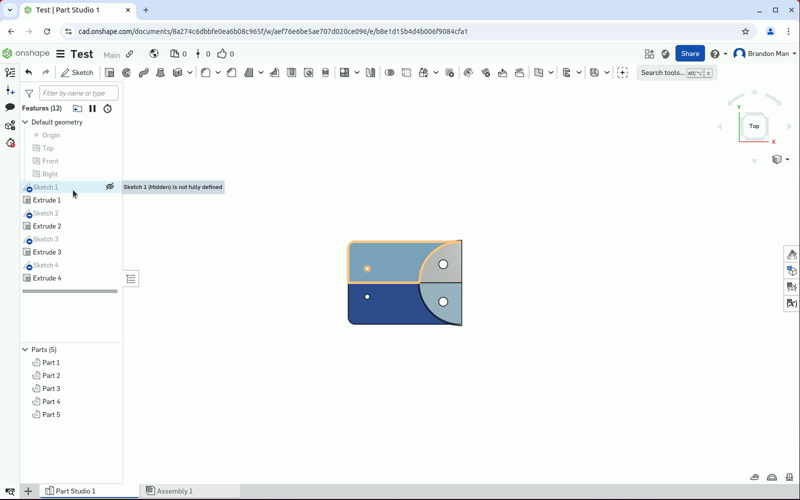
click(73, 189)
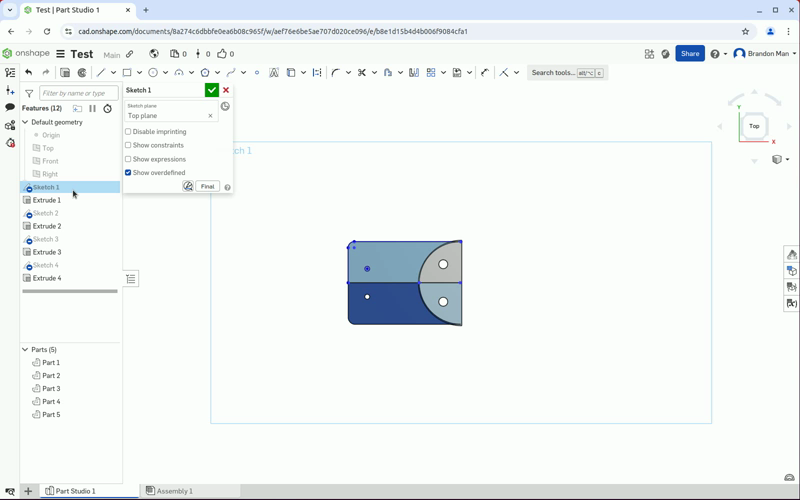
mouse_move(229, 92)
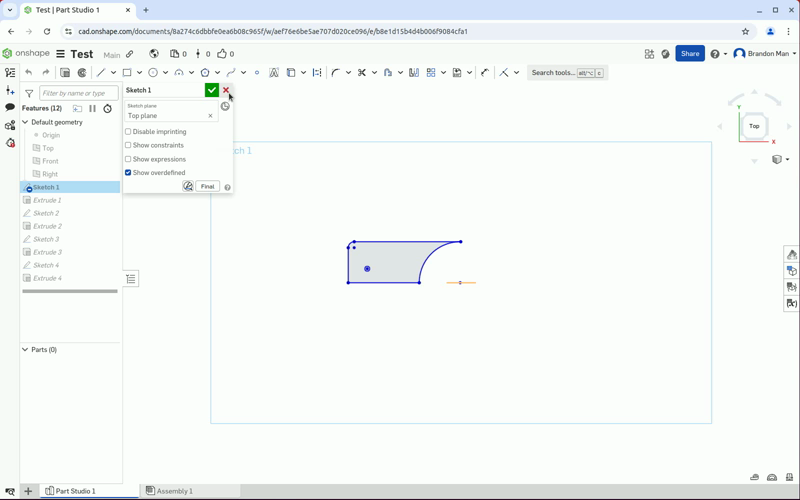
click(229, 92)
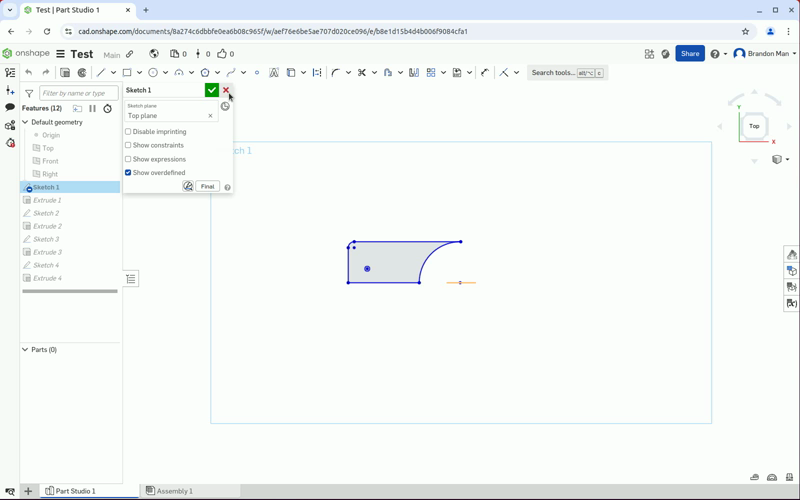
key(shift+s)
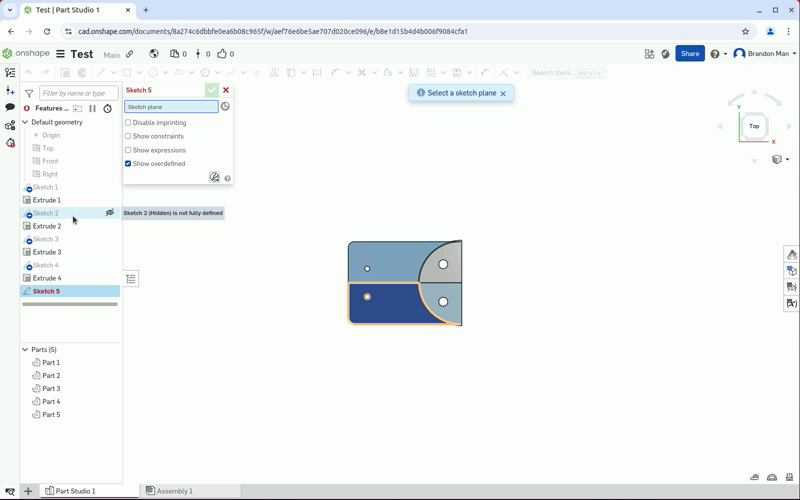
scroll(3)
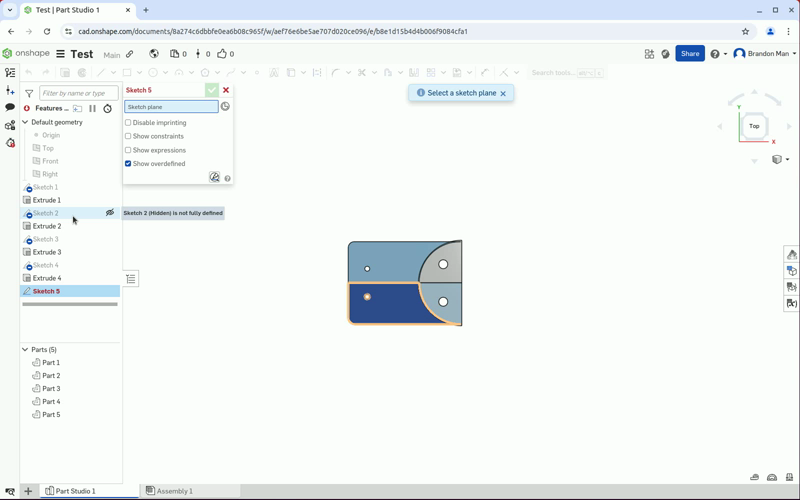
mouse_move(73, 150)
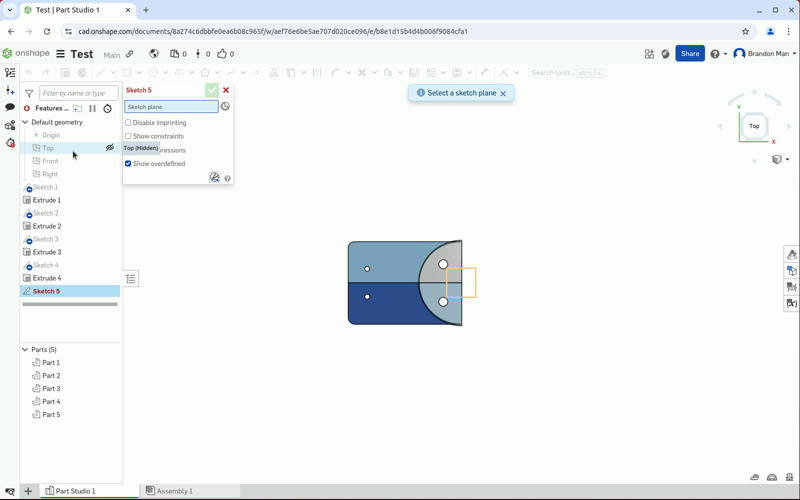
click(73, 150)
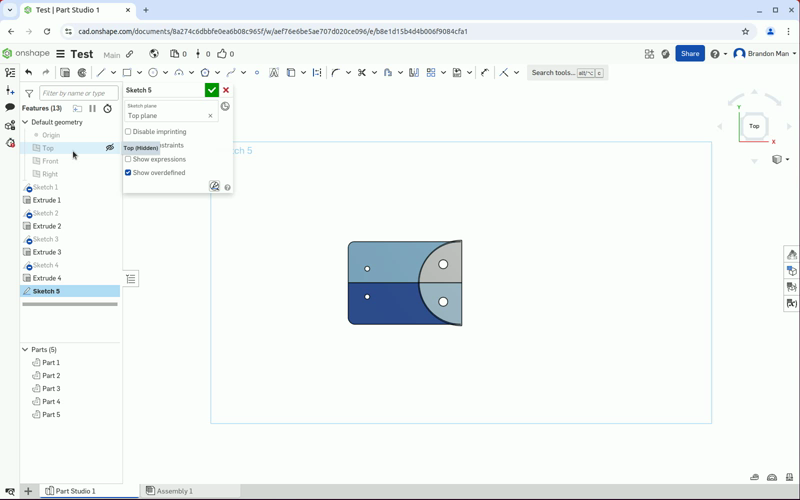
mouse_move(73, 352)
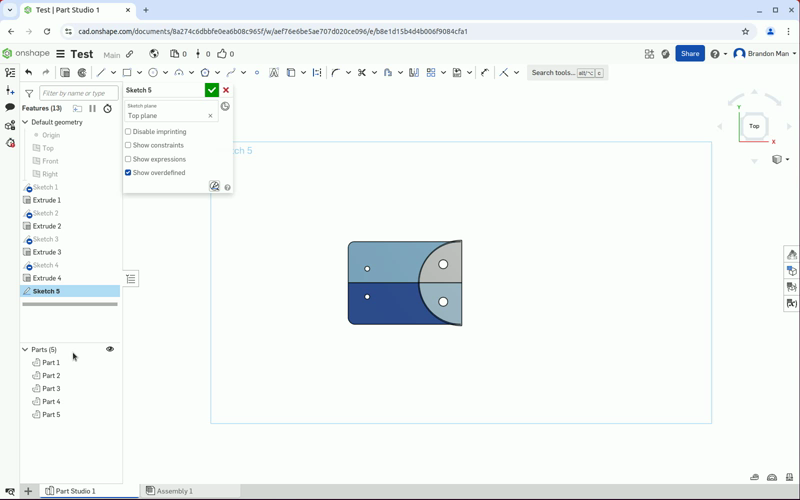
key(y)
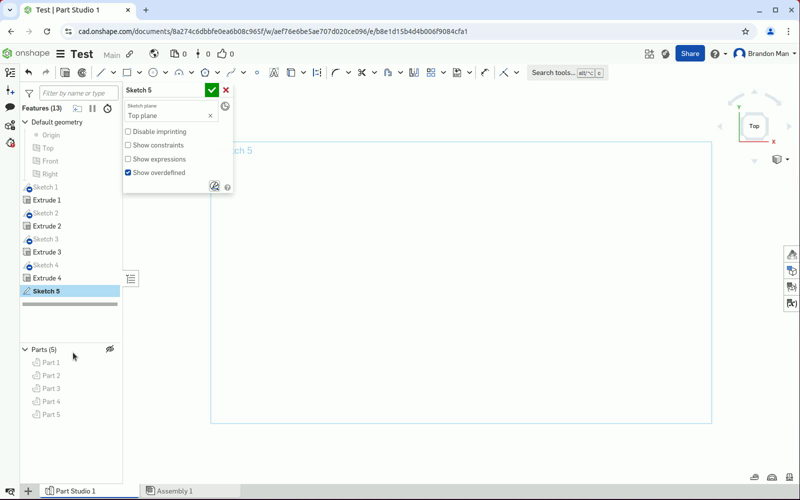
key(a)
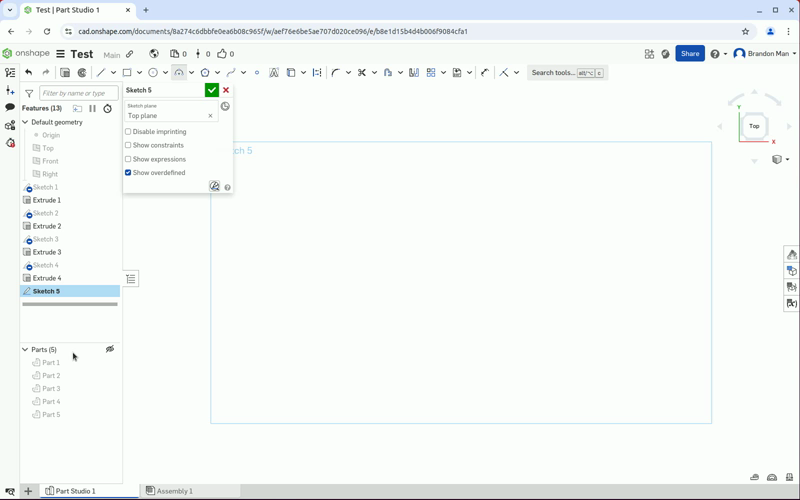
key_down(shift)
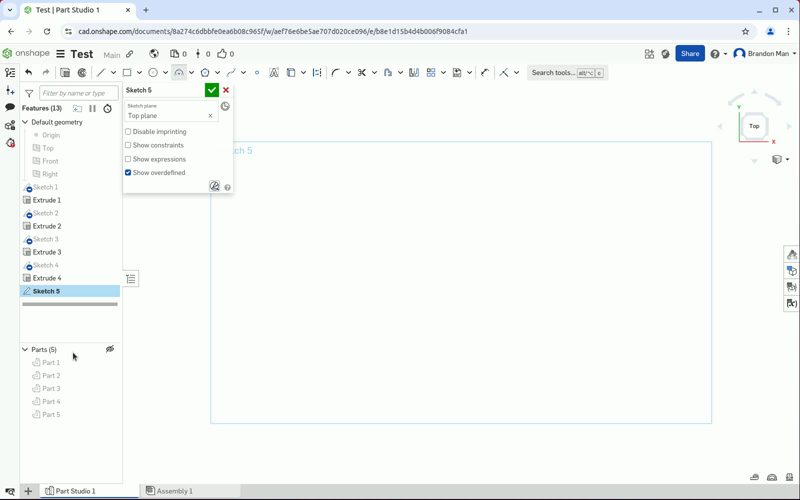
mouse_move(460, 325)
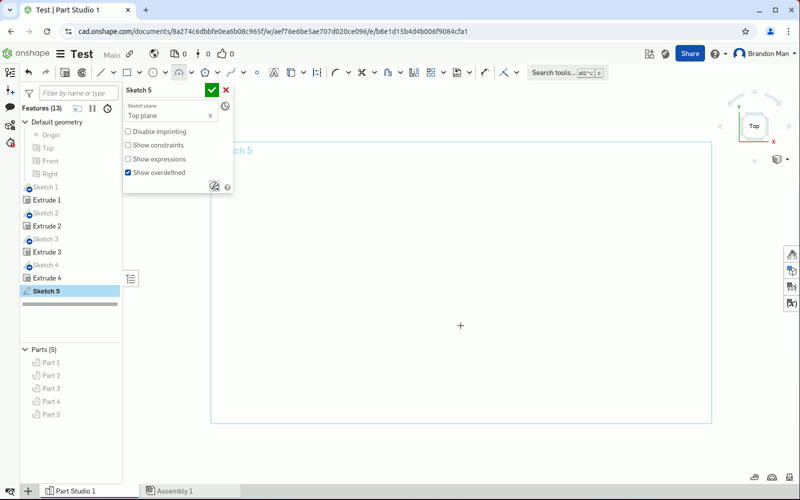
click(460, 325)
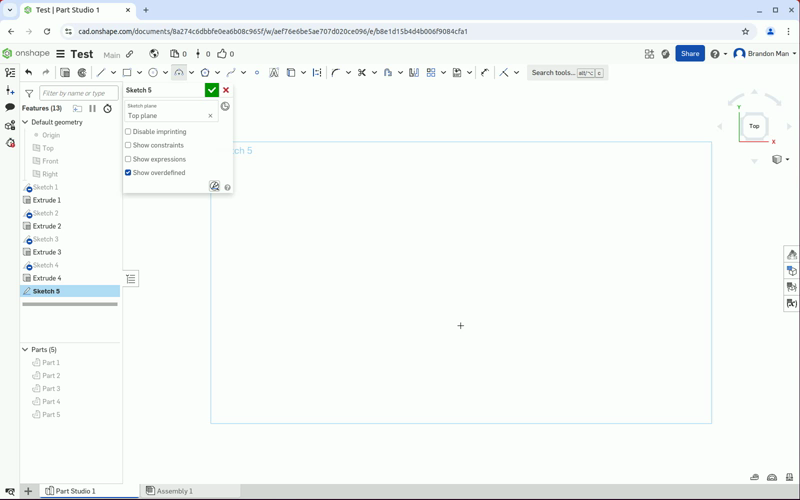
key_up(shift)
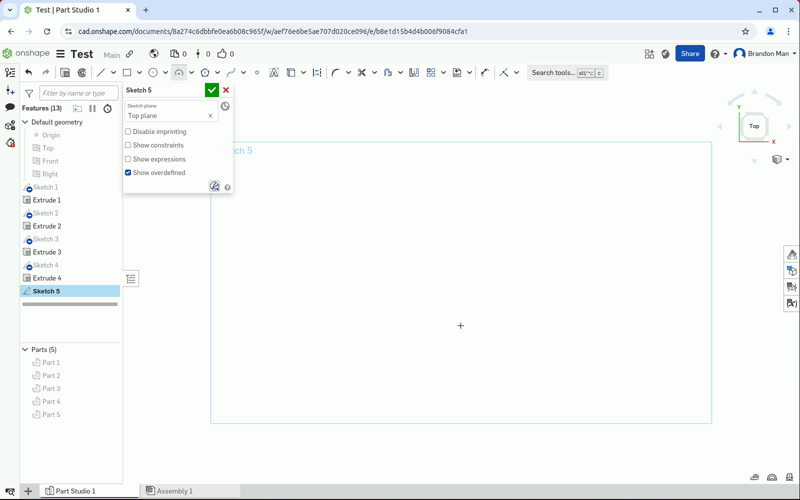
key_down(shift)
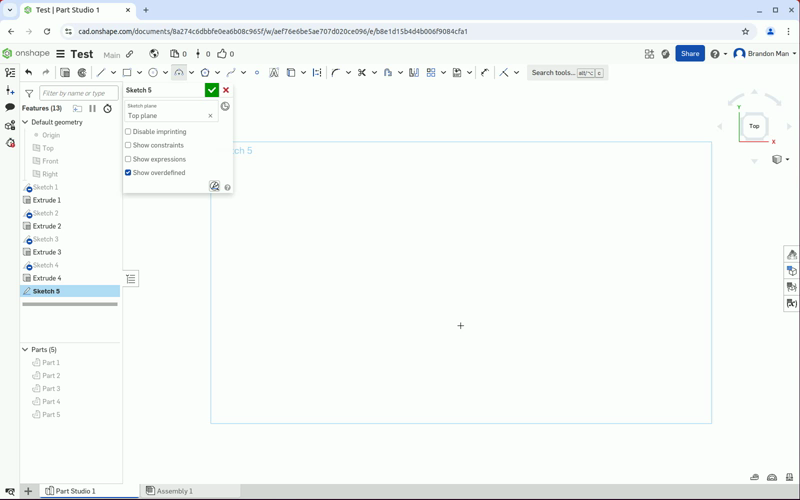
mouse_move(460, 241)
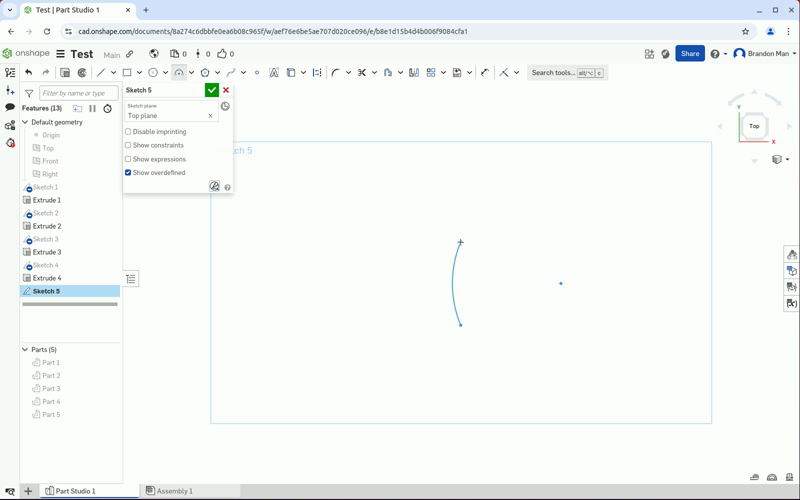
click(460, 241)
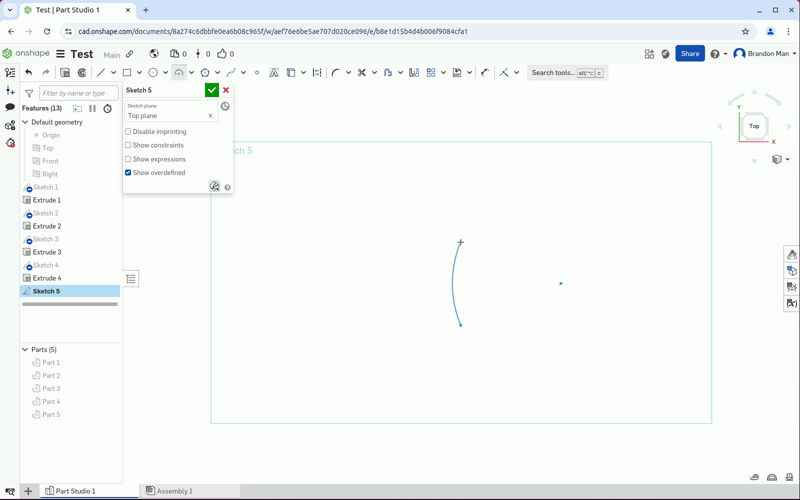
mouse_move(502, 283)
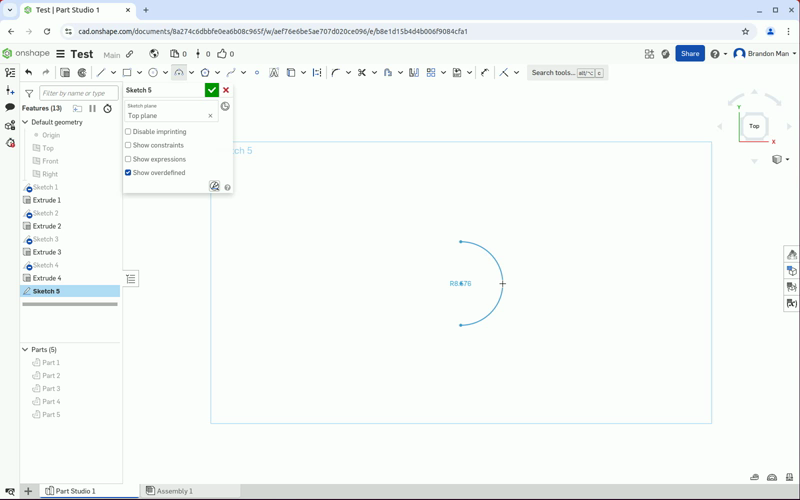
click(502, 283)
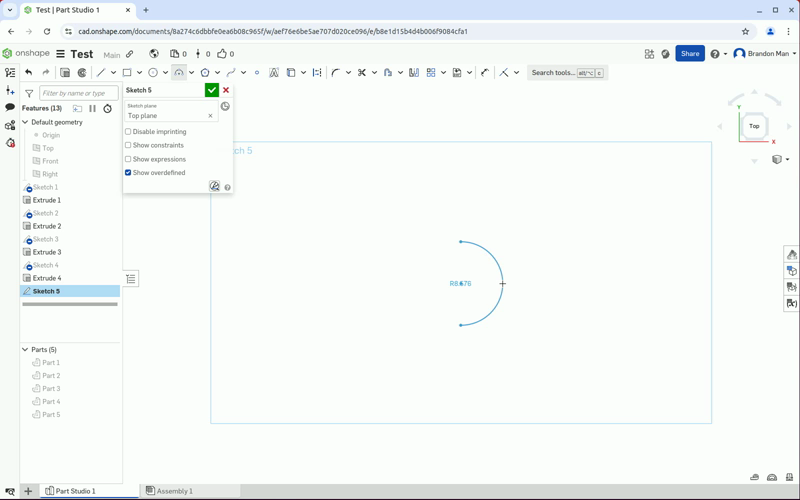
key_up(shift)
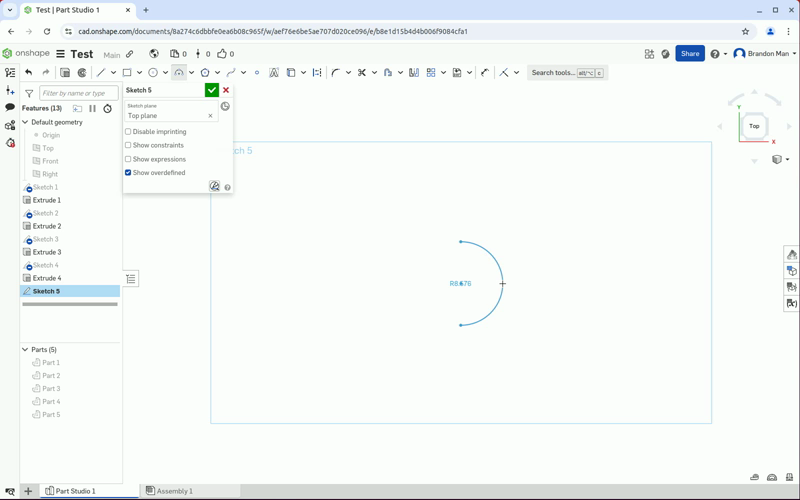
key(esc)
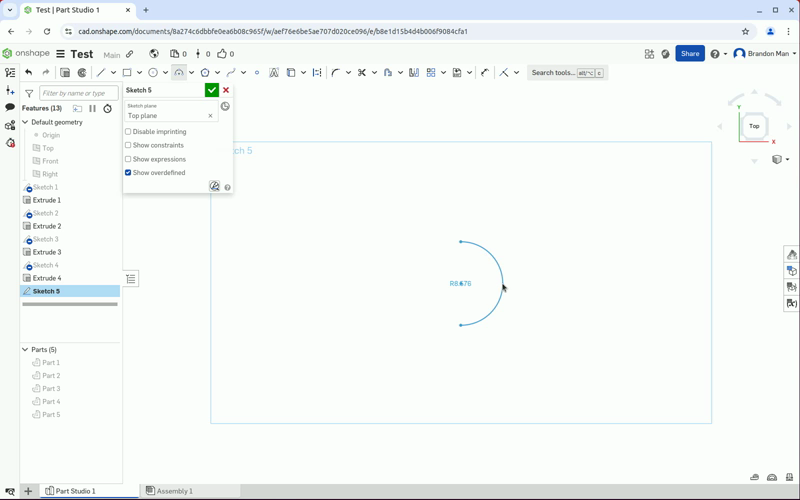
key(l)
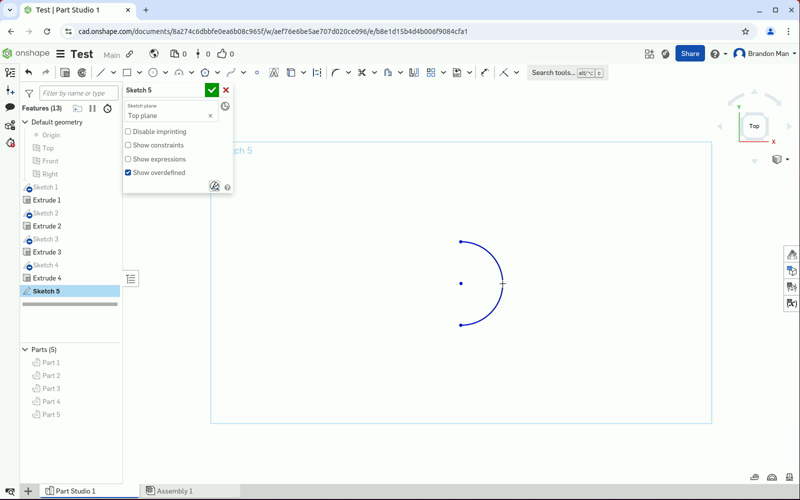
mouse_move(460, 241)
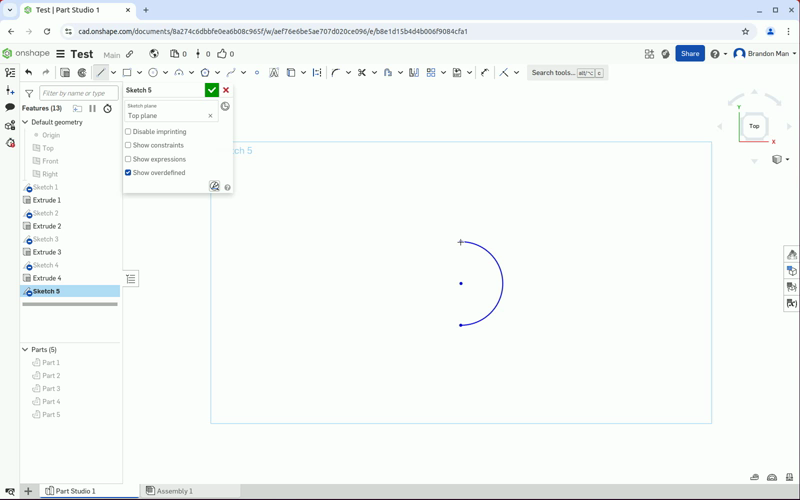
click(460, 241)
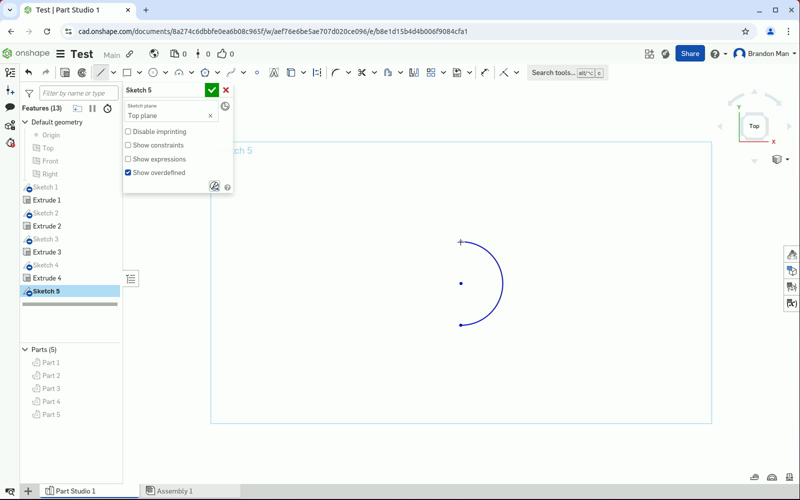
key_down(shift)
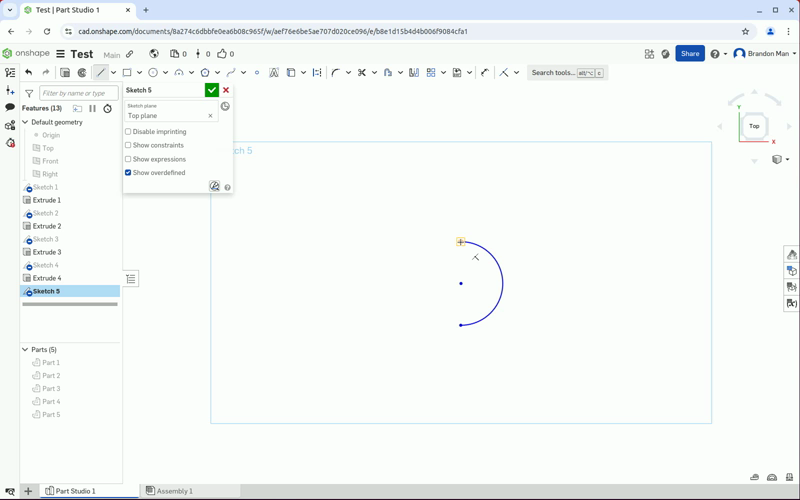
mouse_move(490, 241)
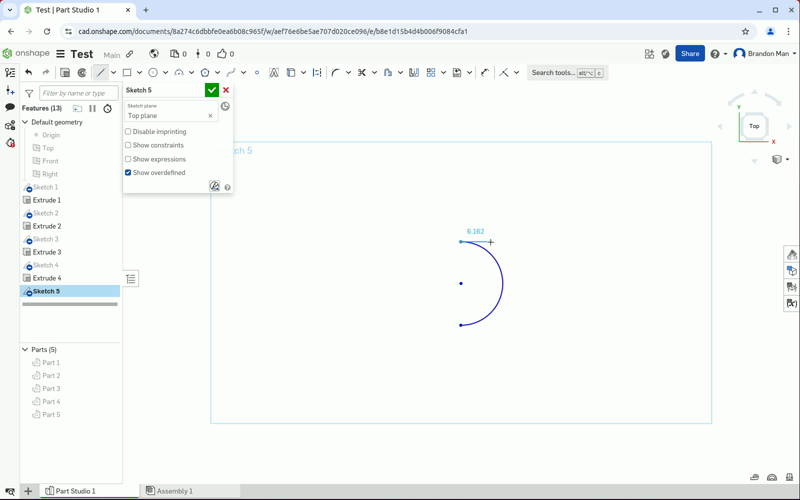
mouse_move(460, 280)
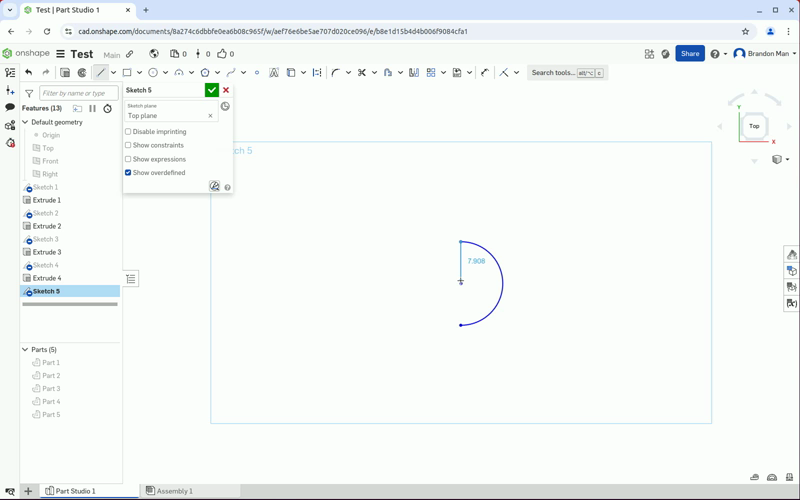
scroll(6)
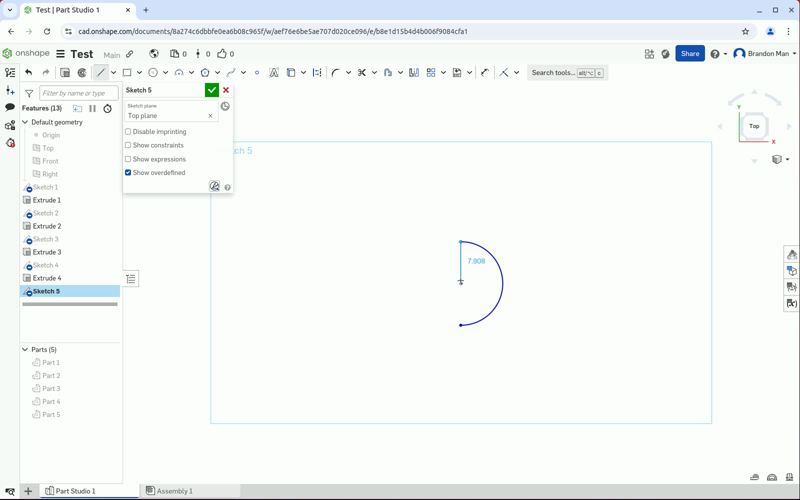
scroll(6)
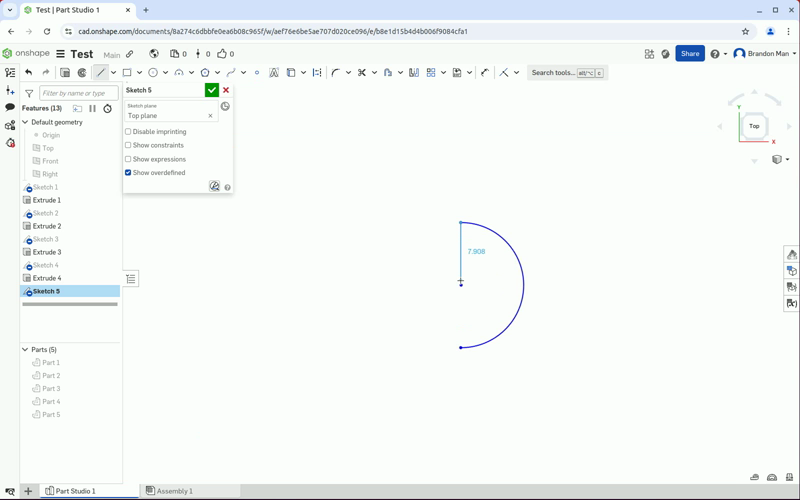
scroll(6)
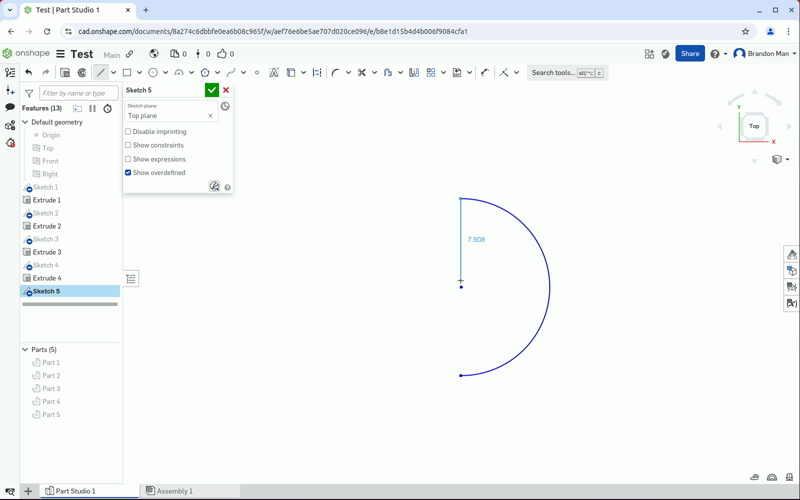
scroll(6)
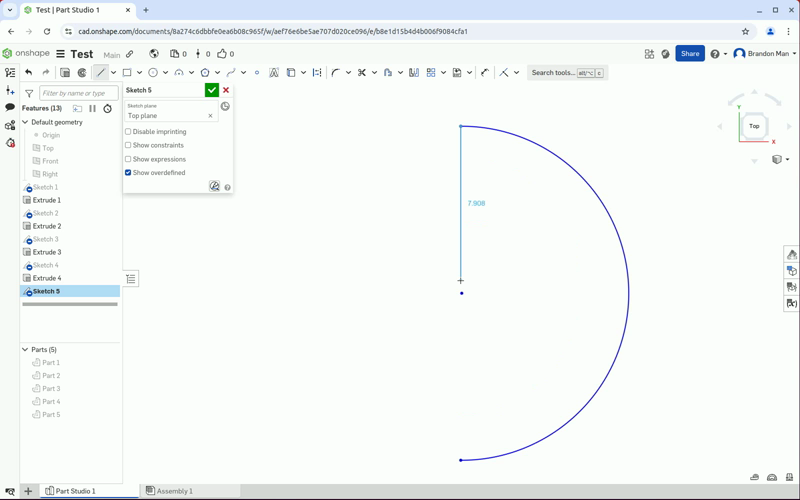
scroll(6)
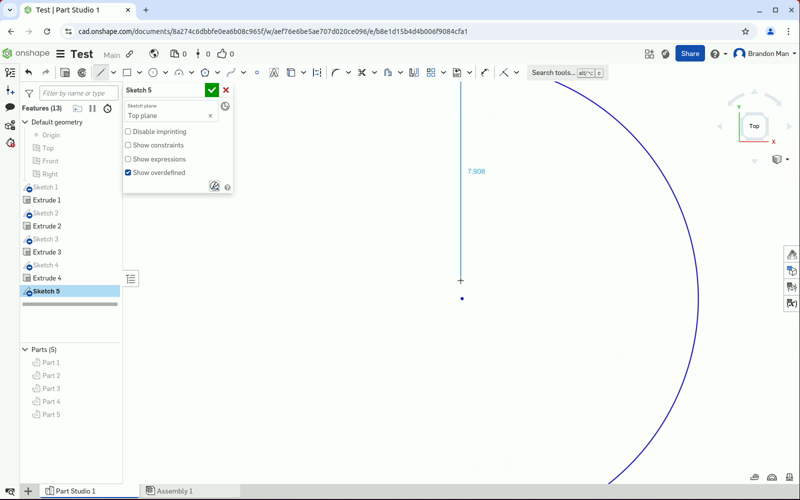
scroll(6)
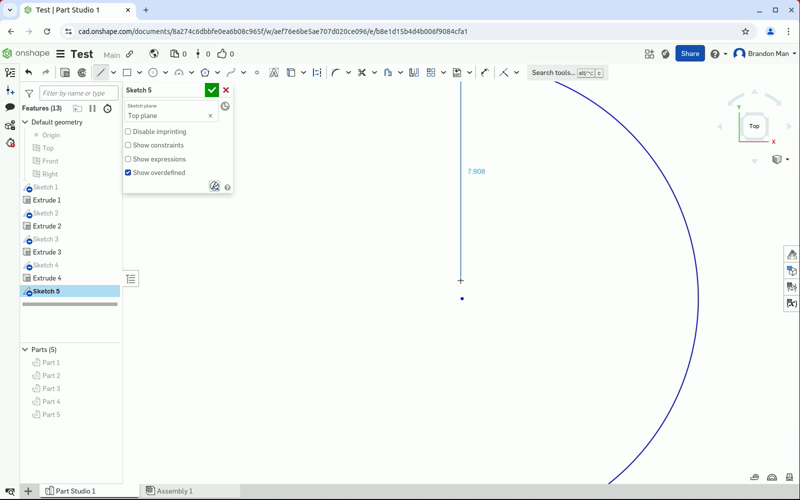
scroll(6)
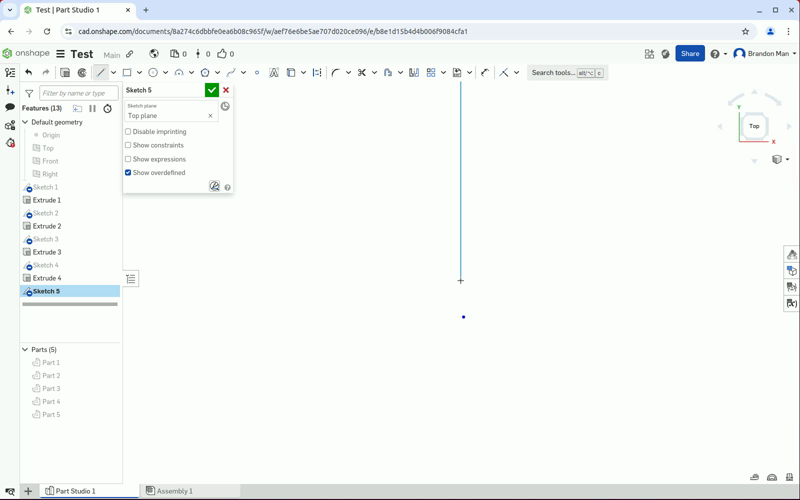
click(460, 280)
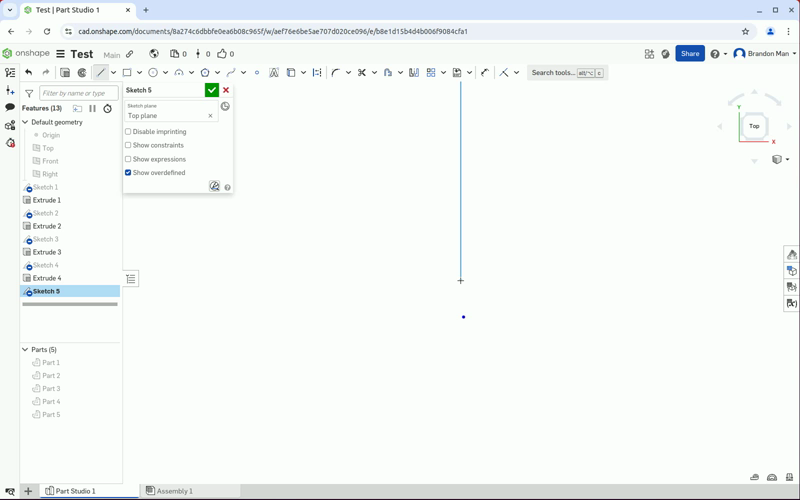
scroll(-6)
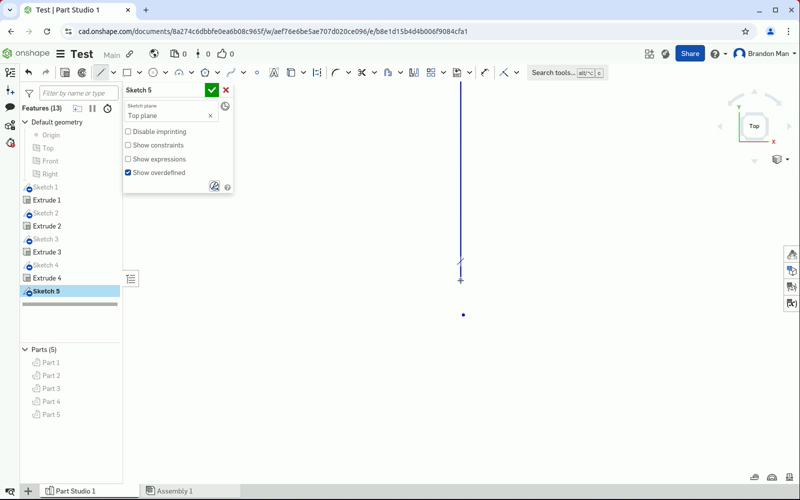
scroll(-6)
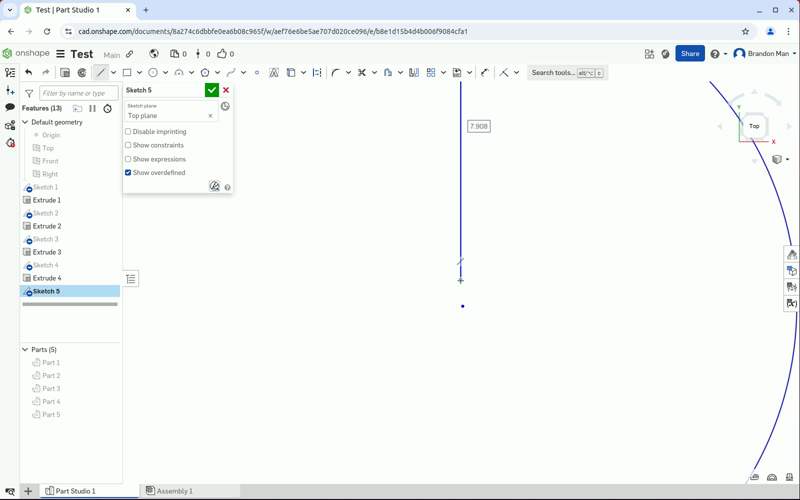
scroll(-6)
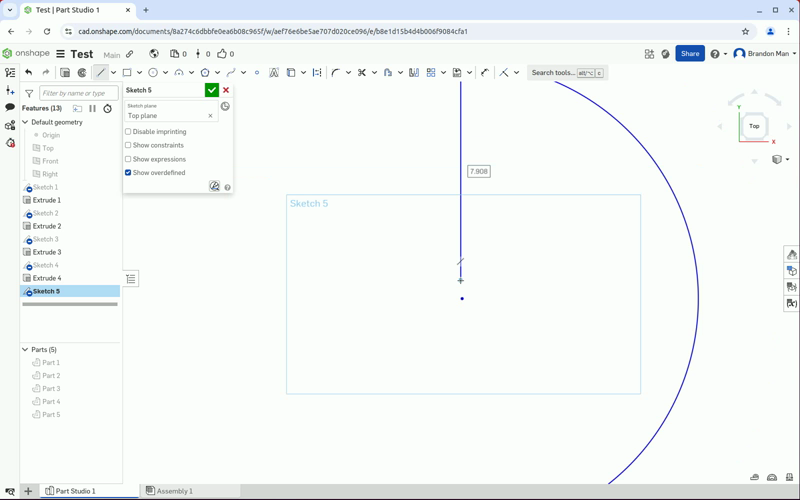
scroll(-6)
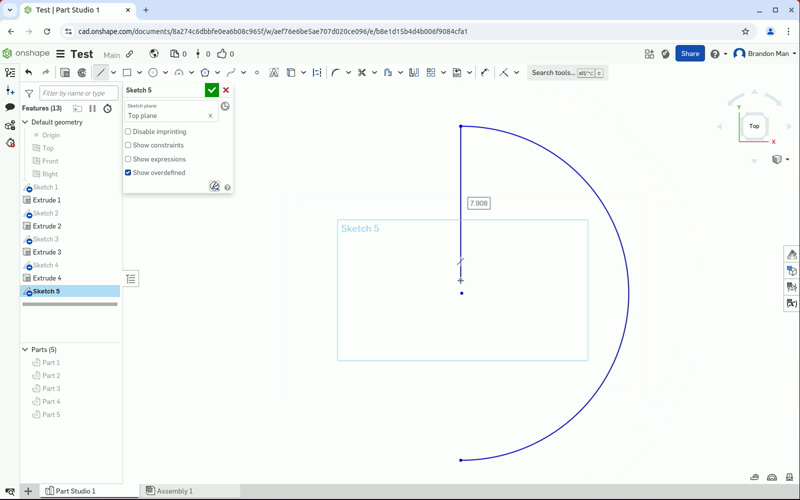
scroll(-6)
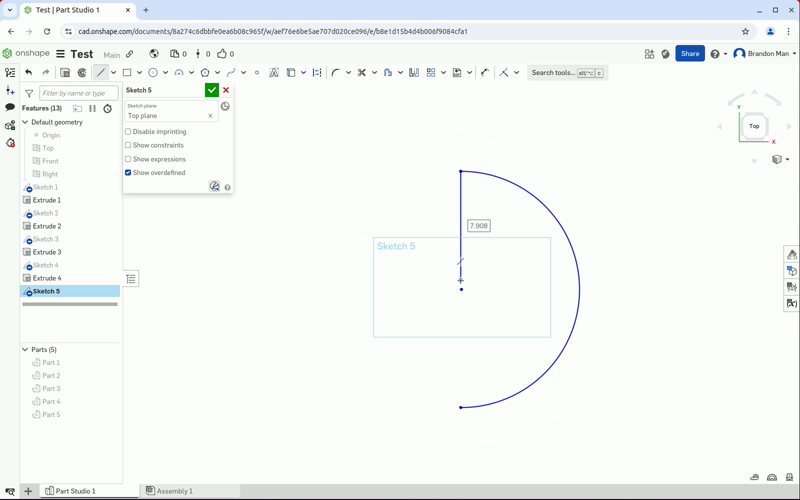
scroll(-6)
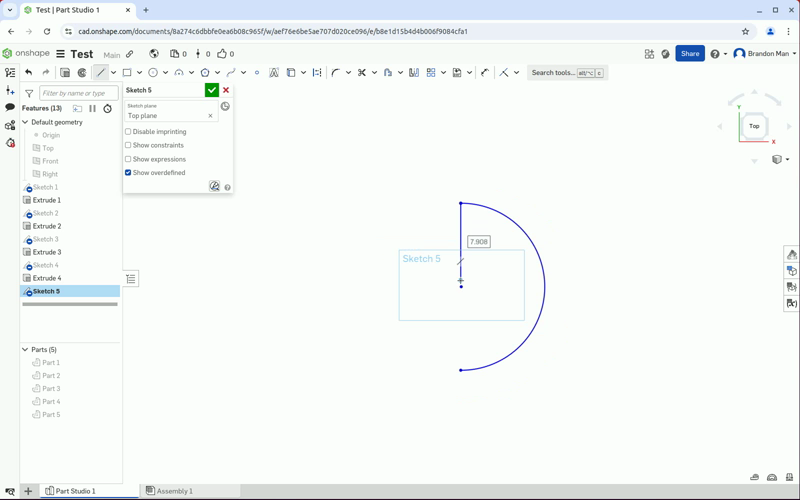
scroll(-6)
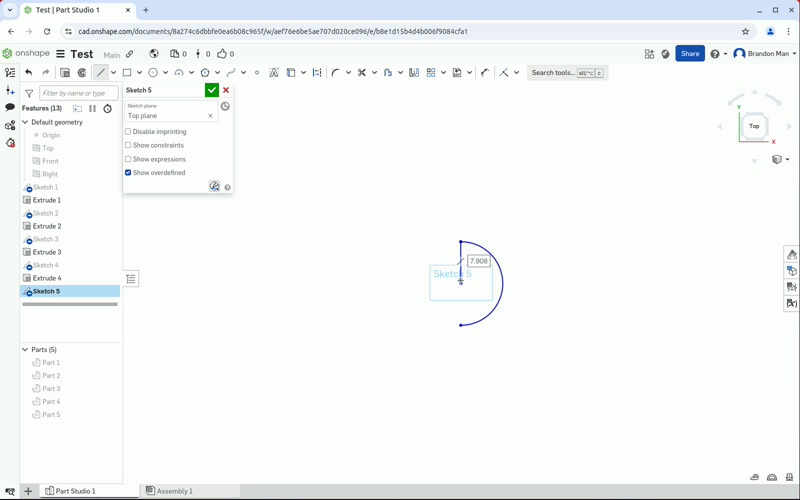
key_up(shift)
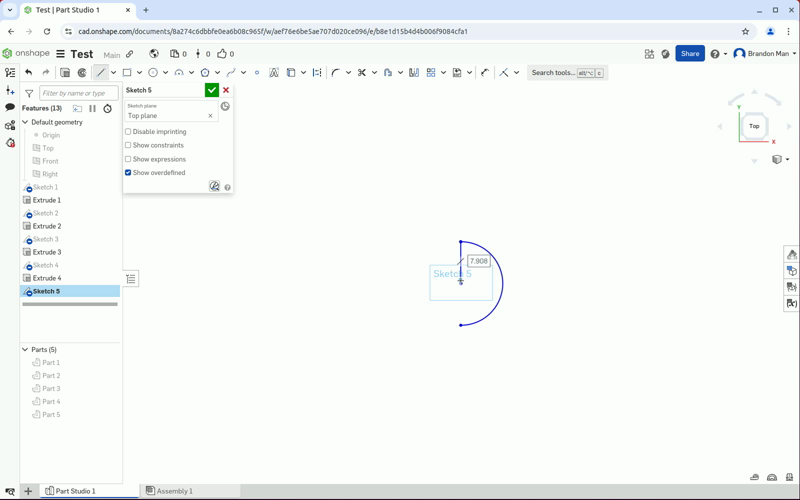
key_down(shift)
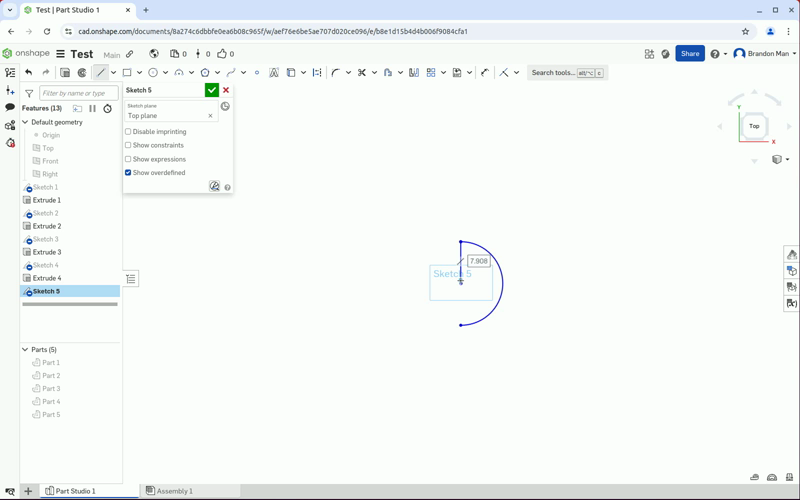
mouse_move(490, 280)
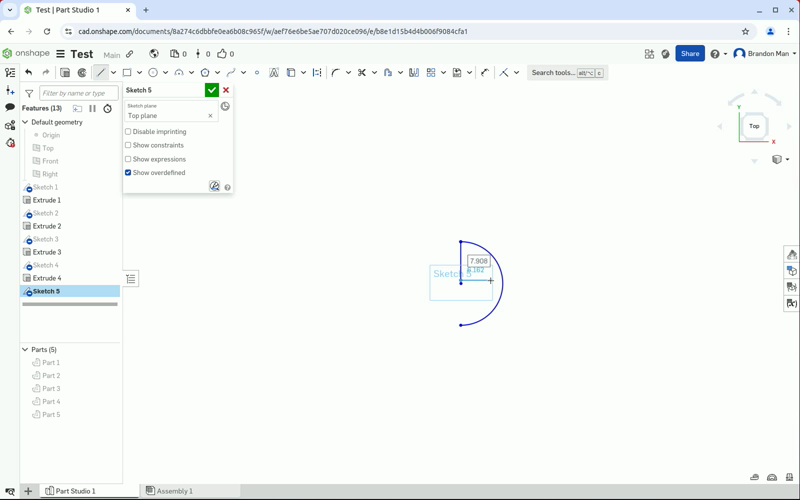
mouse_move(460, 282)
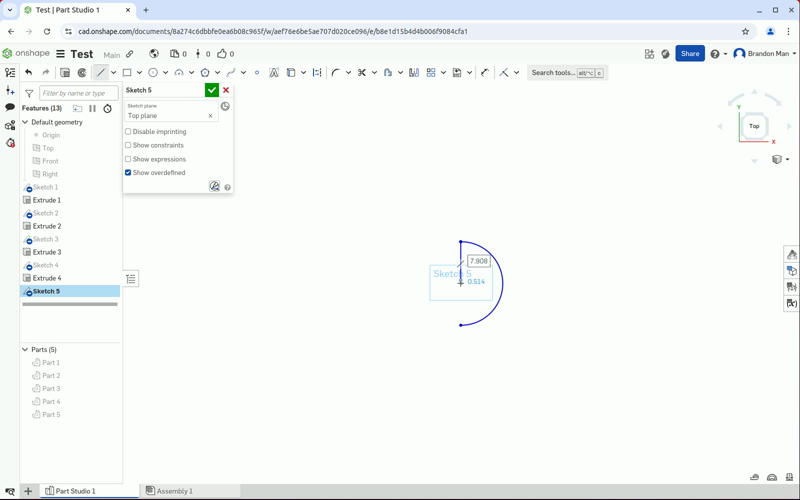
scroll(6)
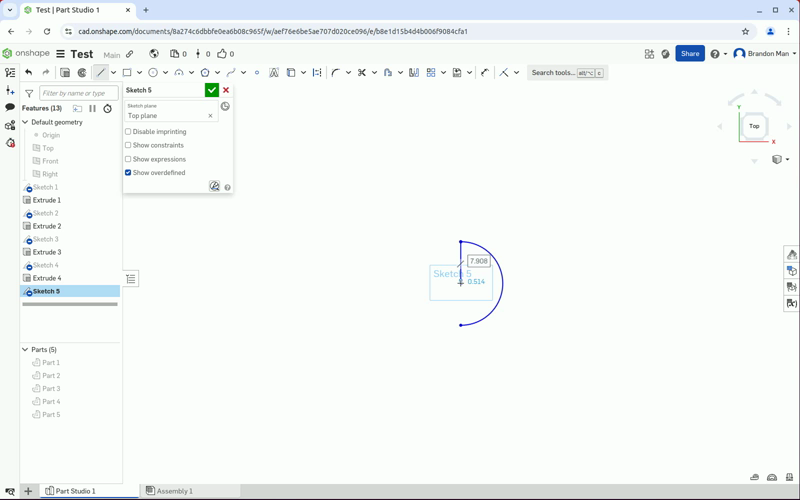
scroll(6)
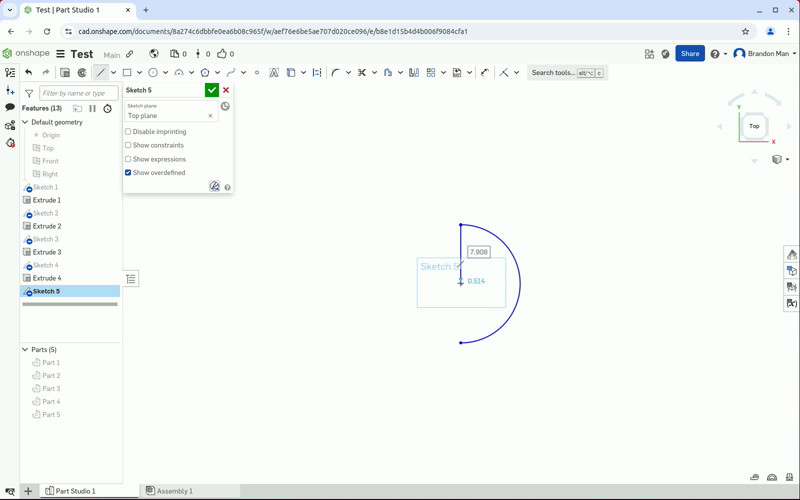
scroll(6)
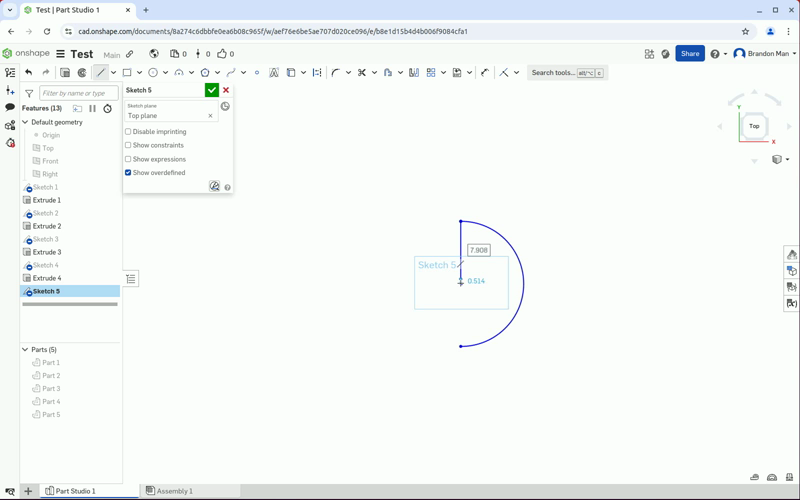
scroll(6)
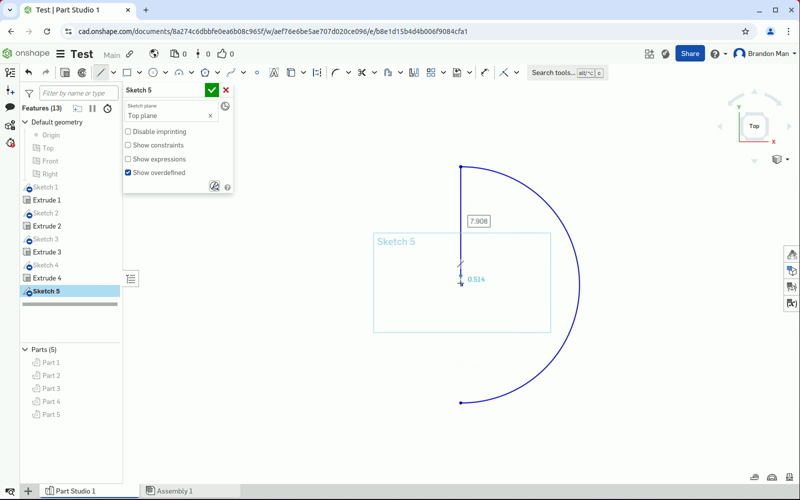
scroll(6)
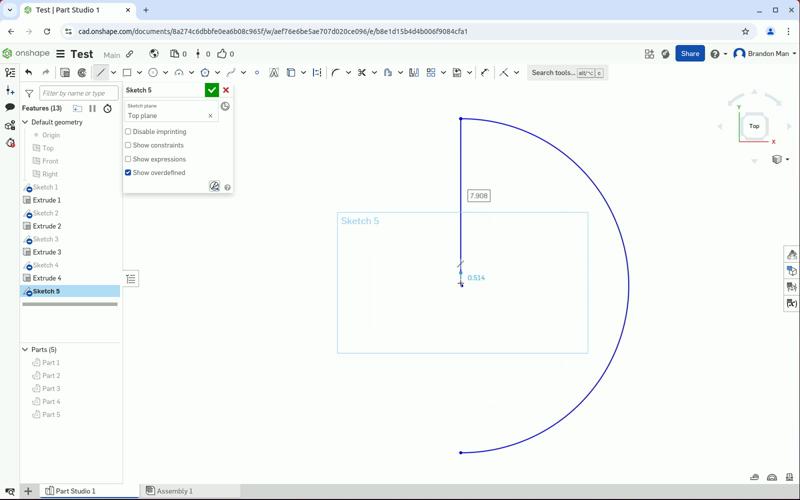
scroll(6)
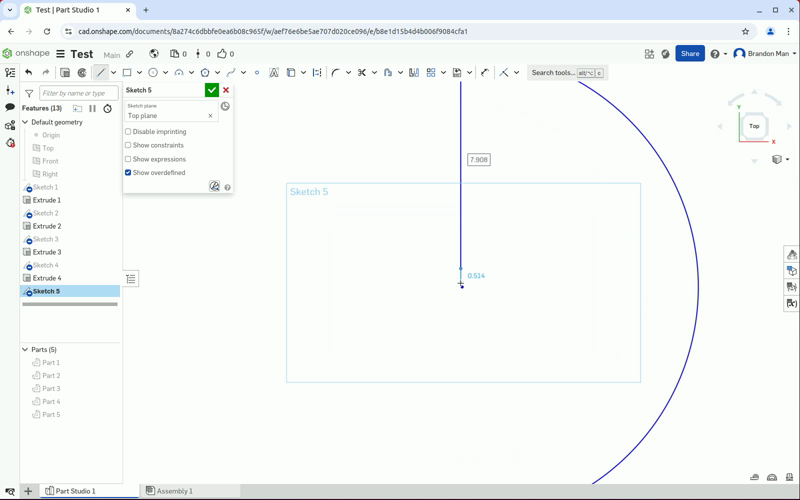
scroll(6)
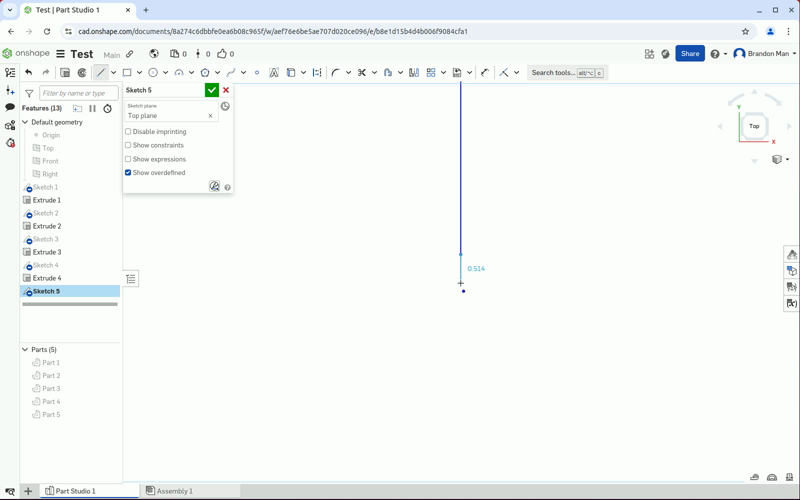
click(460, 282)
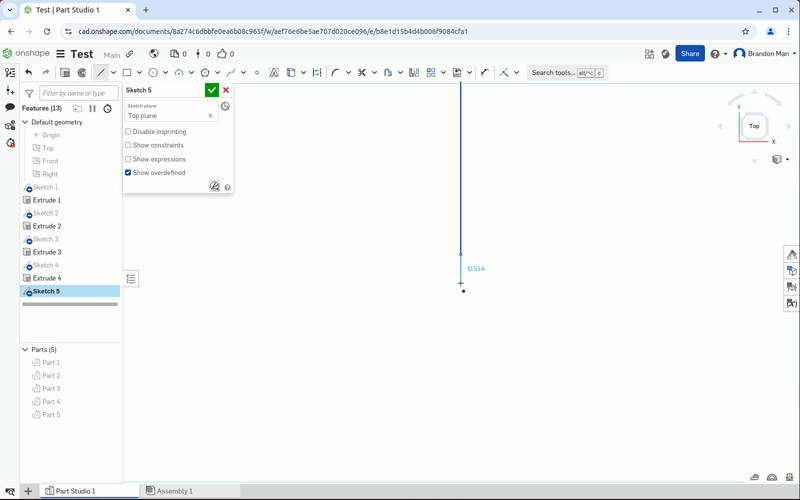
scroll(-6)
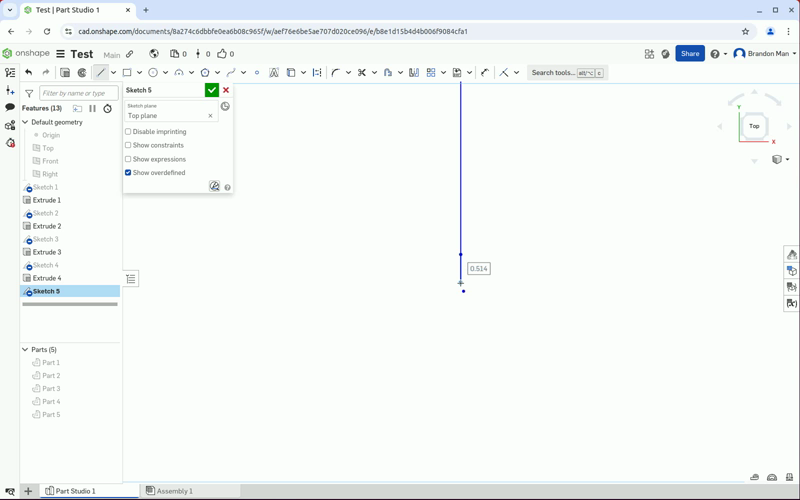
scroll(-6)
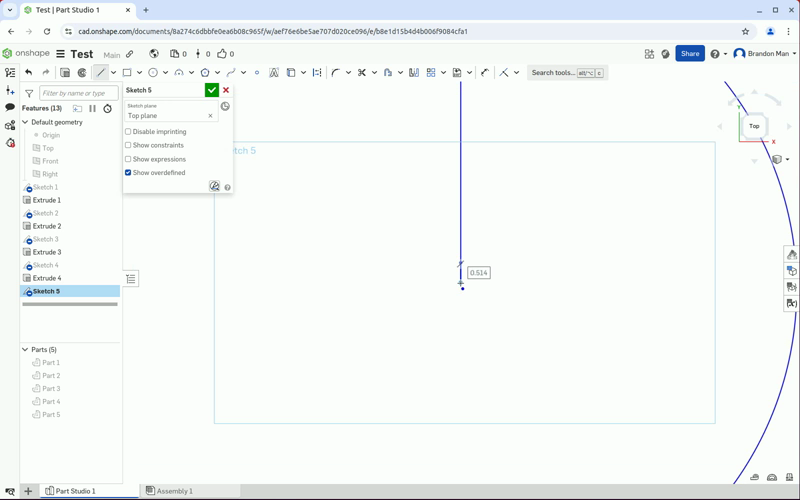
scroll(-6)
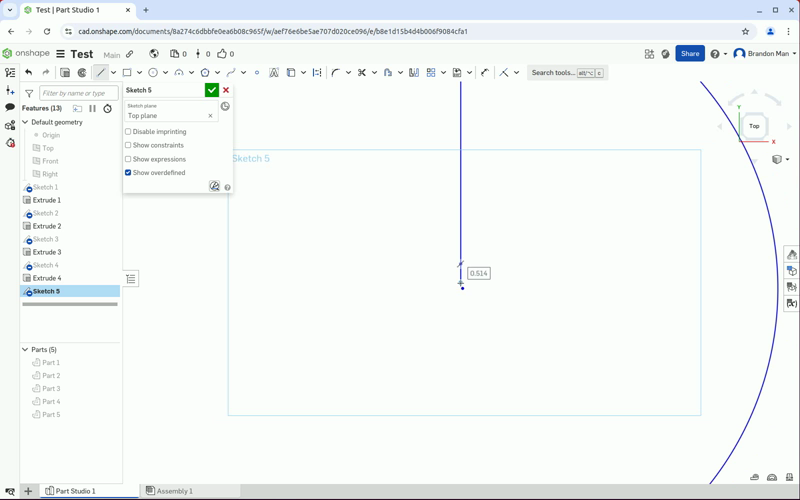
scroll(-6)
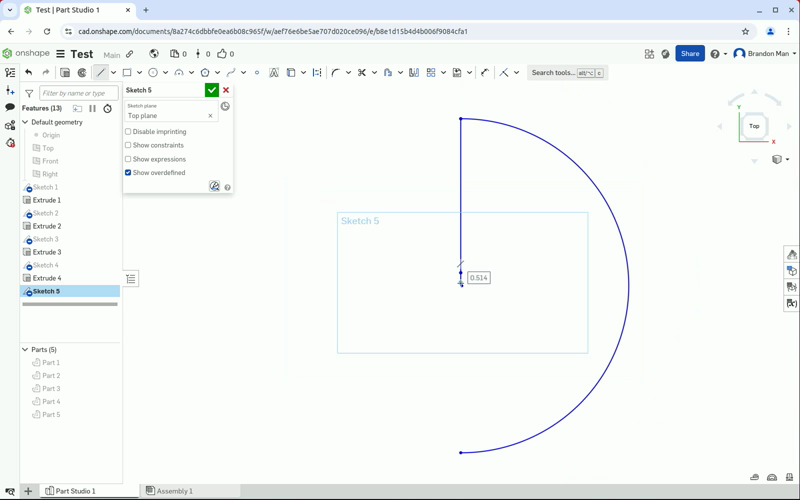
scroll(-6)
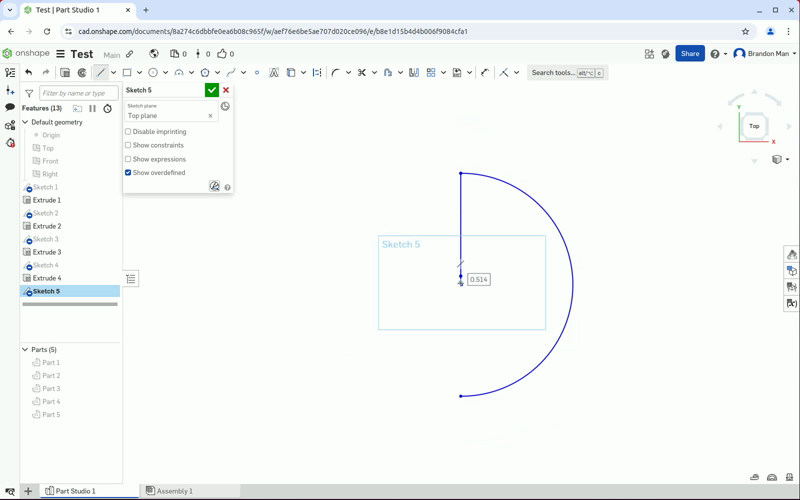
scroll(-6)
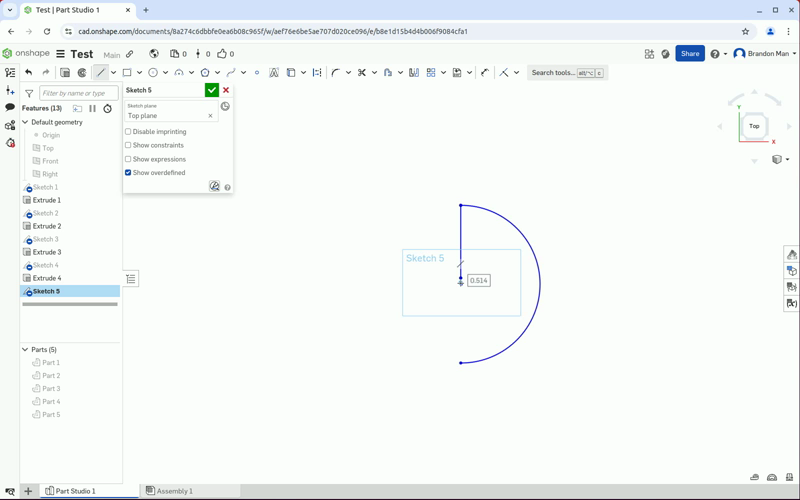
scroll(-6)
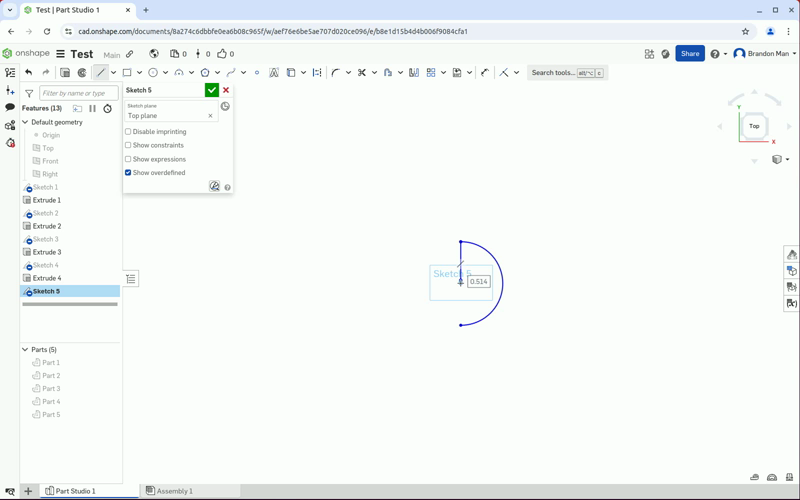
key_up(shift)
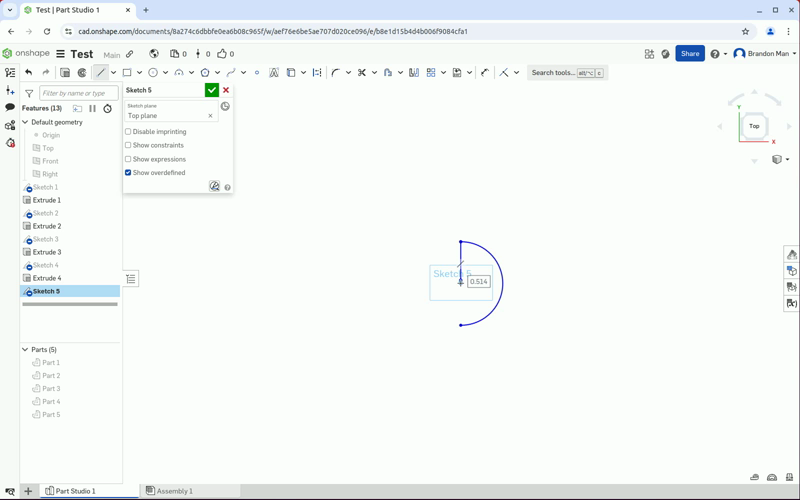
mouse_move(490, 282)
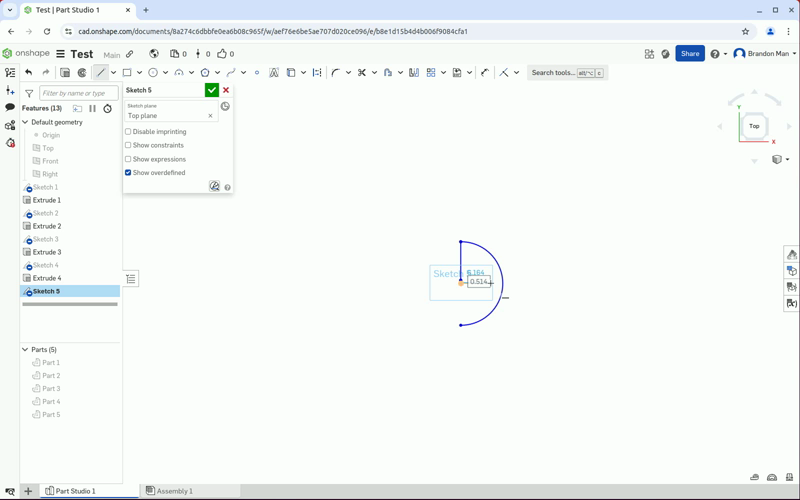
key_down(shift)
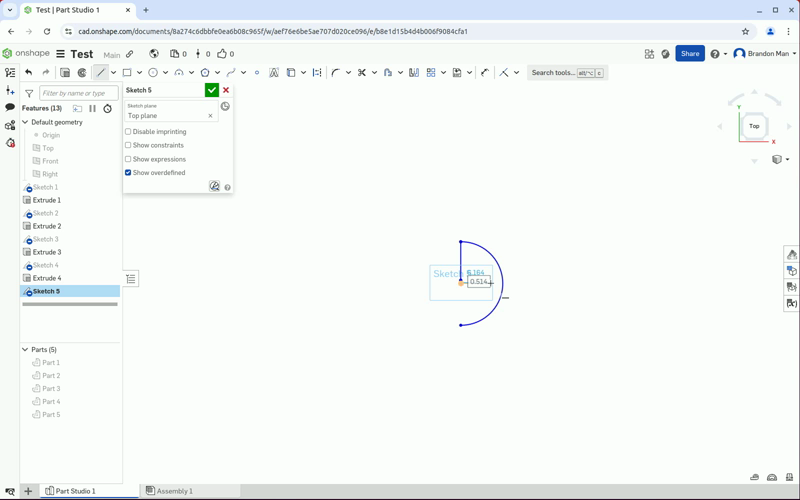
mouse_move(460, 325)
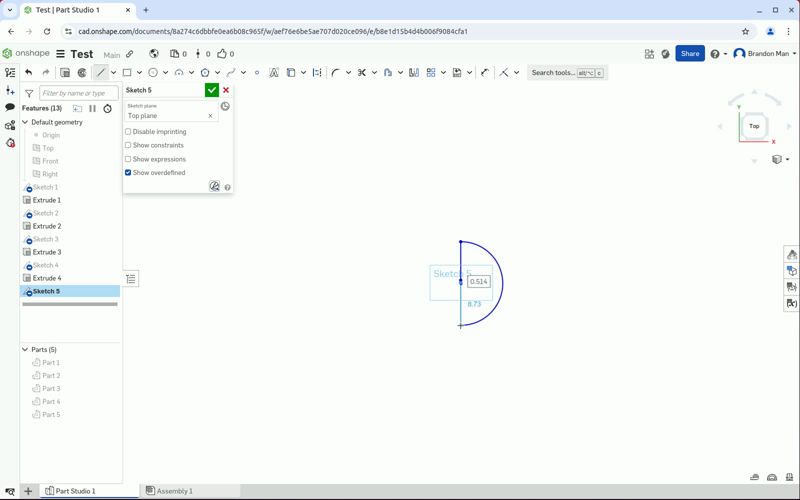
key_up(shift)
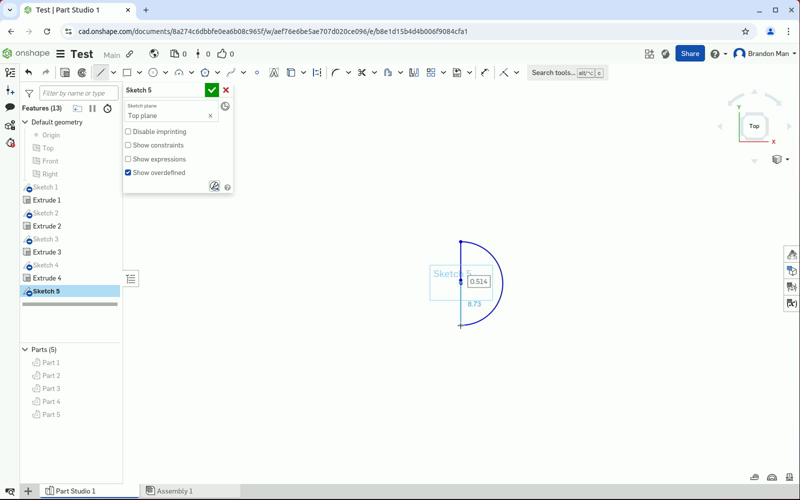
click(460, 325)
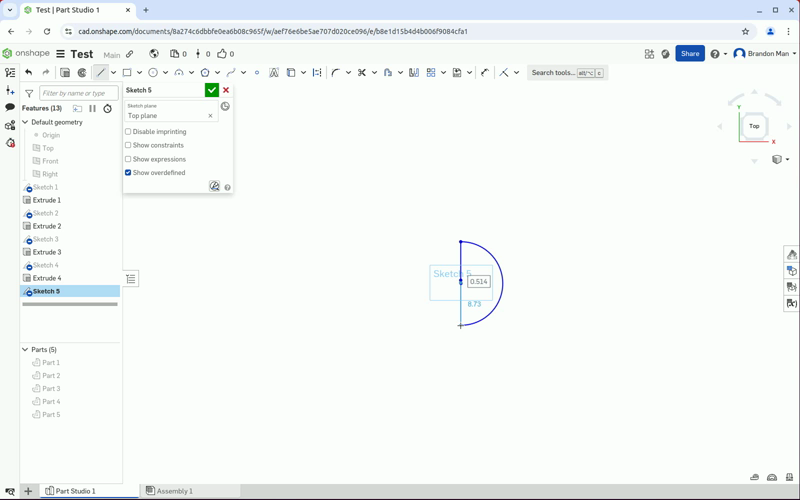
key(esc)
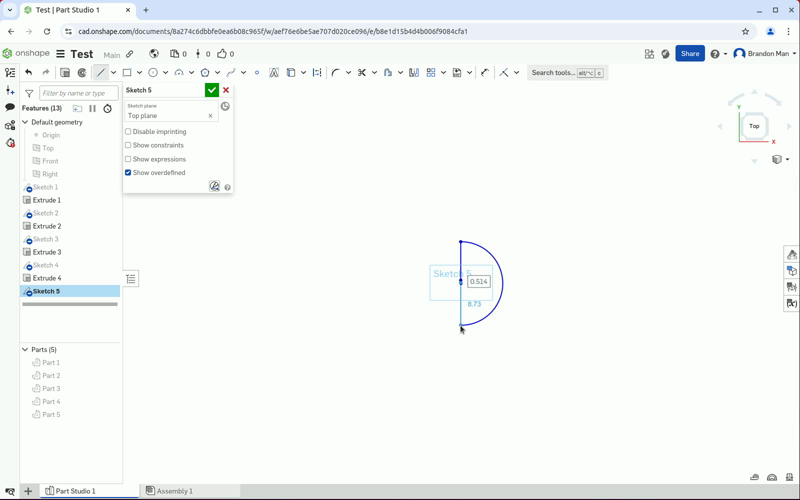
key(c)
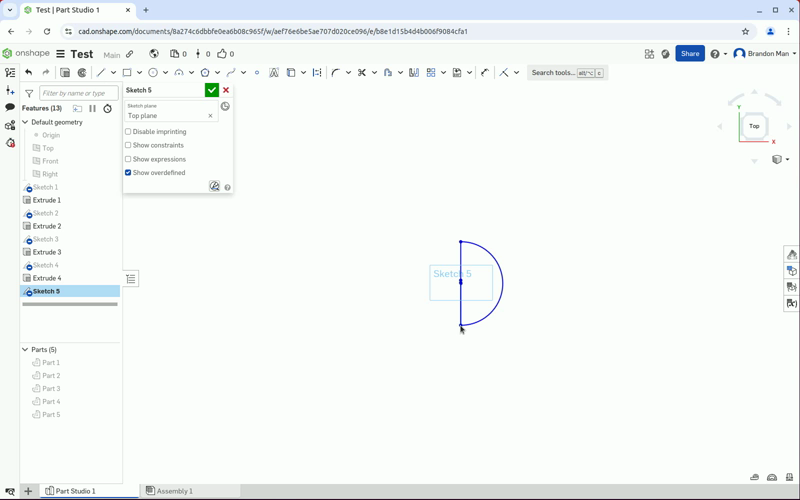
key_down(shift)
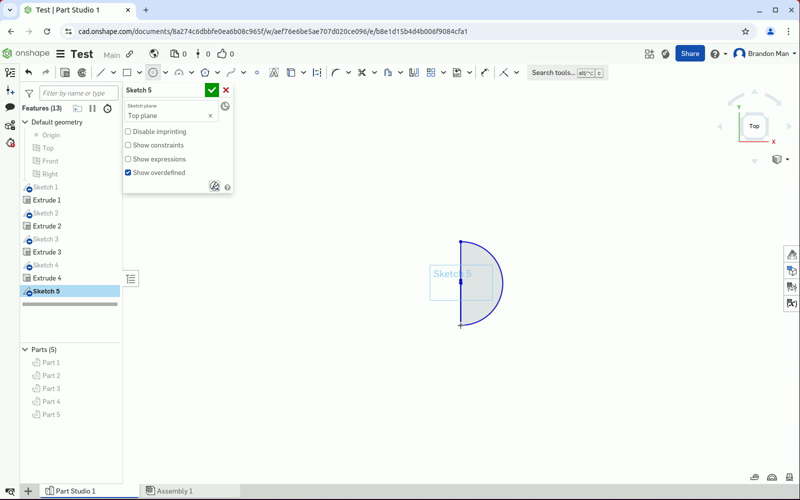
mouse_move(478, 301)
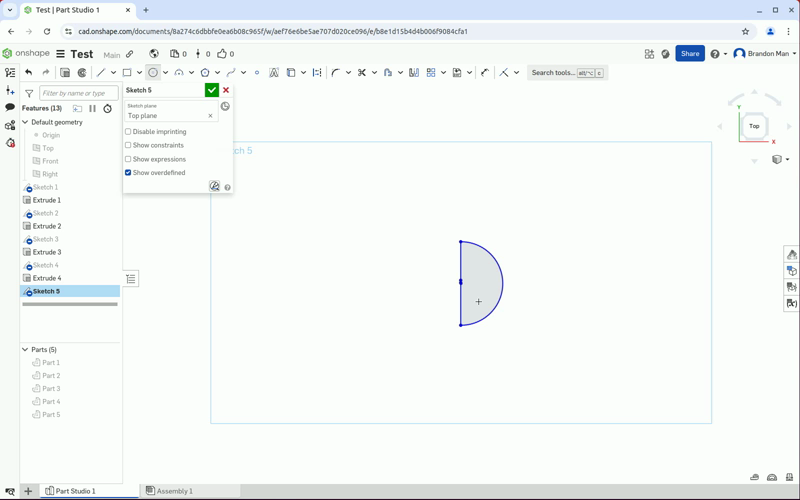
click(478, 301)
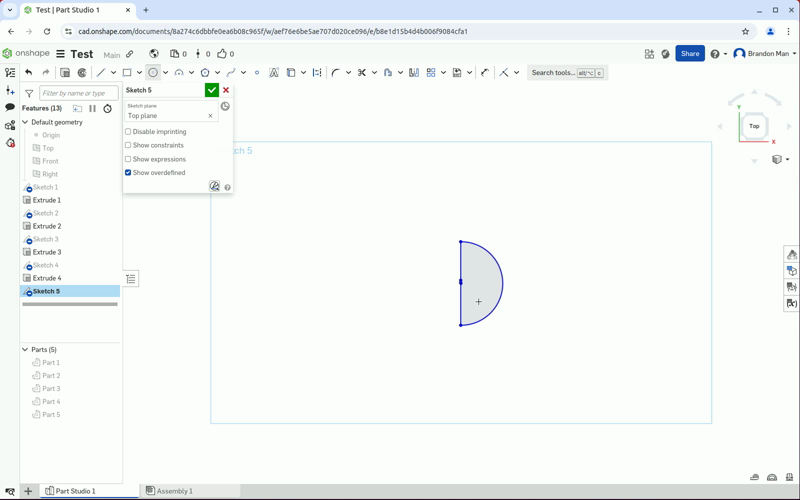
key_up(shift)
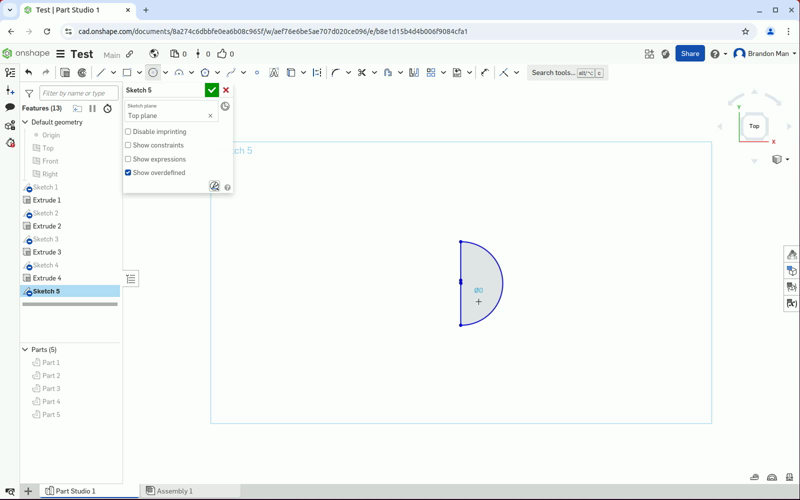
mouse_move(483, 301)
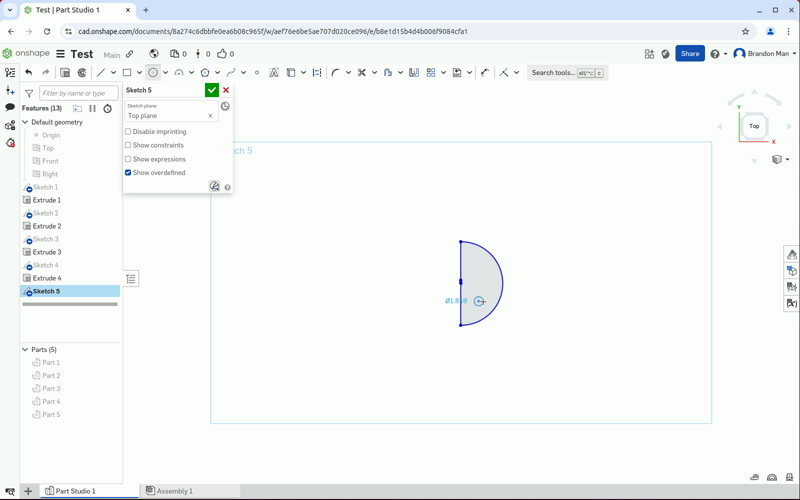
click(483, 301)
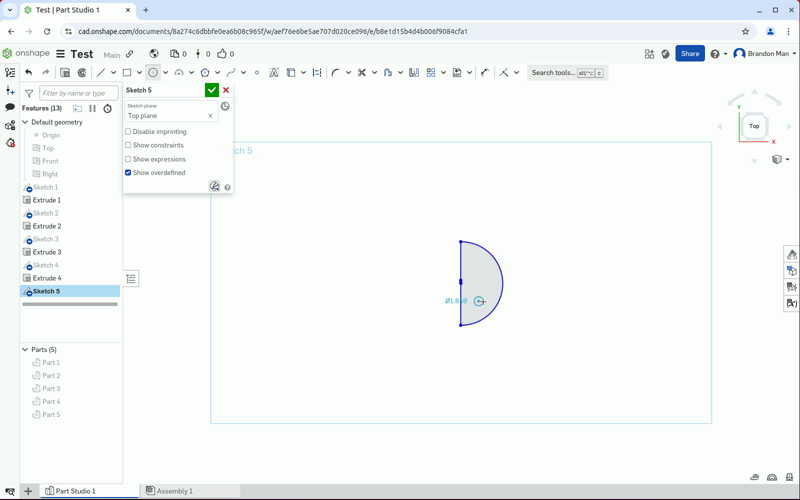
key(esc)
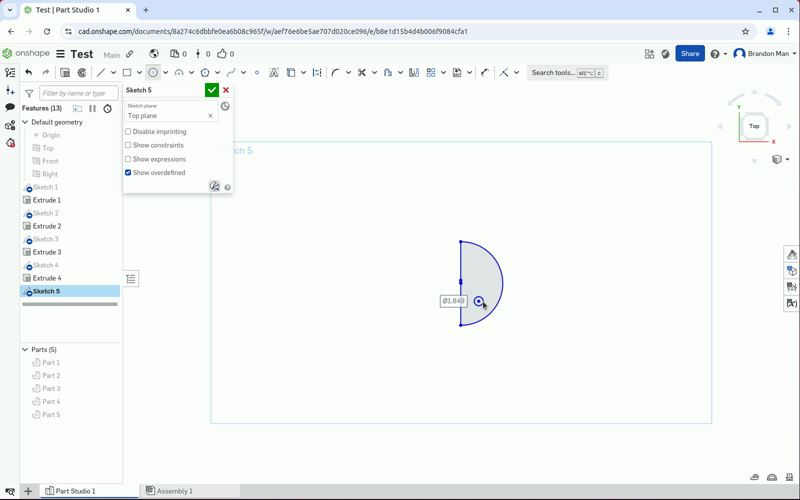
key(c)
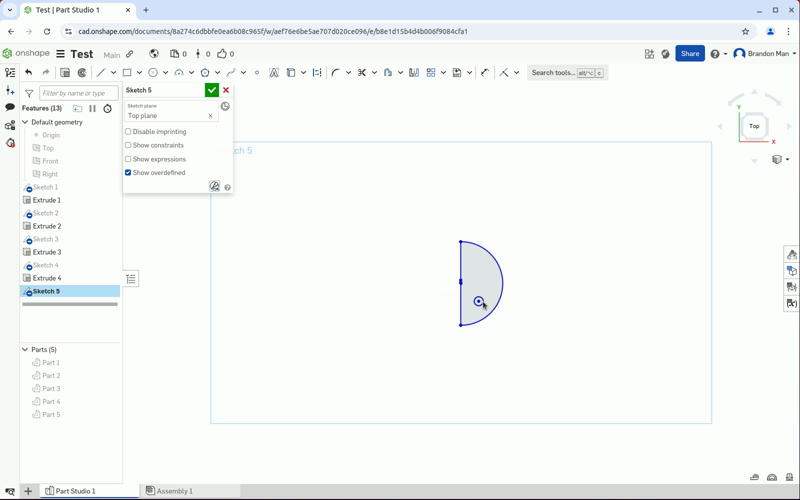
key_down(shift)
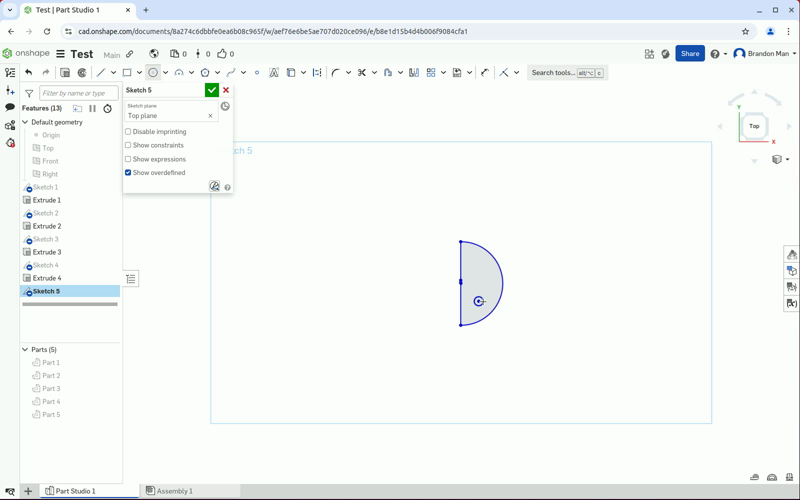
mouse_move(478, 265)
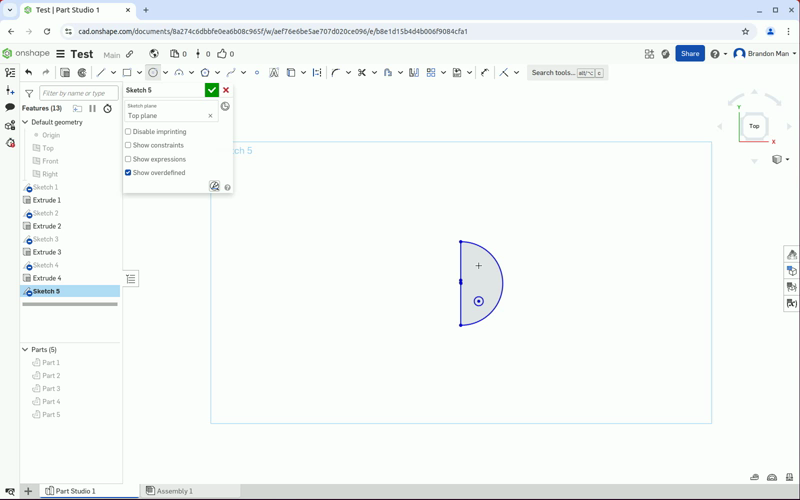
click(478, 265)
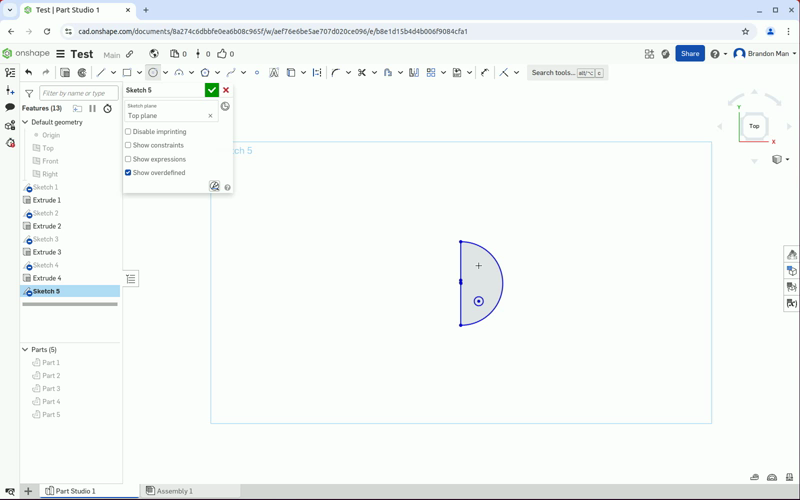
key_up(shift)
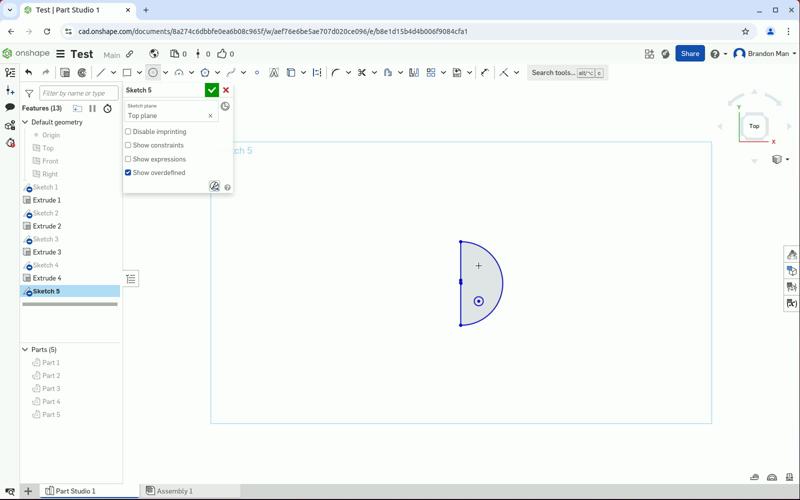
mouse_move(483, 265)
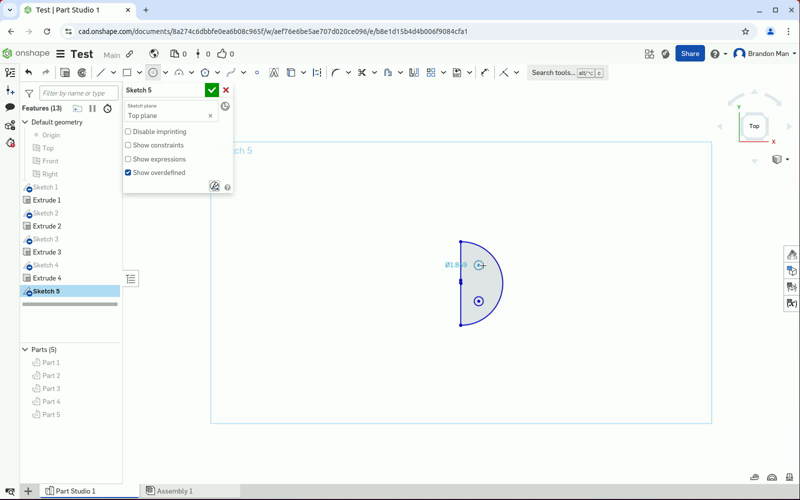
click(483, 265)
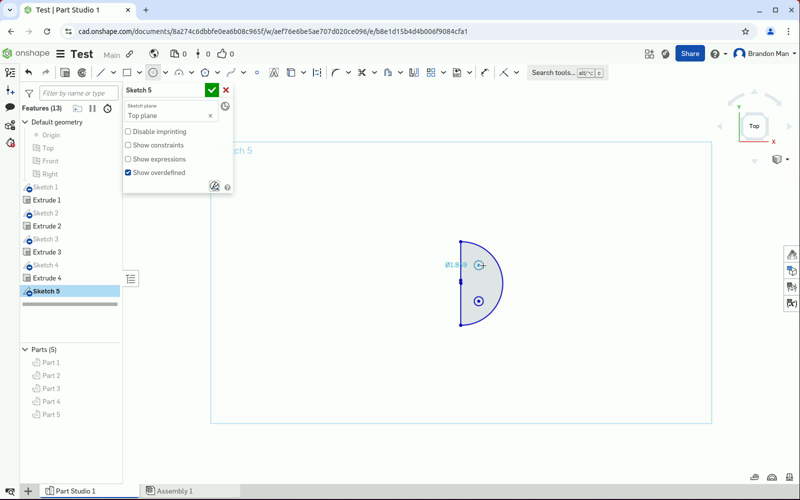
key(esc)
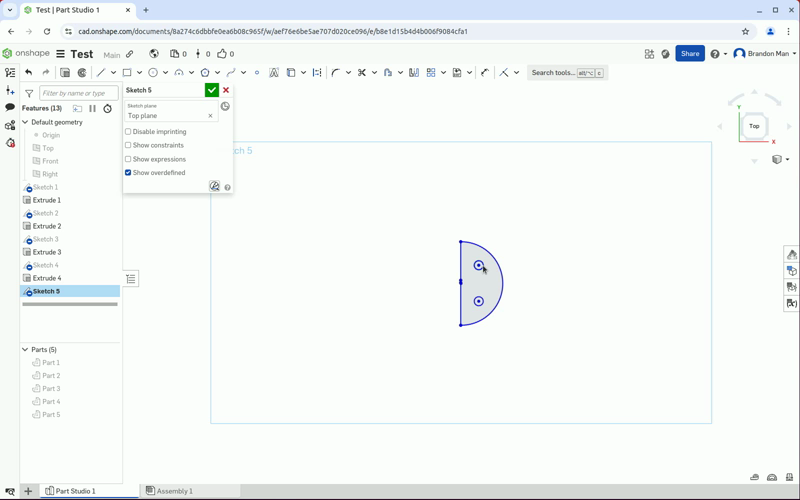
mouse_move(463, 285)
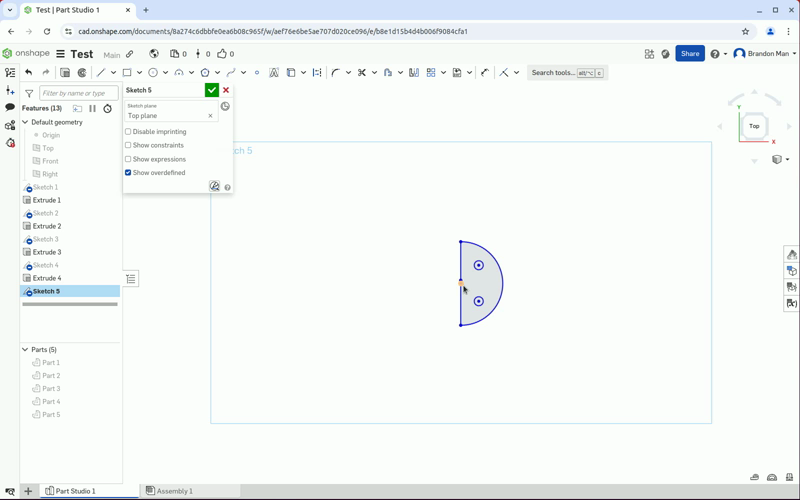
scroll(6)
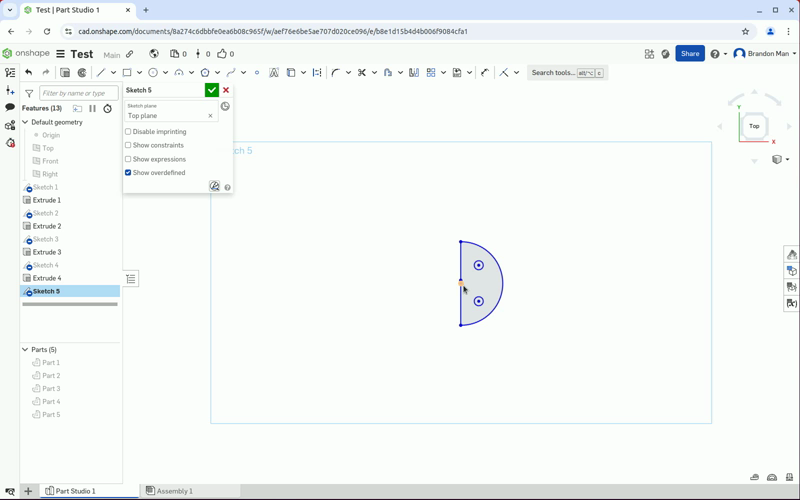
scroll(6)
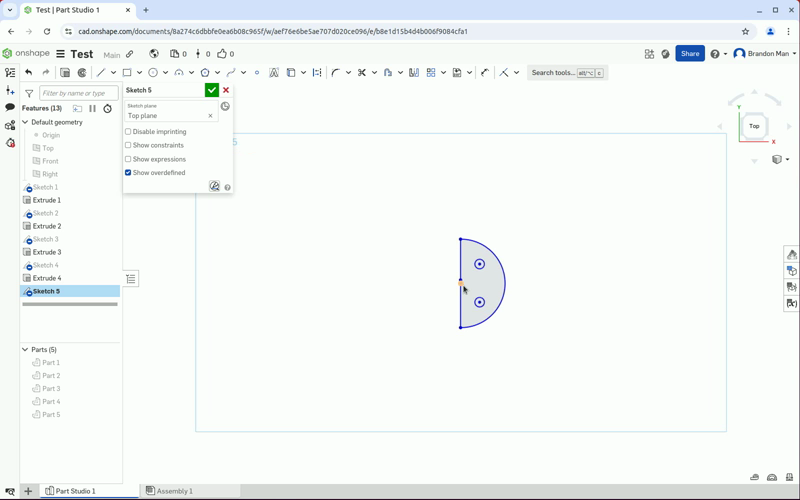
scroll(6)
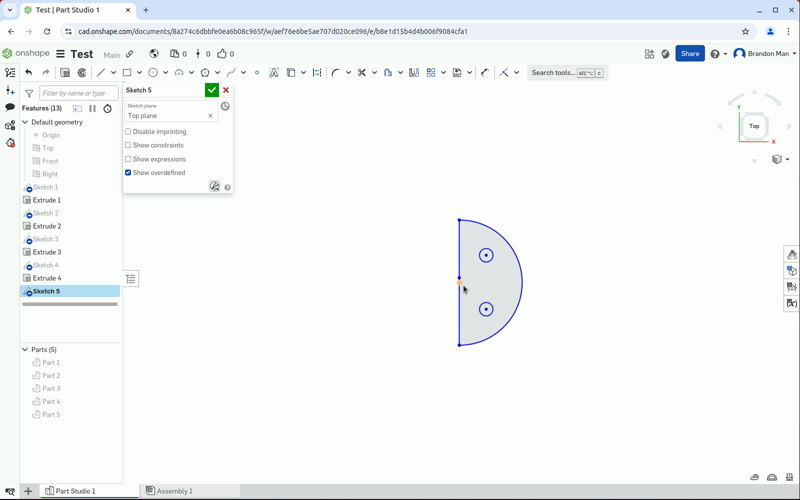
scroll(6)
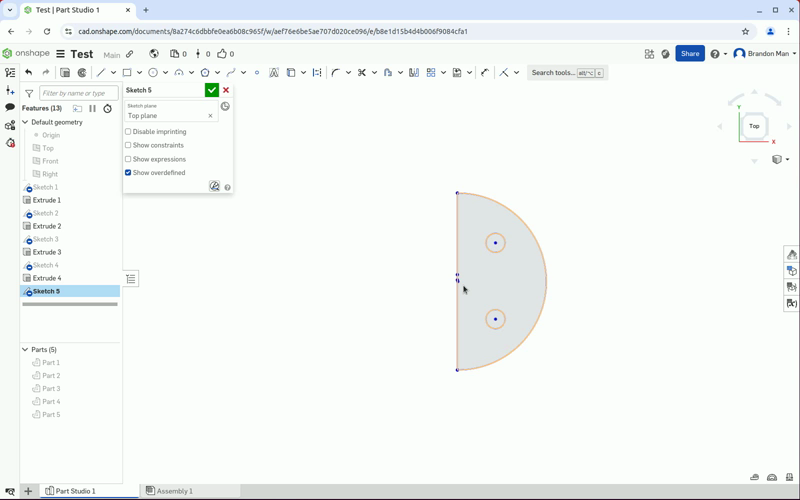
scroll(6)
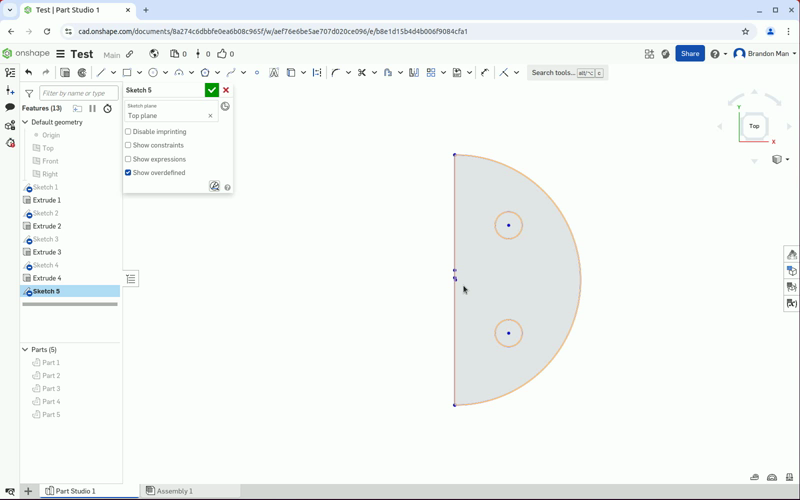
scroll(6)
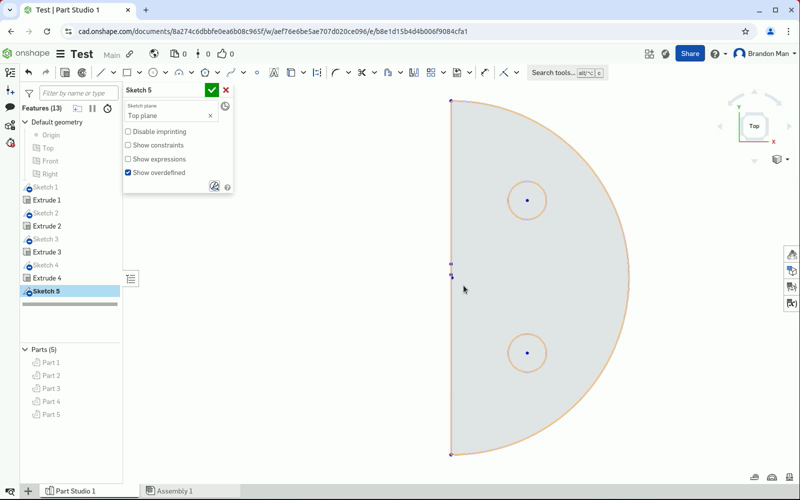
scroll(6)
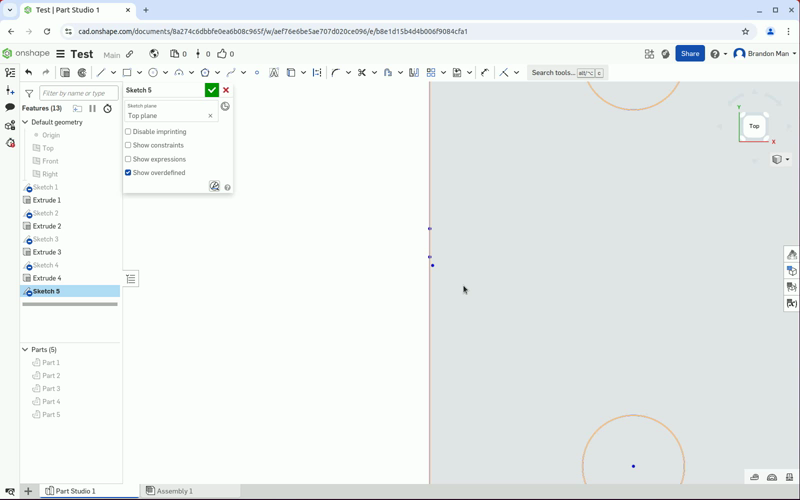
click(463, 285)
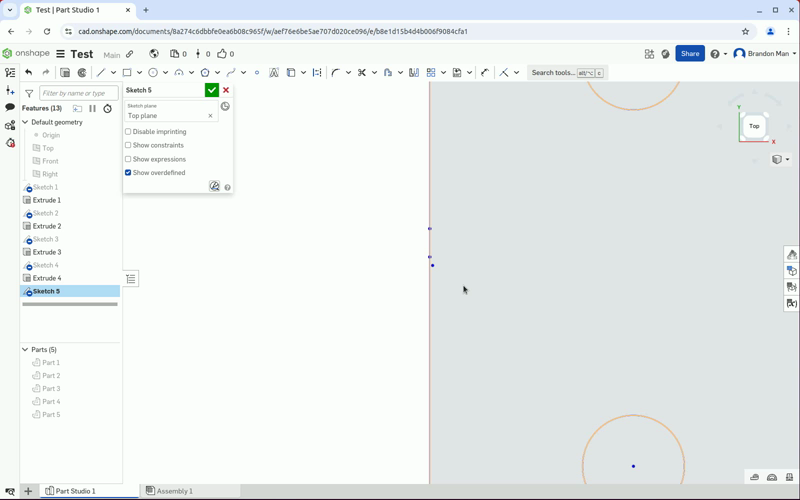
scroll(-6)
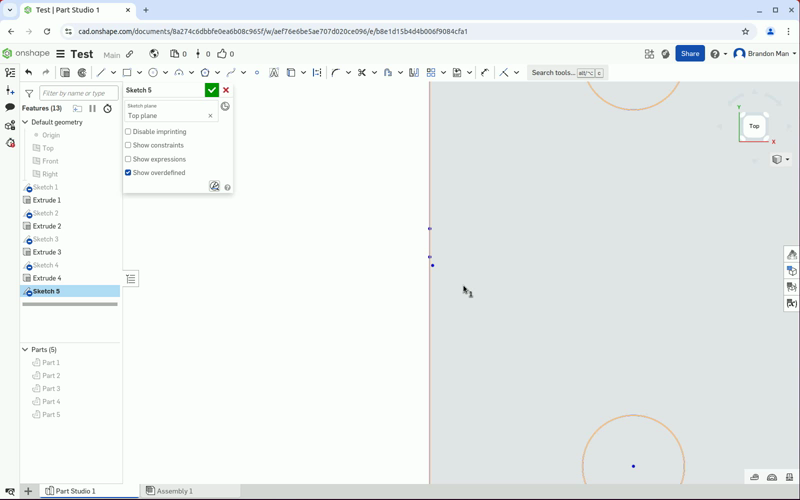
scroll(-6)
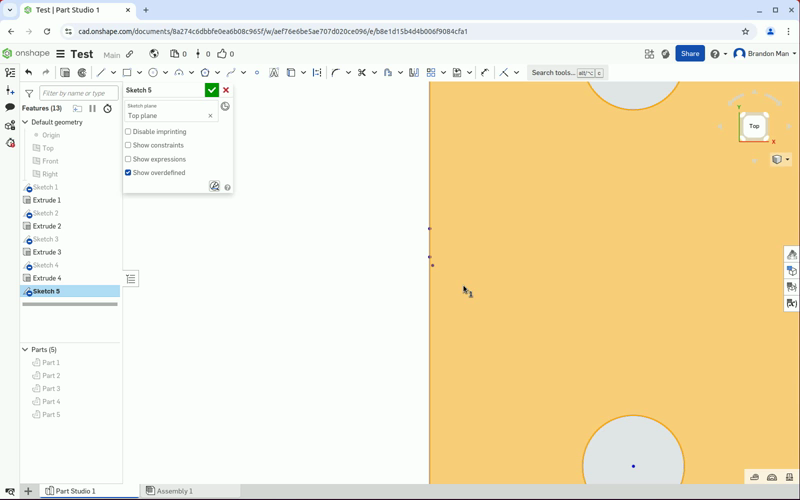
scroll(-6)
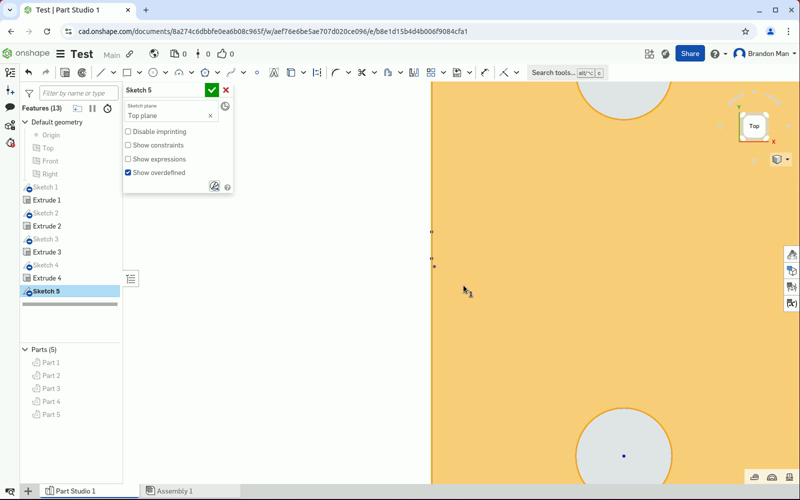
scroll(-6)
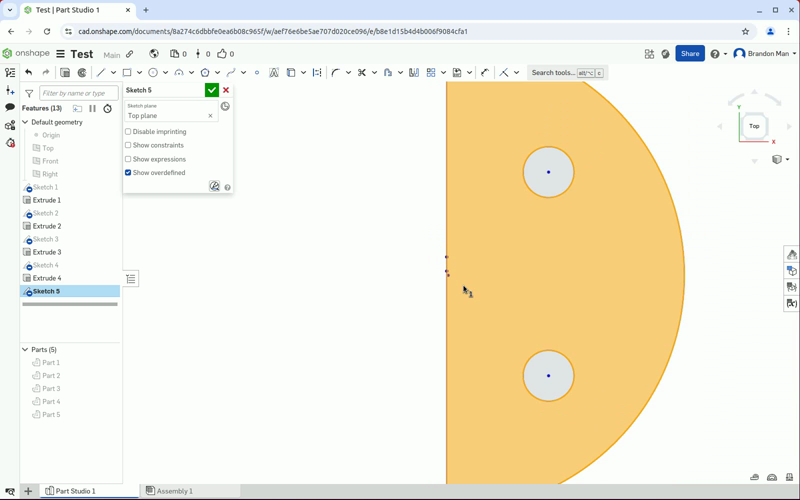
scroll(-6)
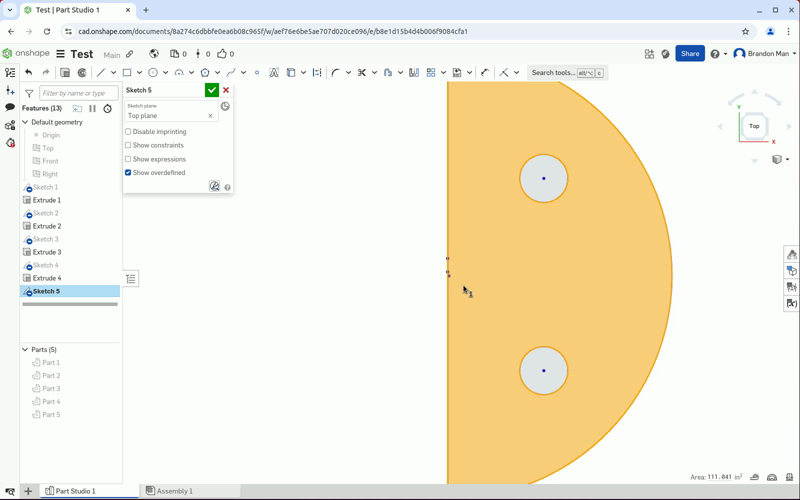
scroll(-6)
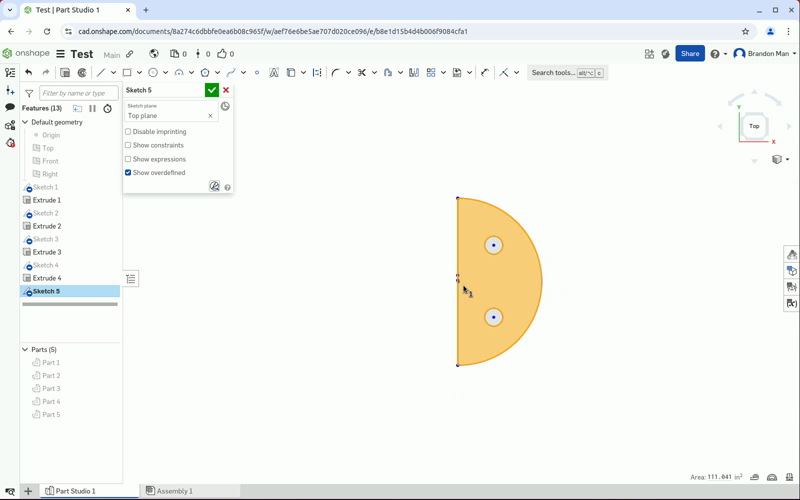
scroll(-6)
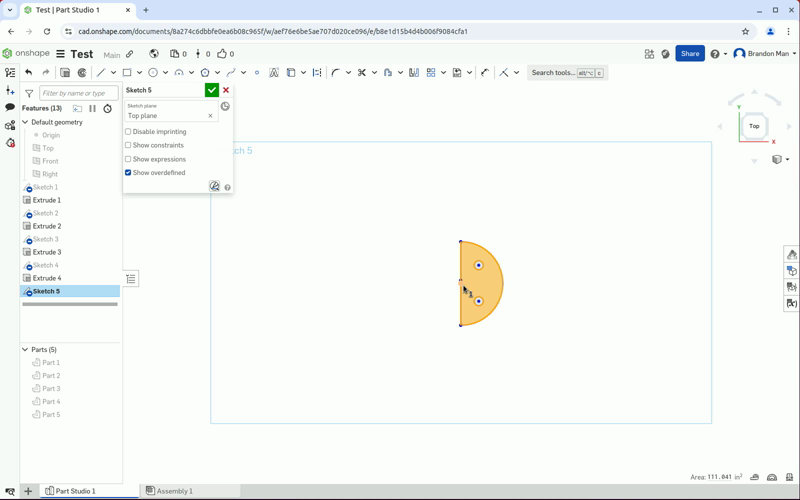
mouse_move(73, 352)
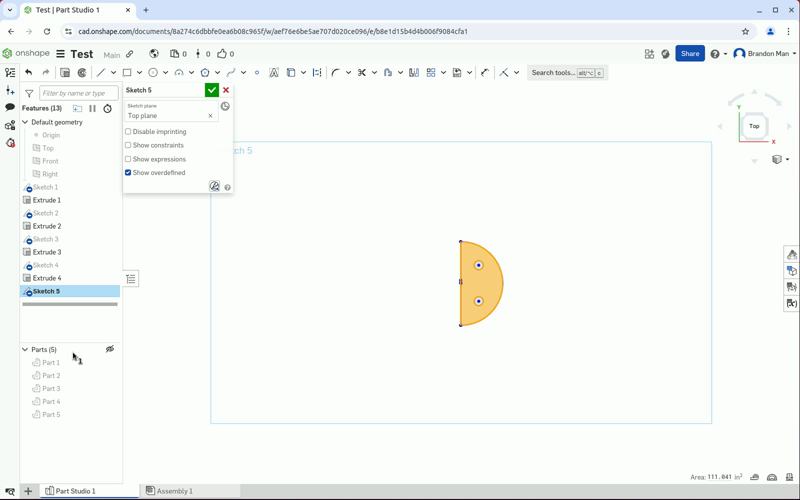
key(shift+y)
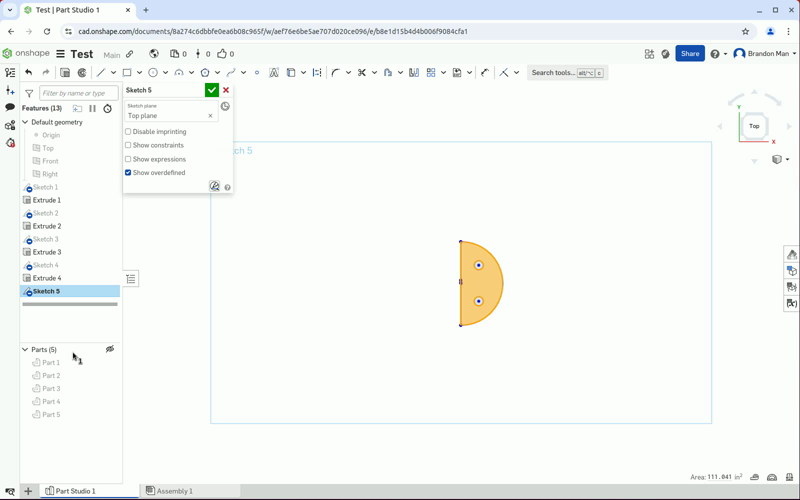
key(shift+e)
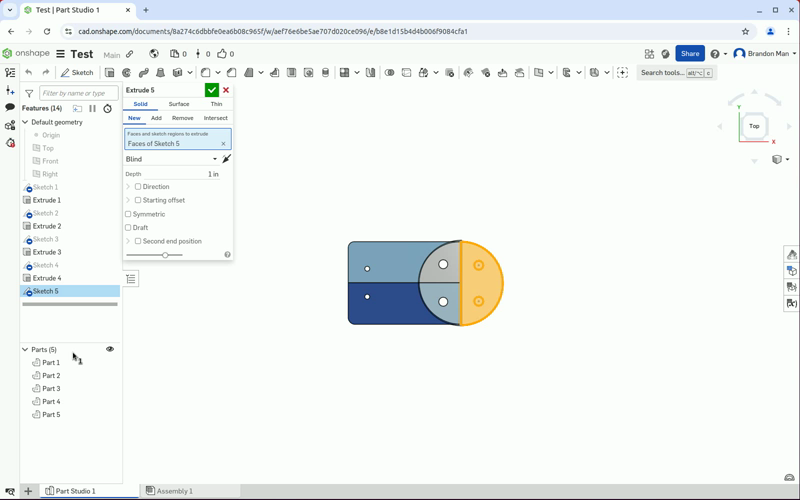
mouse_move(143, 106)
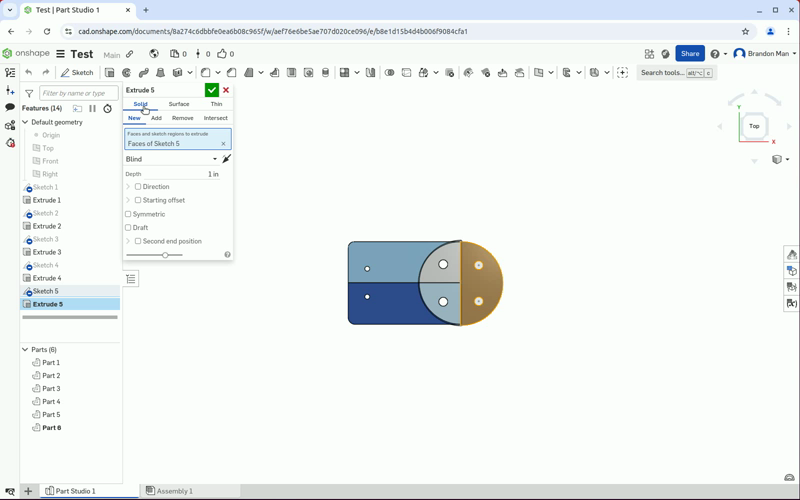
click(143, 106)
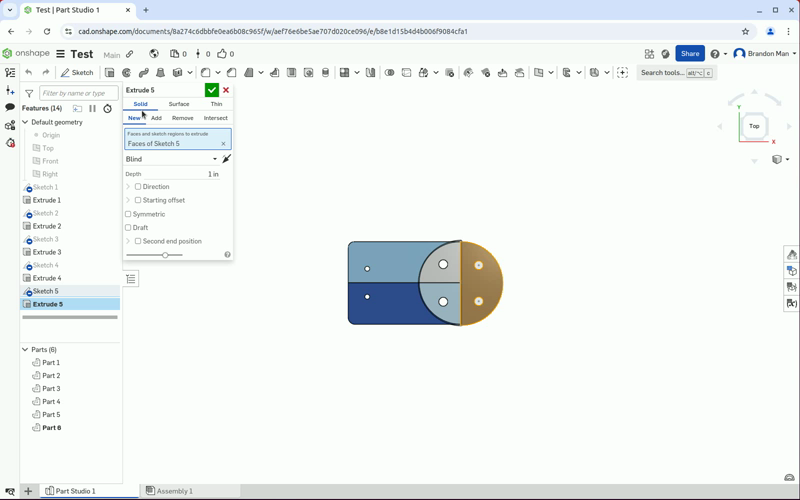
mouse_move(137, 120)
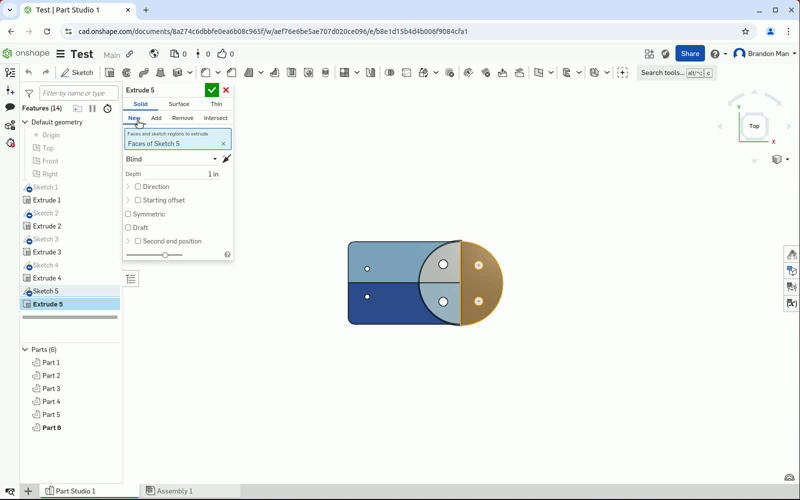
click(137, 120)
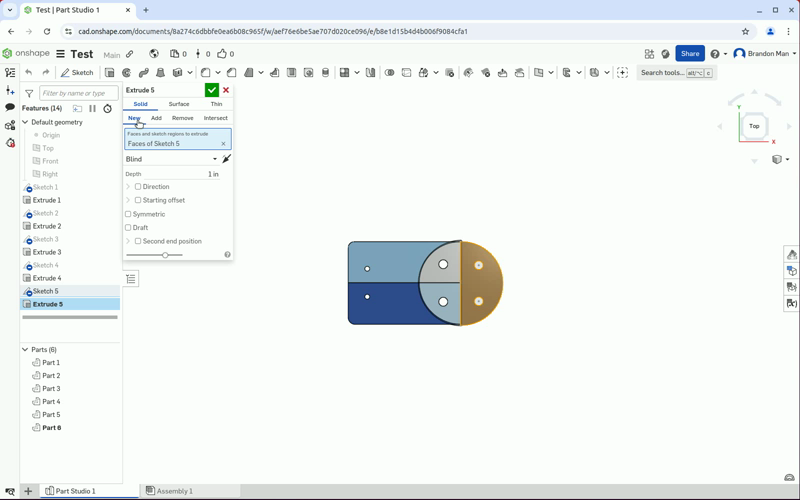
key(tab, 4)
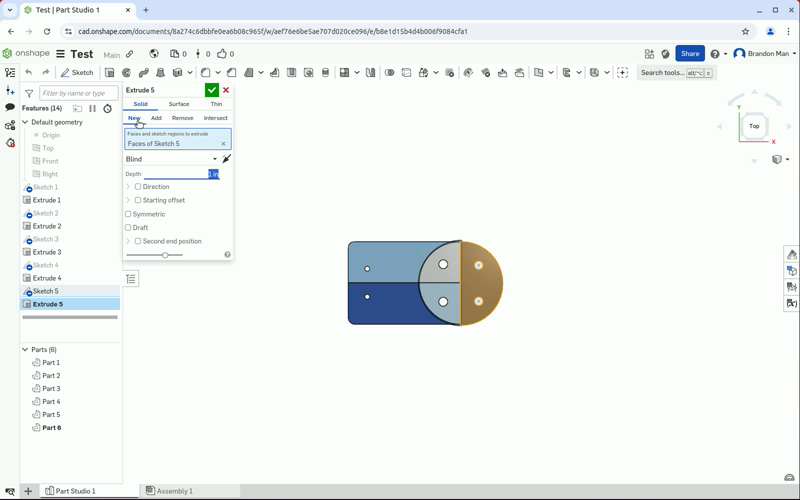
text(0.722)
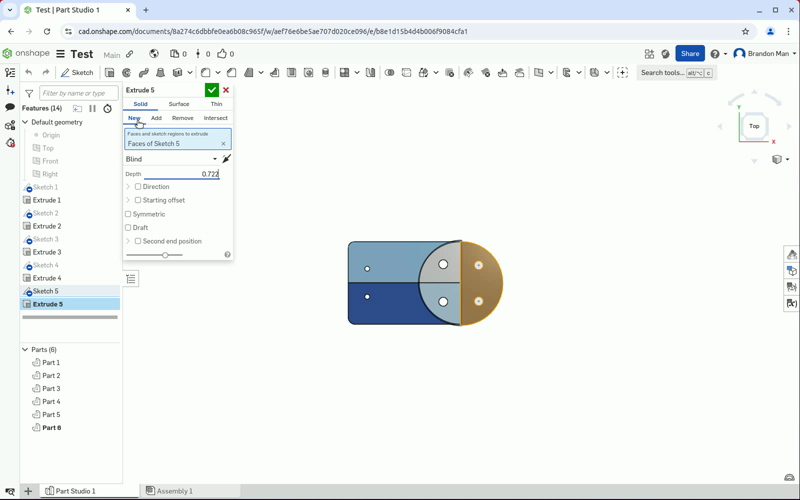
key(enter)
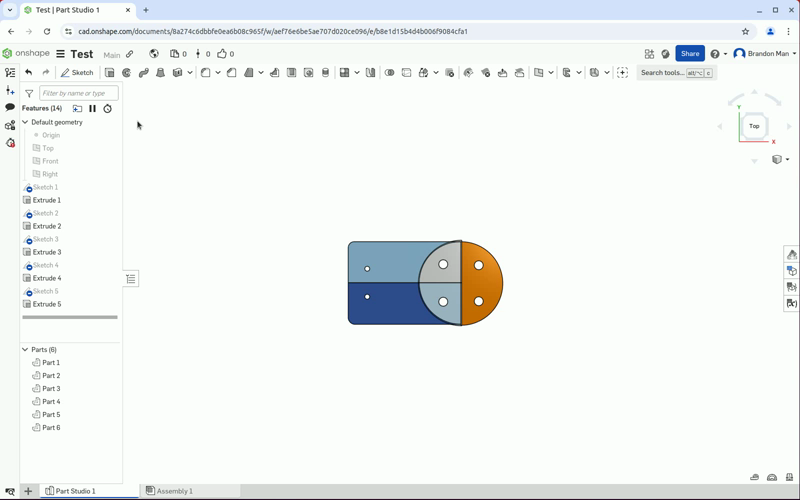
key(shift+h)
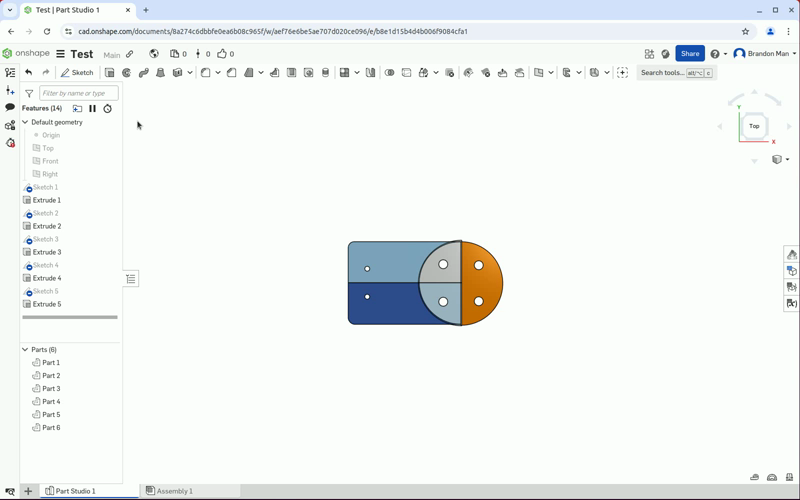
key(shift+h)
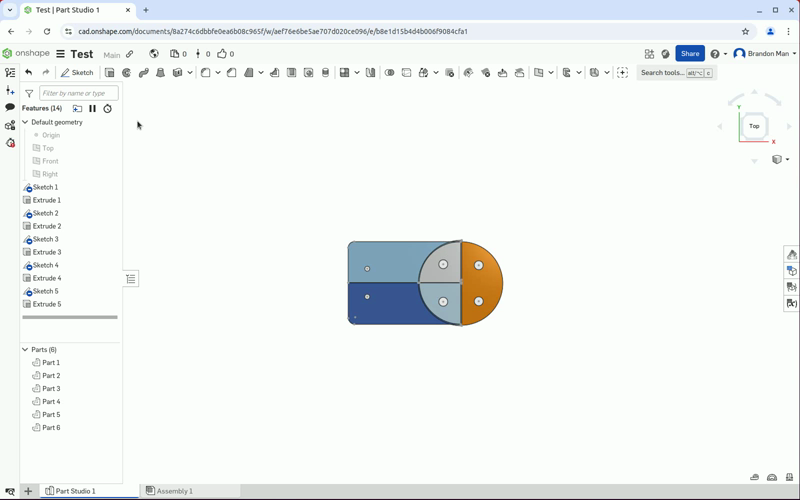
key(shift+7)
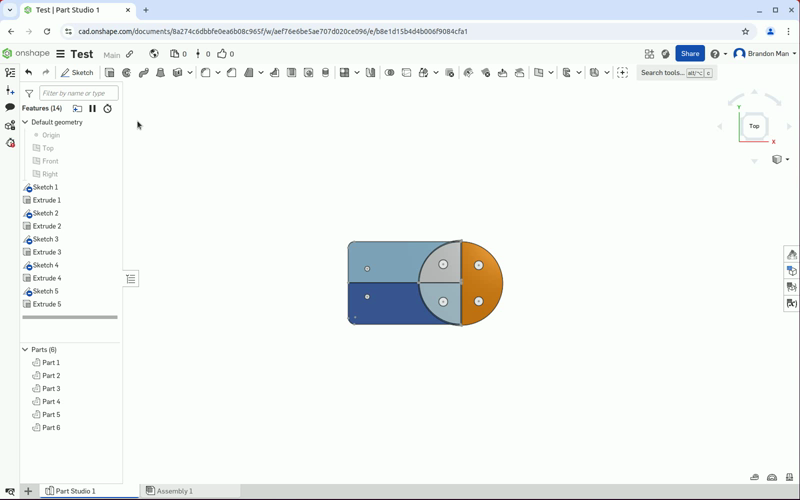
key(up, 3)
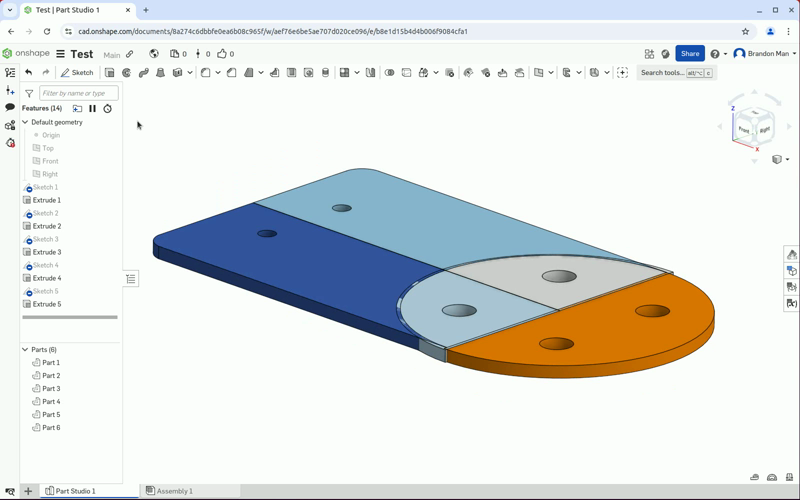
key(left, 3)
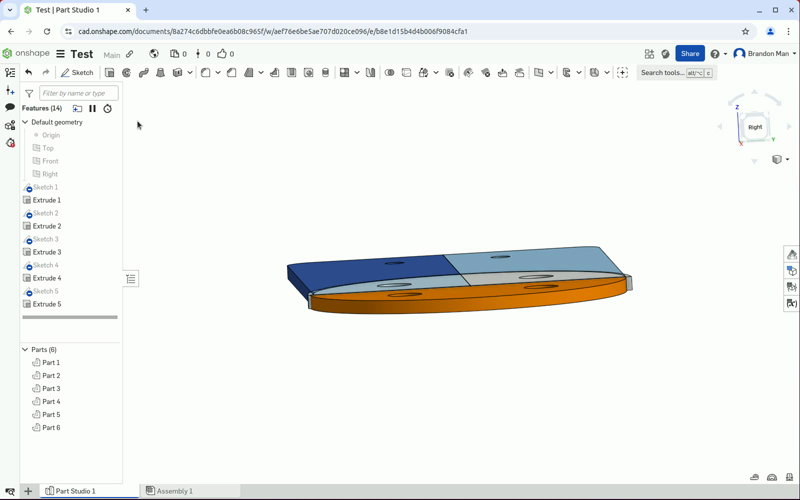
key(right, 3)
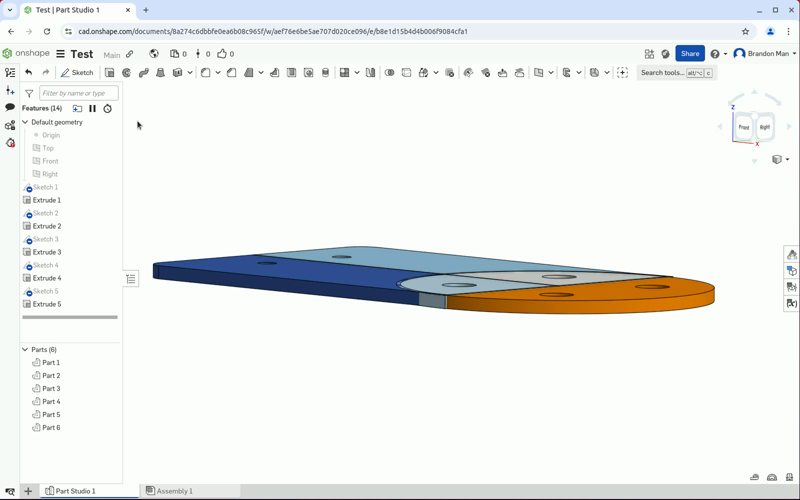
key(down, 3)
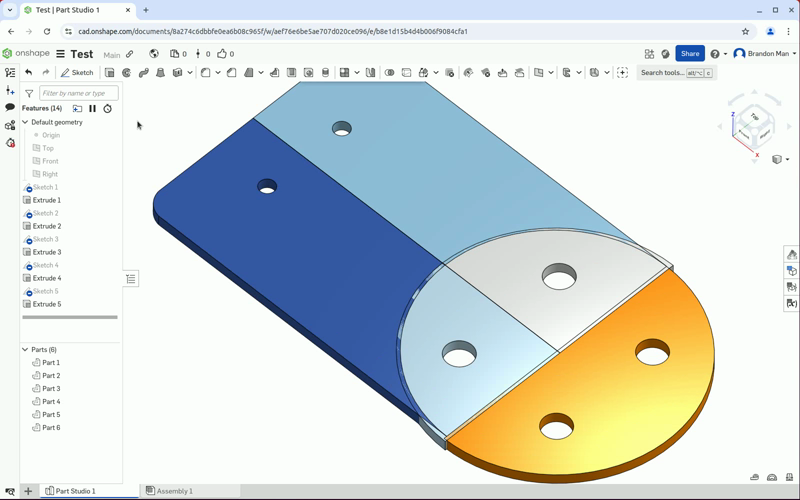
mouse_move(73, 189)
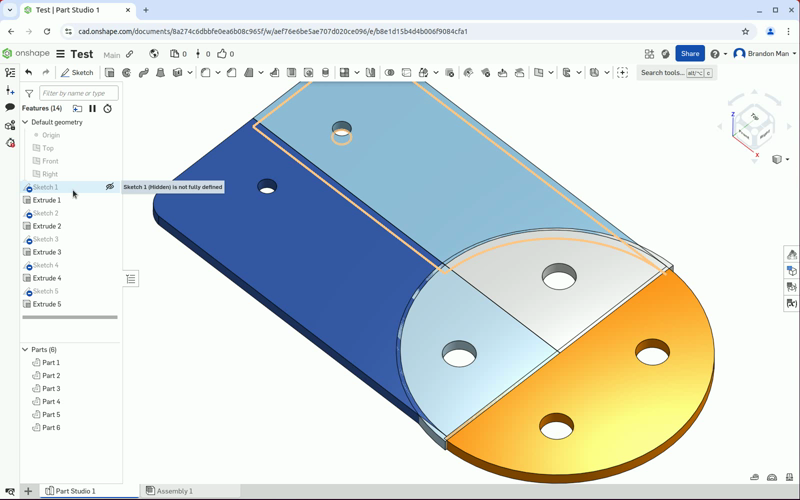
click(73, 189)